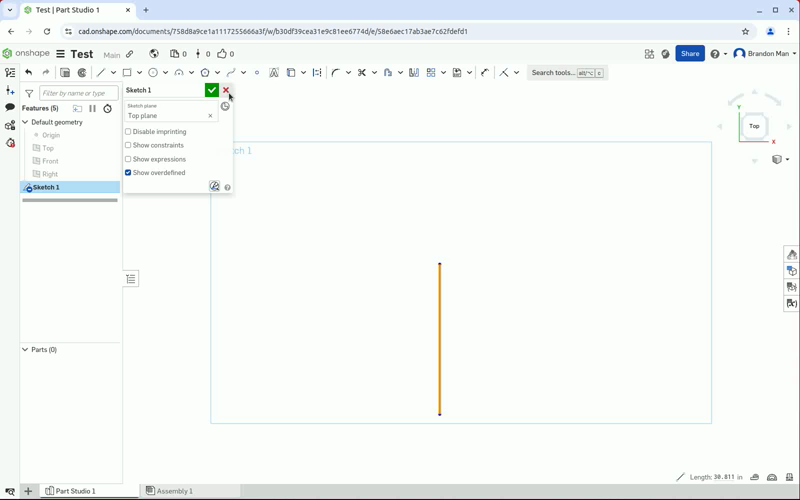
key(shift+h)
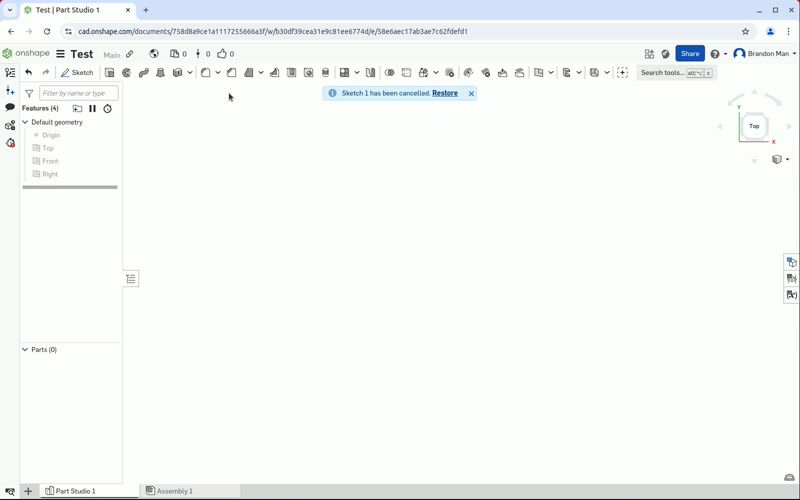
mouse_move(73, 352)
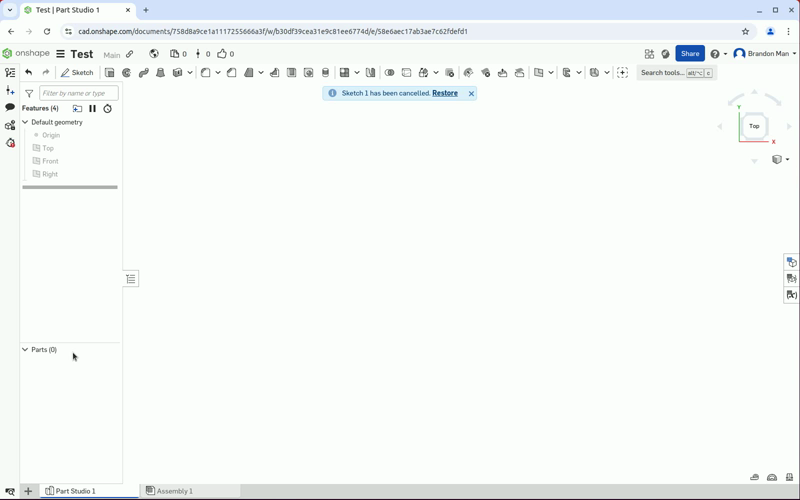
key(y)
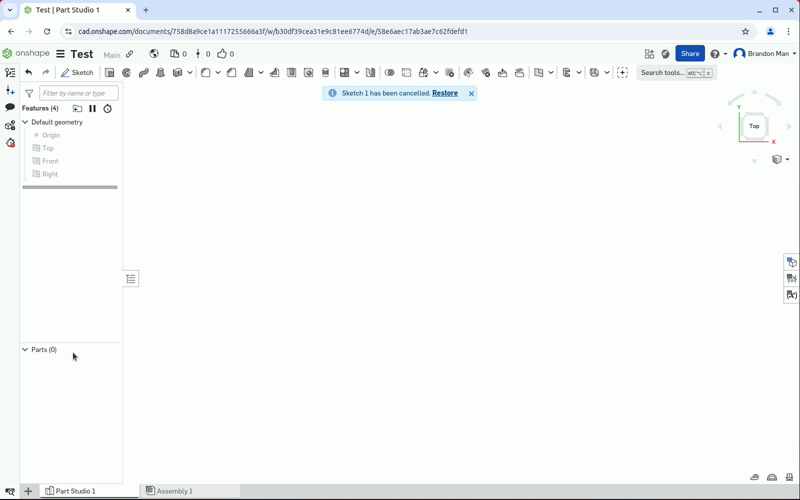
key(shift+p)
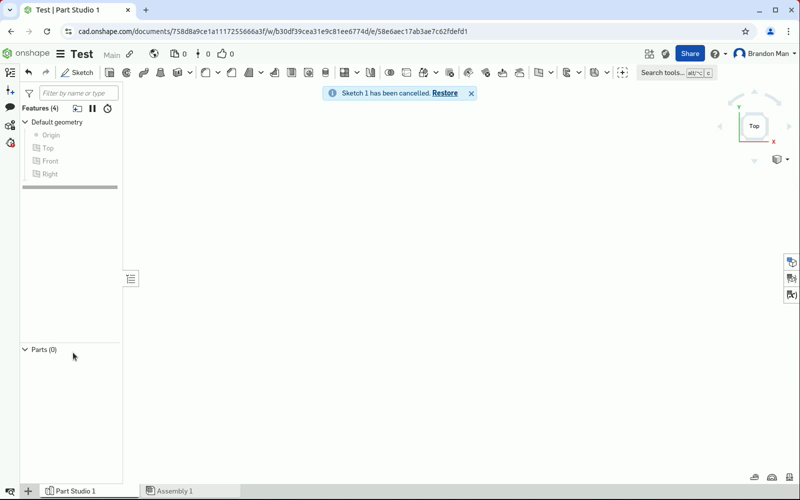
key(space)
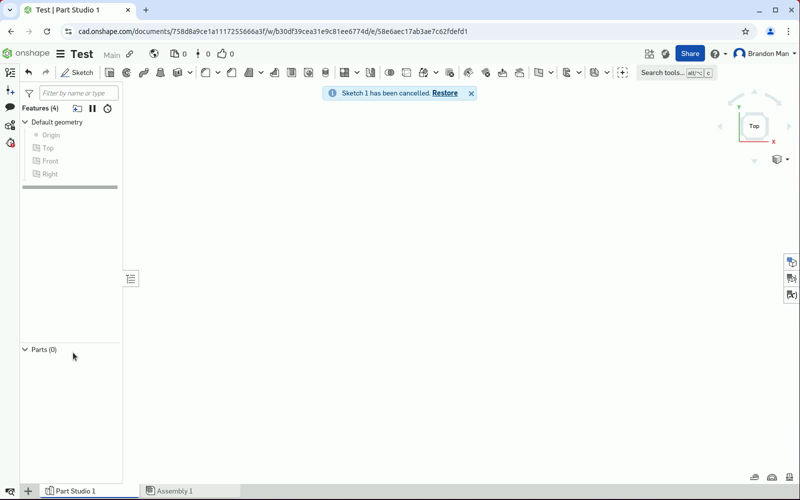
key_down(shift)
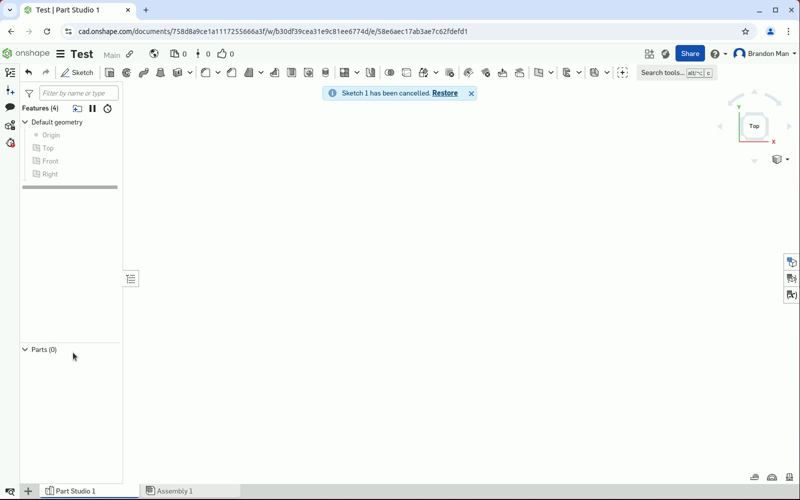
key(up)
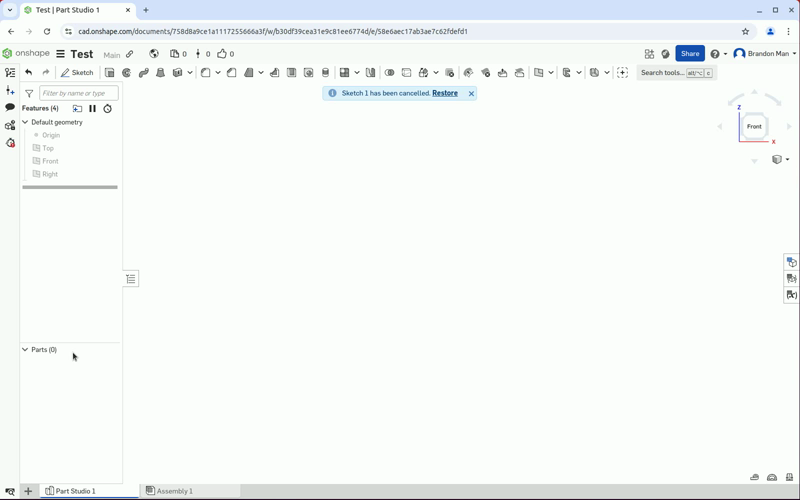
key_up(shift)
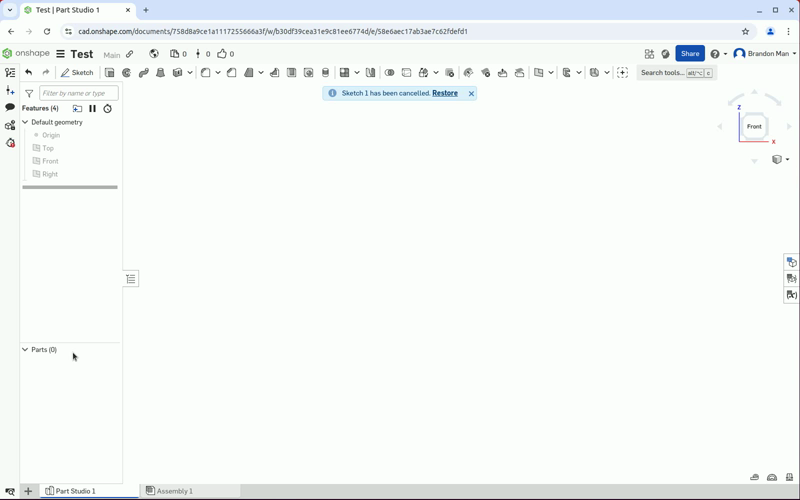
mouse_move(73, 352)
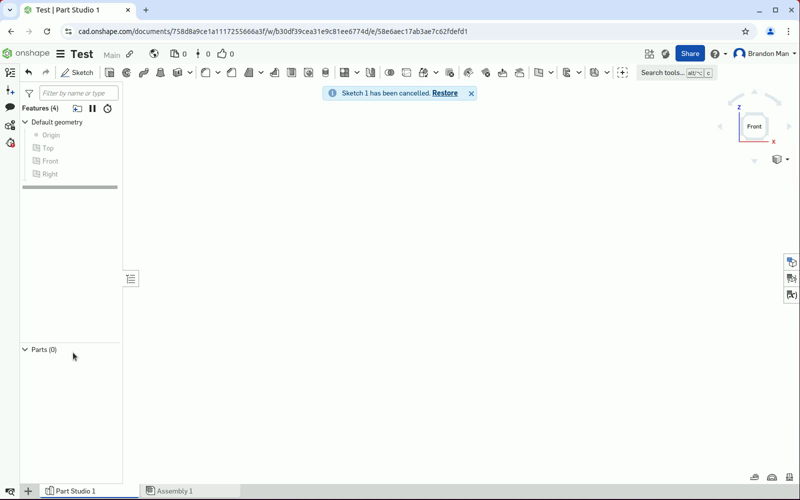
key(shift+y)
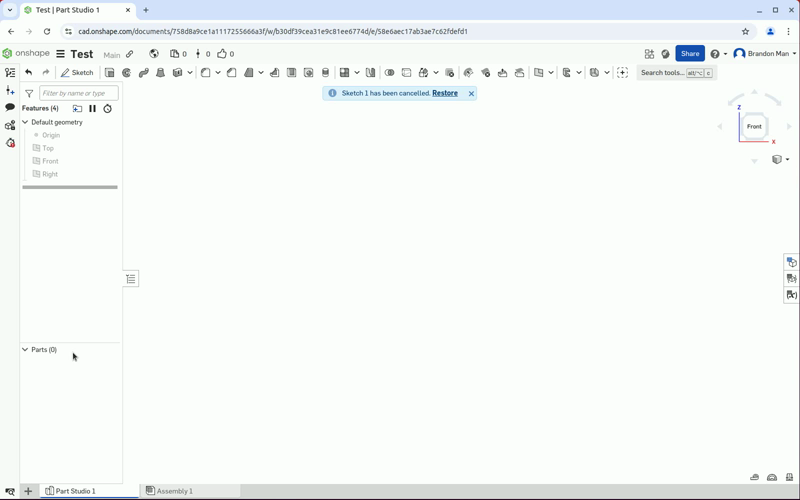
key(shift+s)
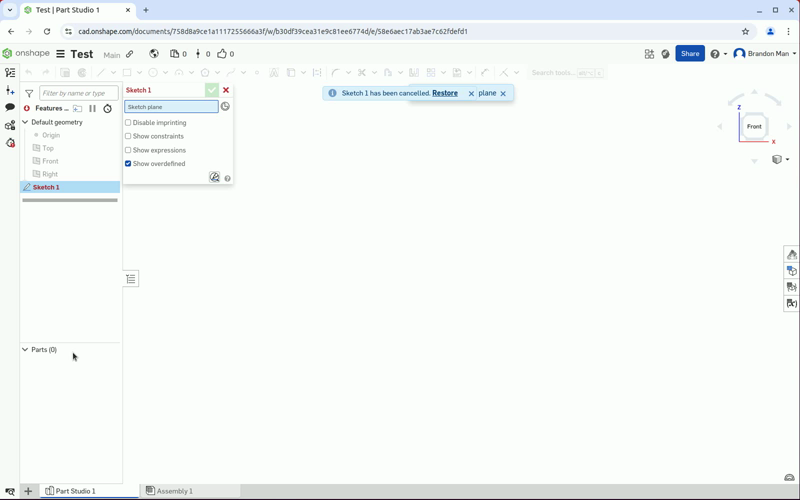
mouse_move(73, 163)
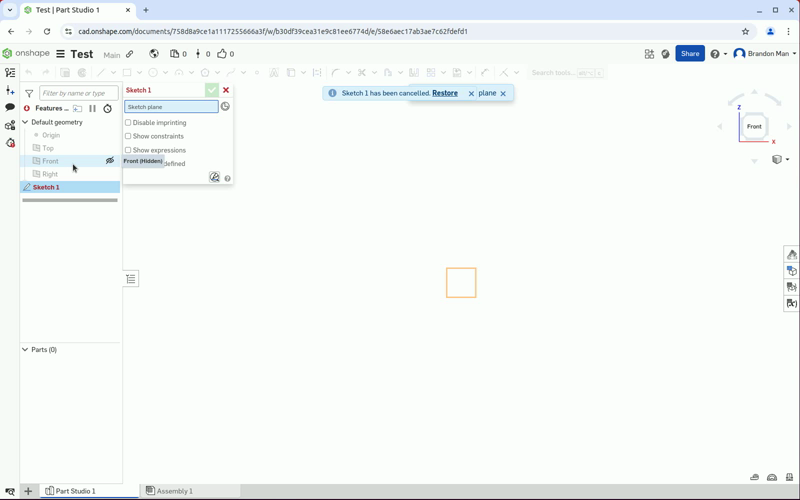
click(73, 163)
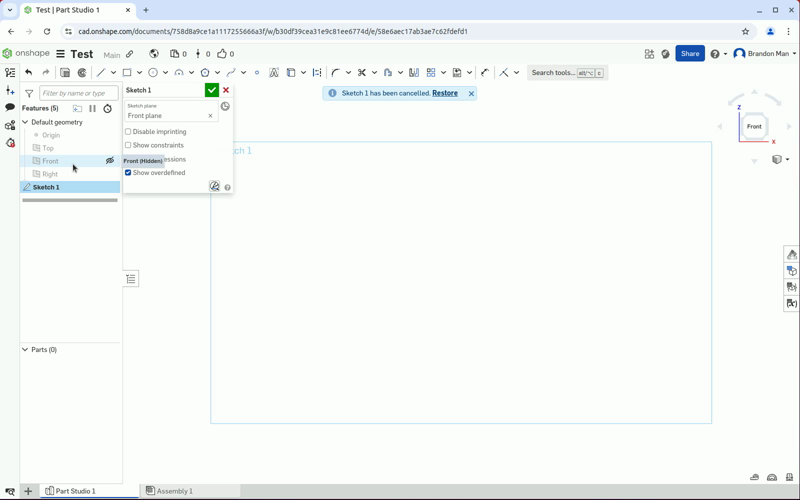
mouse_move(73, 352)
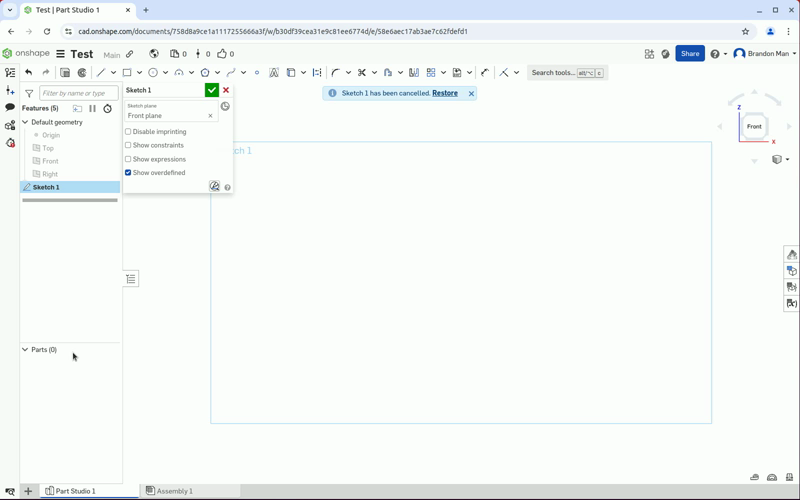
key(y)
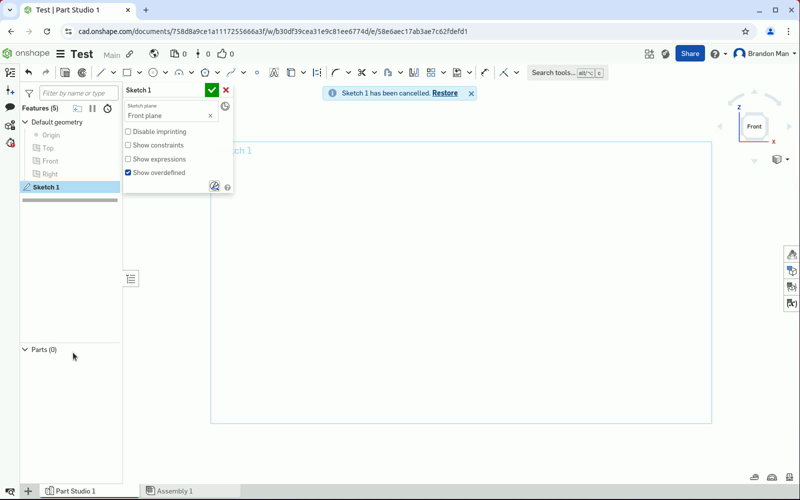
key(l)
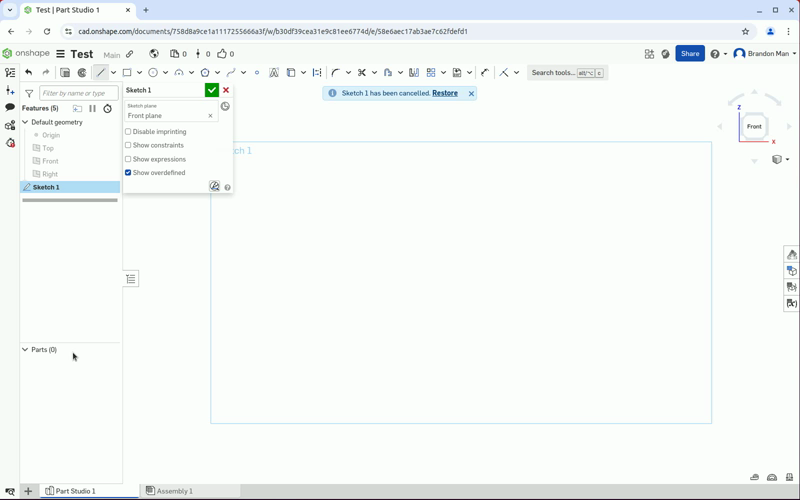
key_down(shift)
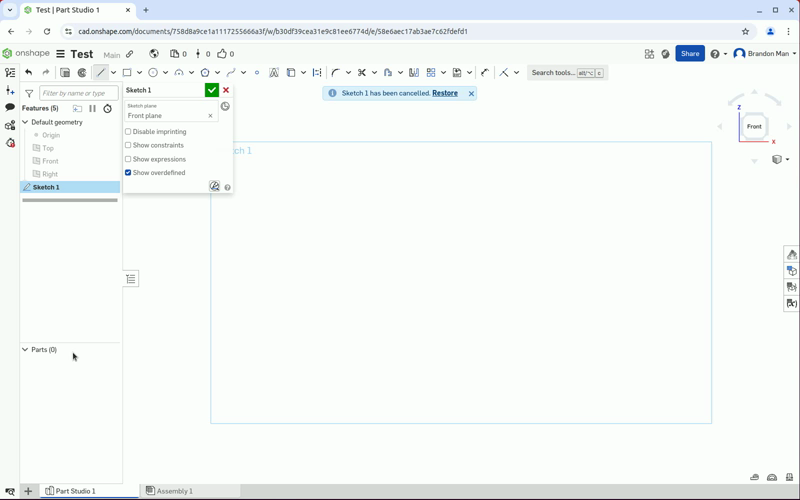
mouse_move(460, 395)
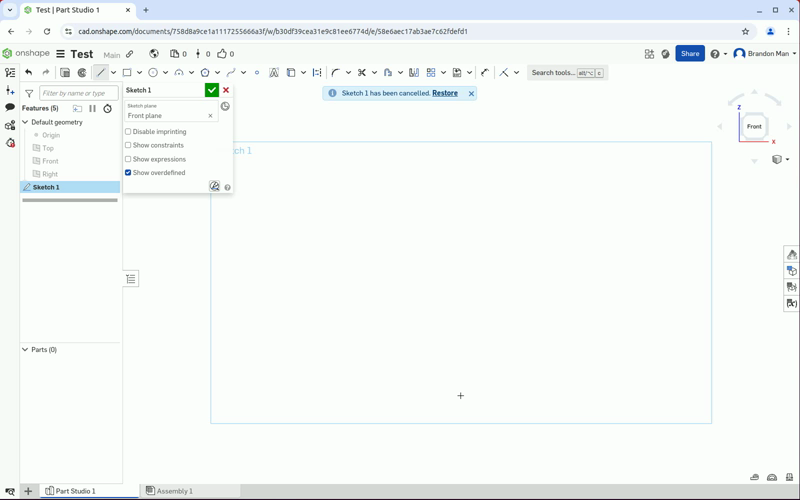
click(460, 395)
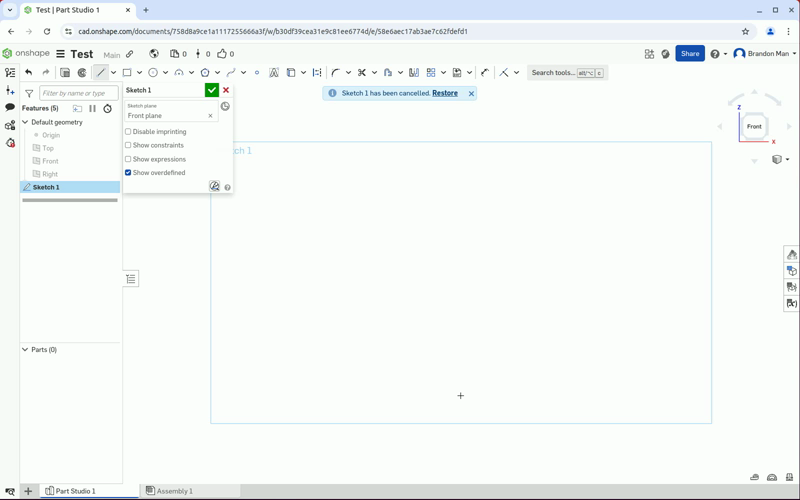
key_up(shift)
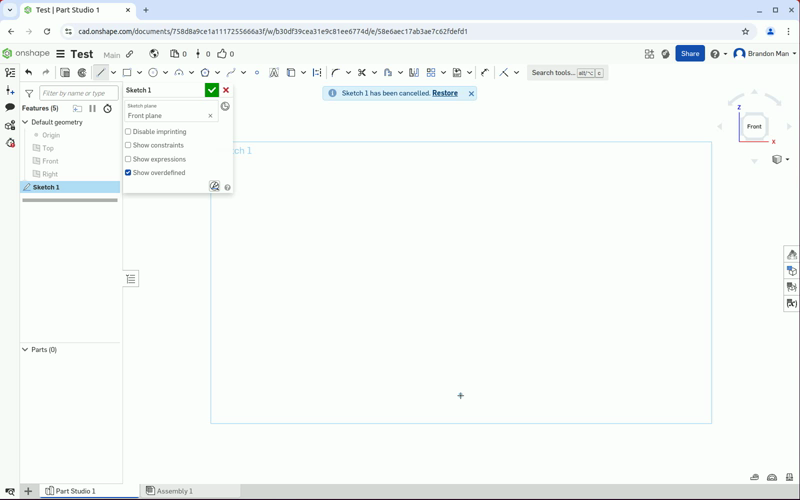
key_down(shift)
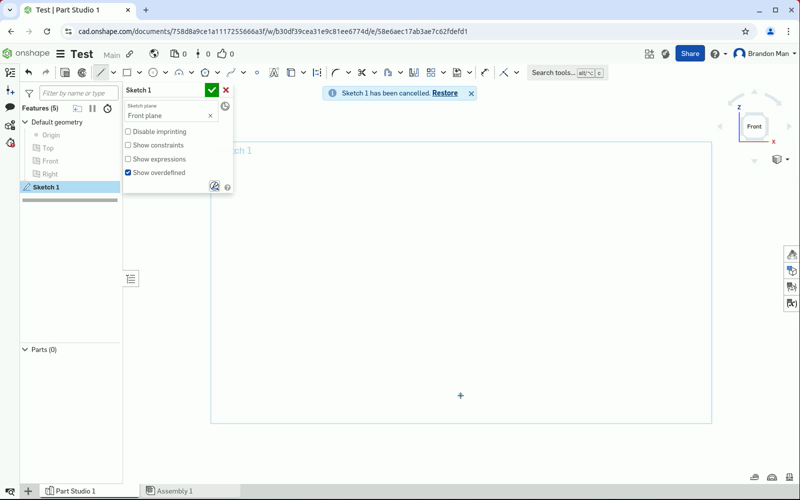
mouse_move(490, 395)
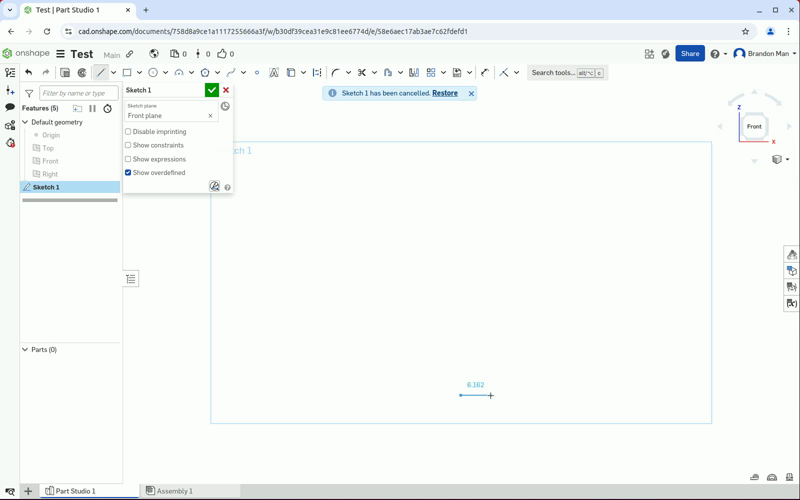
mouse_move(517, 395)
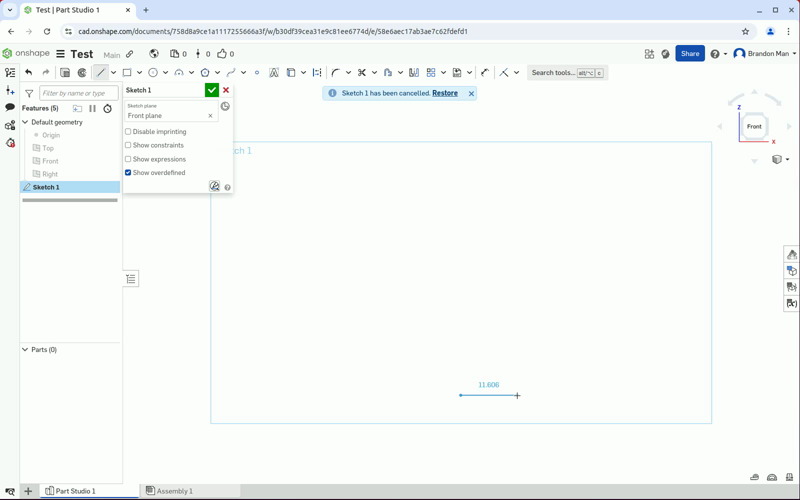
click(517, 395)
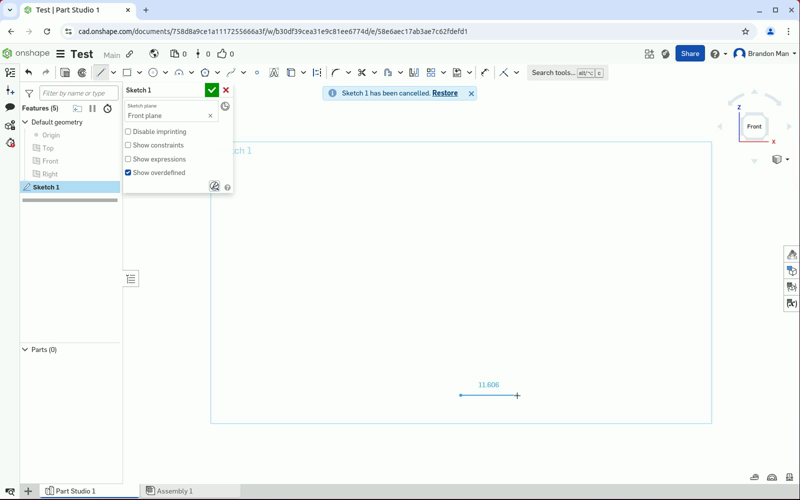
key_up(shift)
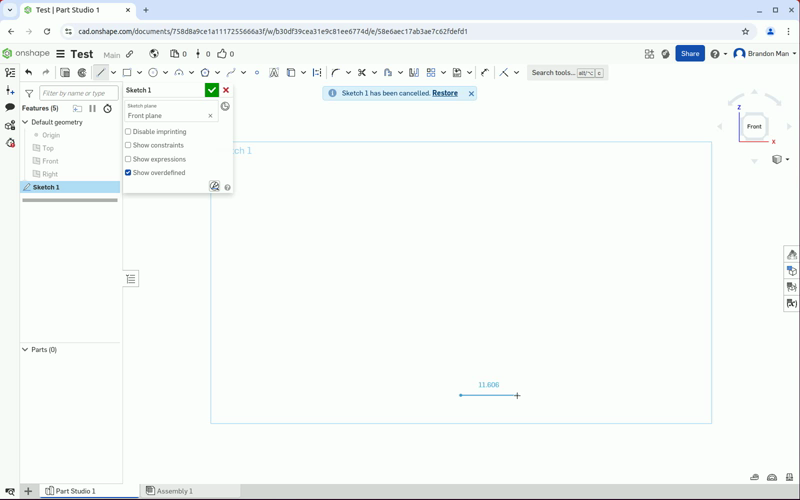
key_down(shift)
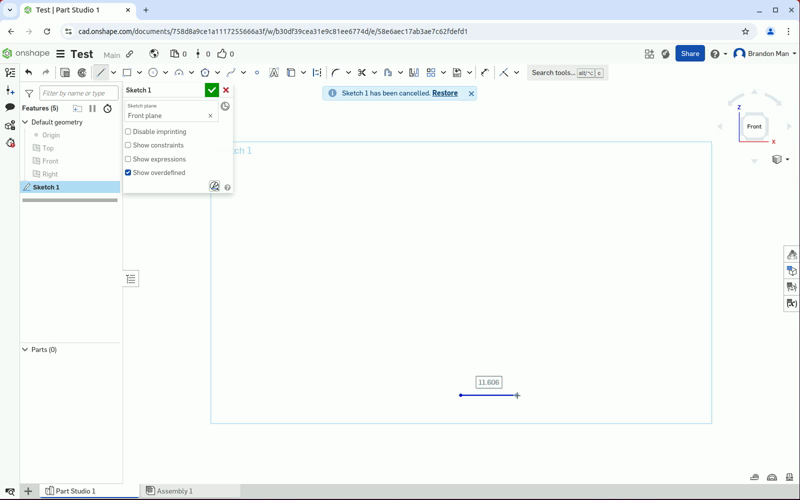
mouse_move(547, 395)
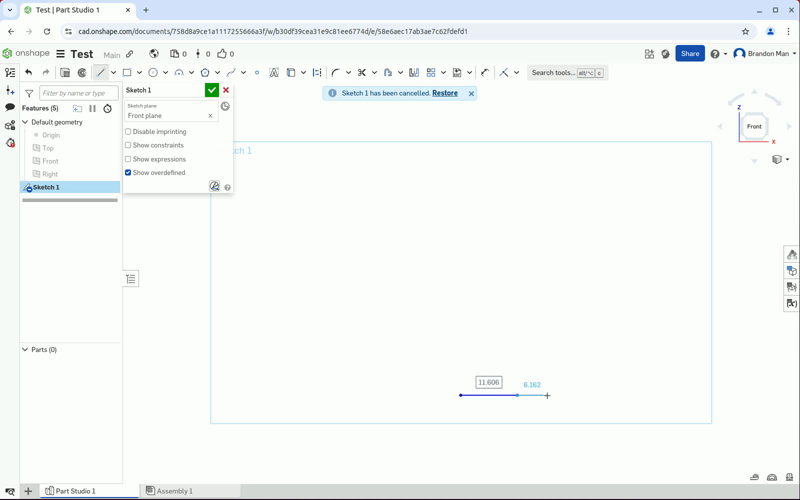
mouse_move(517, 350)
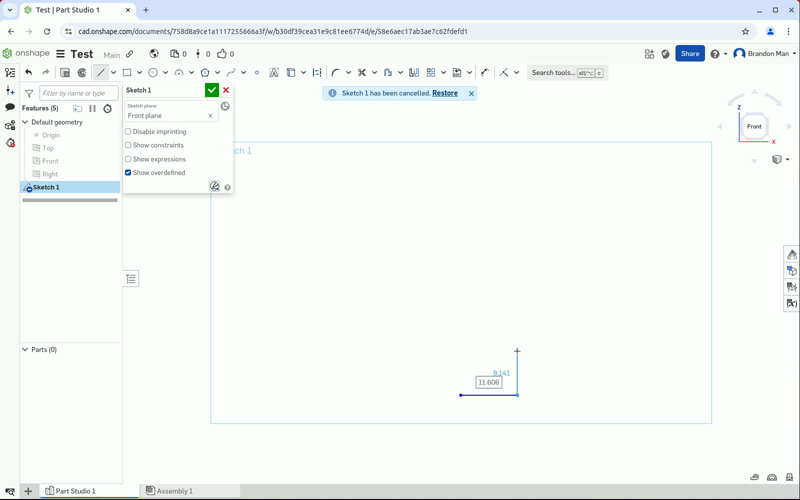
click(517, 350)
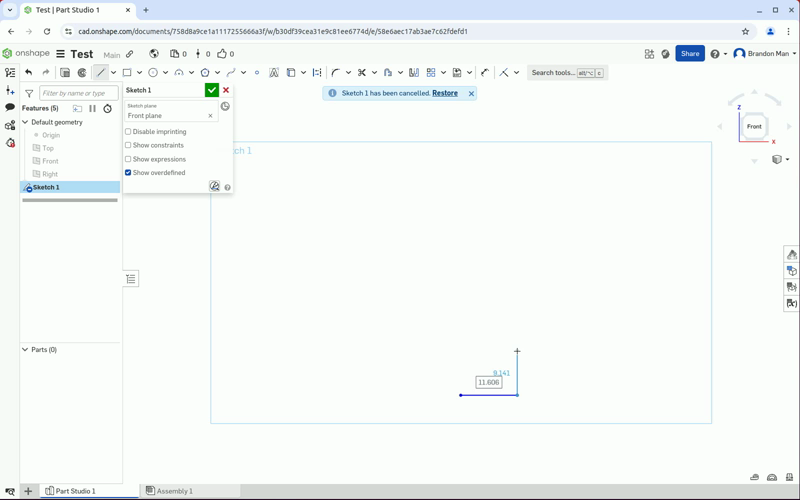
key_up(shift)
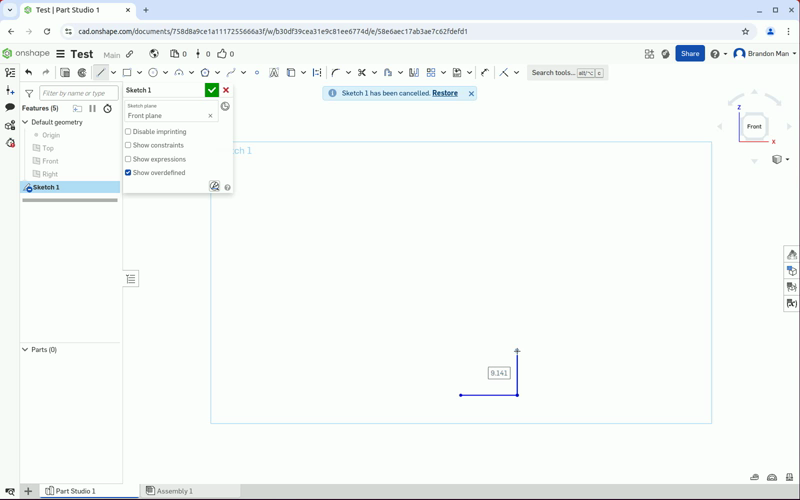
key_down(shift)
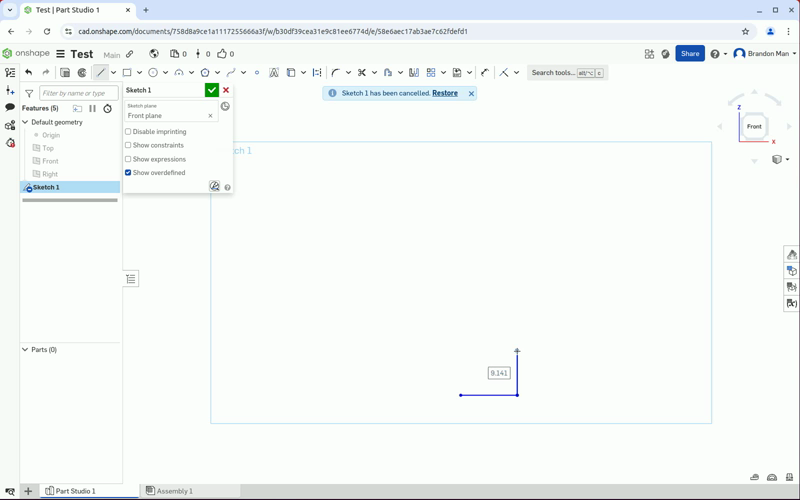
mouse_move(547, 350)
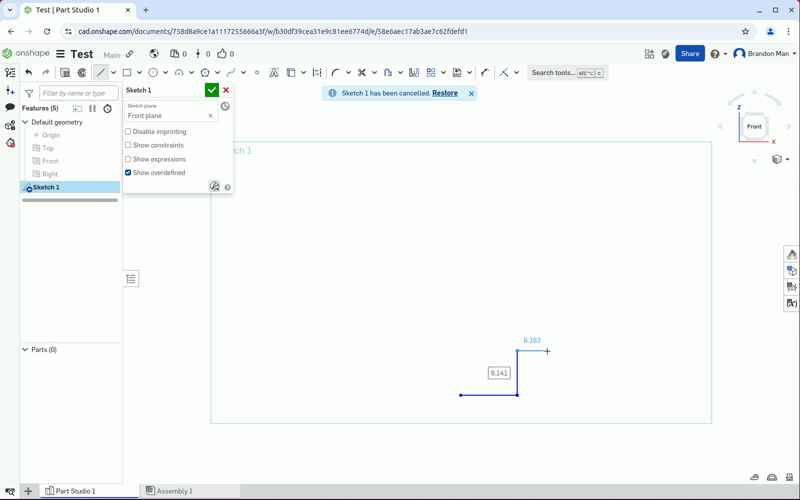
mouse_move(517, 306)
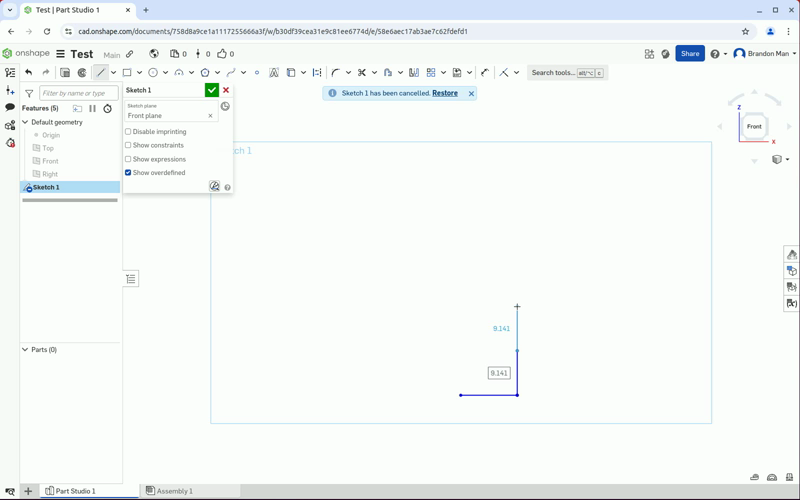
click(517, 306)
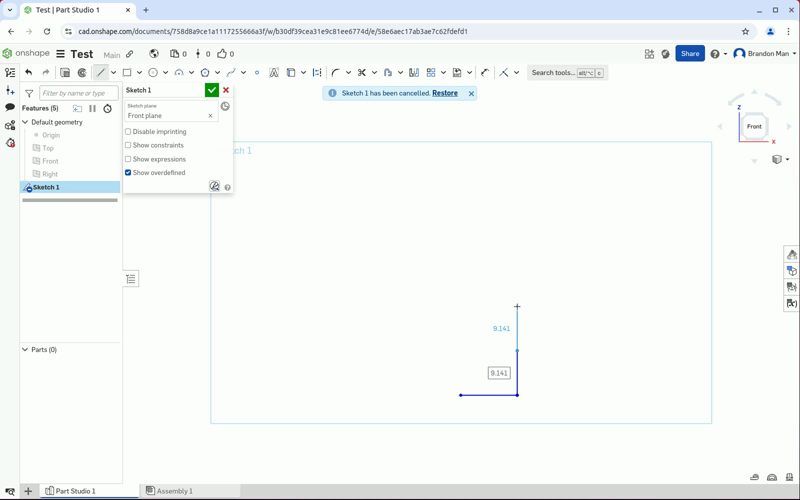
key_up(shift)
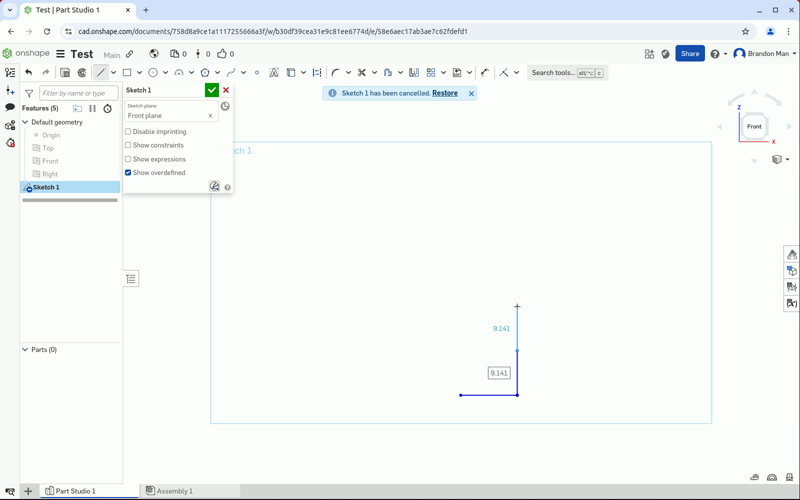
key_down(shift)
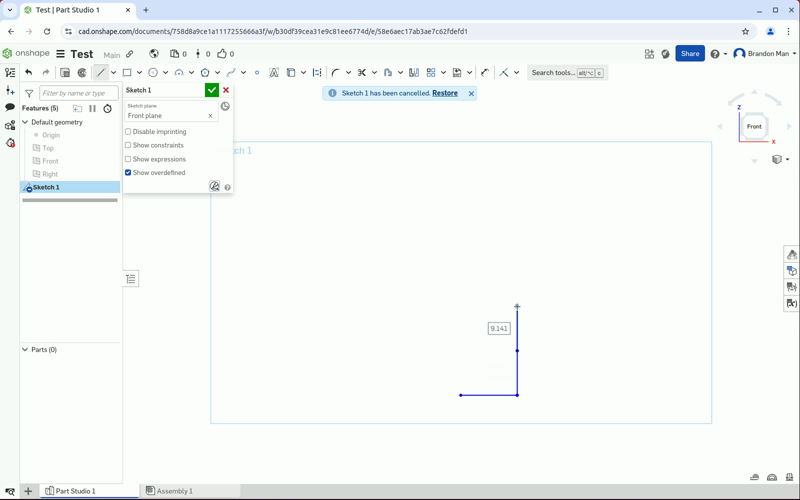
mouse_move(547, 306)
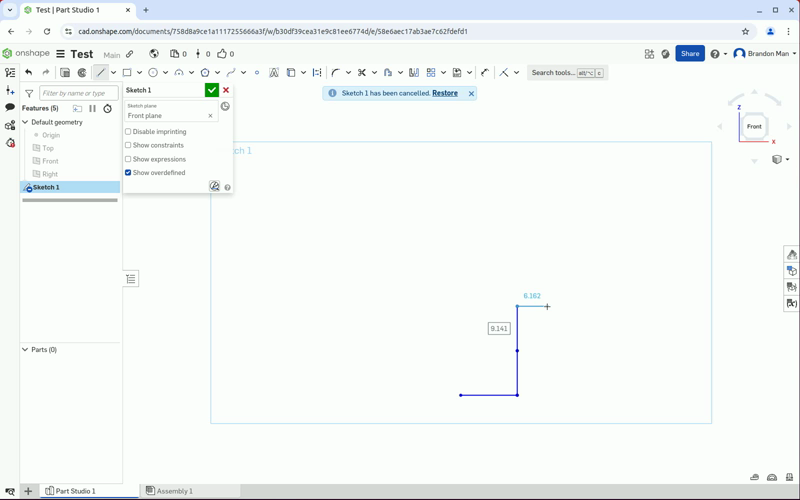
mouse_move(562, 306)
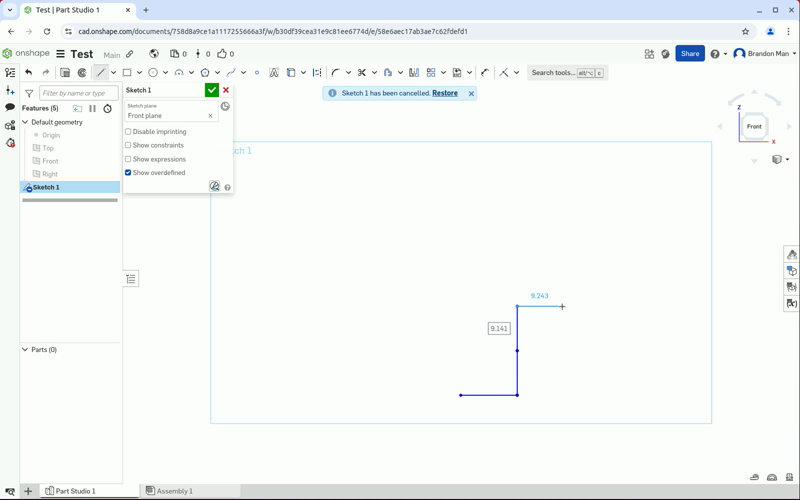
click(562, 306)
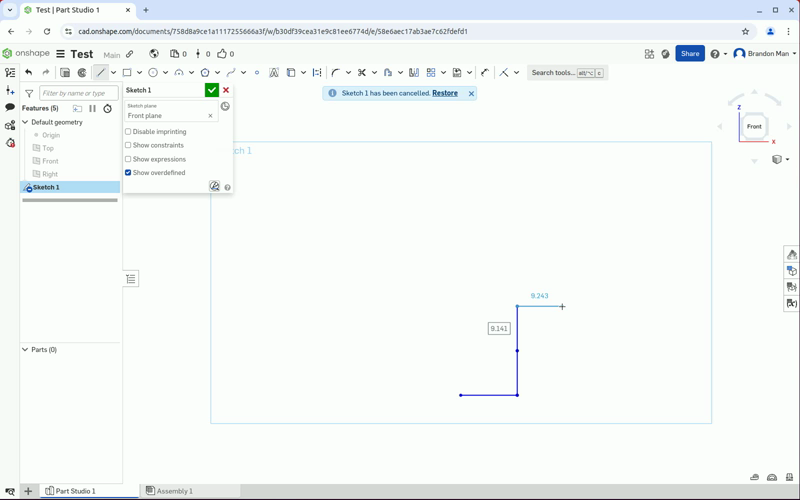
key_up(shift)
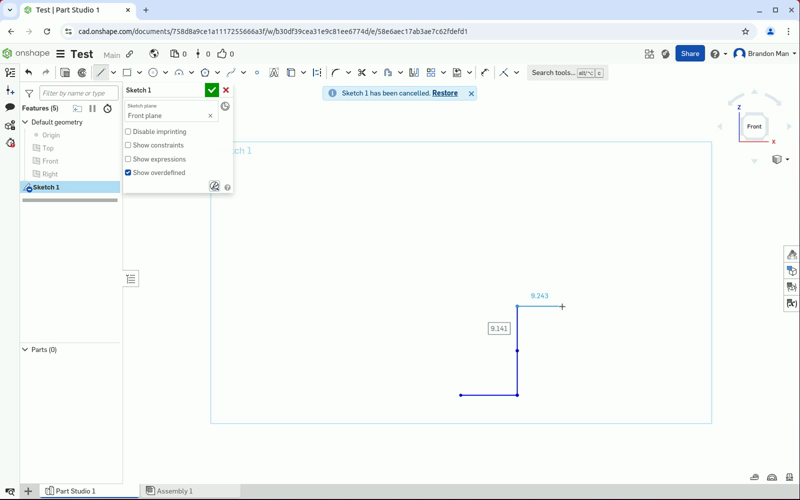
key_down(shift)
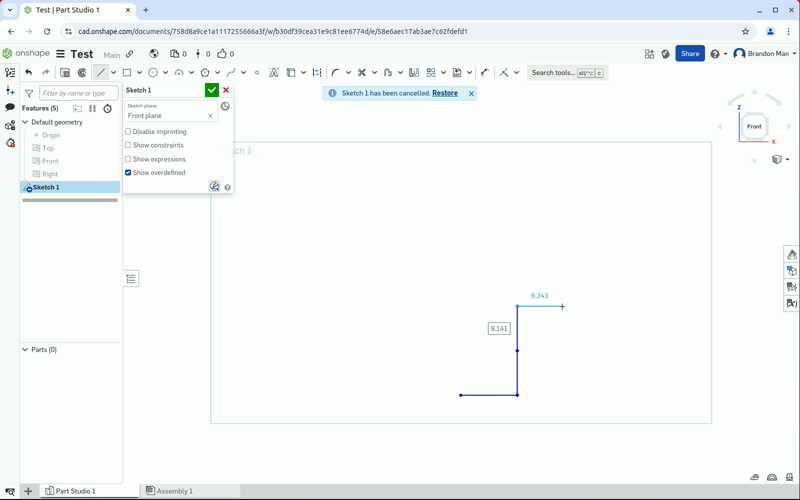
mouse_move(562, 171)
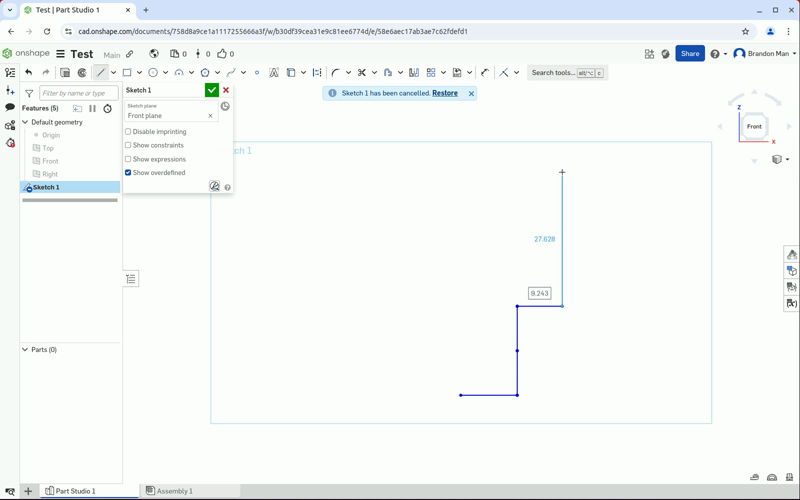
click(562, 171)
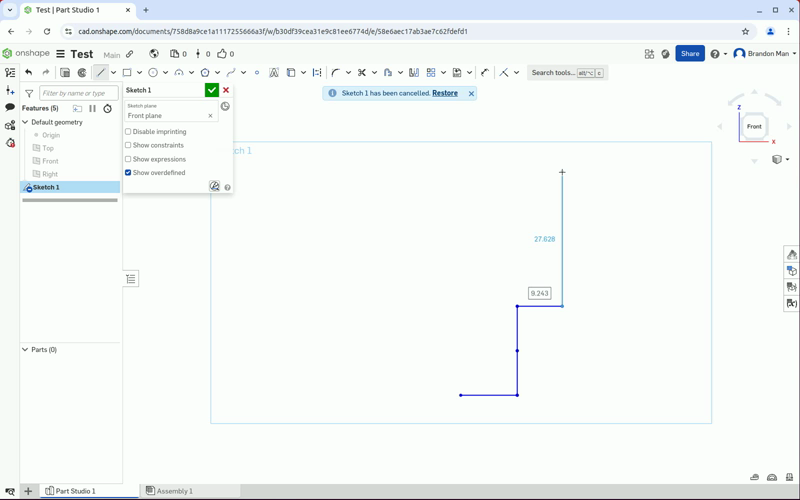
key_up(shift)
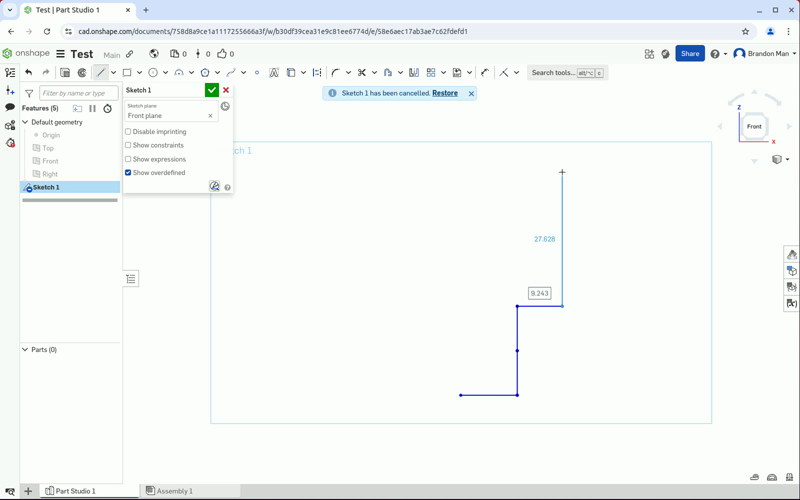
key_down(shift)
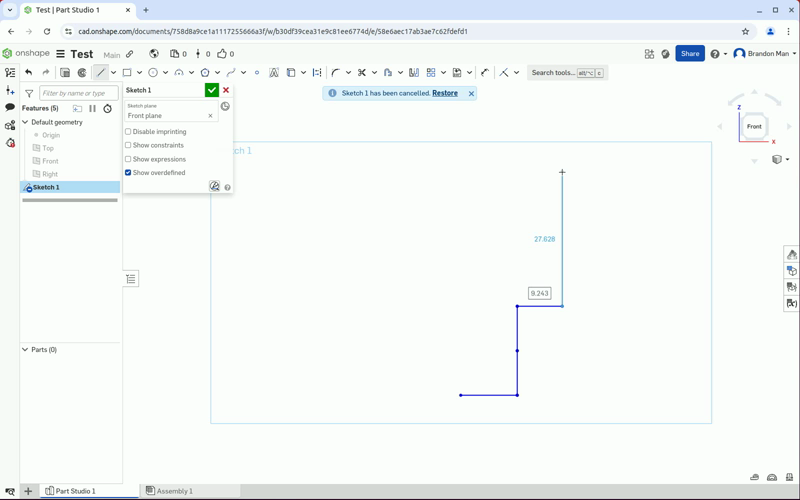
mouse_move(489, 171)
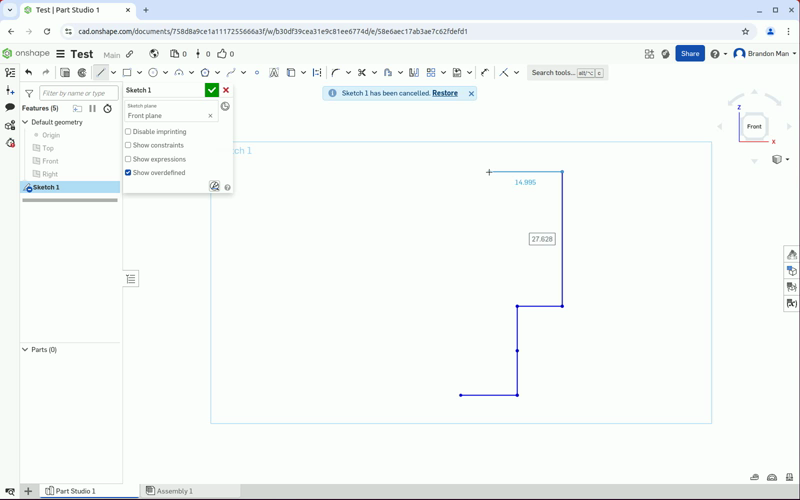
click(489, 171)
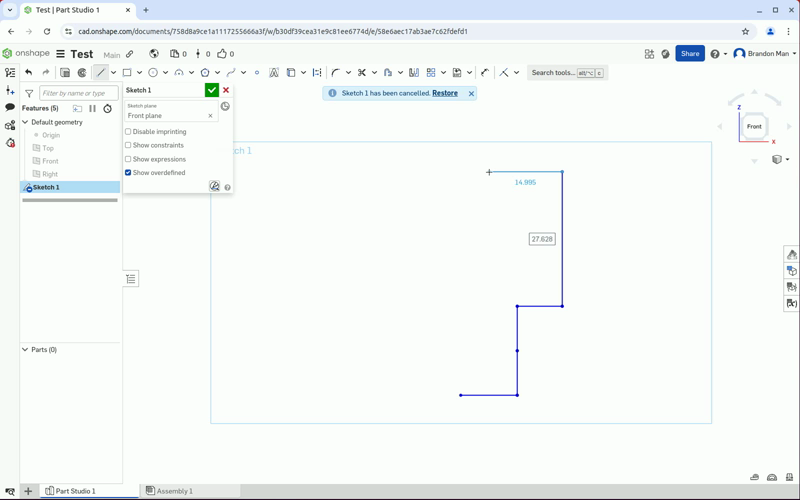
key_up(shift)
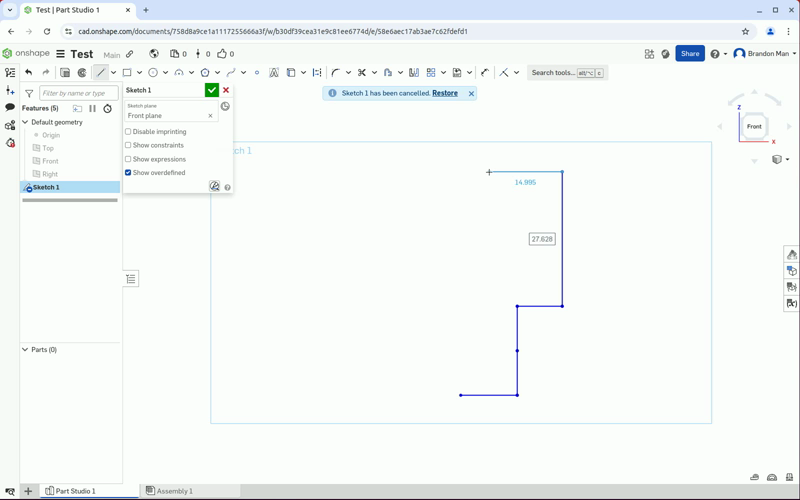
key_down(shift)
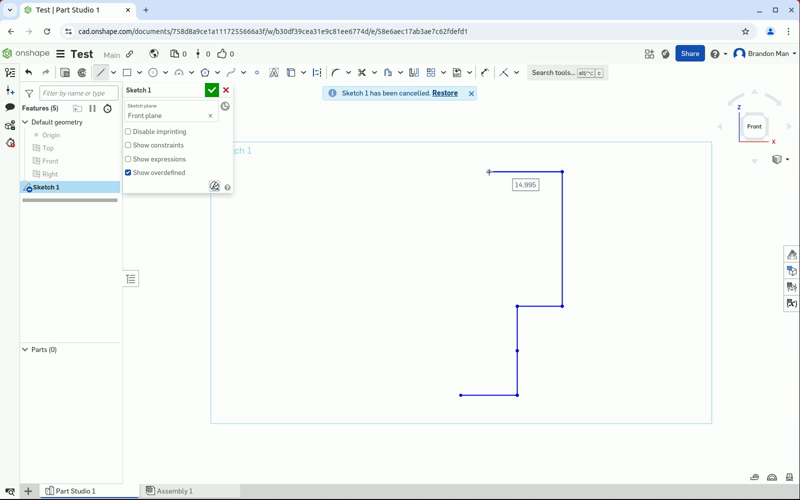
mouse_move(519, 171)
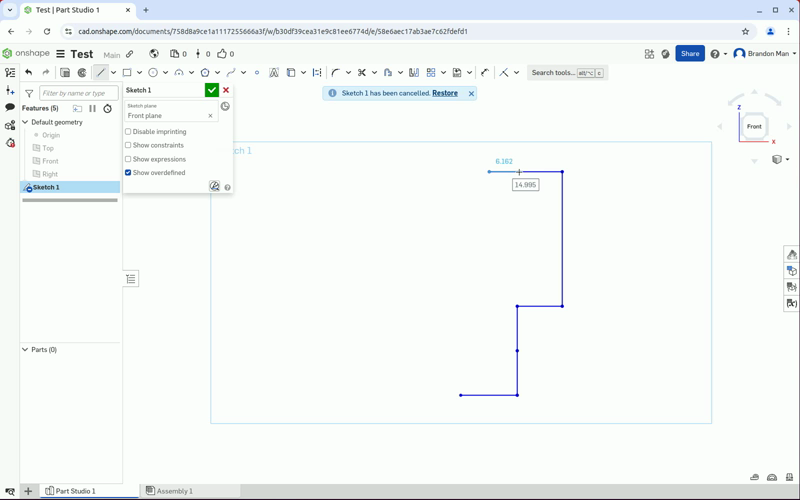
mouse_move(489, 192)
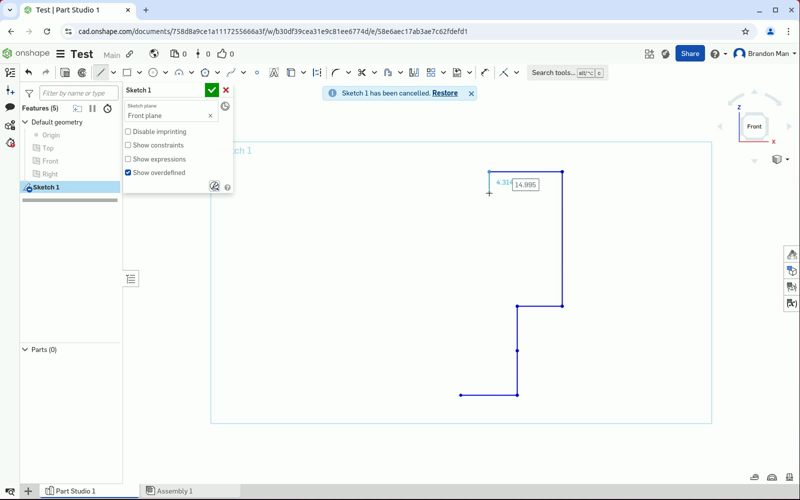
click(489, 192)
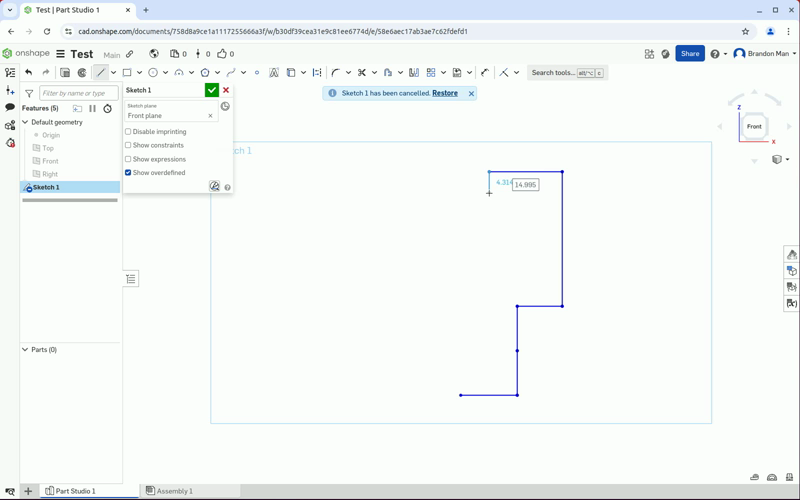
key_up(shift)
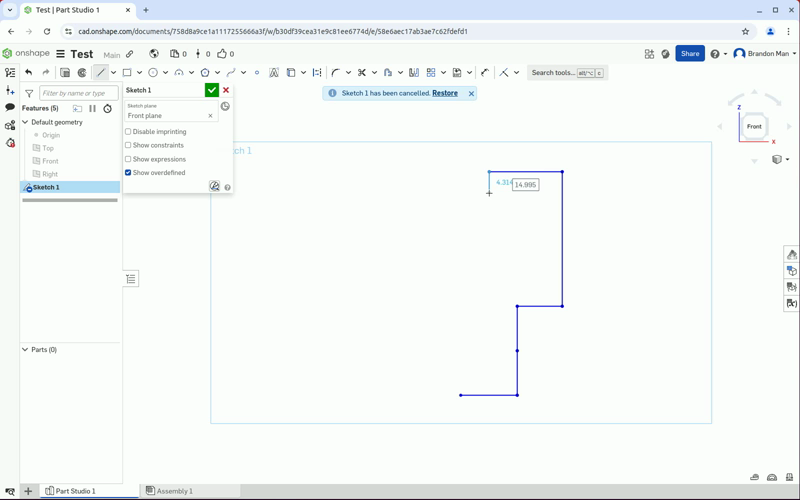
key_down(shift)
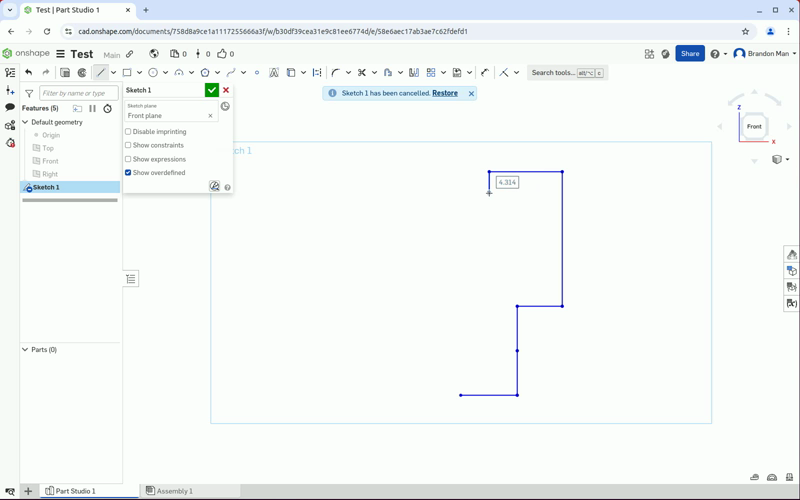
mouse_move(519, 192)
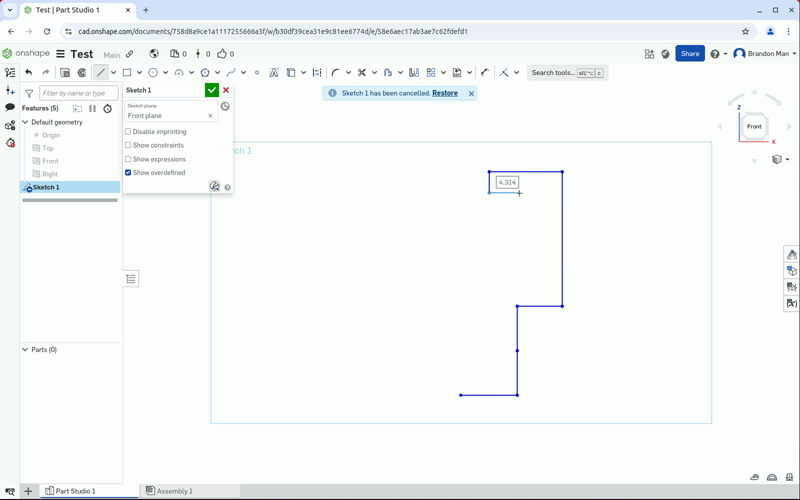
mouse_move(484, 192)
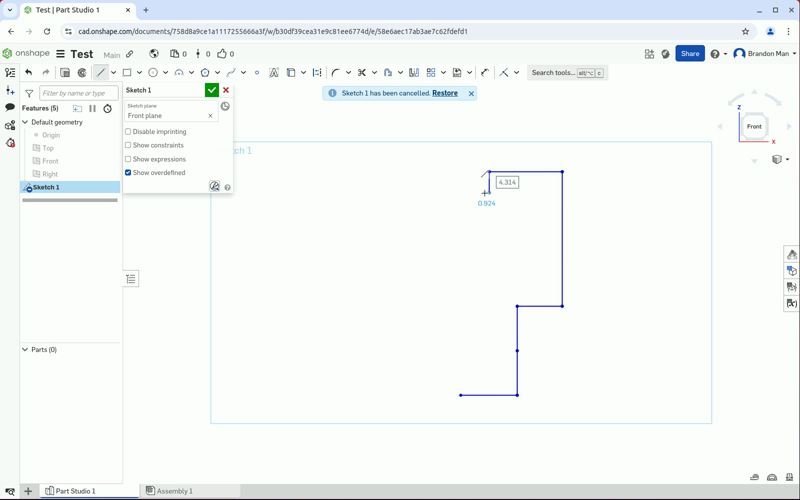
scroll(6)
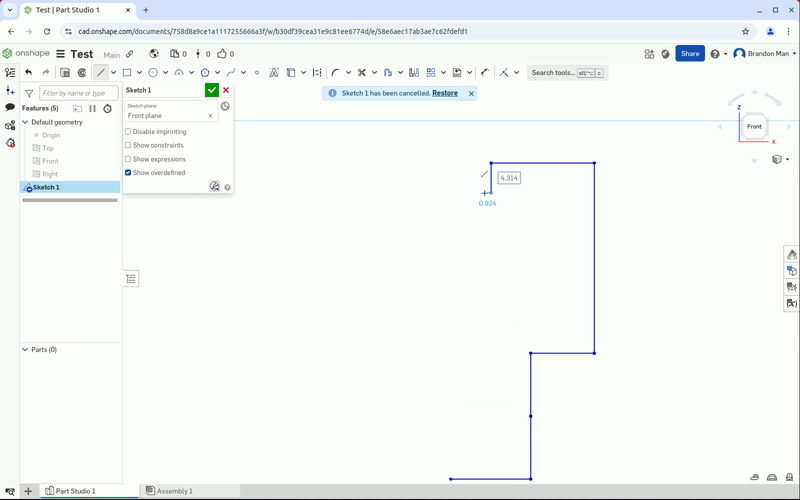
scroll(6)
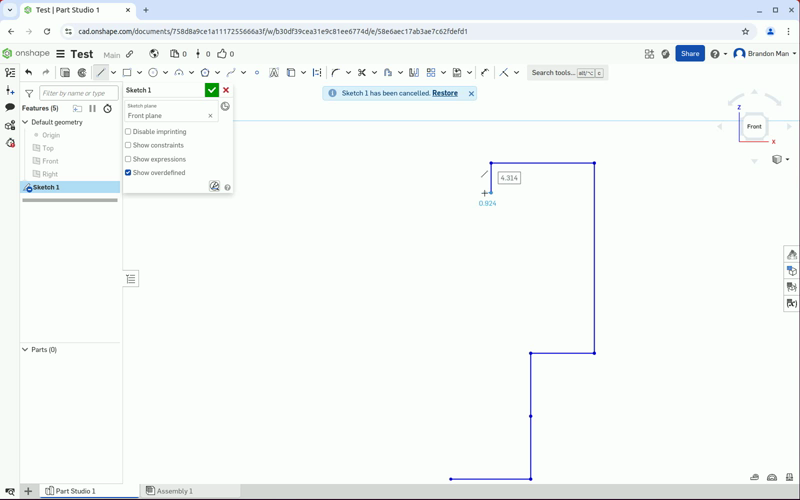
scroll(6)
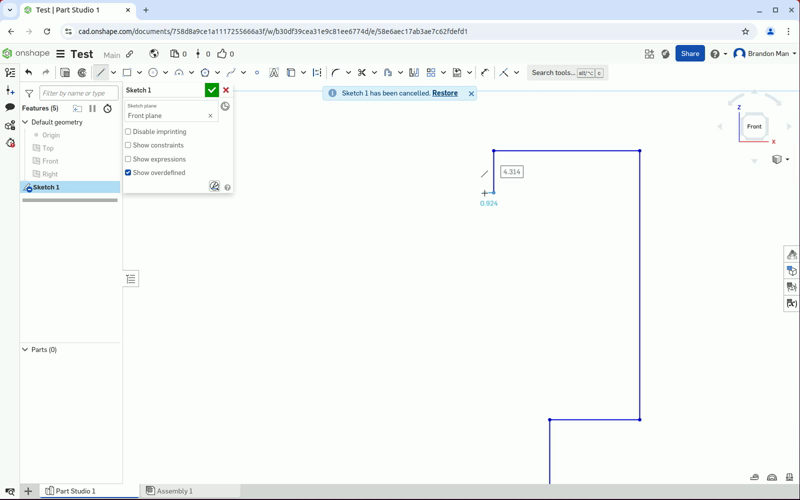
scroll(6)
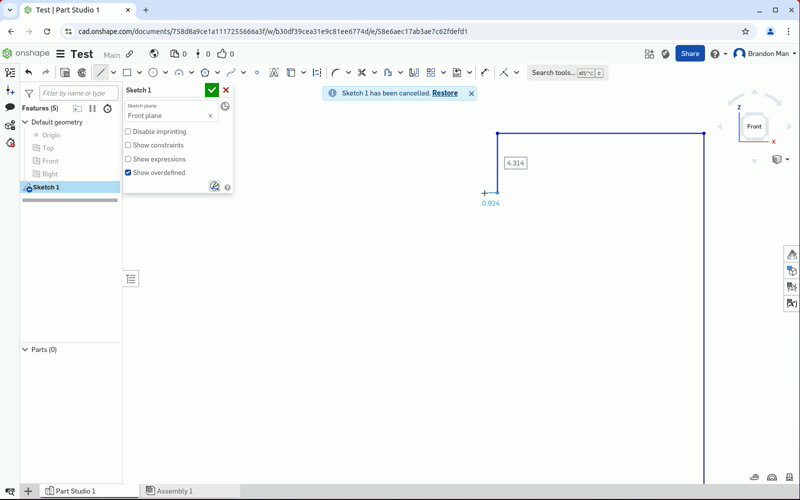
scroll(6)
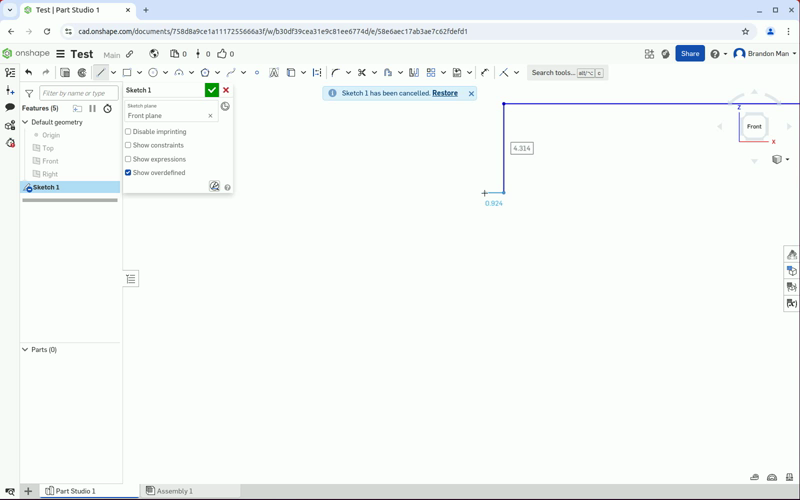
scroll(6)
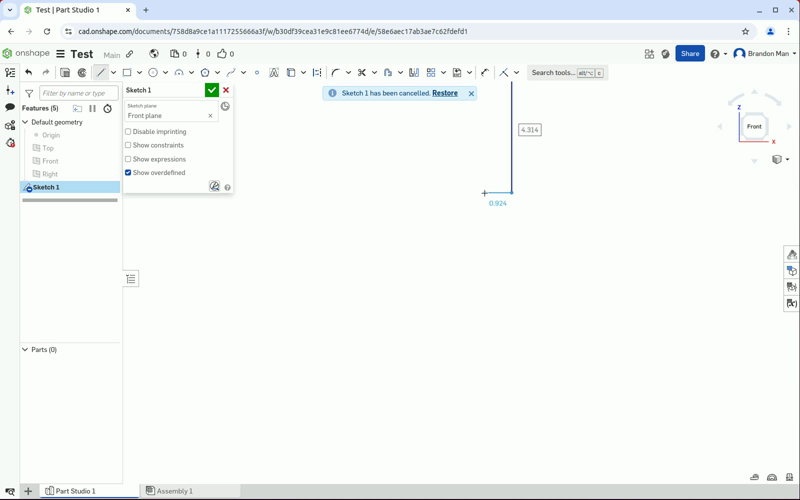
scroll(6)
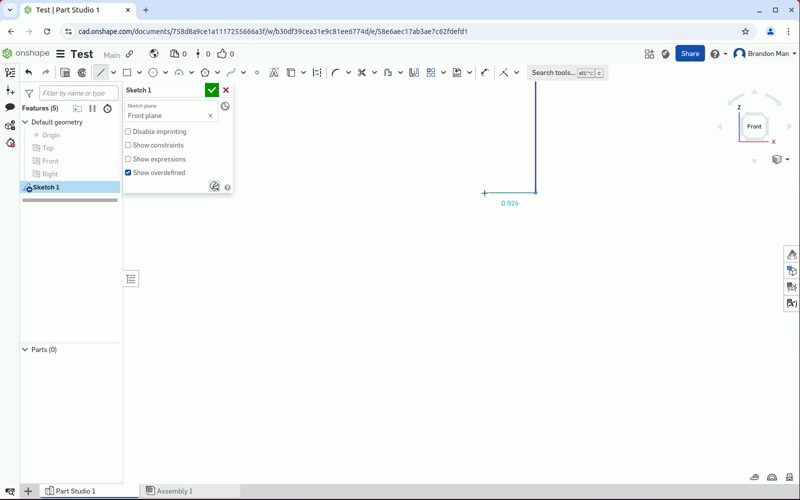
click(484, 192)
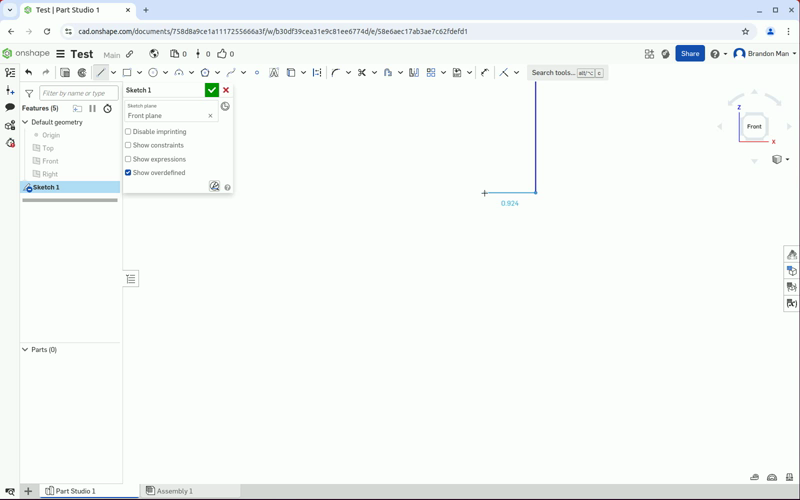
scroll(-6)
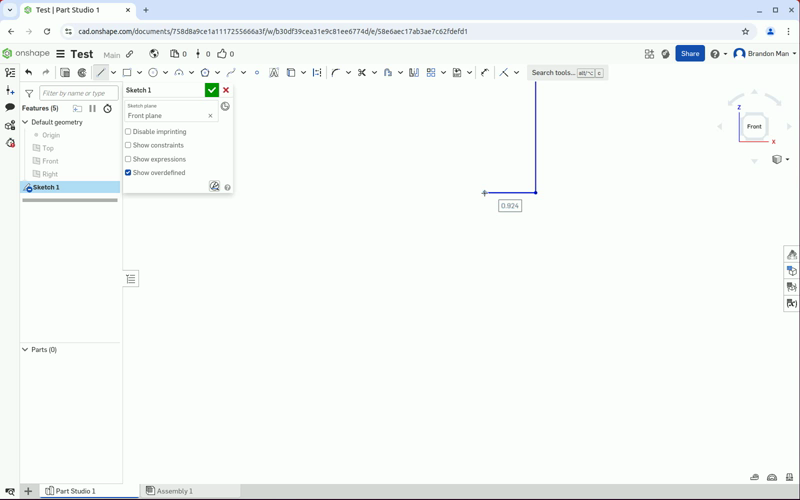
scroll(-6)
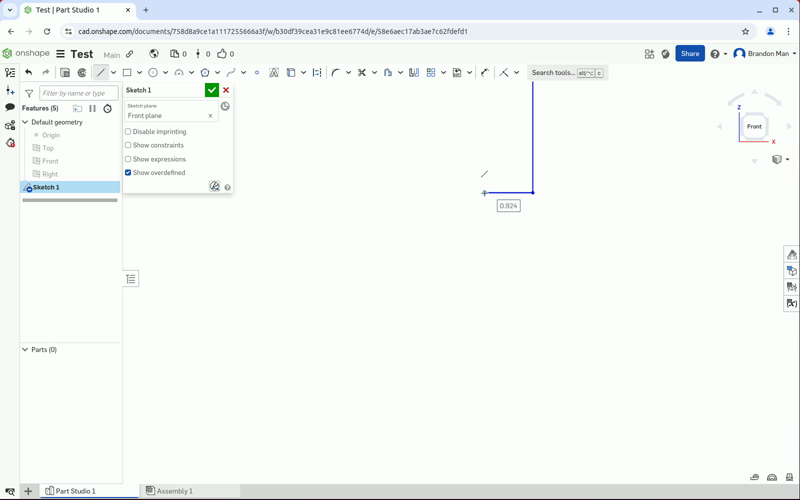
scroll(-6)
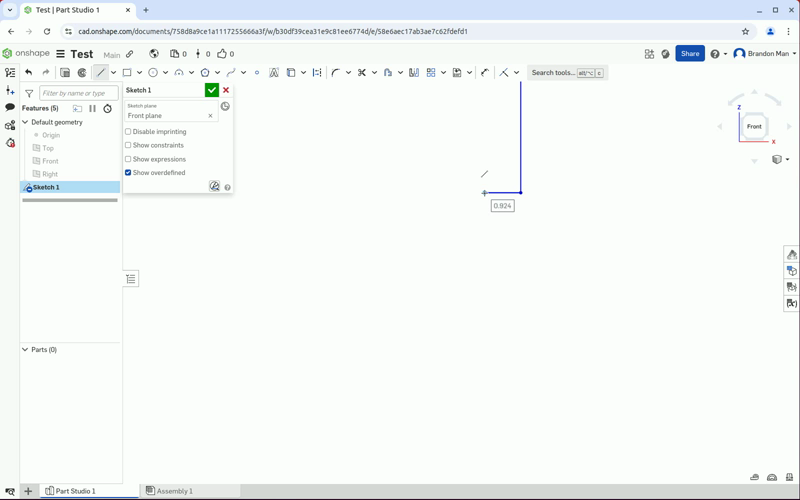
scroll(-6)
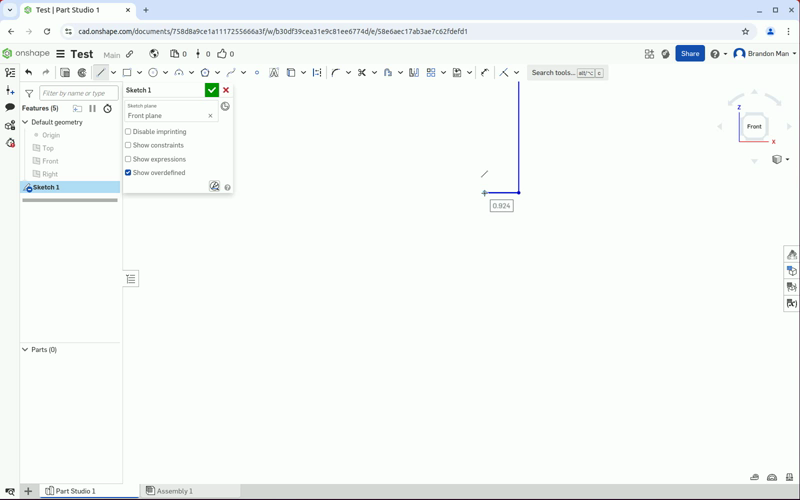
scroll(-6)
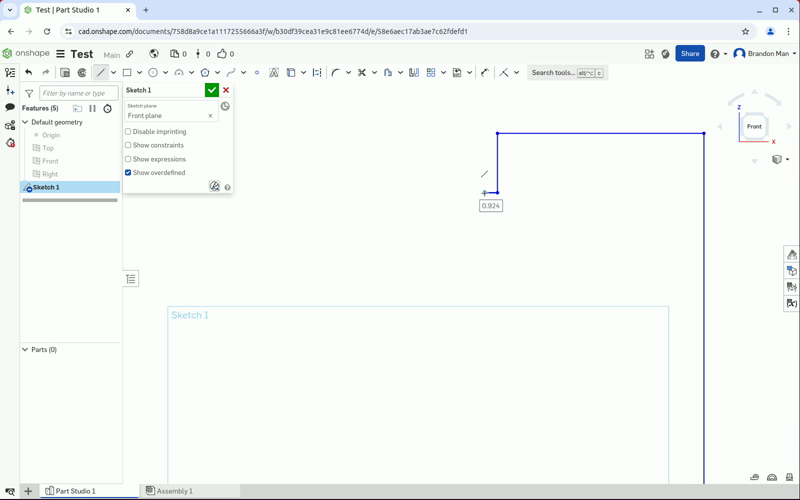
scroll(-6)
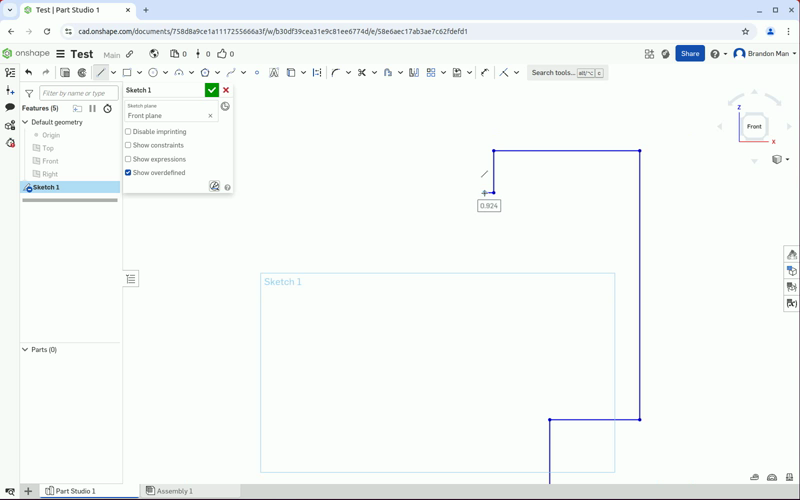
scroll(-6)
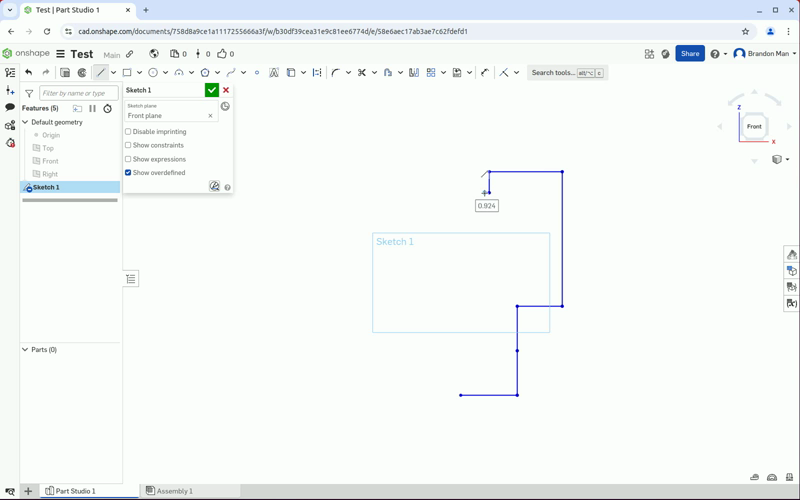
key_up(shift)
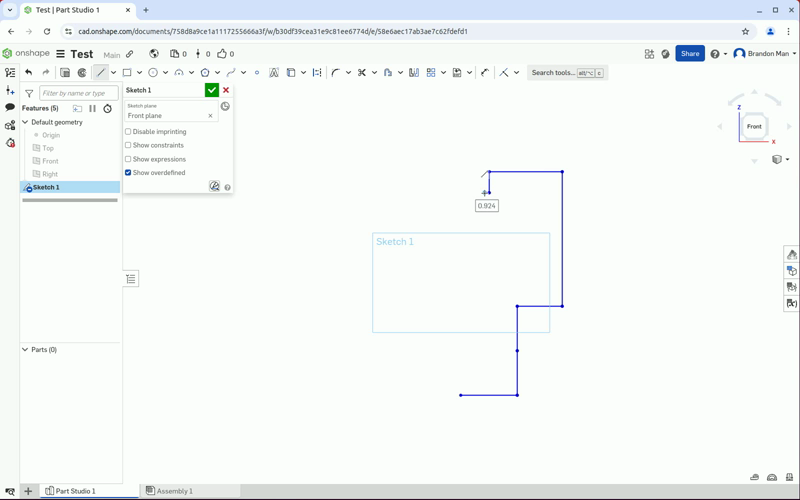
key_down(shift)
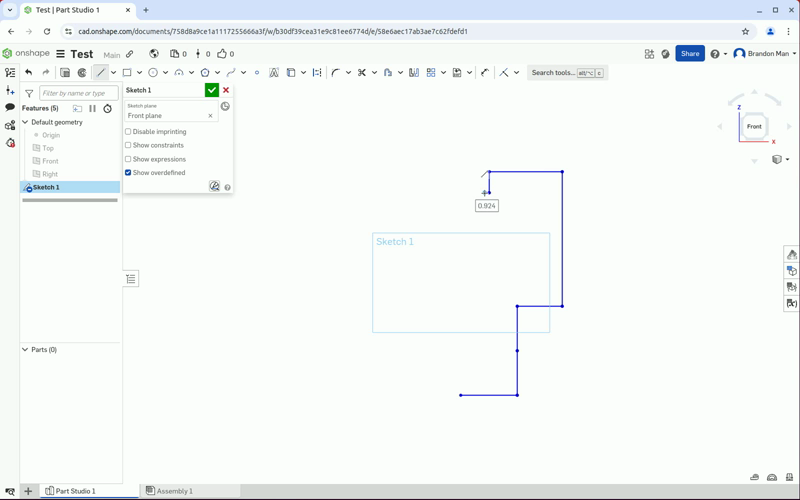
mouse_move(514, 192)
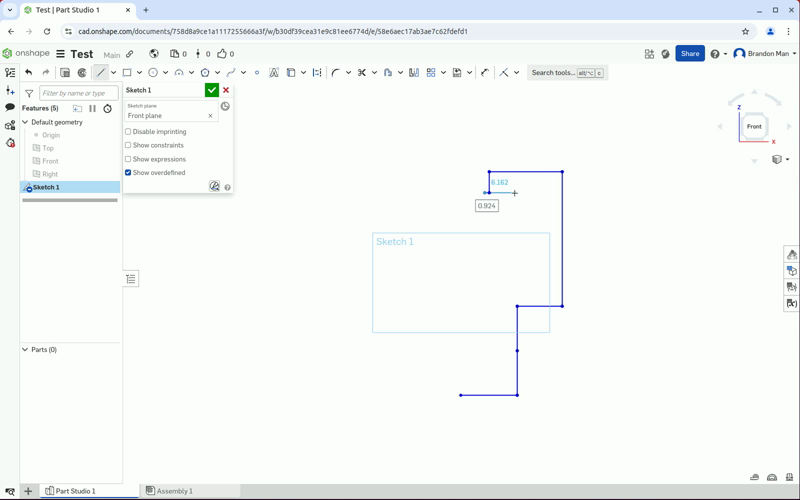
mouse_move(484, 171)
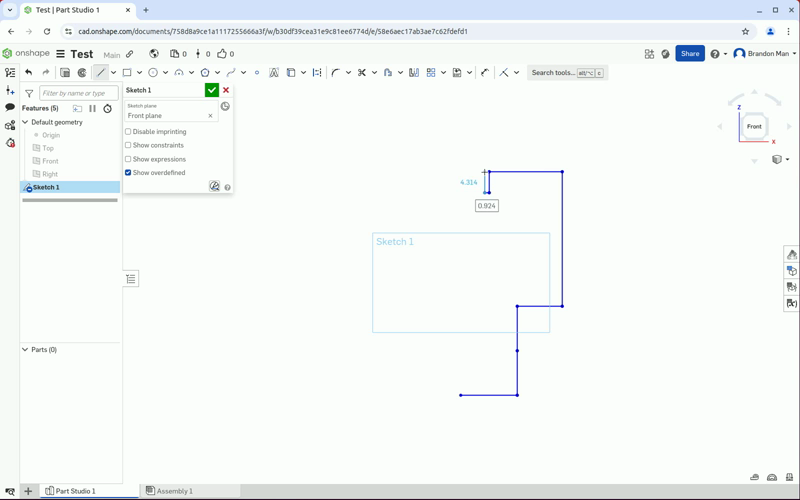
click(484, 171)
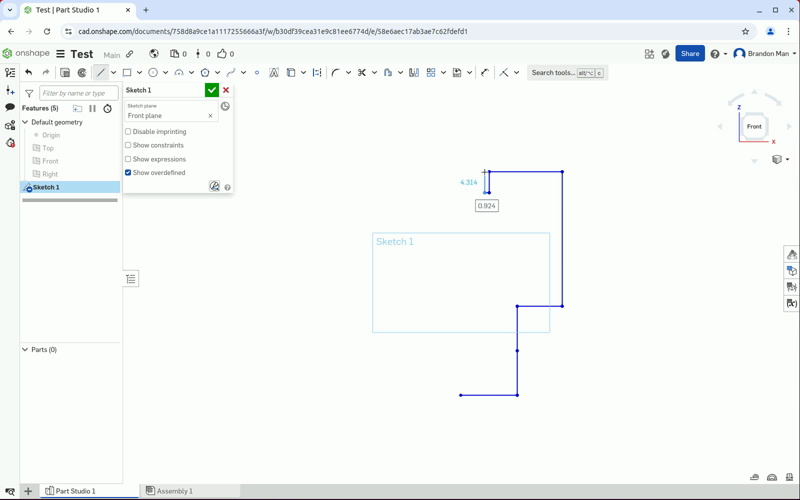
key_up(shift)
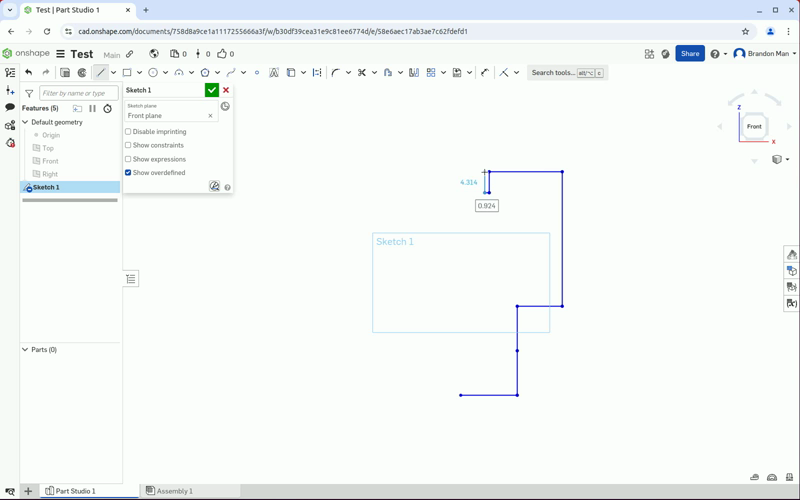
key_down(shift)
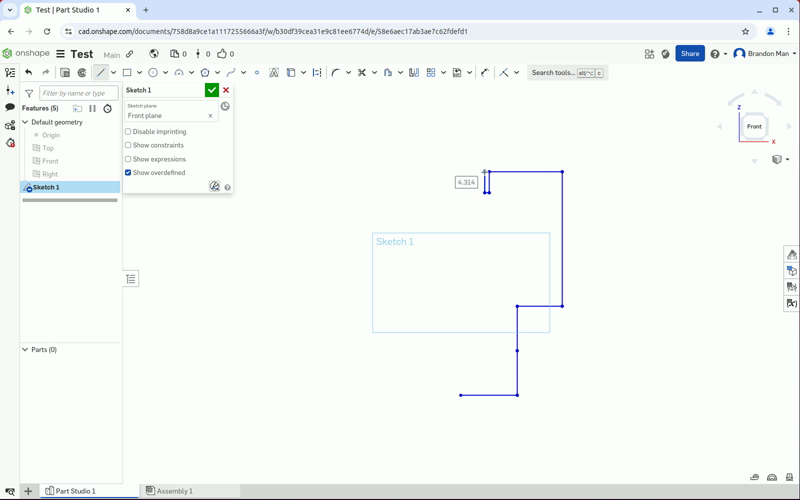
mouse_move(514, 171)
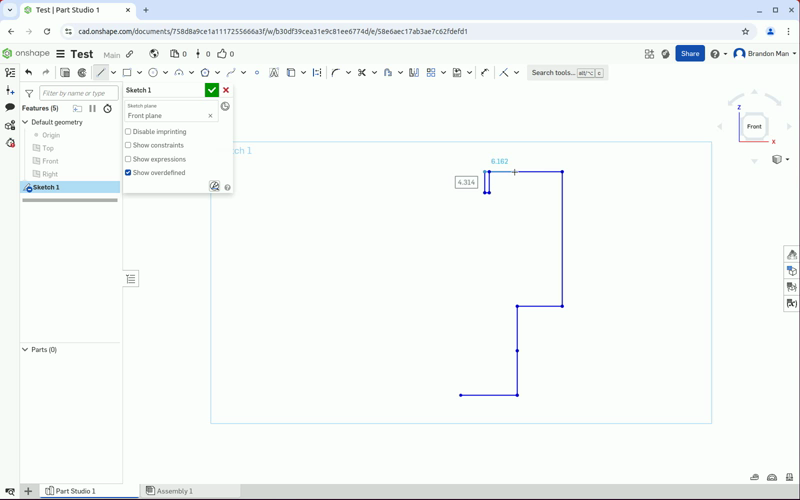
mouse_move(460, 171)
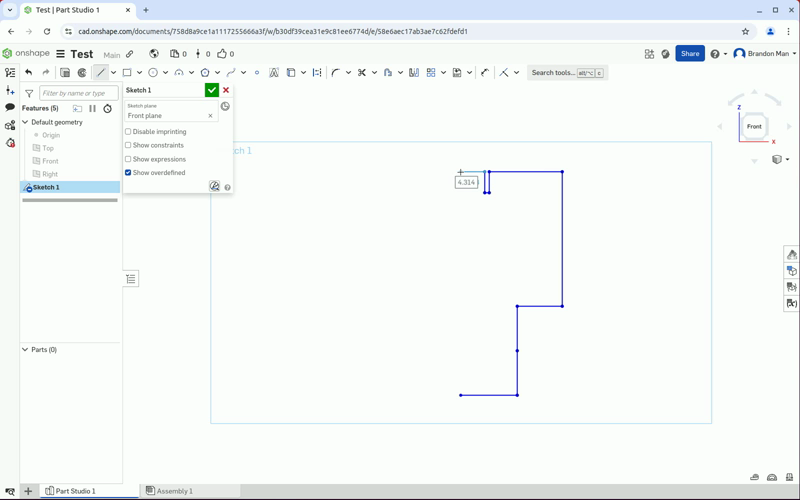
click(460, 171)
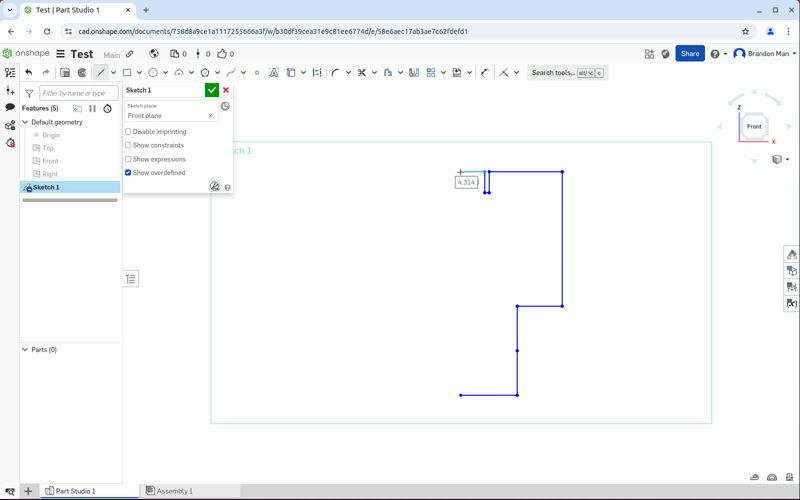
key_up(shift)
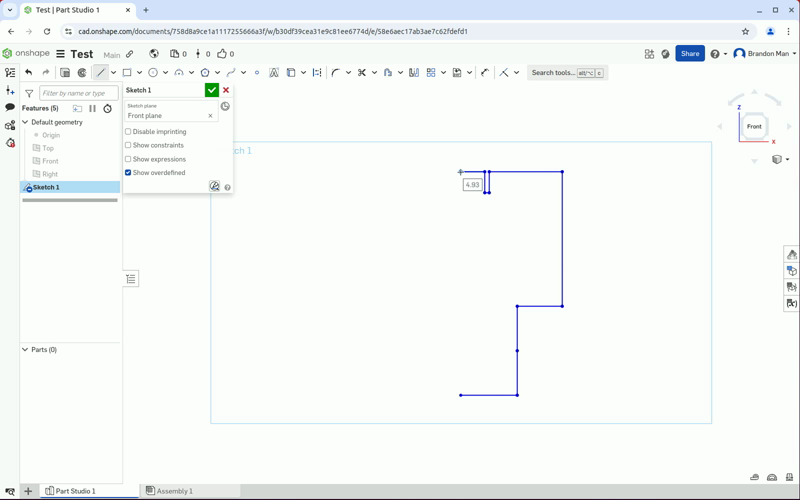
key_down(shift)
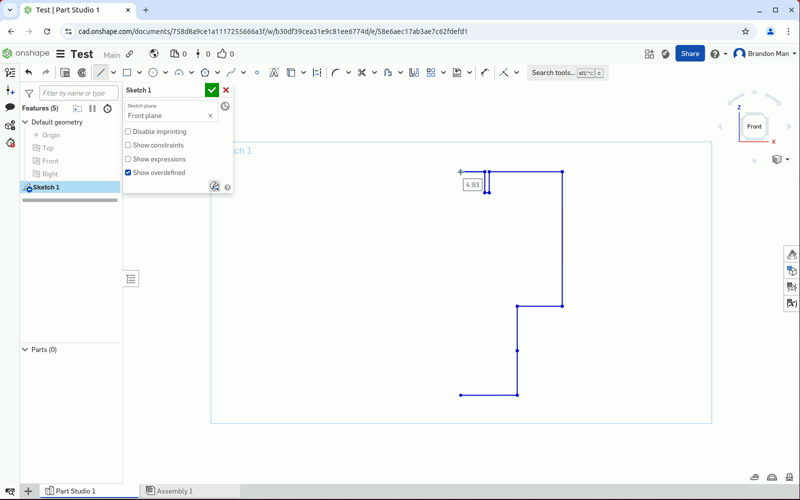
mouse_move(460, 282)
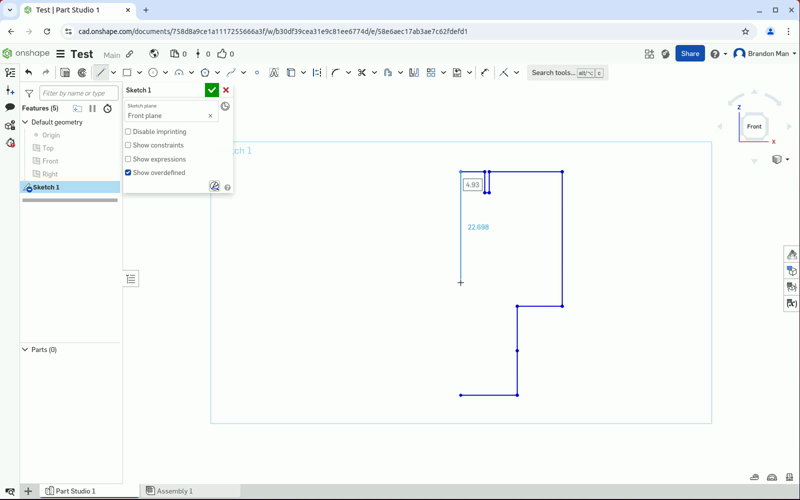
click(460, 282)
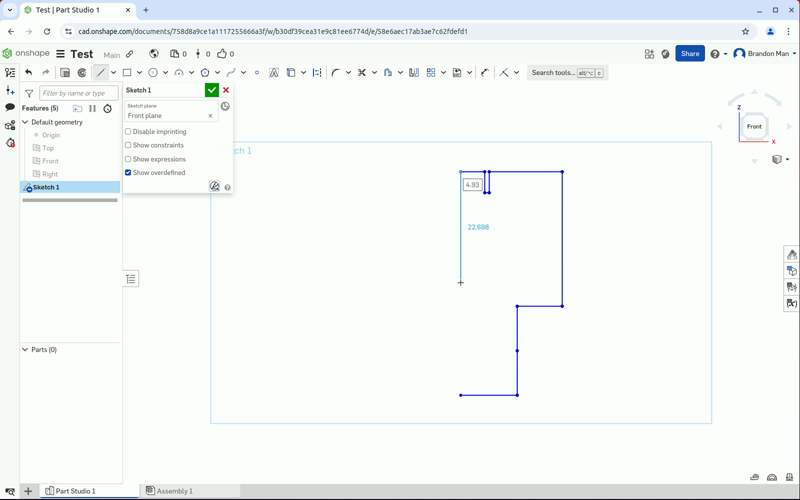
key_up(shift)
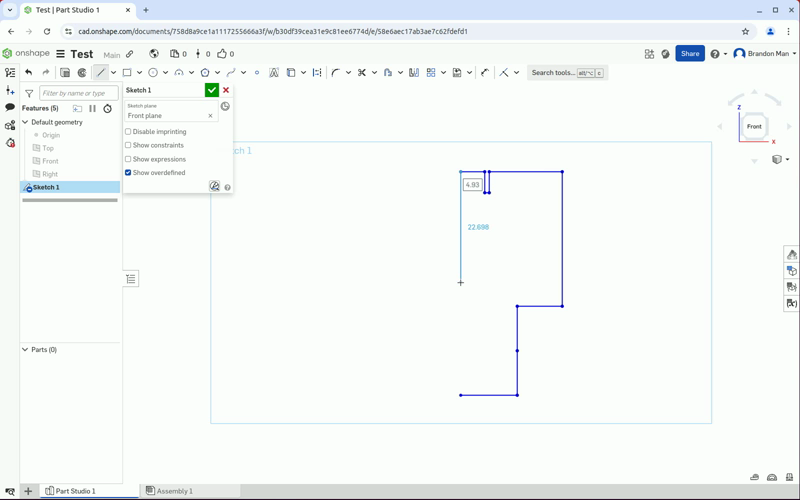
key_down(shift)
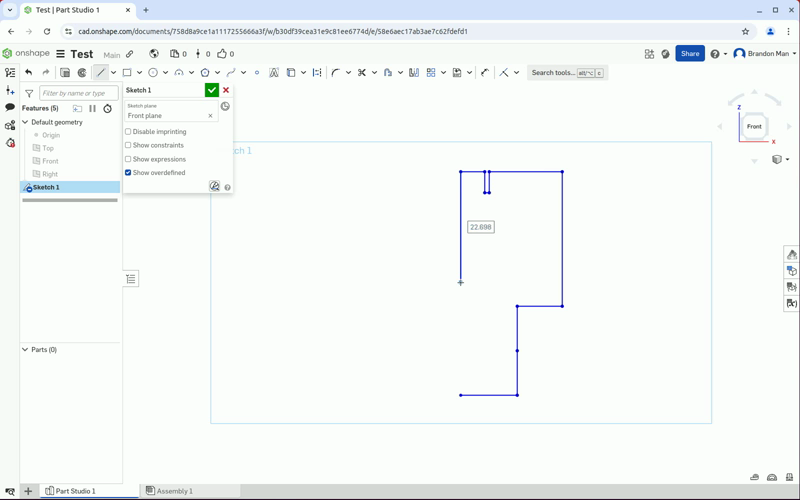
mouse_move(460, 395)
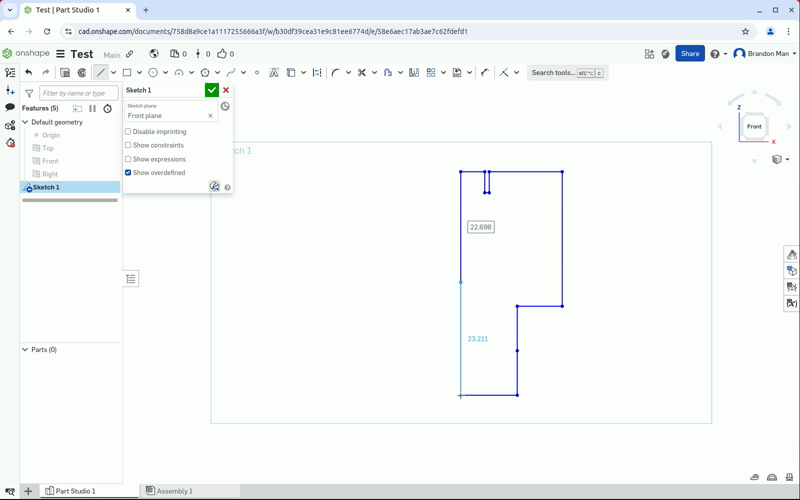
key_up(shift)
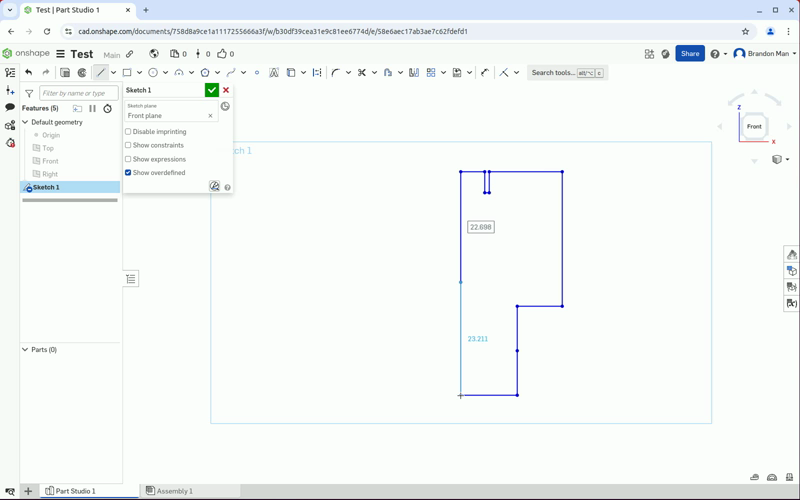
click(460, 395)
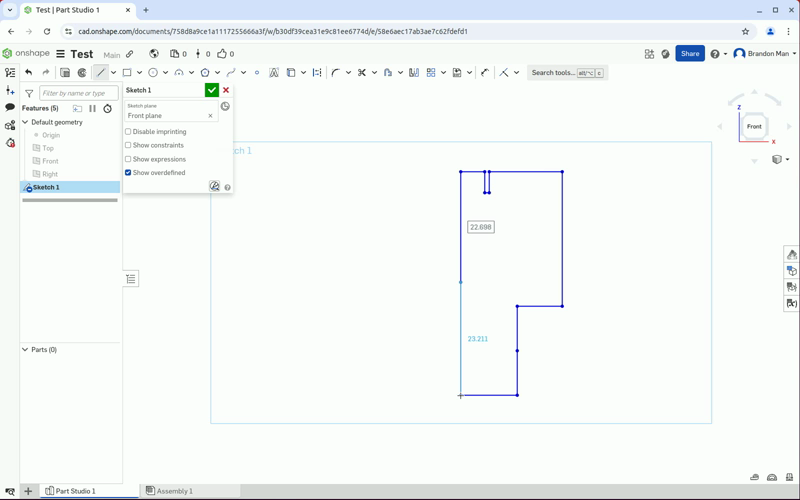
key(esc)
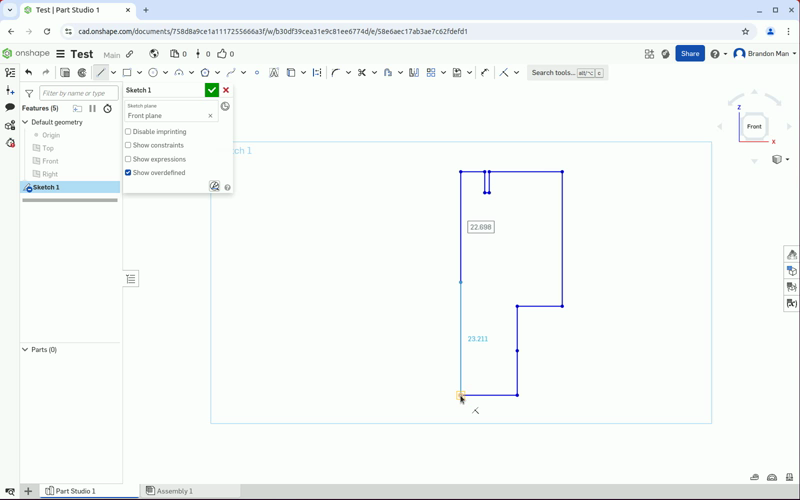
key(l)
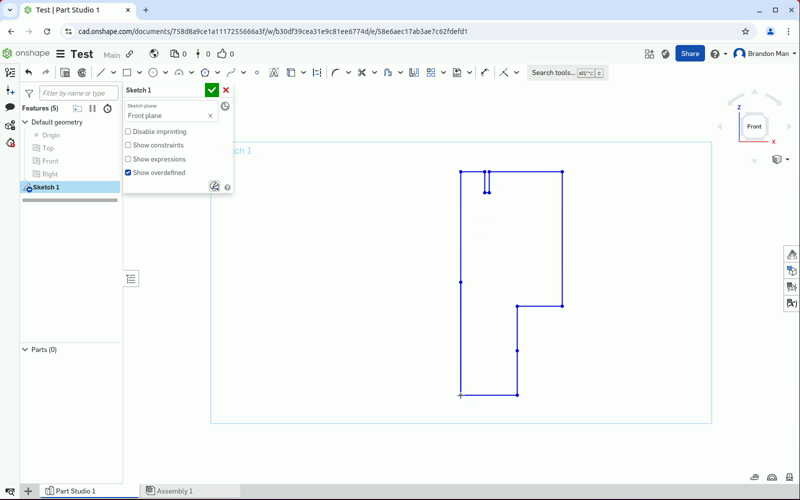
key_down(shift)
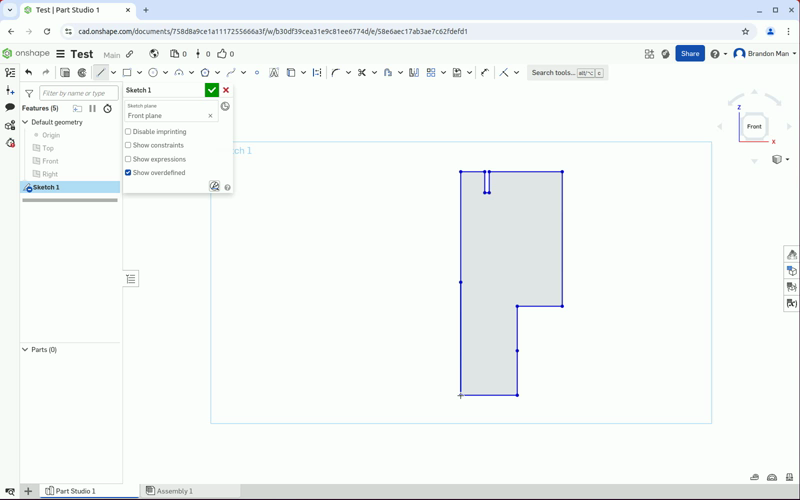
mouse_move(484, 371)
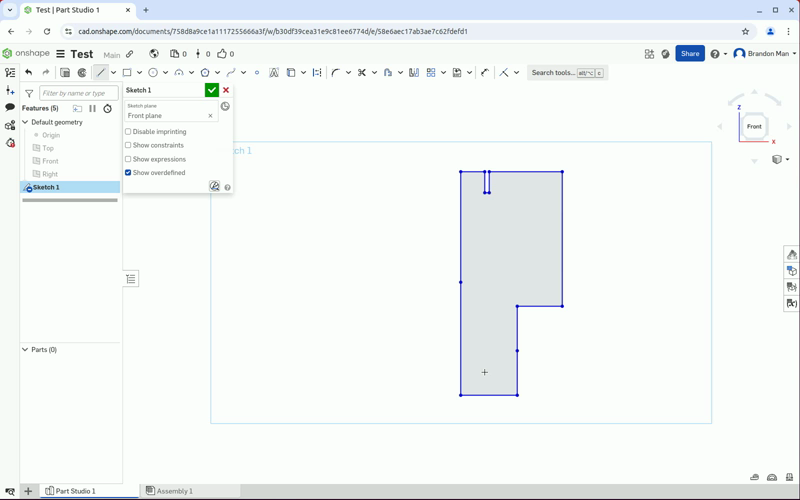
click(484, 371)
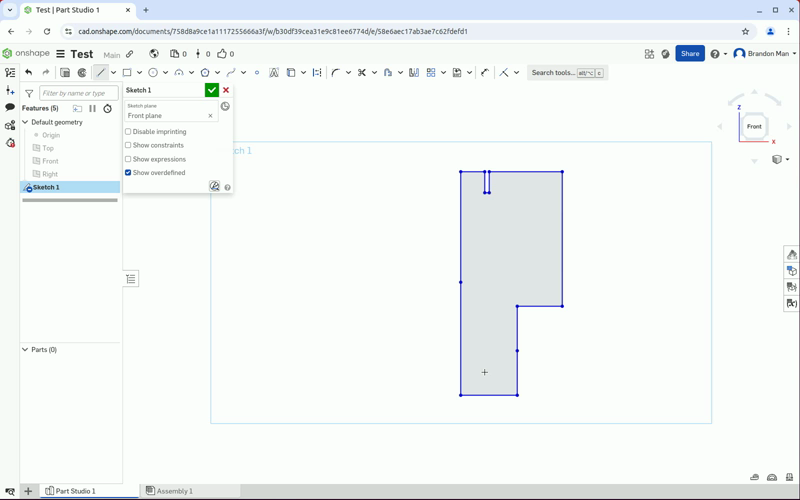
key_up(shift)
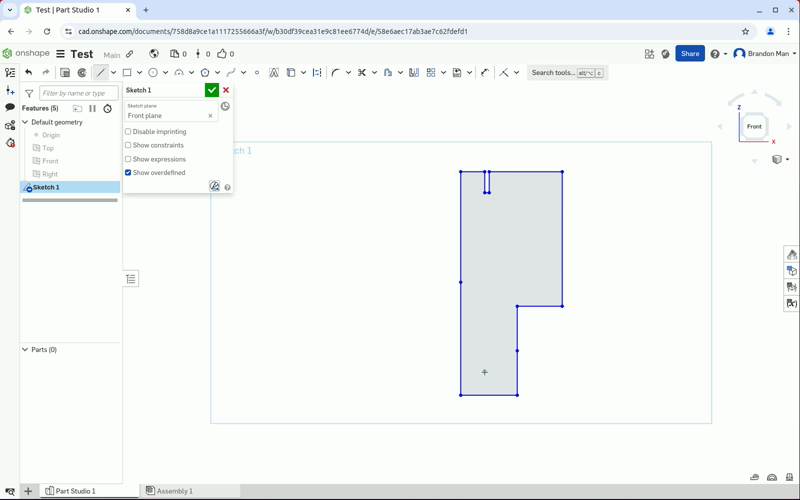
key_down(shift)
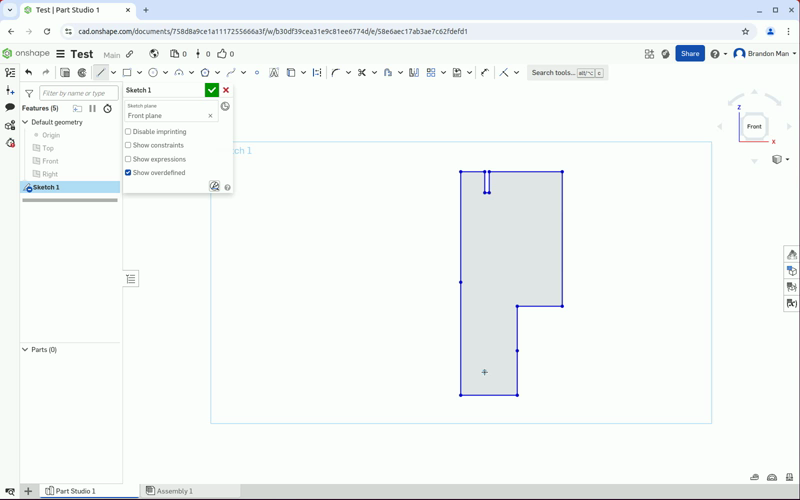
mouse_move(514, 371)
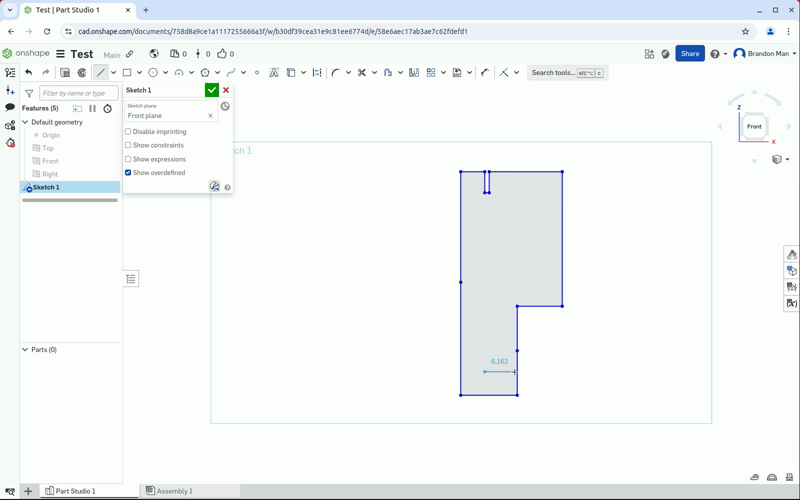
mouse_move(489, 371)
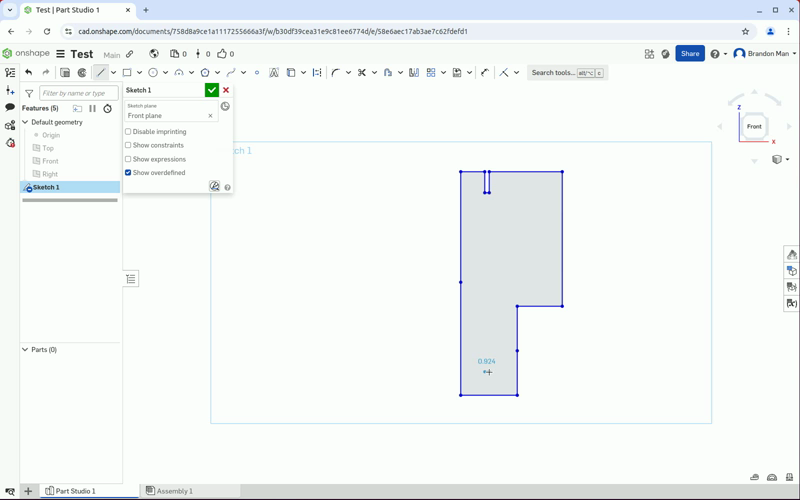
scroll(6)
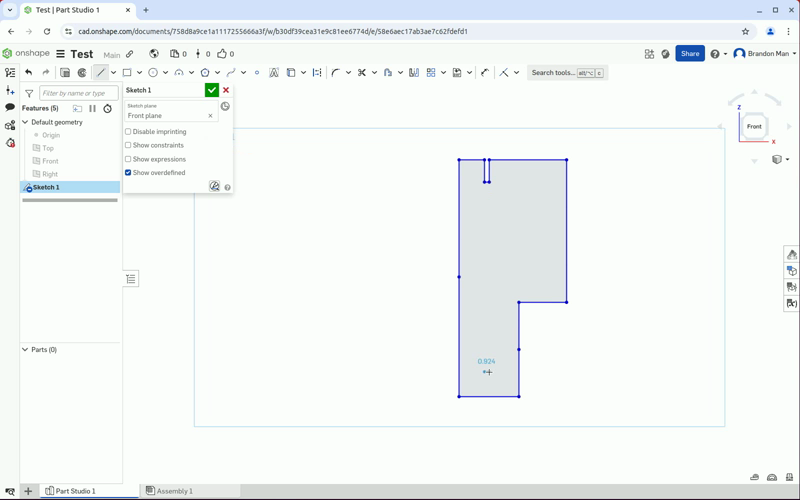
scroll(6)
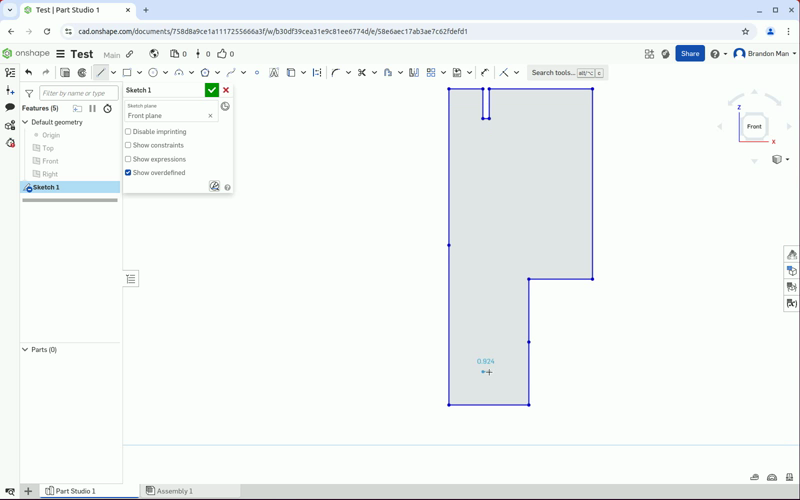
scroll(6)
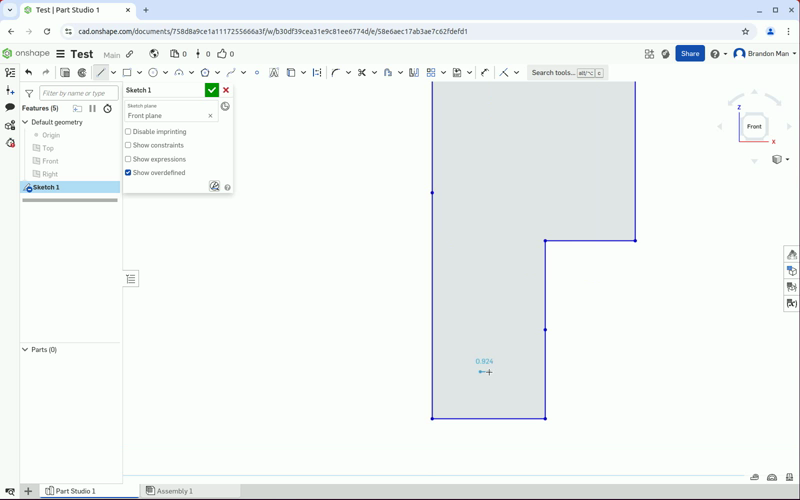
scroll(6)
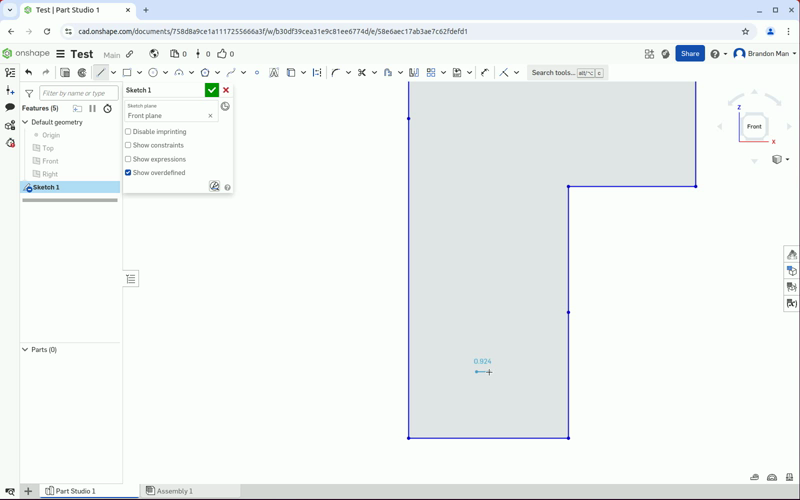
scroll(6)
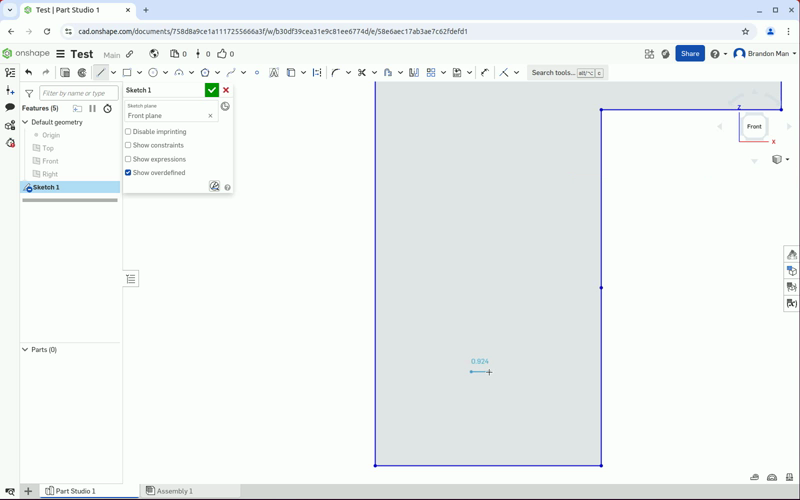
scroll(6)
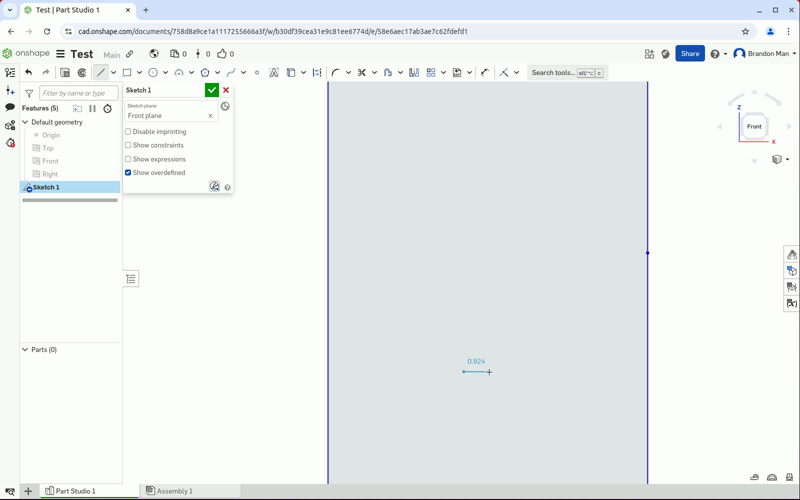
scroll(6)
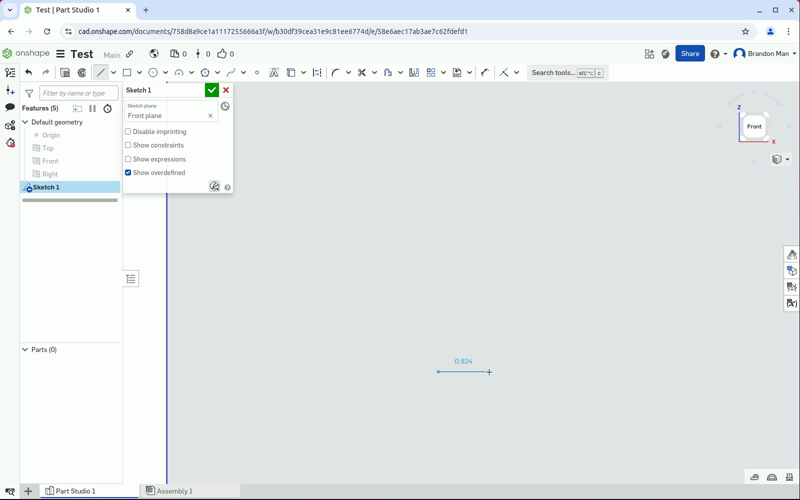
click(489, 371)
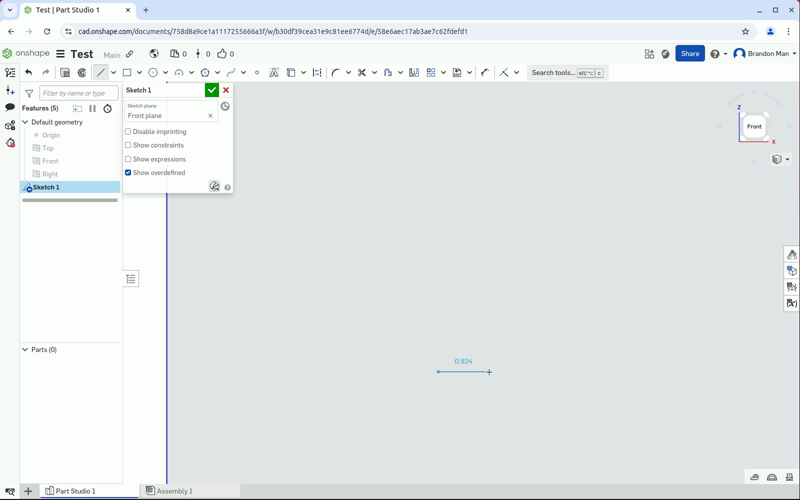
scroll(-6)
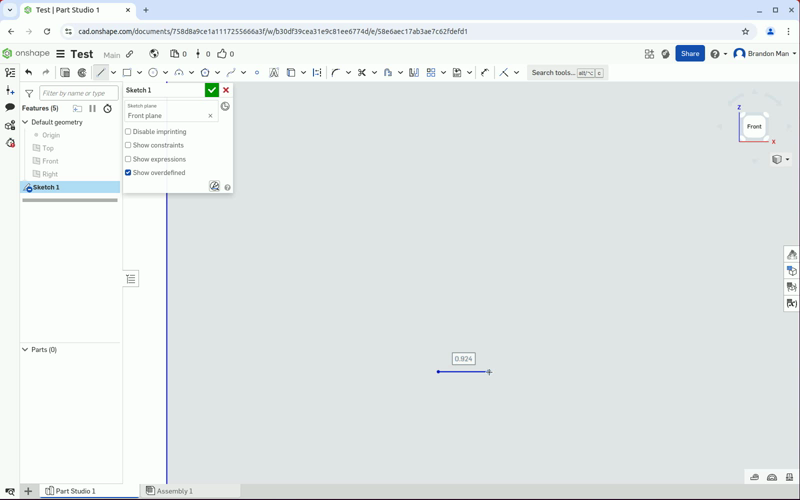
scroll(-6)
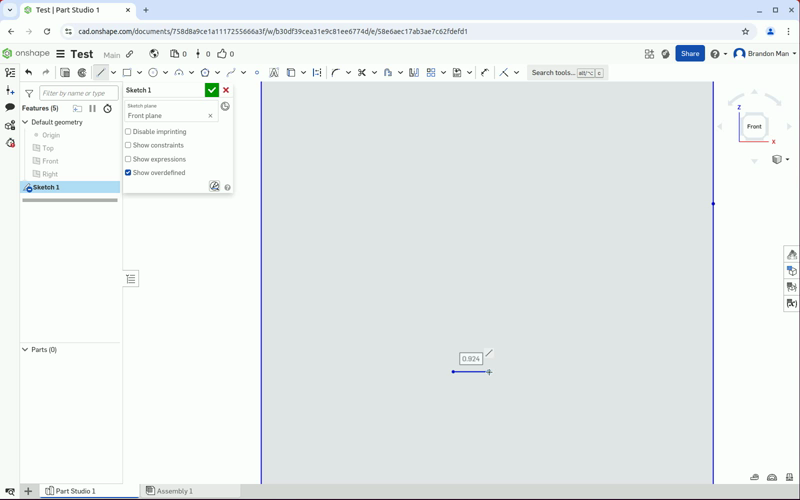
scroll(-6)
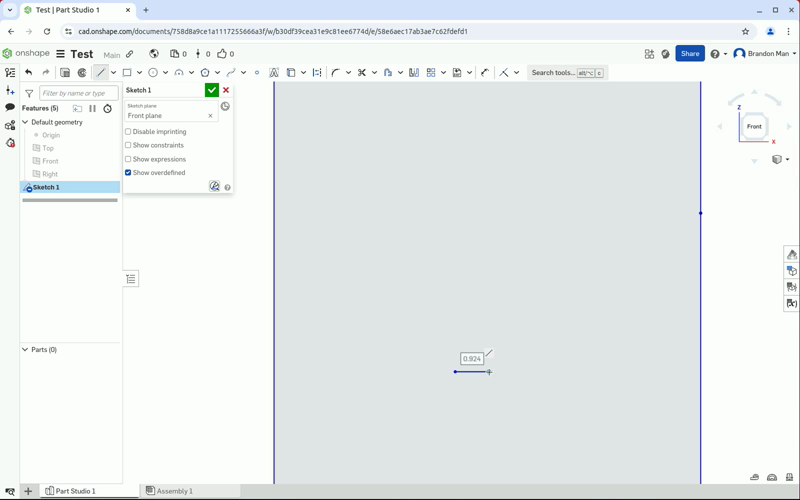
scroll(-6)
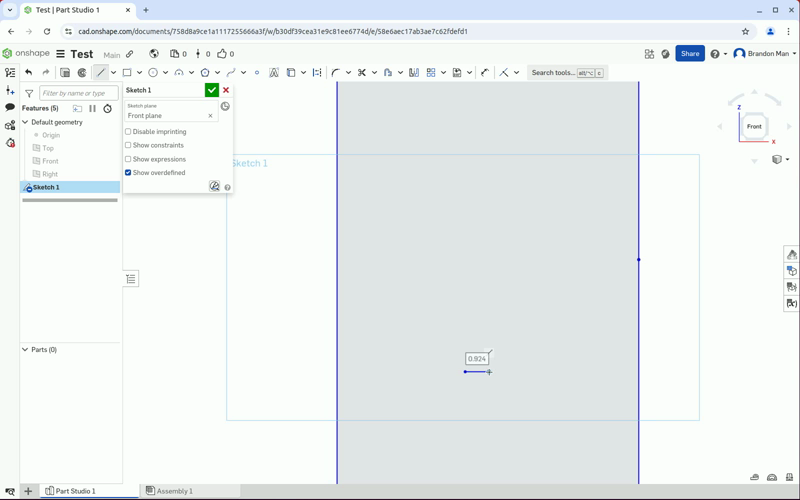
scroll(-6)
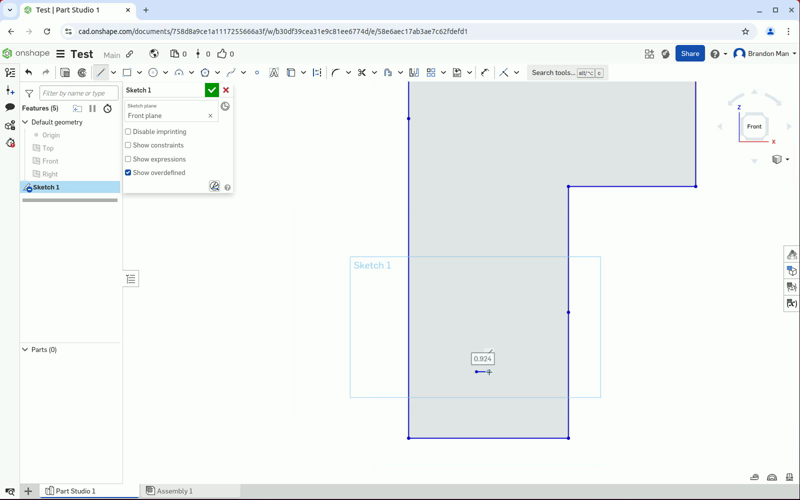
scroll(-6)
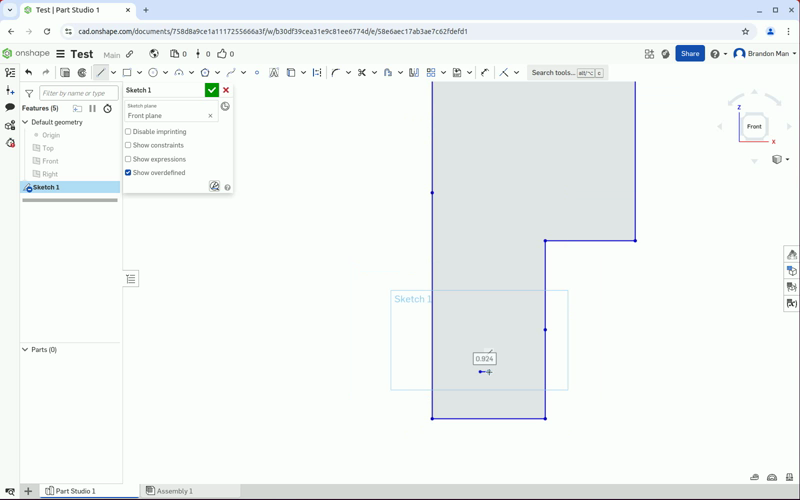
scroll(-6)
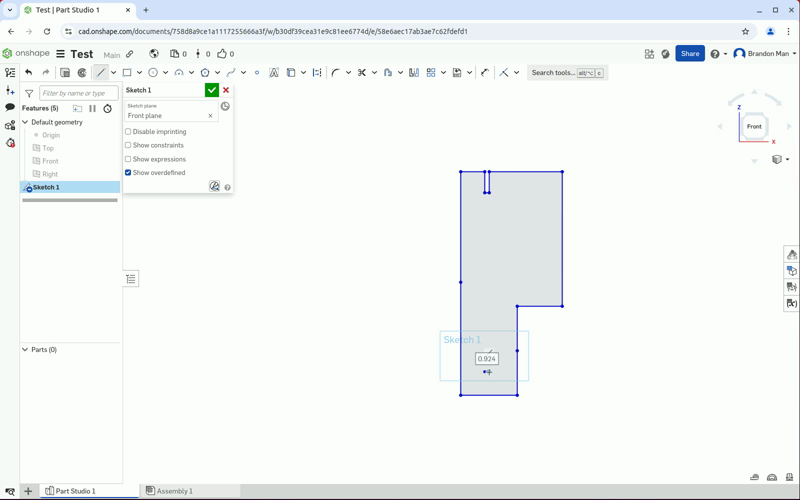
key_up(shift)
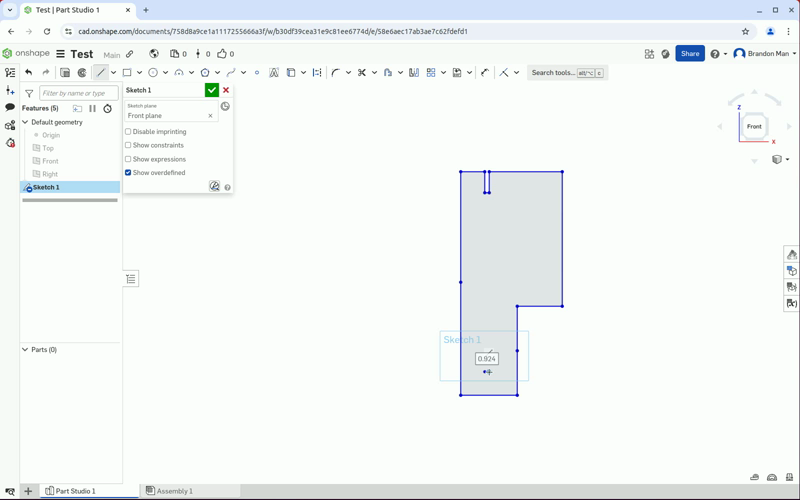
key_down(shift)
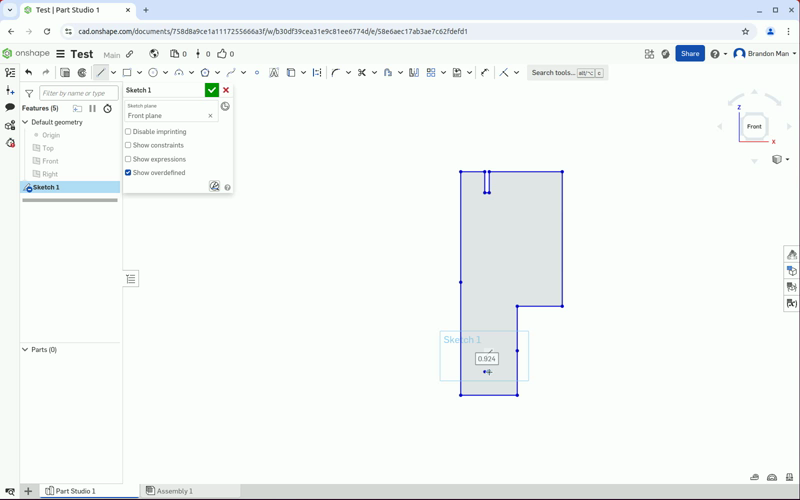
mouse_move(519, 371)
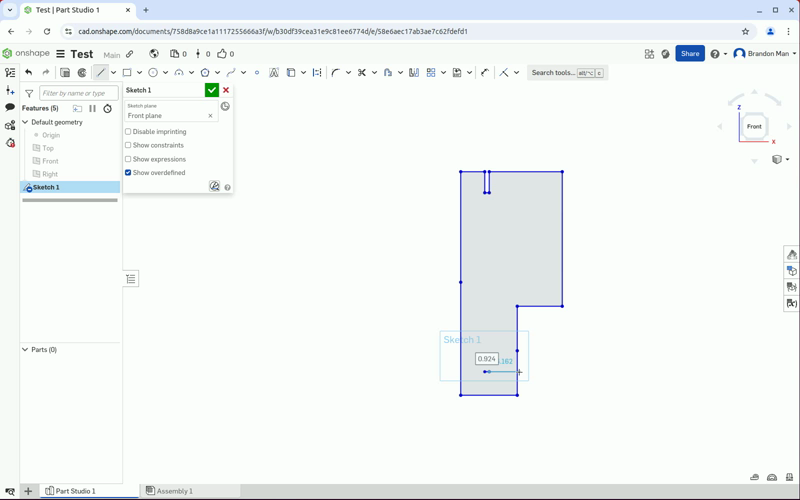
mouse_move(489, 350)
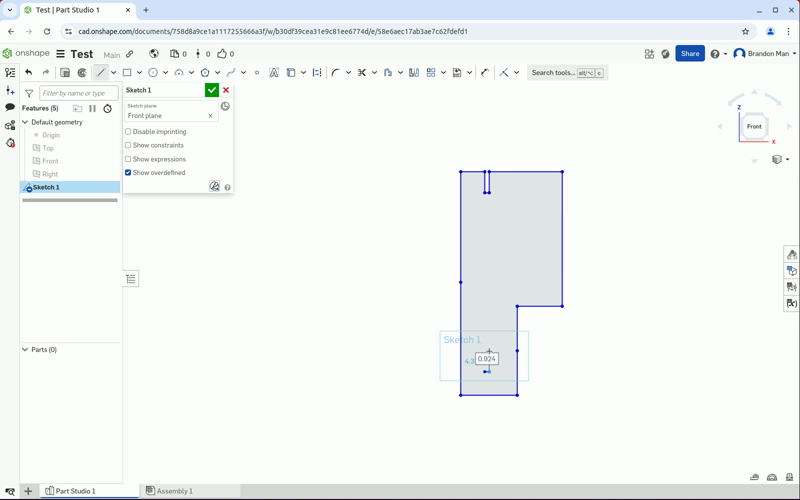
click(489, 350)
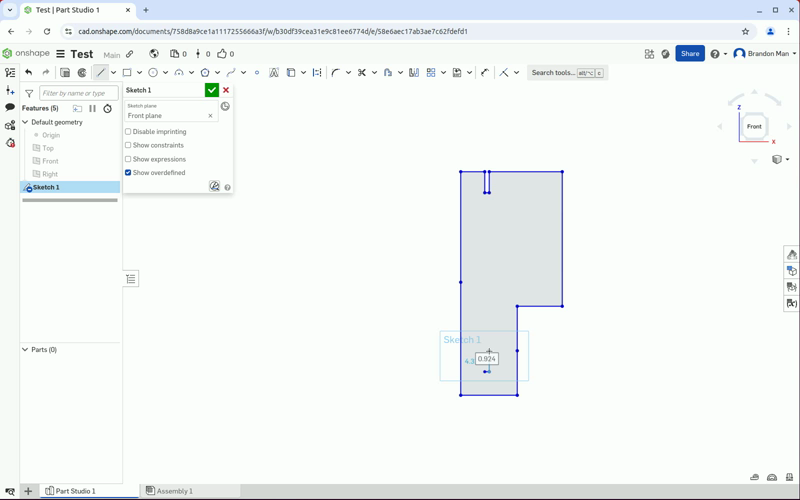
key_up(shift)
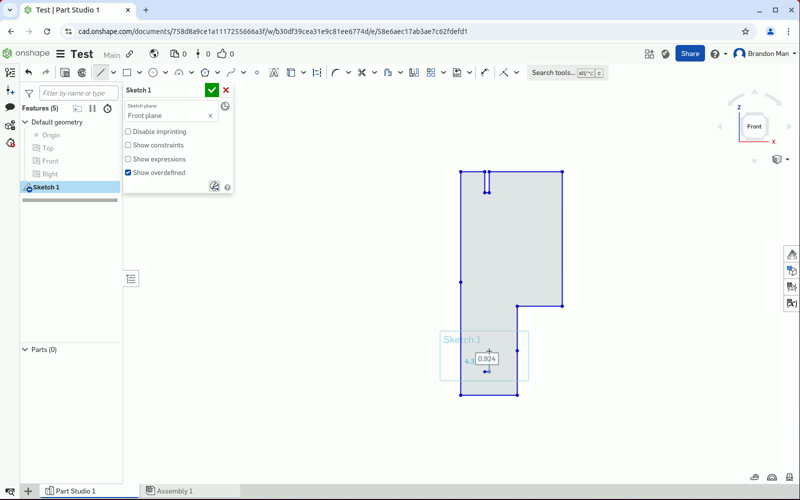
key_down(shift)
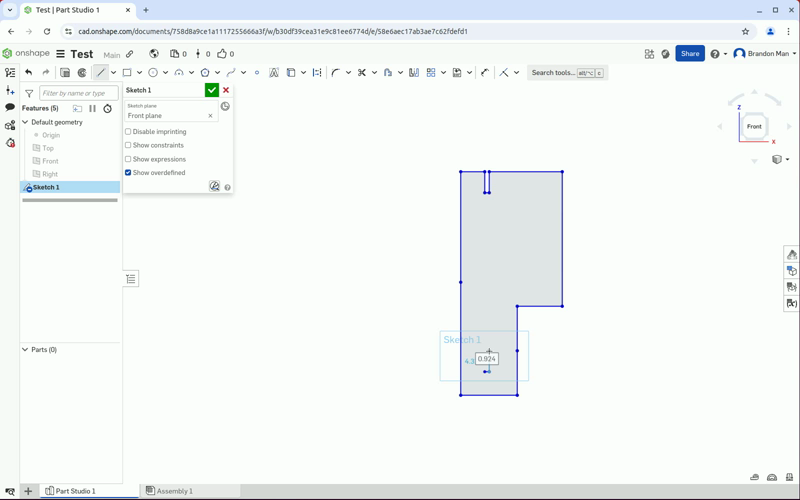
mouse_move(519, 350)
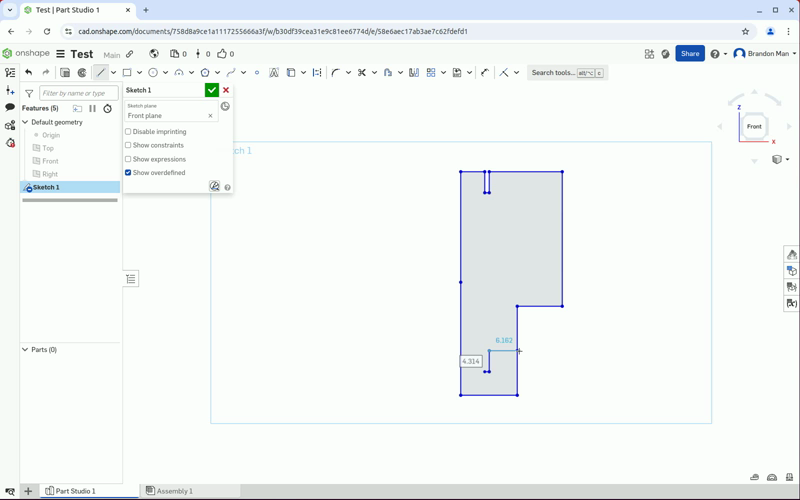
mouse_move(484, 350)
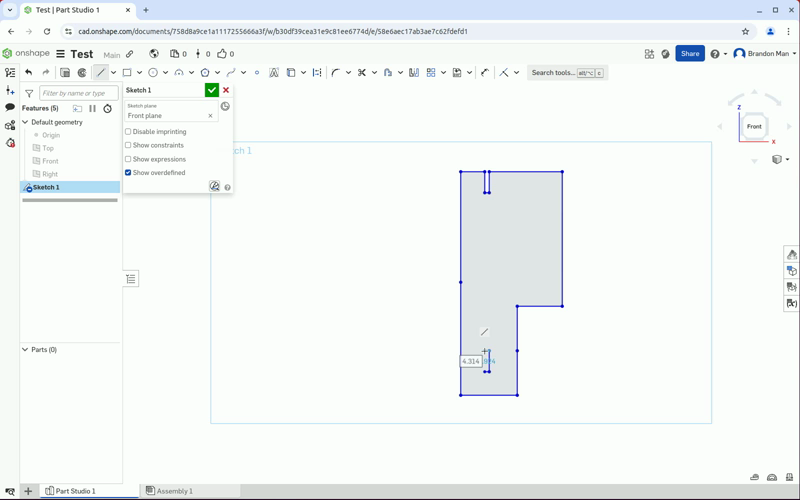
scroll(6)
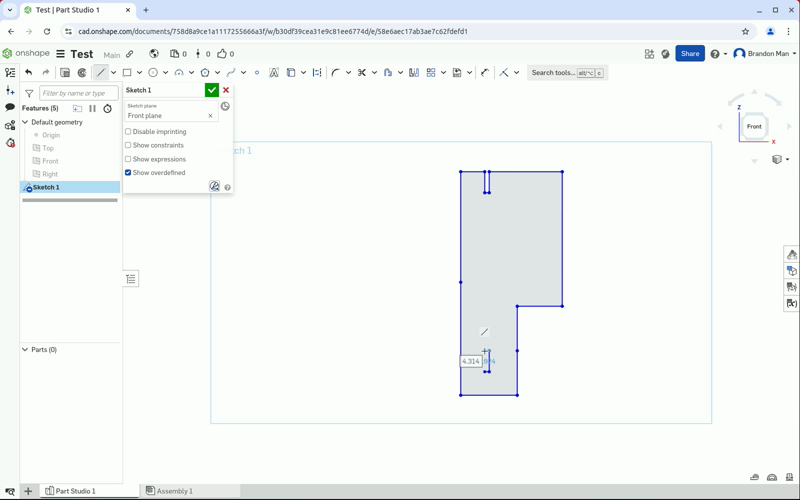
scroll(6)
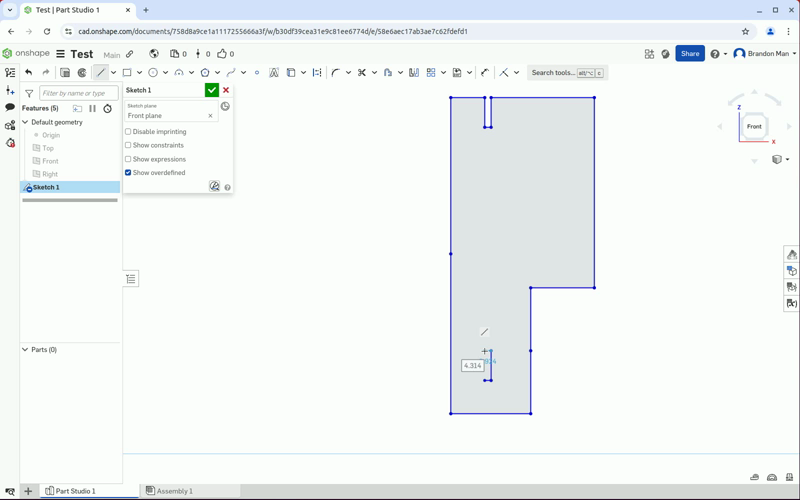
scroll(6)
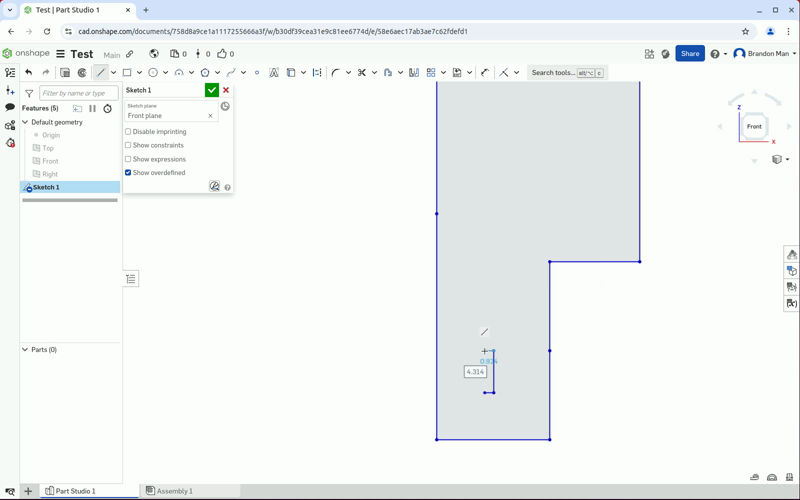
scroll(6)
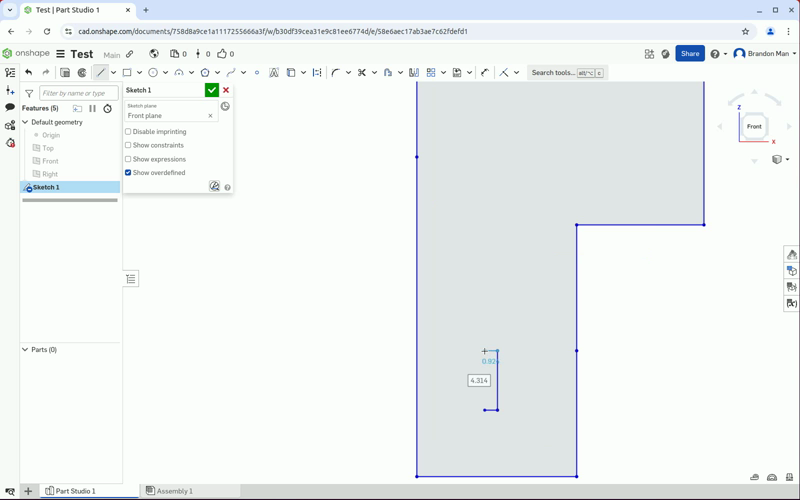
scroll(6)
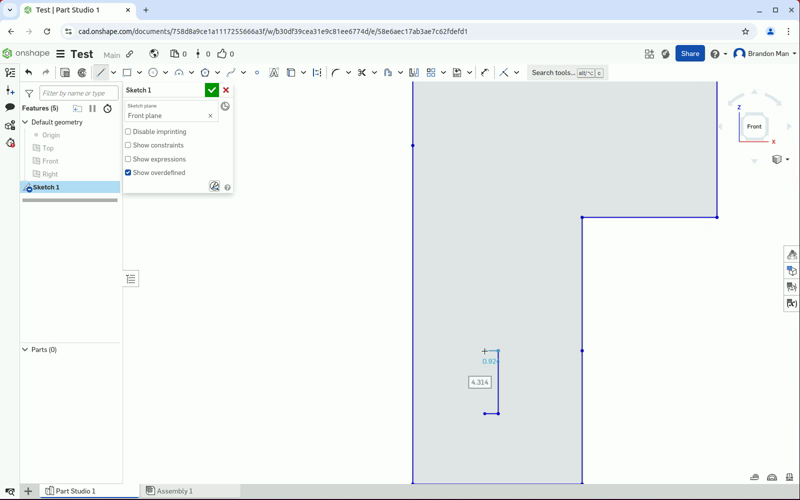
scroll(6)
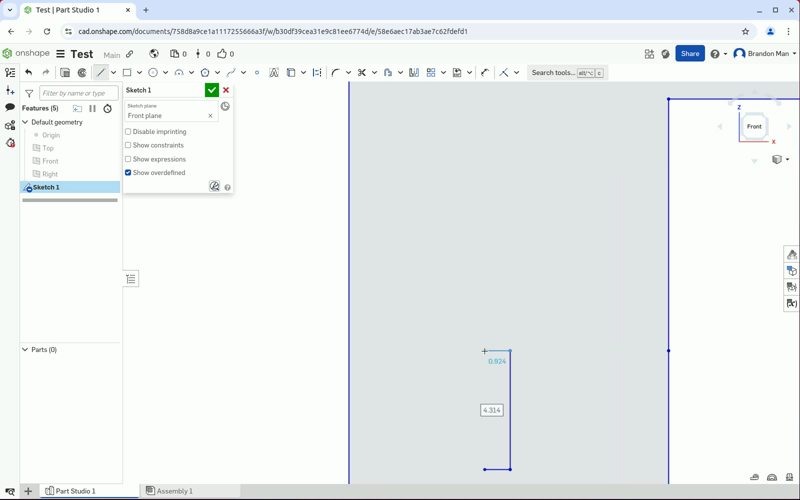
scroll(6)
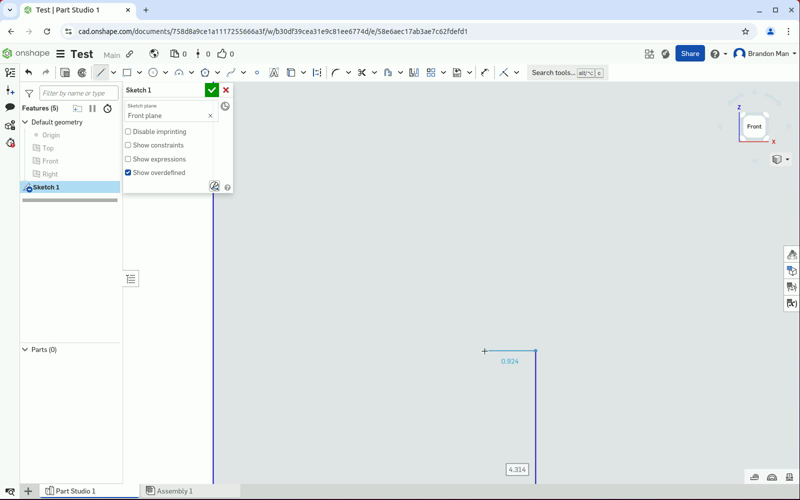
click(484, 350)
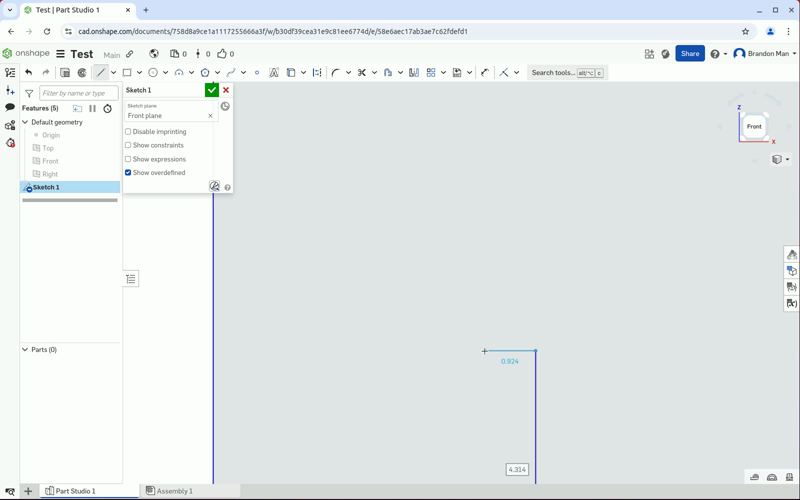
scroll(-6)
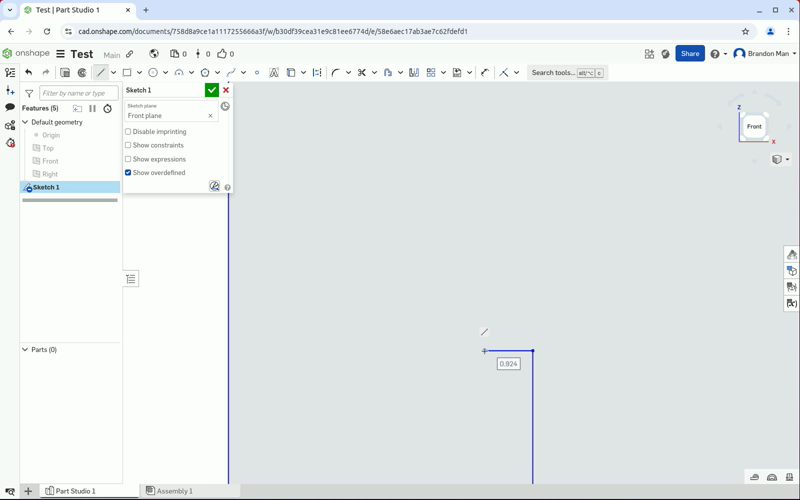
scroll(-6)
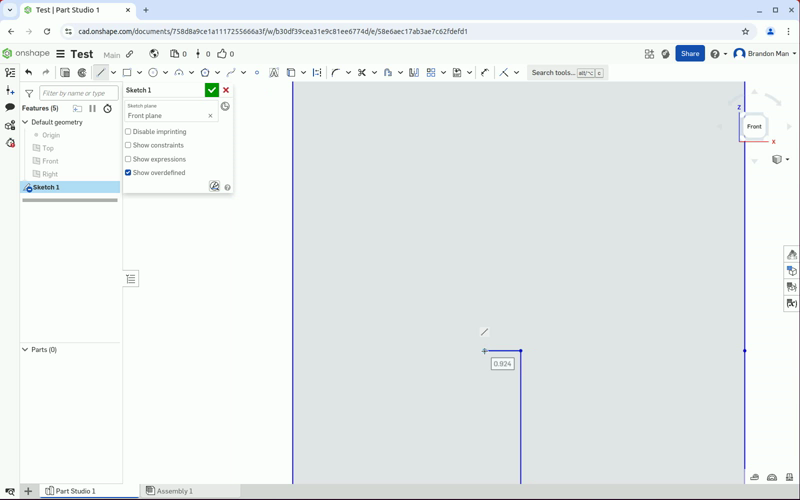
scroll(-6)
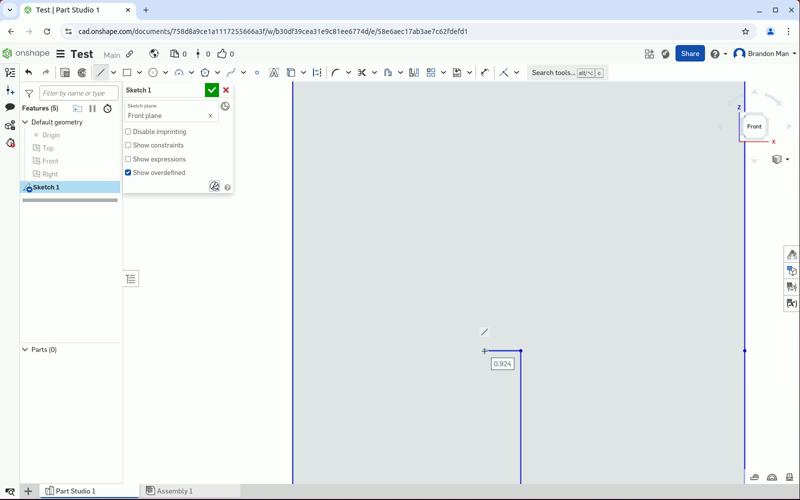
scroll(-6)
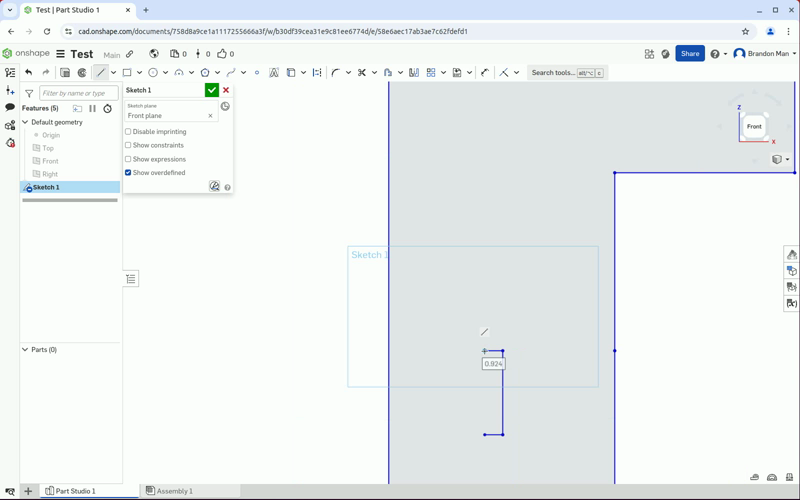
scroll(-6)
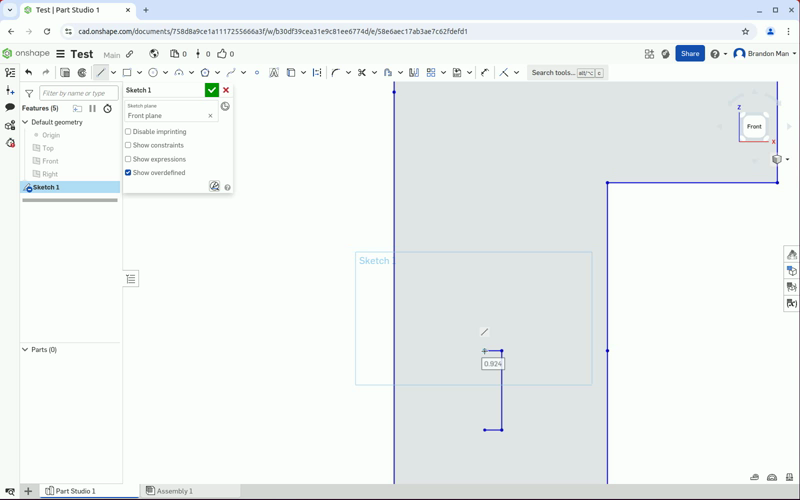
scroll(-6)
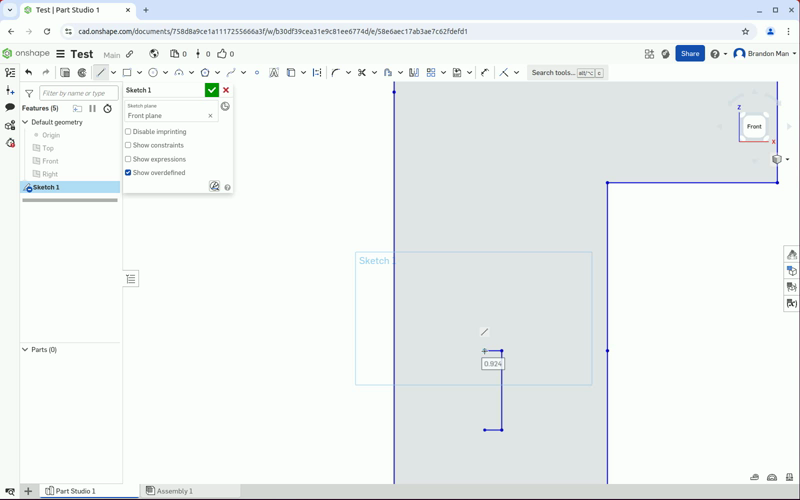
scroll(-6)
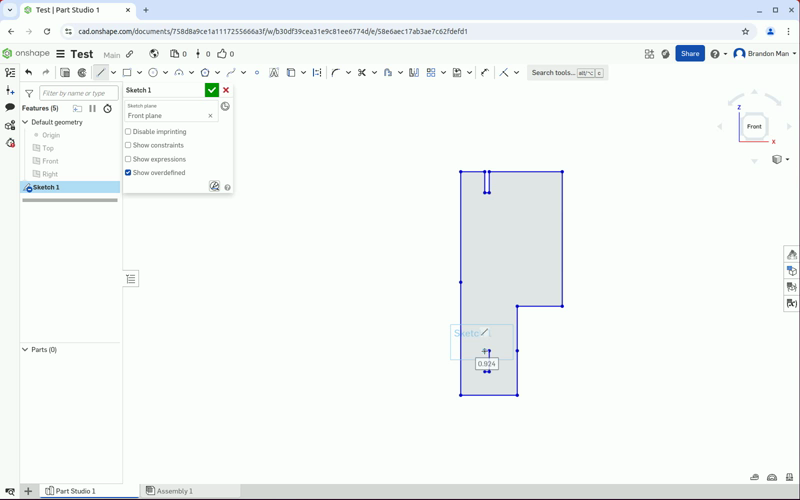
key_up(shift)
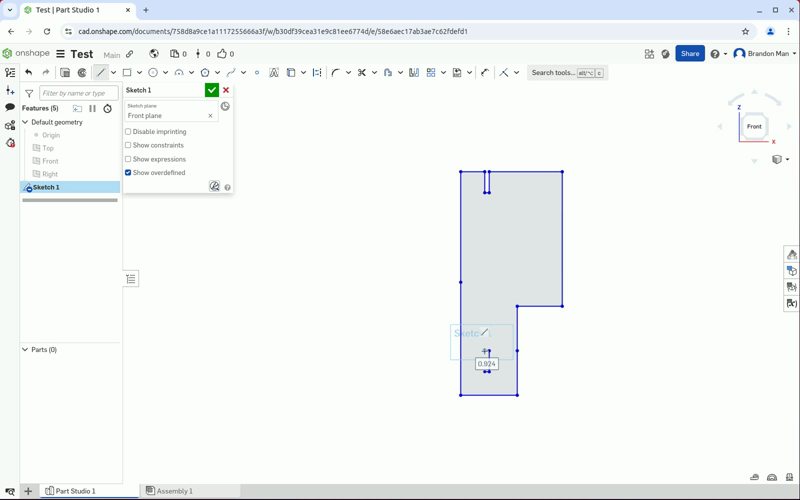
mouse_move(514, 350)
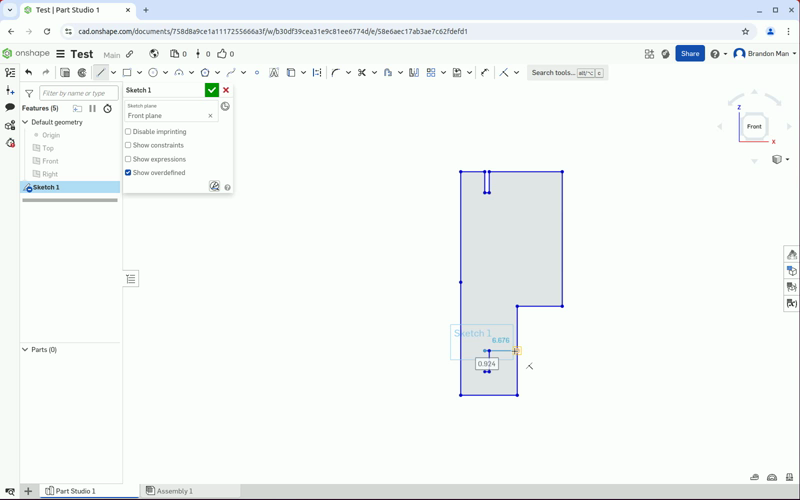
key_down(shift)
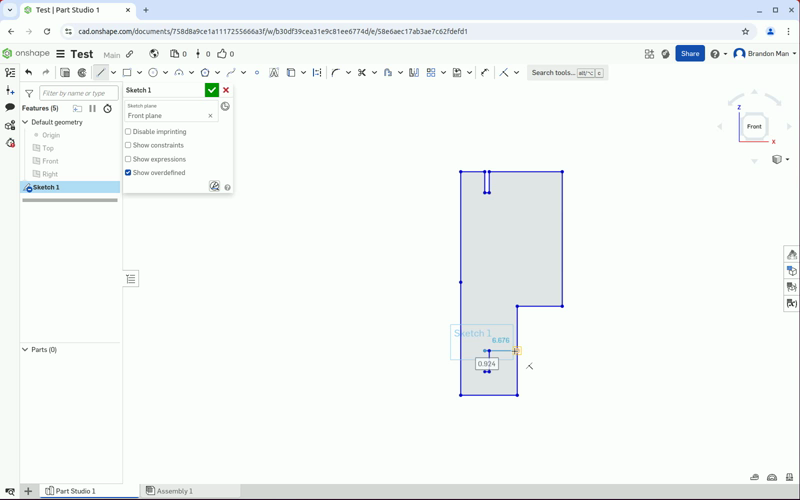
mouse_move(484, 371)
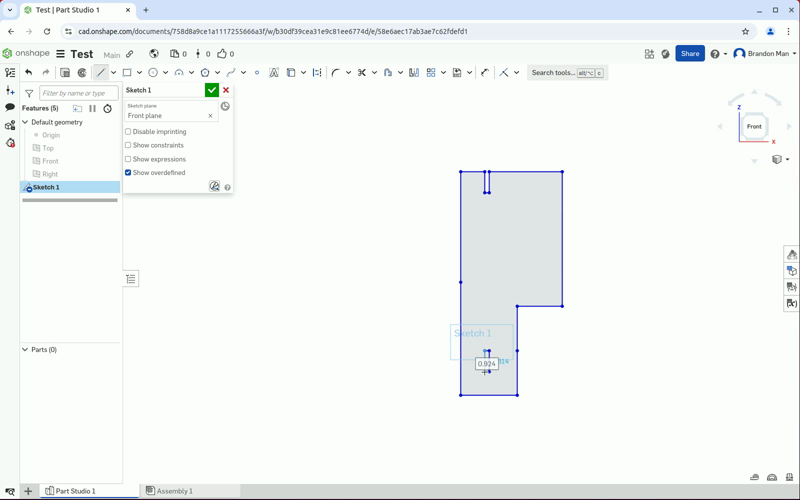
key_up(shift)
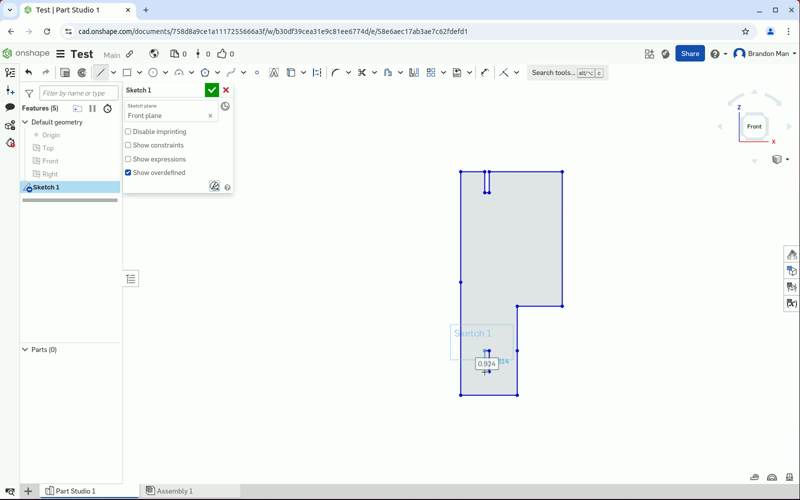
click(484, 371)
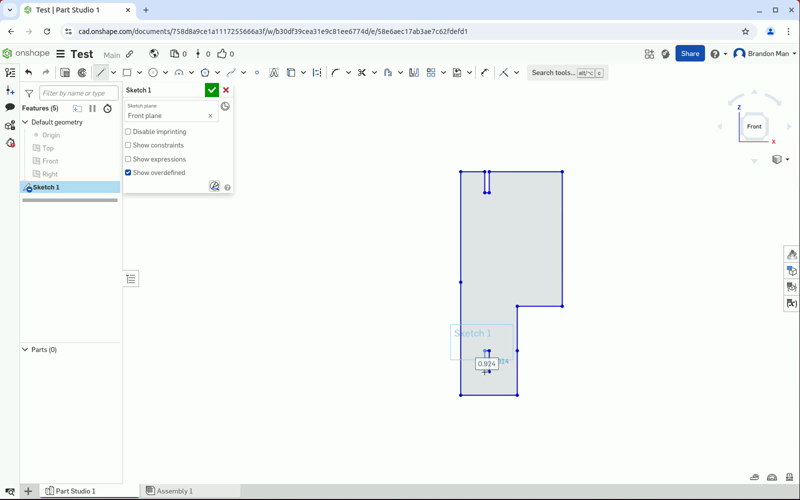
key(esc)
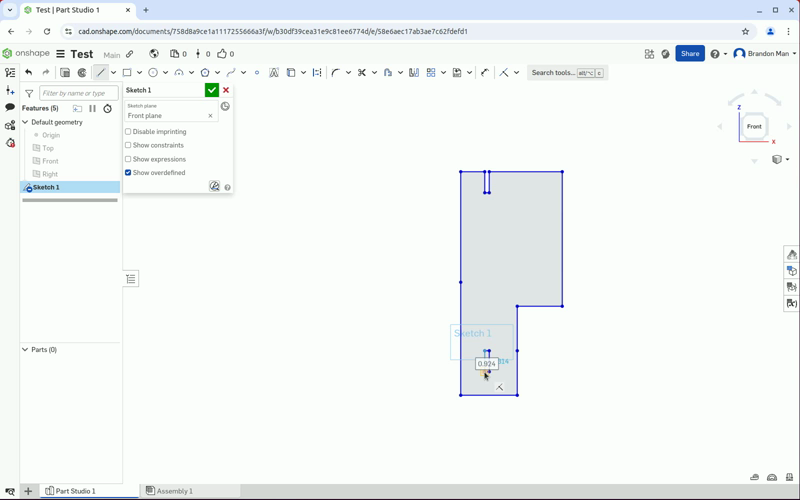
key(l)
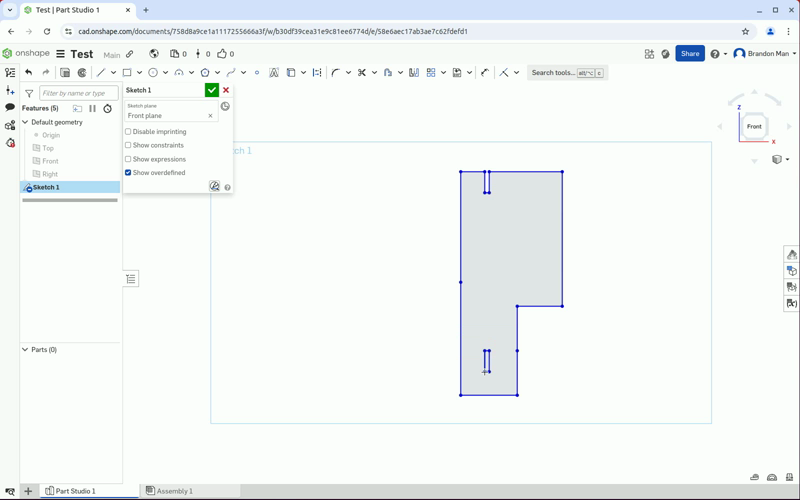
key_down(shift)
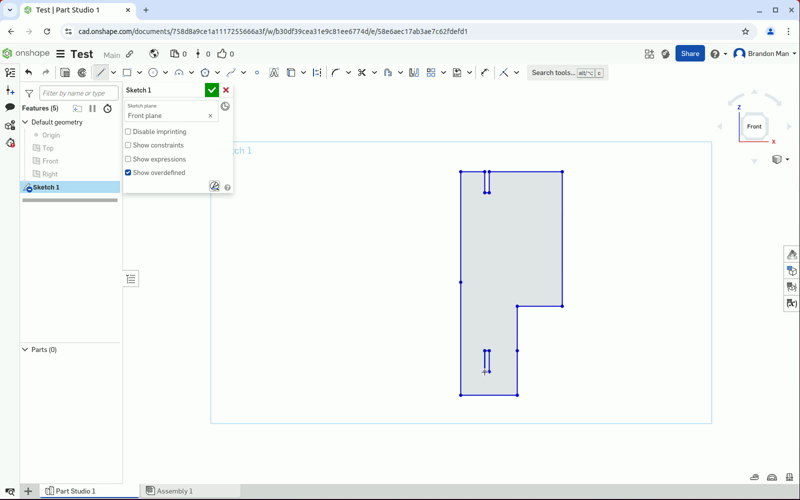
mouse_move(484, 282)
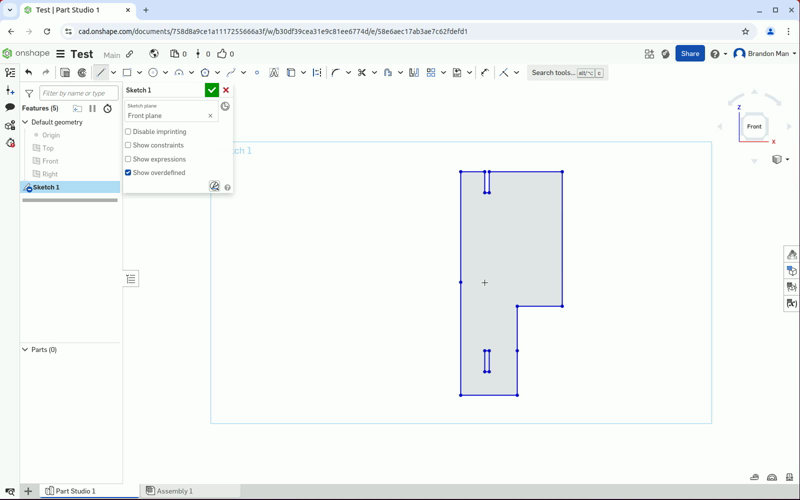
click(484, 282)
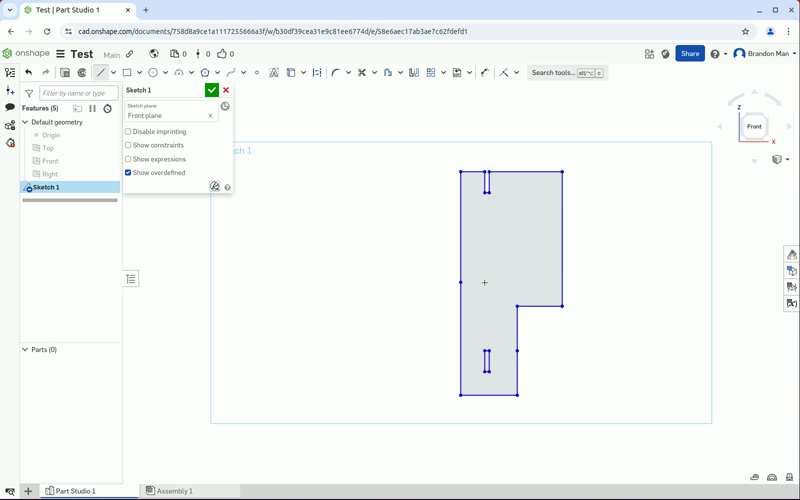
key_up(shift)
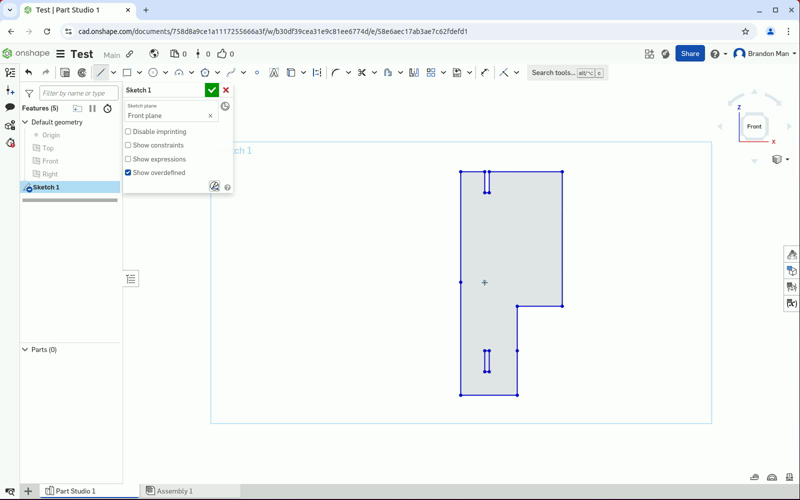
key_down(shift)
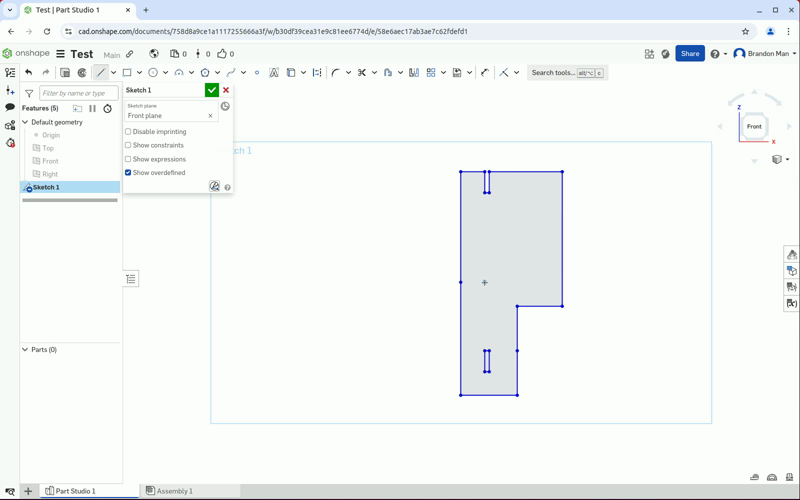
mouse_move(514, 282)
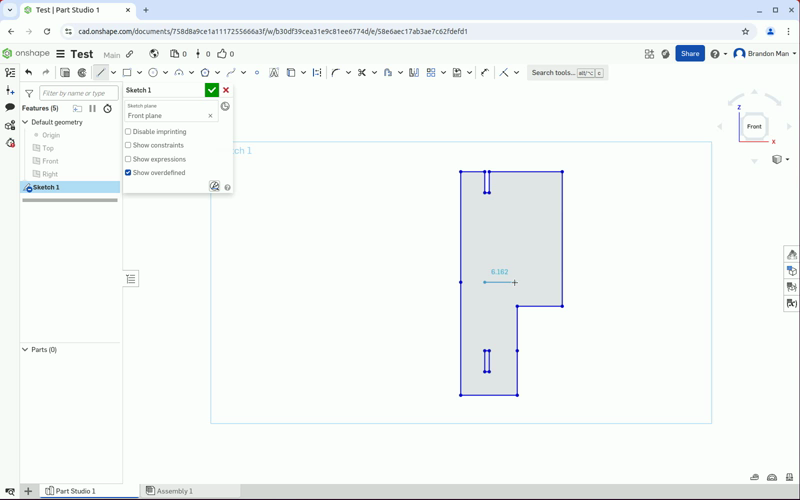
mouse_move(489, 282)
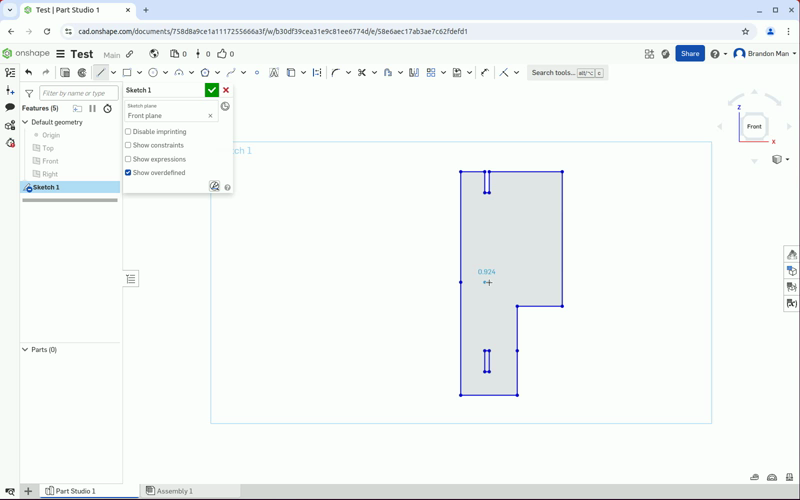
scroll(6)
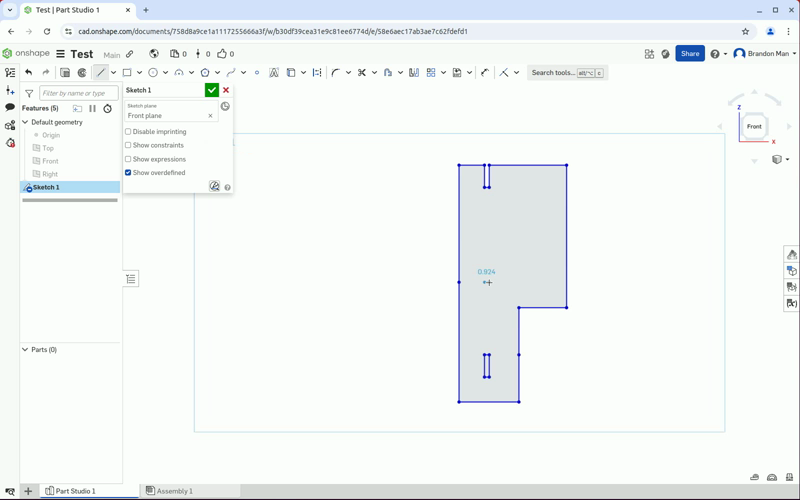
scroll(6)
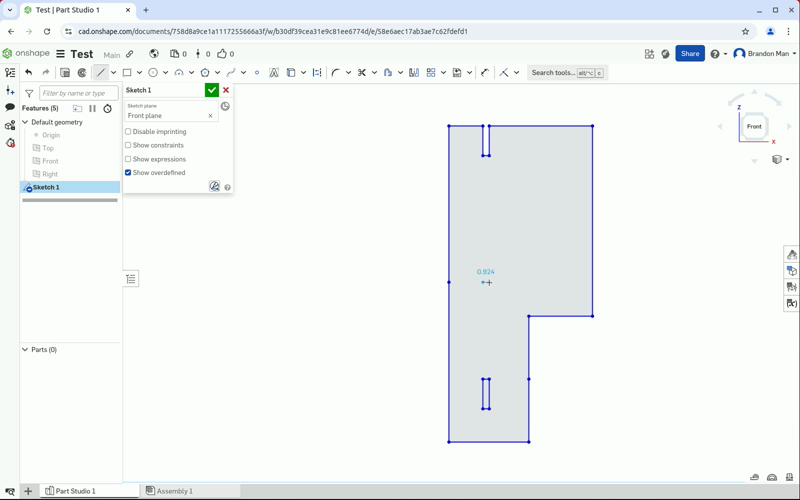
scroll(6)
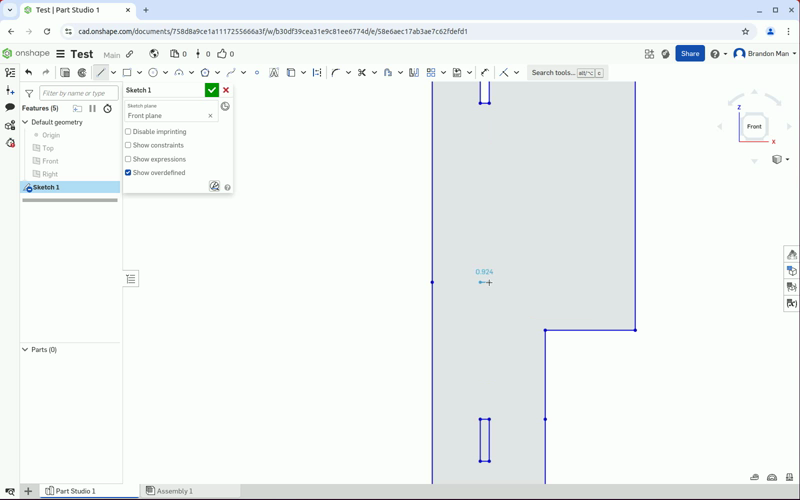
scroll(6)
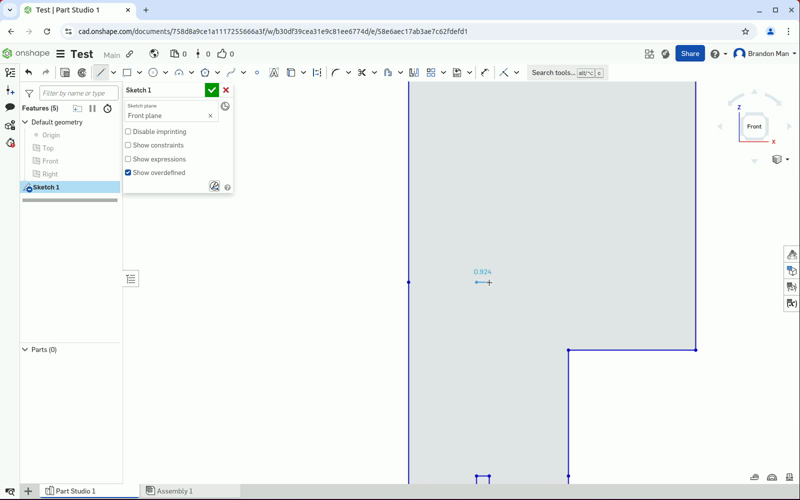
scroll(6)
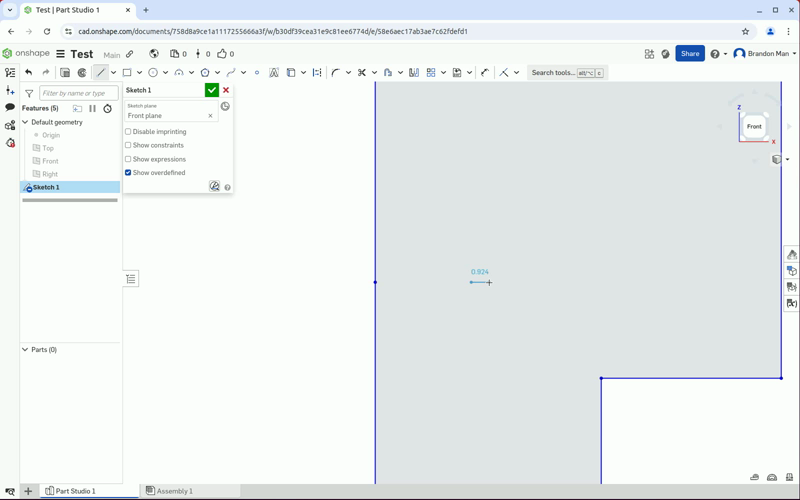
scroll(6)
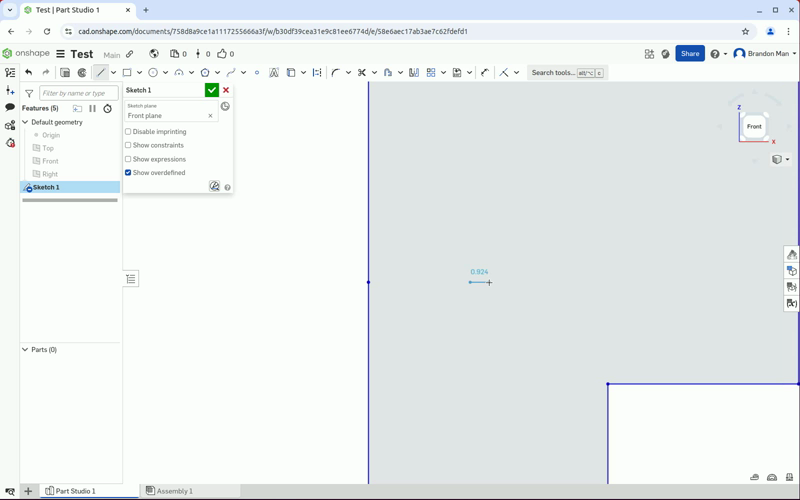
scroll(6)
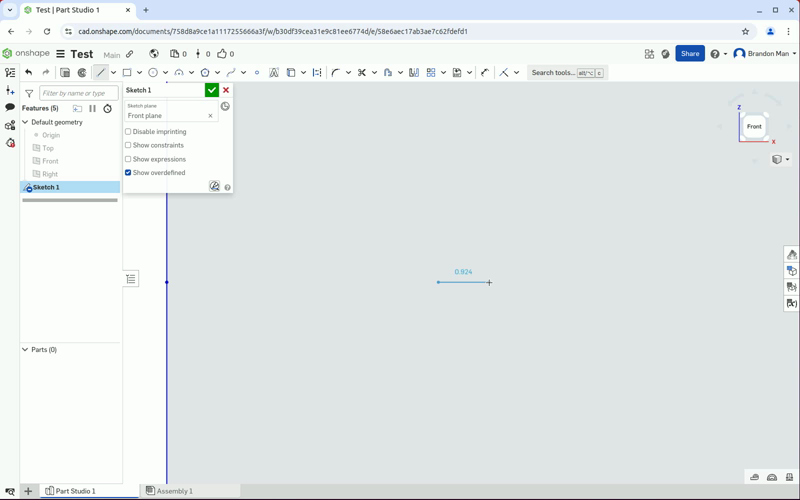
click(489, 282)
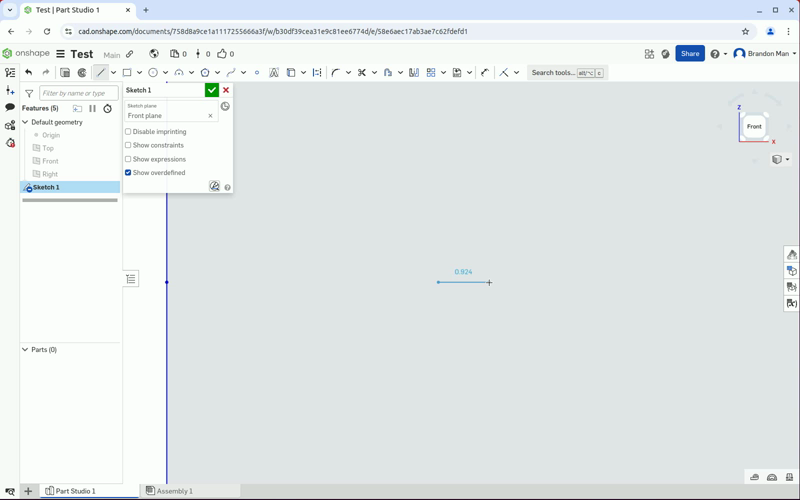
scroll(-6)
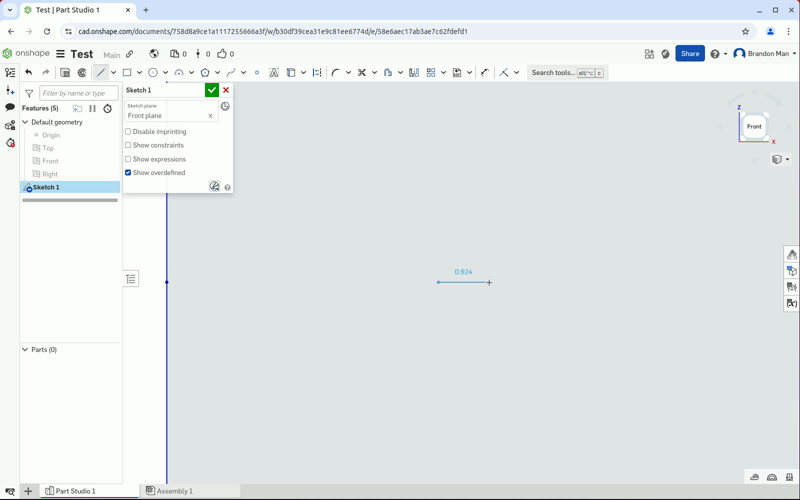
scroll(-6)
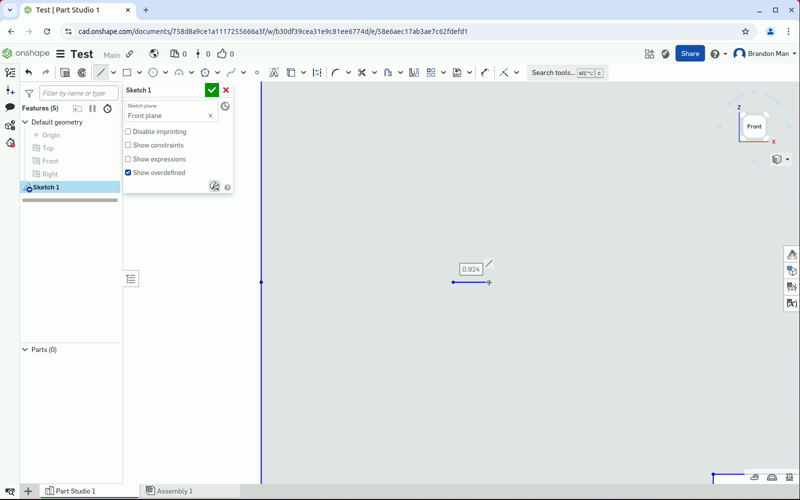
scroll(-6)
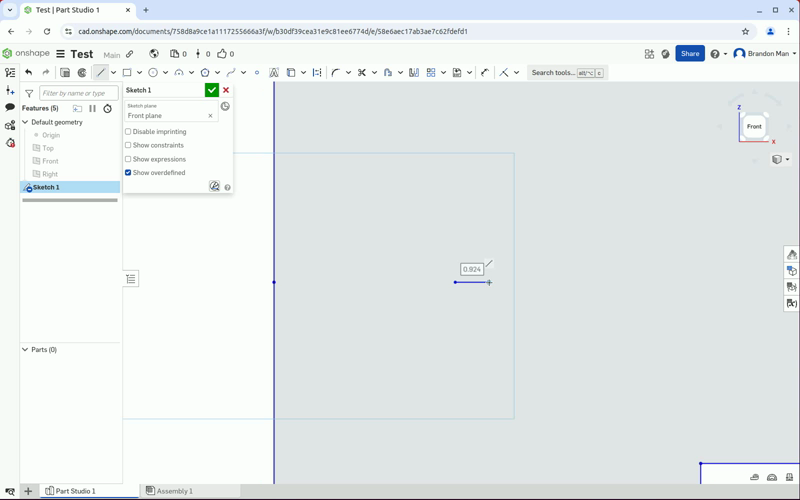
scroll(-6)
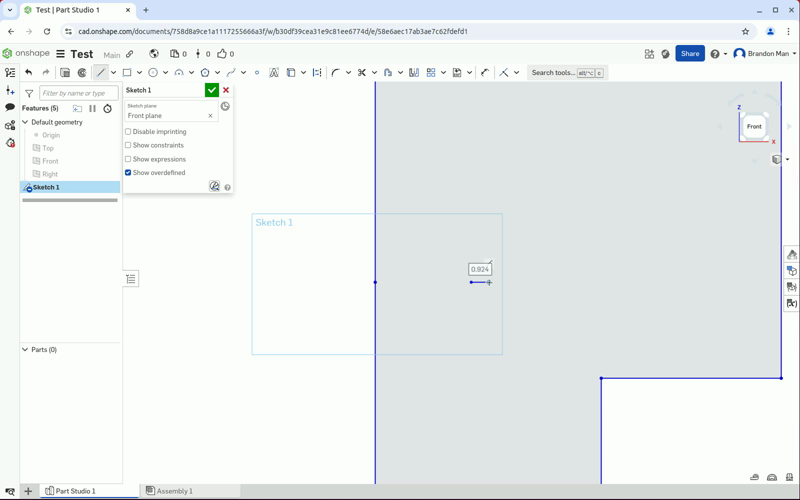
scroll(-6)
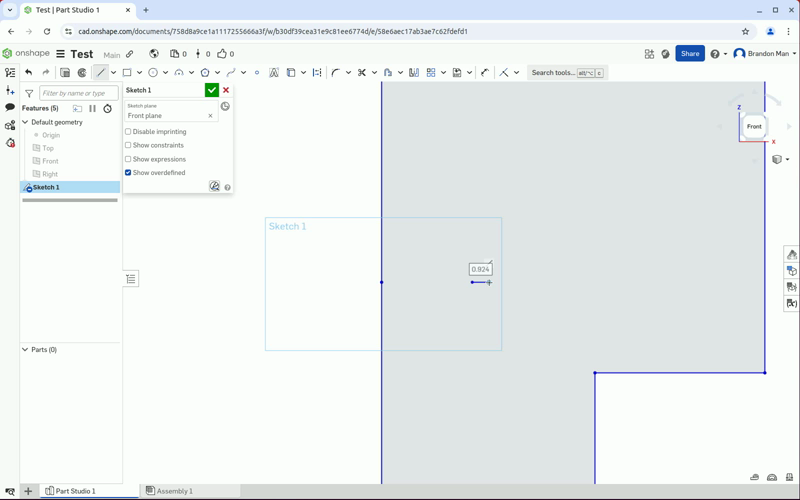
scroll(-6)
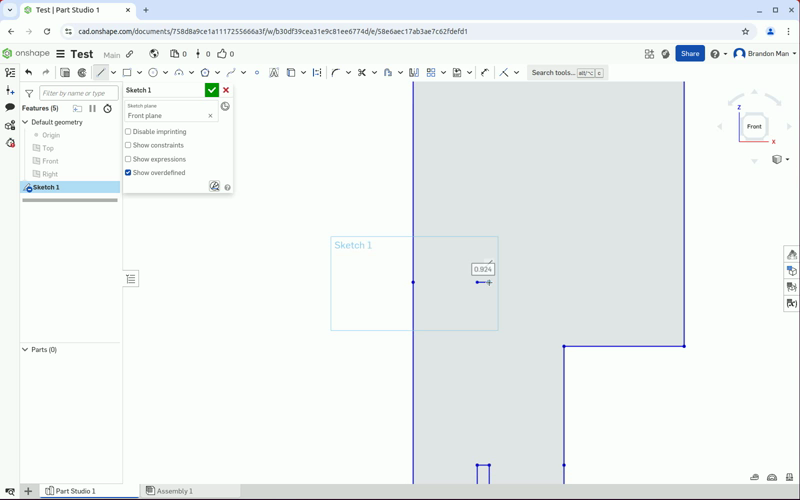
scroll(-6)
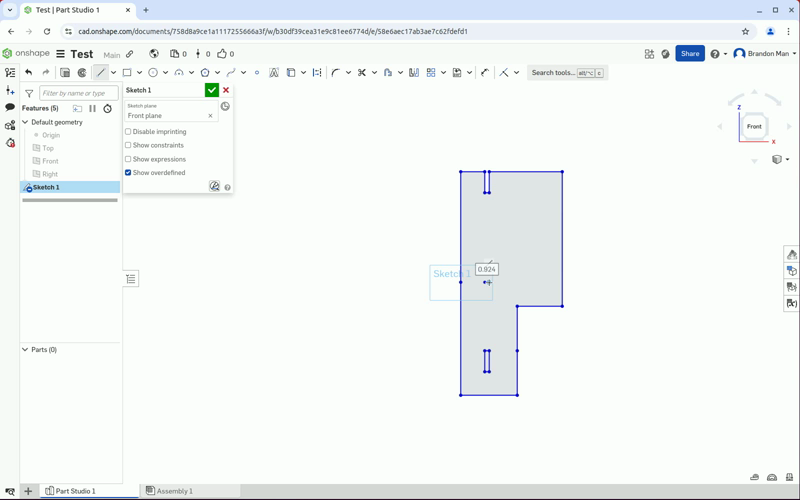
key_up(shift)
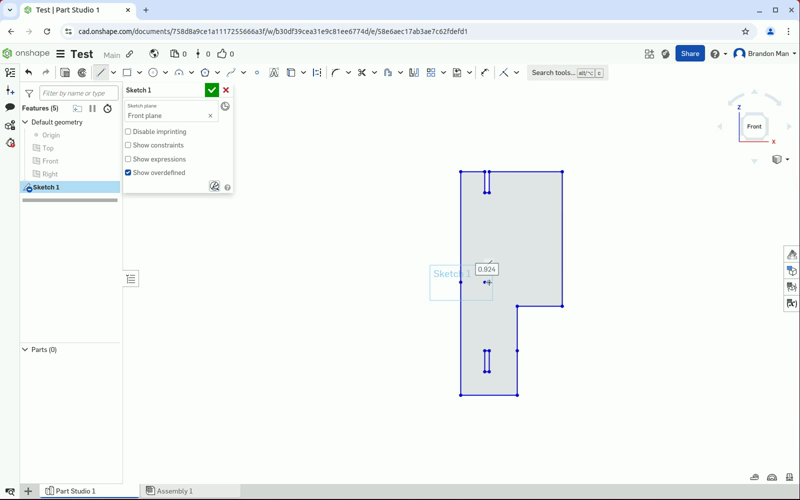
key_down(shift)
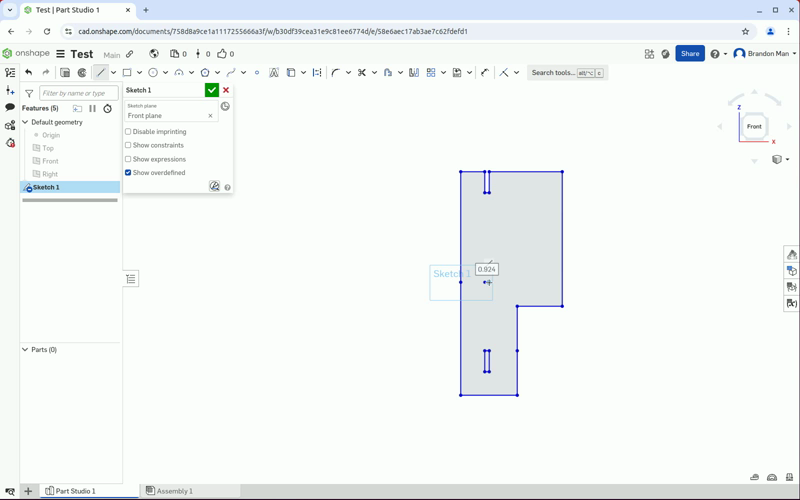
mouse_move(519, 282)
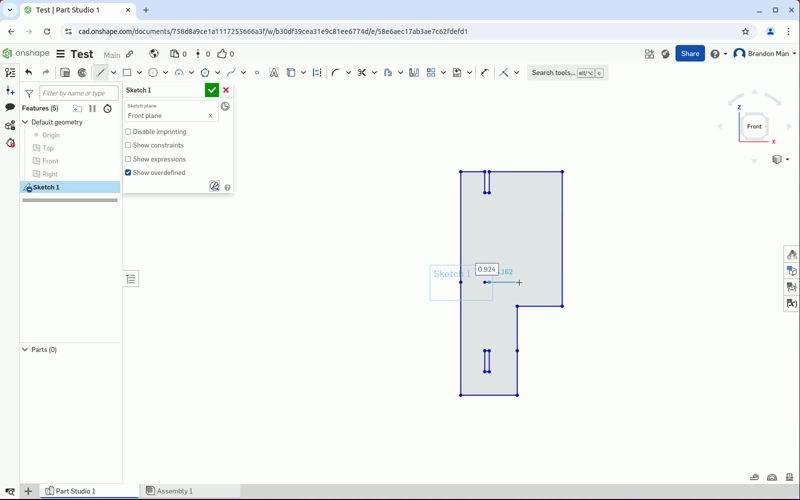
mouse_move(489, 261)
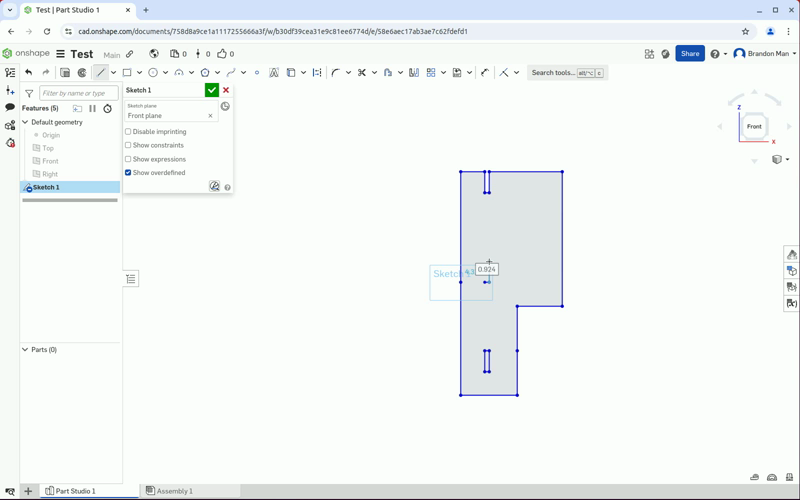
click(489, 261)
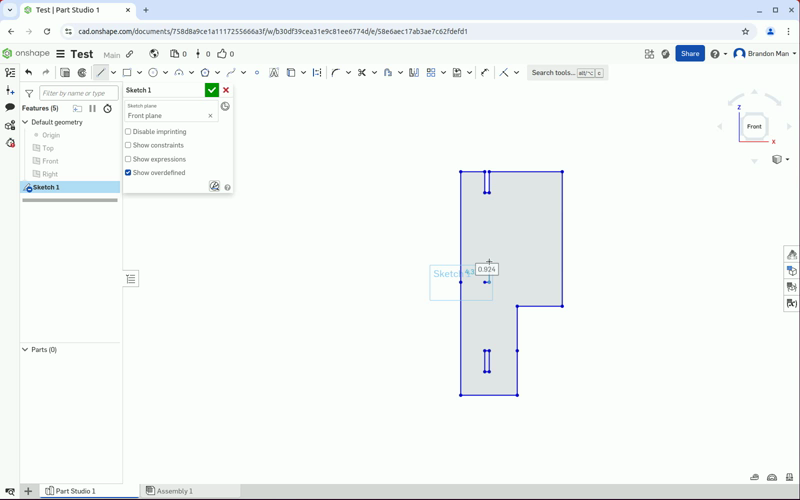
key_up(shift)
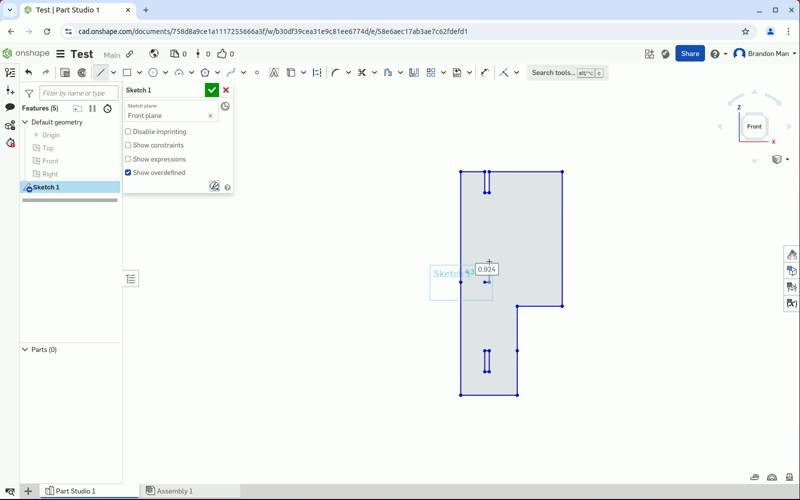
key_down(shift)
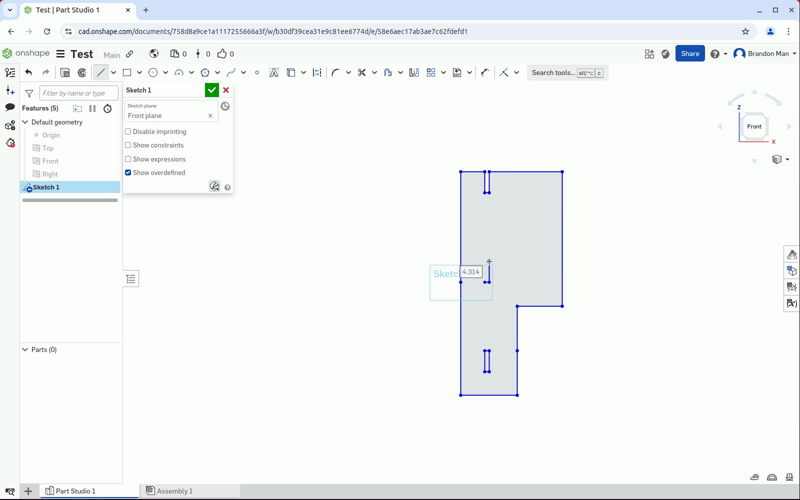
mouse_move(519, 261)
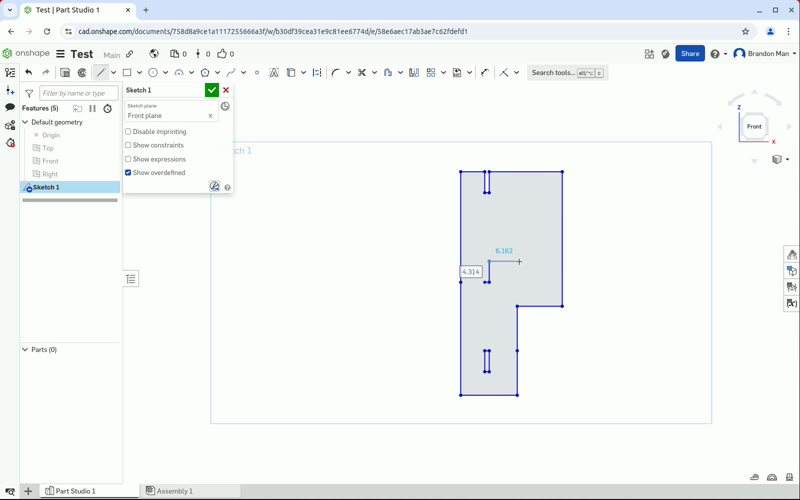
mouse_move(484, 261)
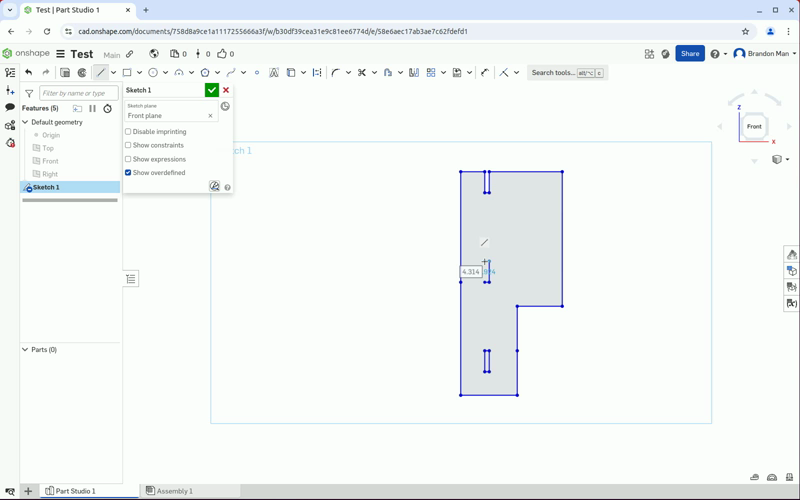
scroll(6)
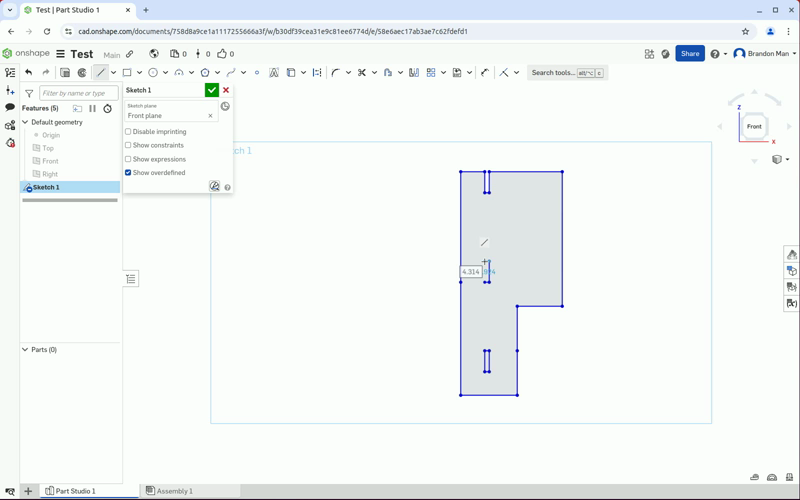
scroll(6)
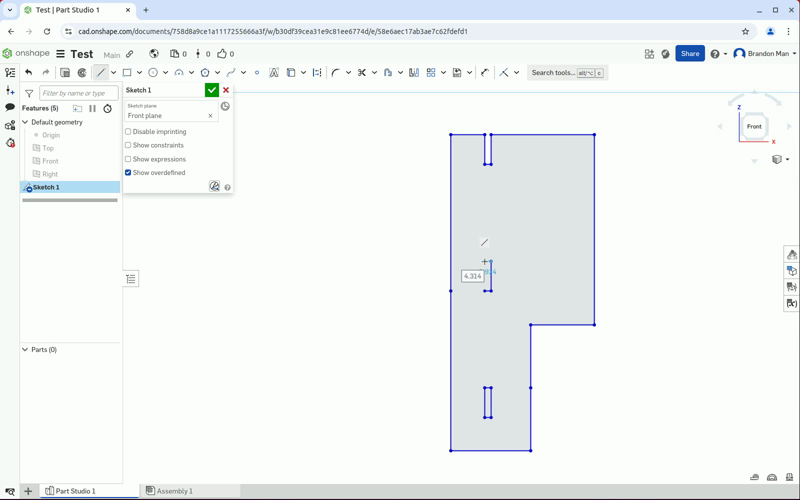
scroll(6)
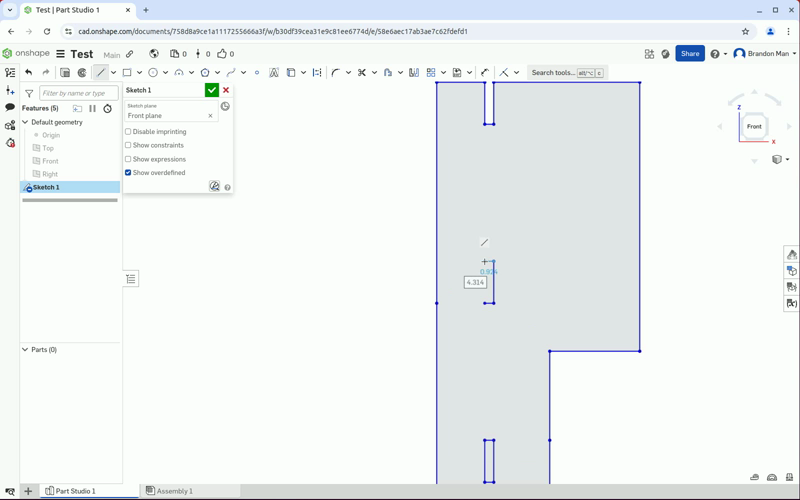
scroll(6)
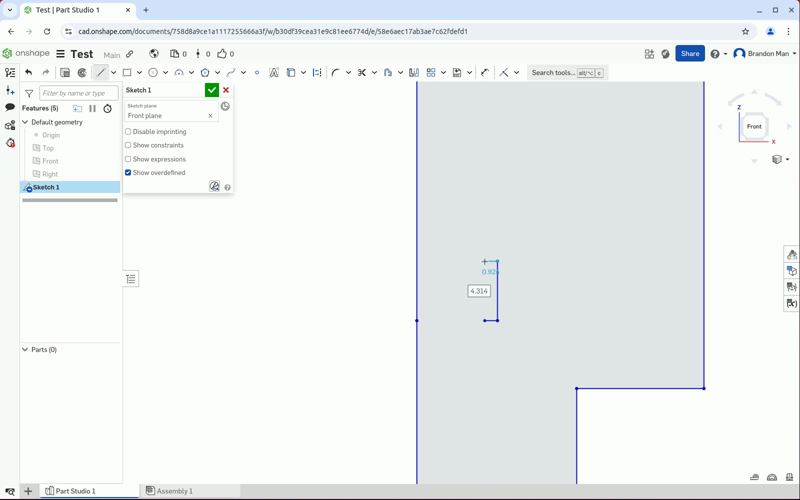
scroll(6)
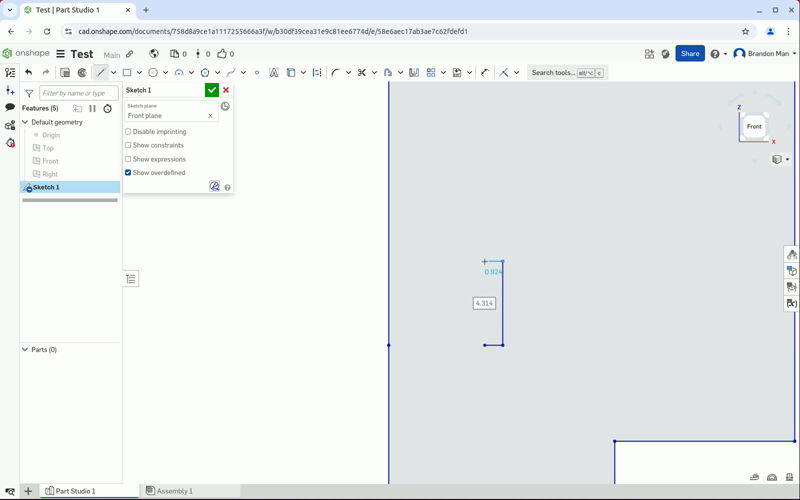
scroll(6)
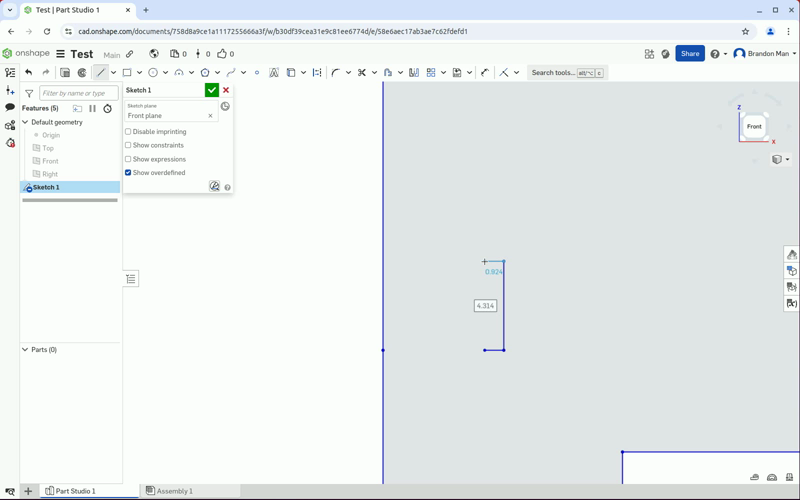
scroll(6)
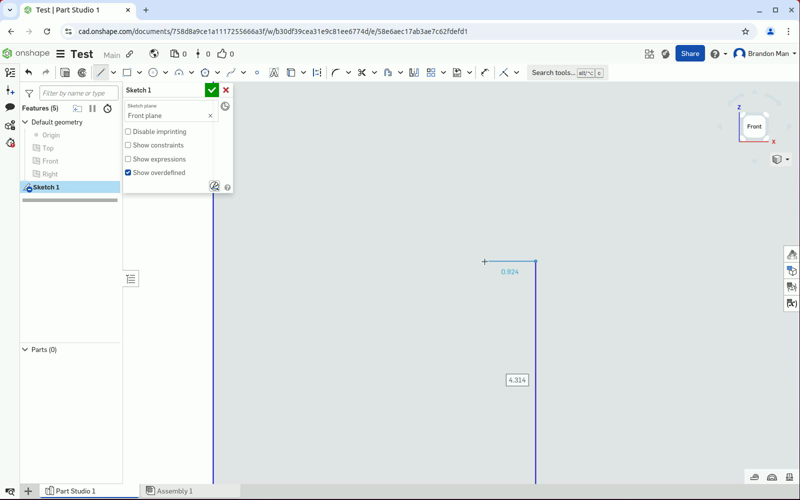
click(484, 261)
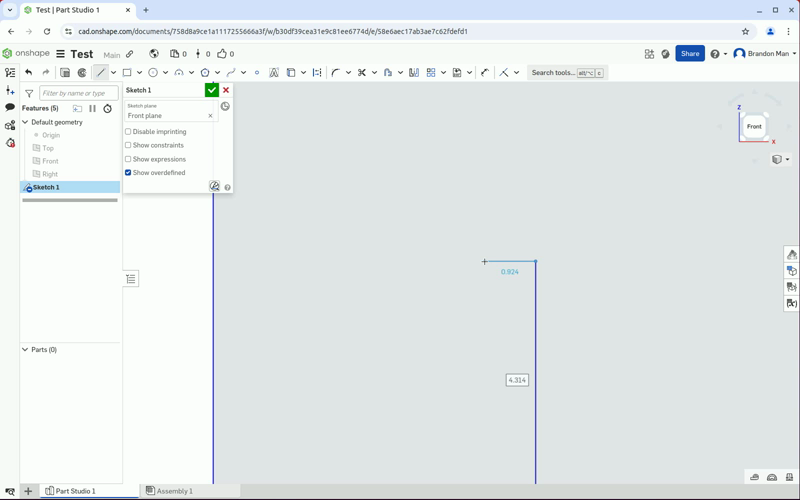
scroll(-6)
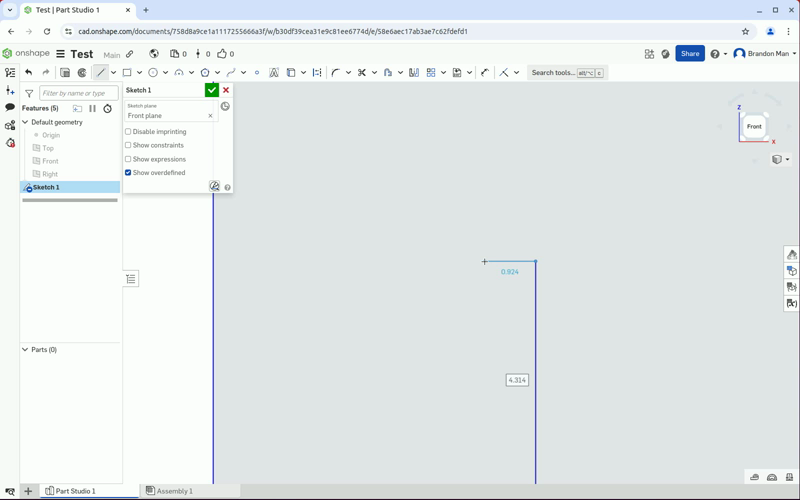
scroll(-6)
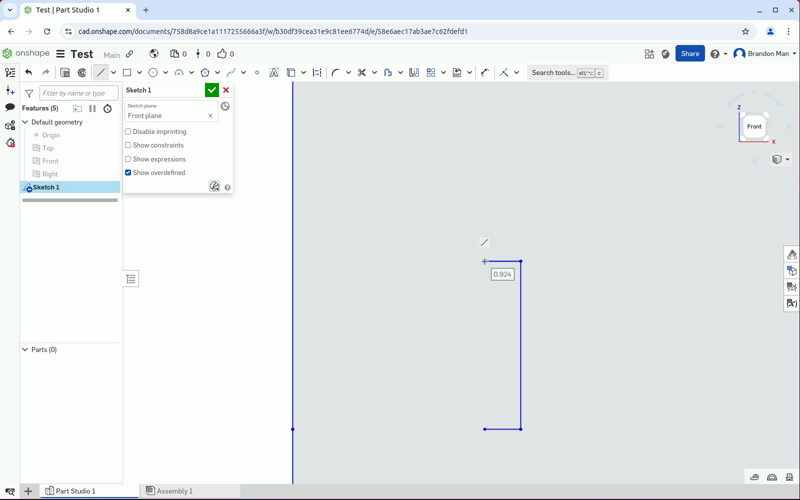
scroll(-6)
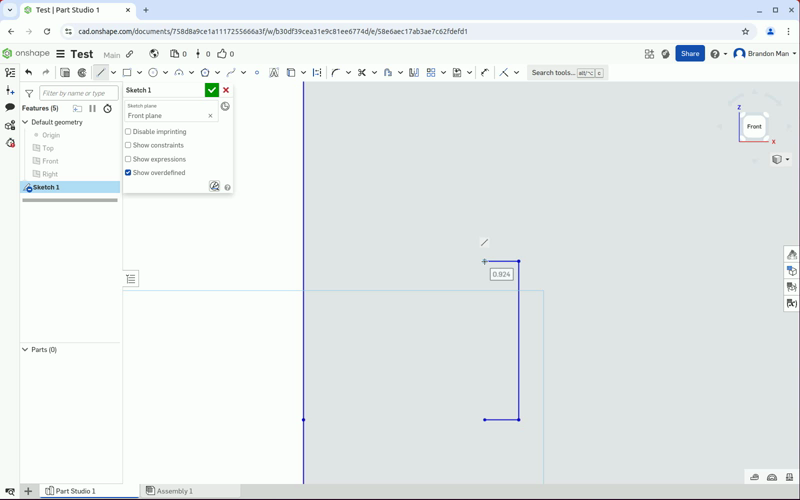
scroll(-6)
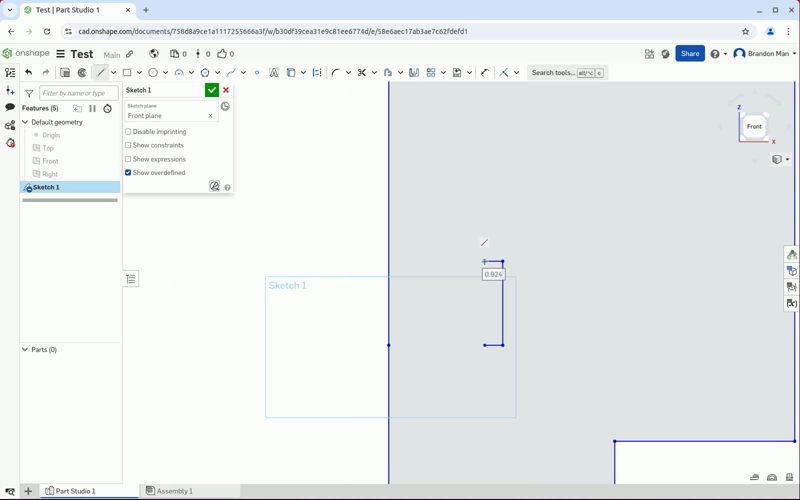
scroll(-6)
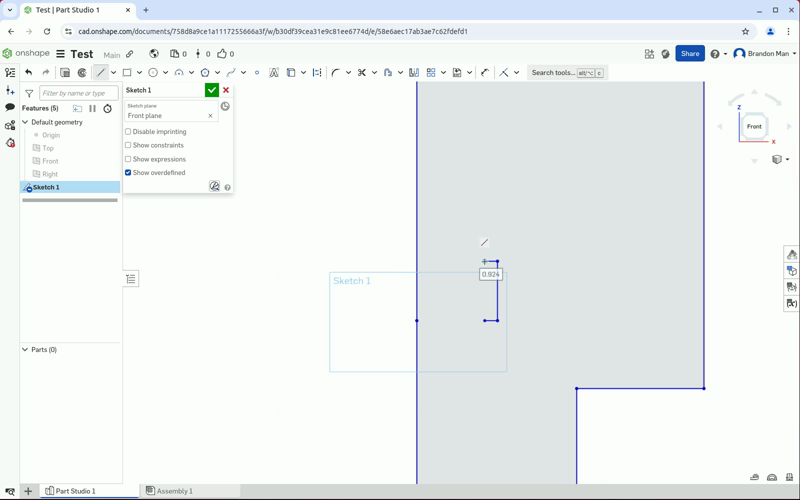
scroll(-6)
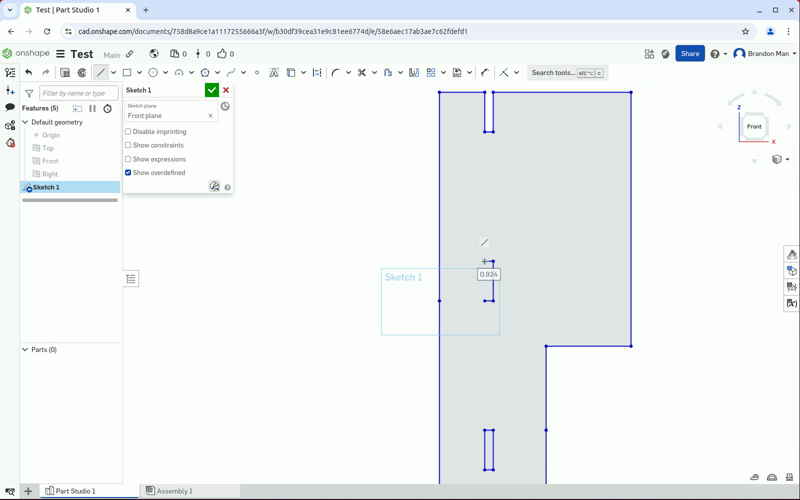
scroll(-6)
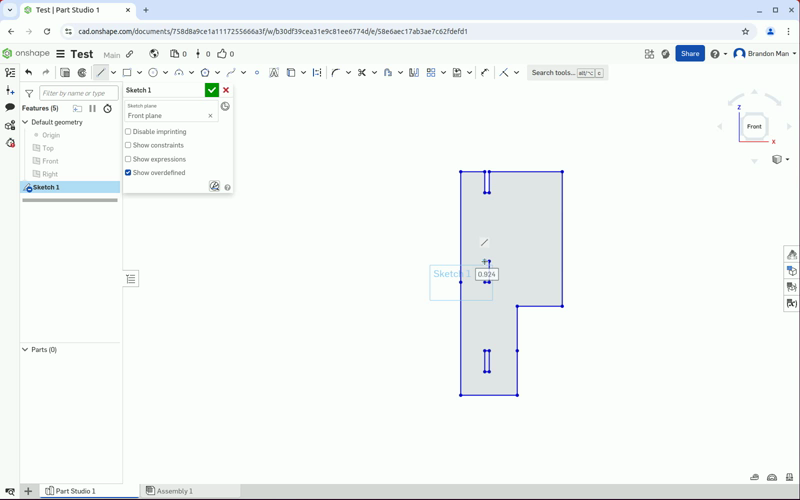
key_up(shift)
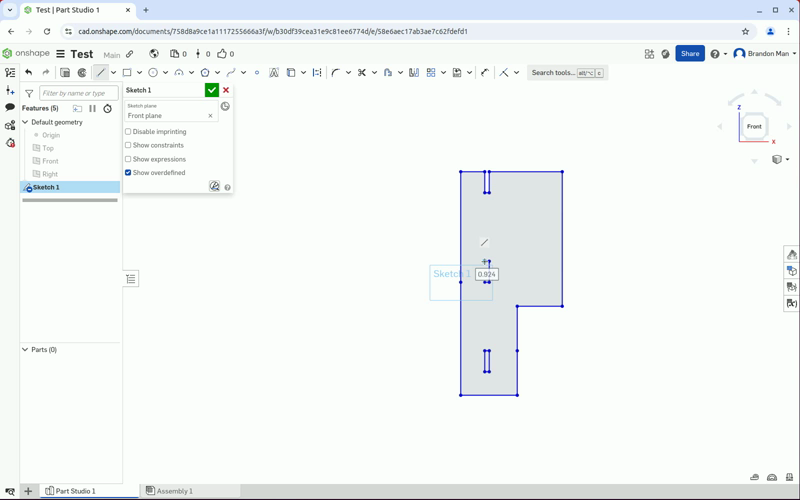
mouse_move(514, 261)
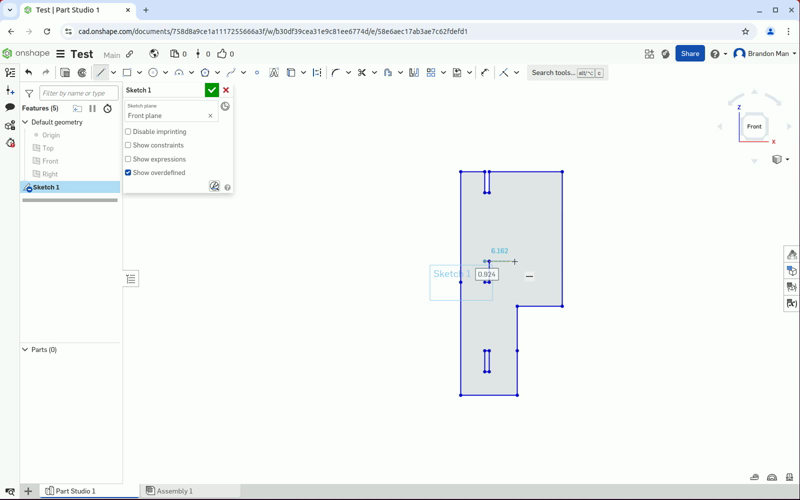
key_down(shift)
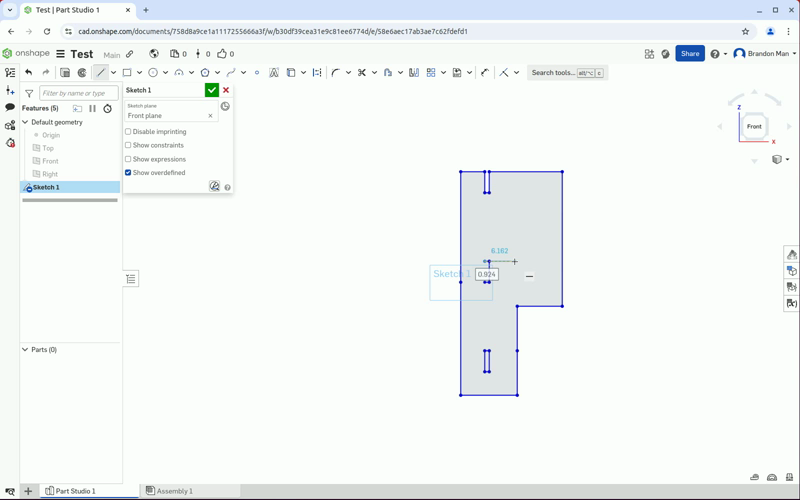
mouse_move(484, 282)
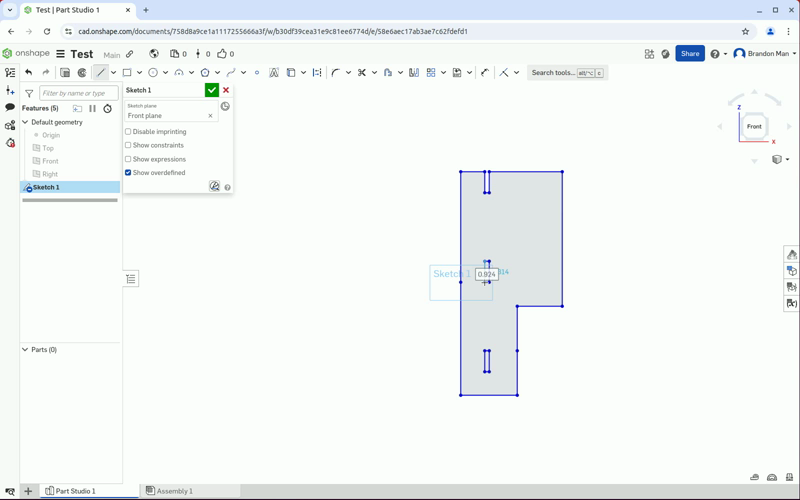
key_up(shift)
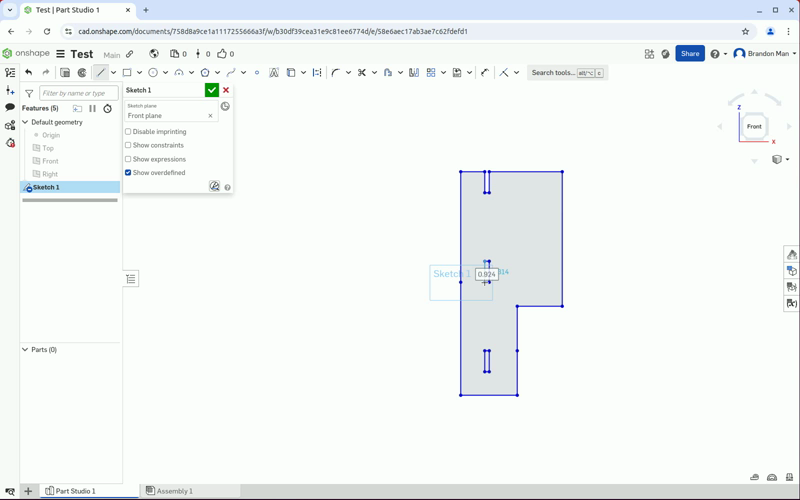
click(484, 282)
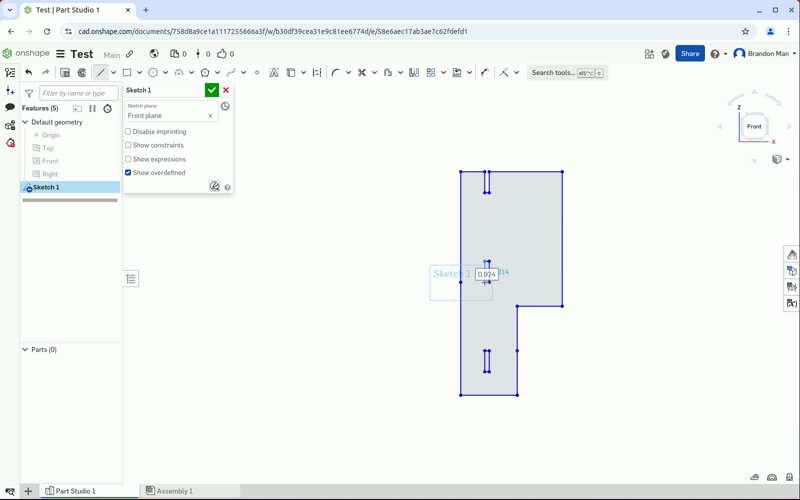
key(esc)
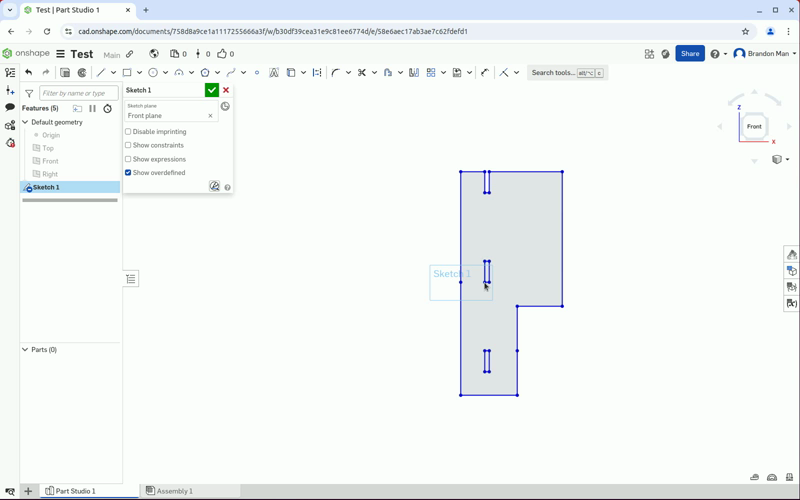
mouse_move(498, 226)
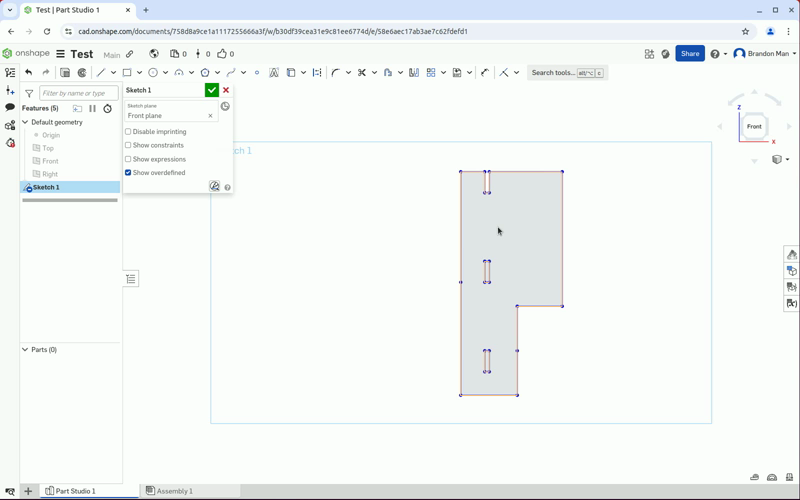
click(498, 226)
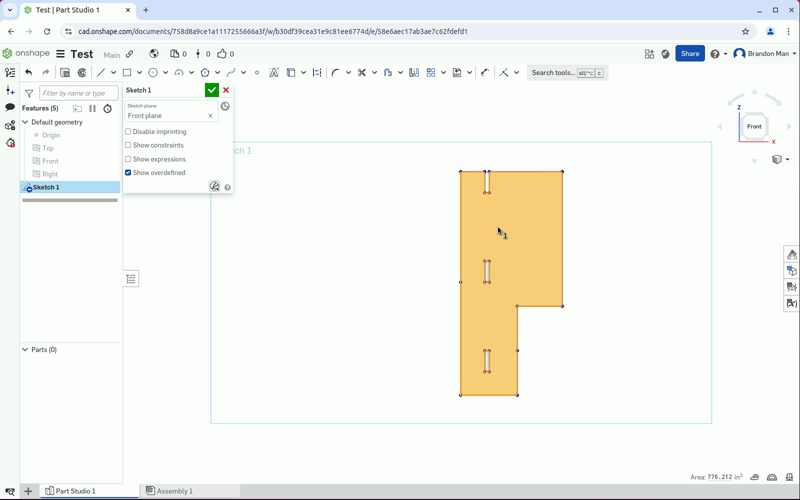
mouse_move(73, 352)
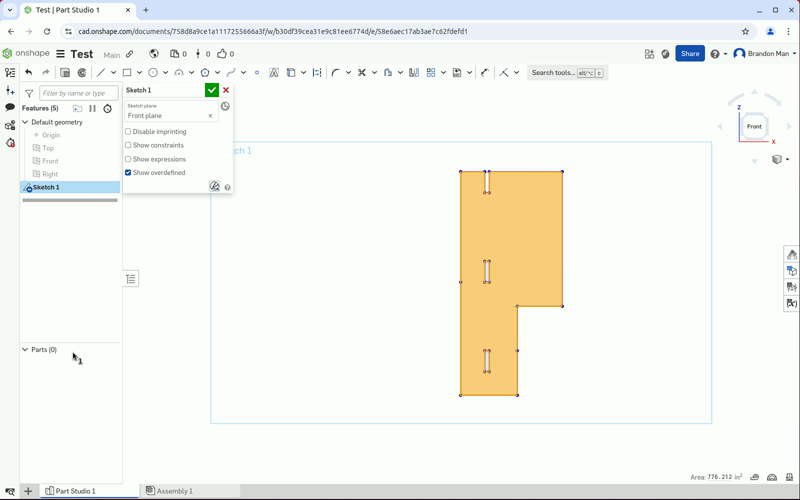
key(shift+y)
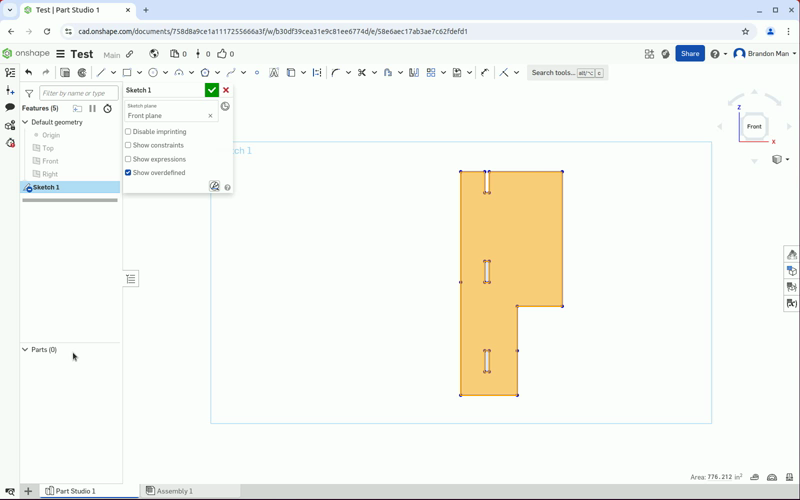
key(shift+e)
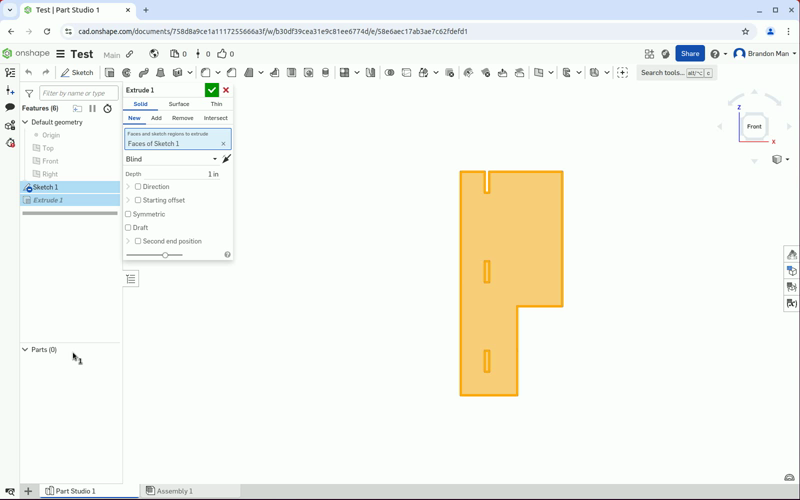
mouse_move(143, 106)
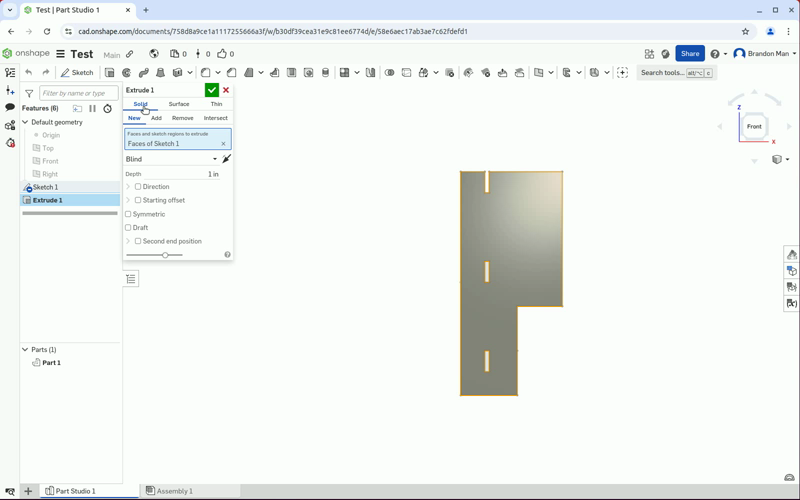
click(143, 106)
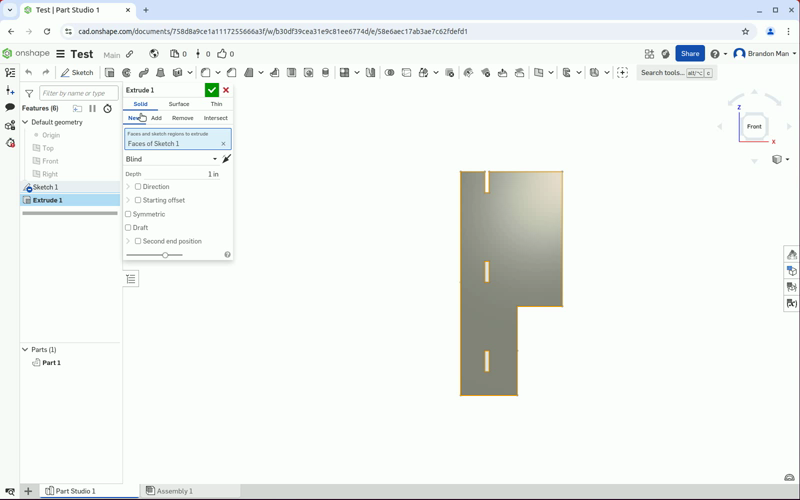
mouse_move(137, 120)
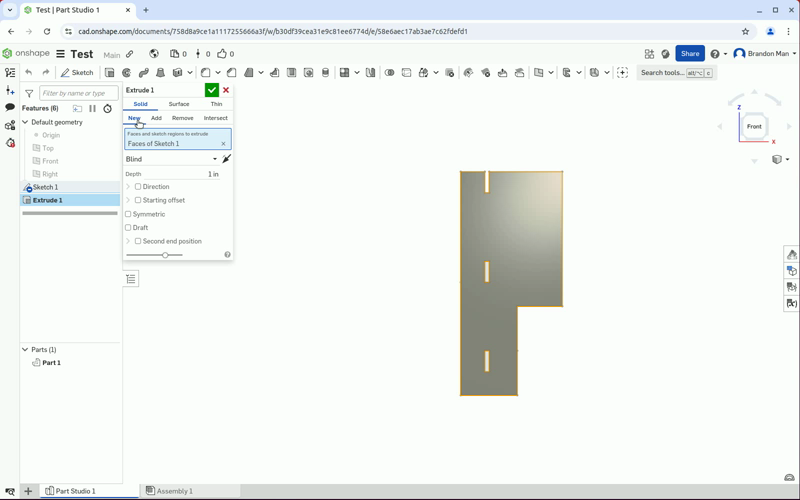
click(137, 120)
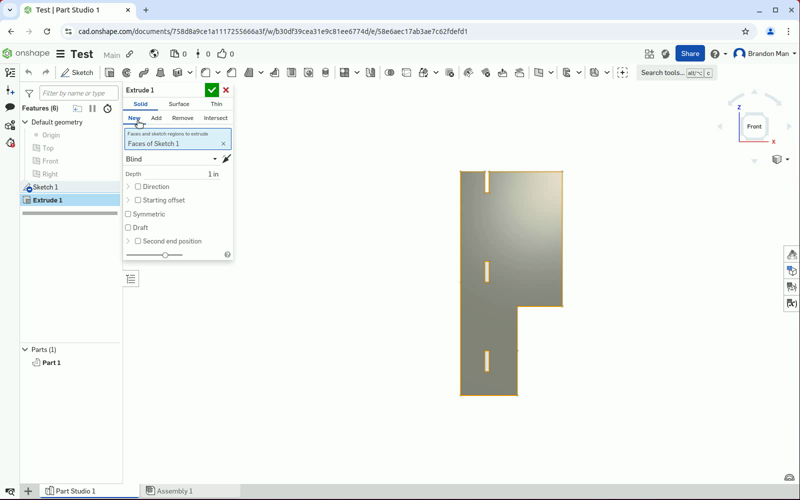
key(tab, 4)
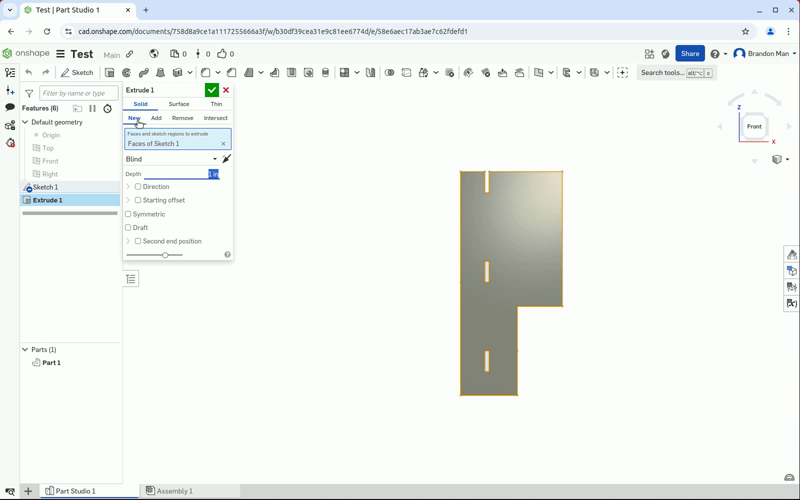
text(1.204)
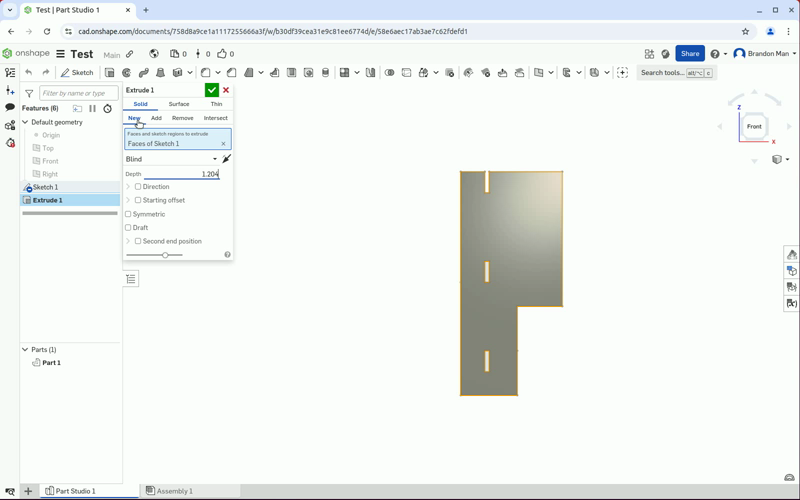
key(enter)
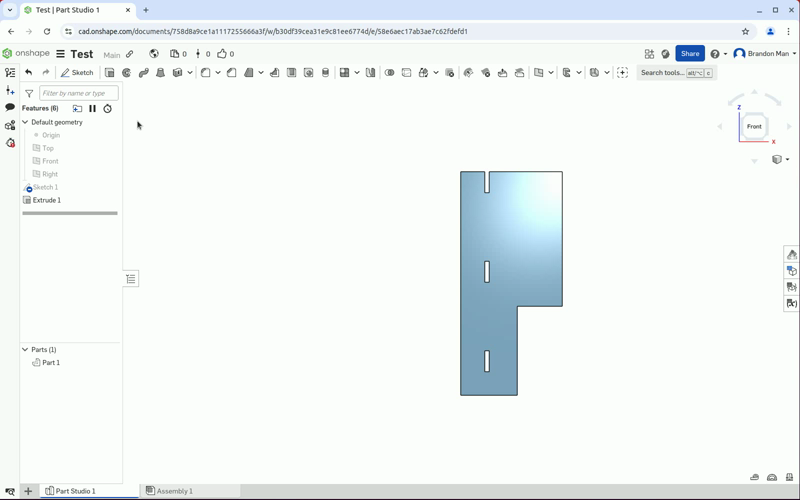
key(shift+h)
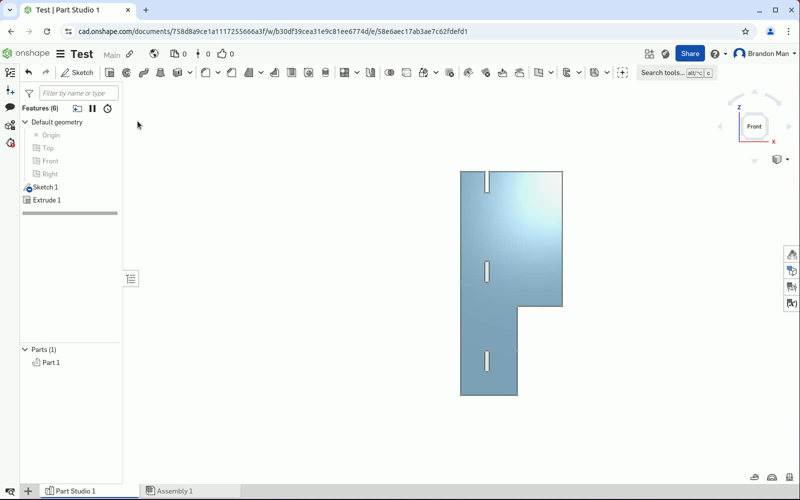
key(shift+h)
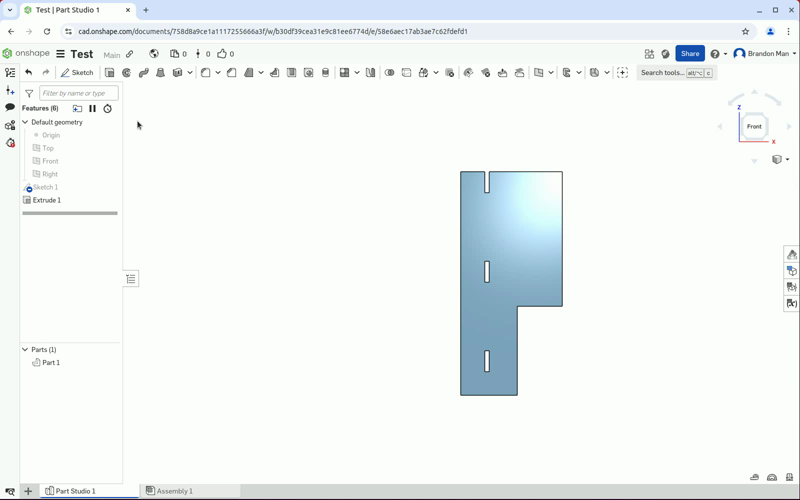
mouse_move(73, 189)
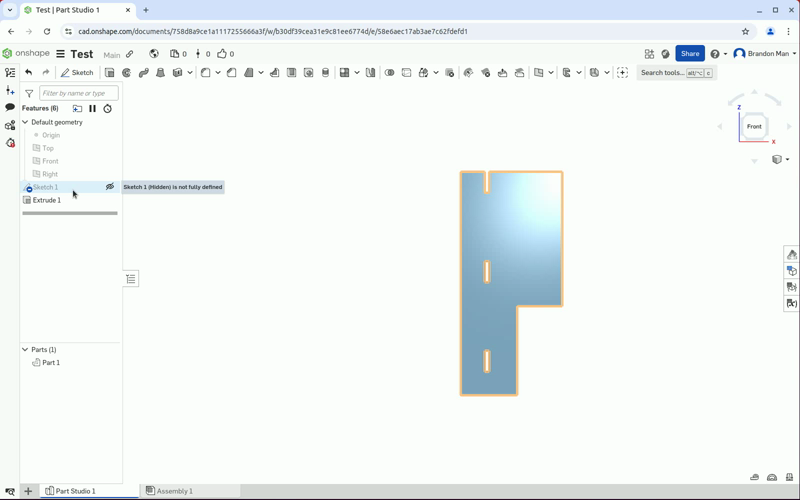
click(73, 189)
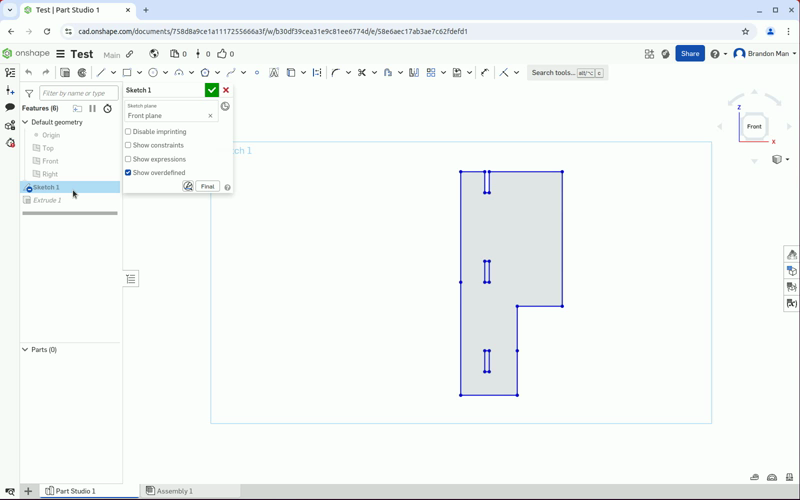
mouse_move(229, 92)
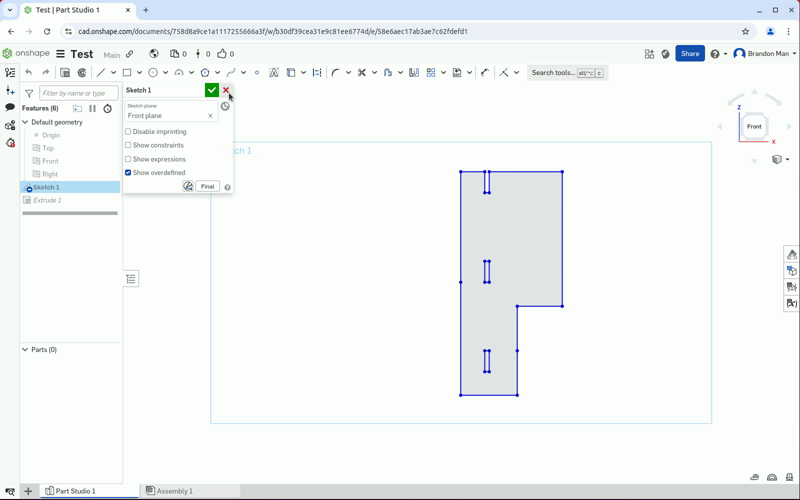
click(229, 92)
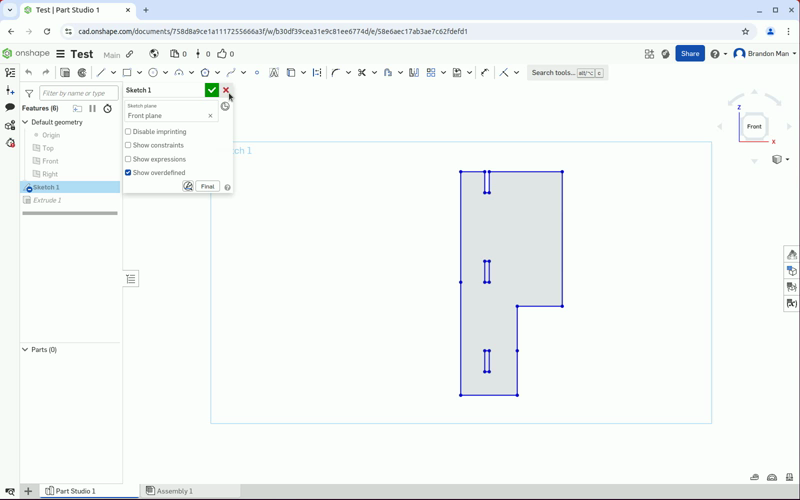
key(shift+s)
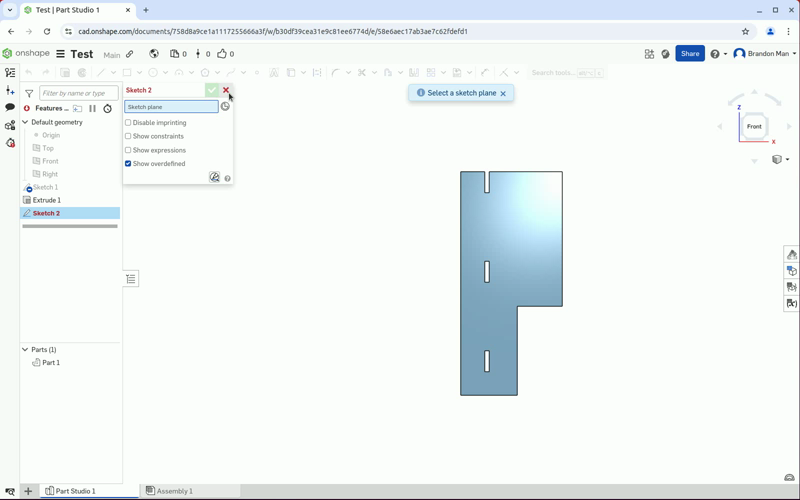
mouse_move(73, 163)
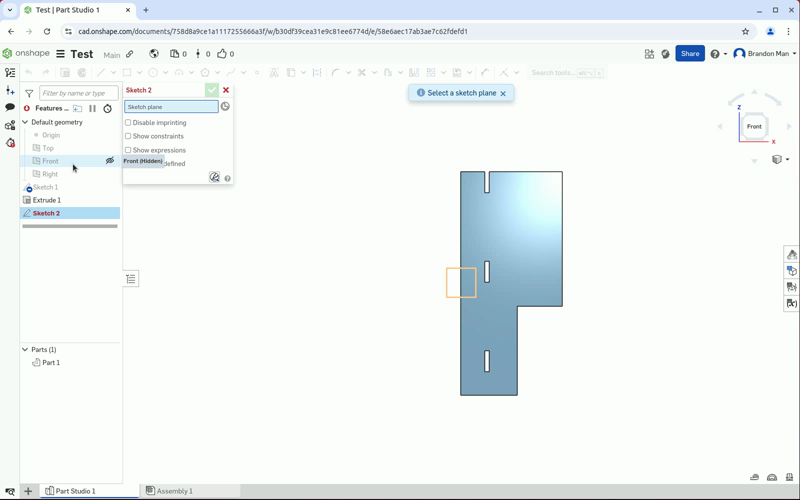
click(73, 163)
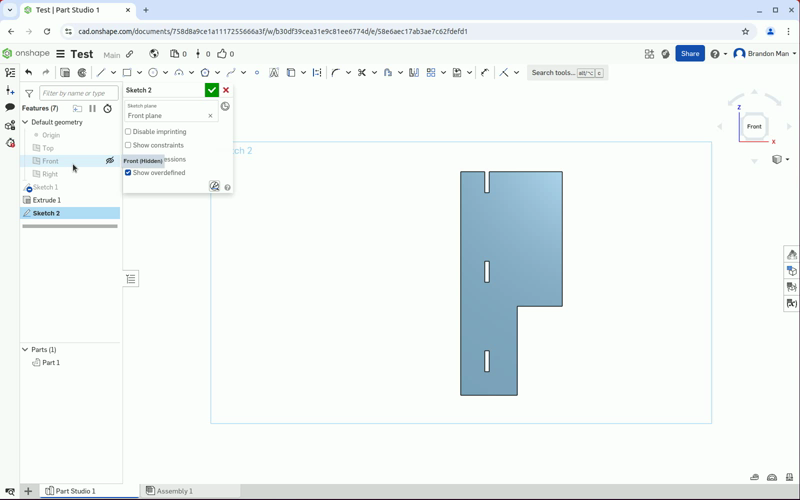
mouse_move(73, 352)
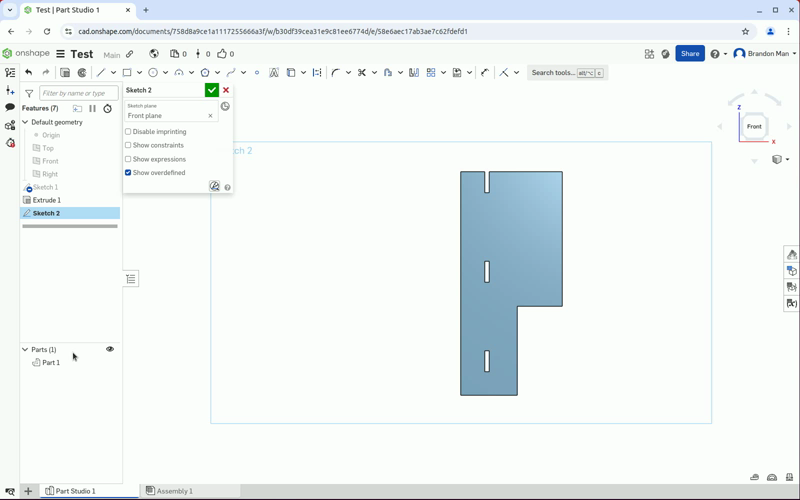
key(y)
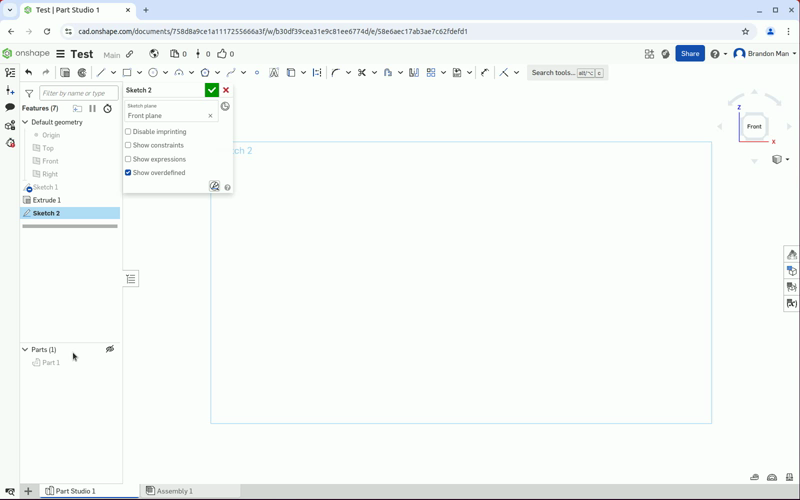
key(l)
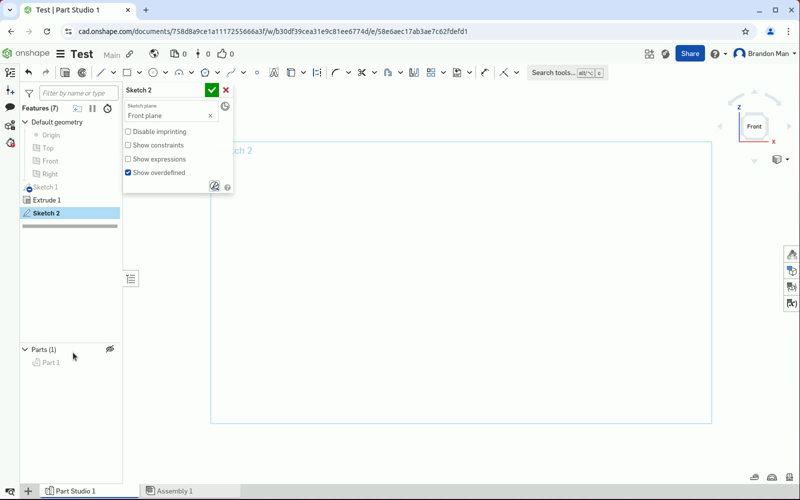
key_down(shift)
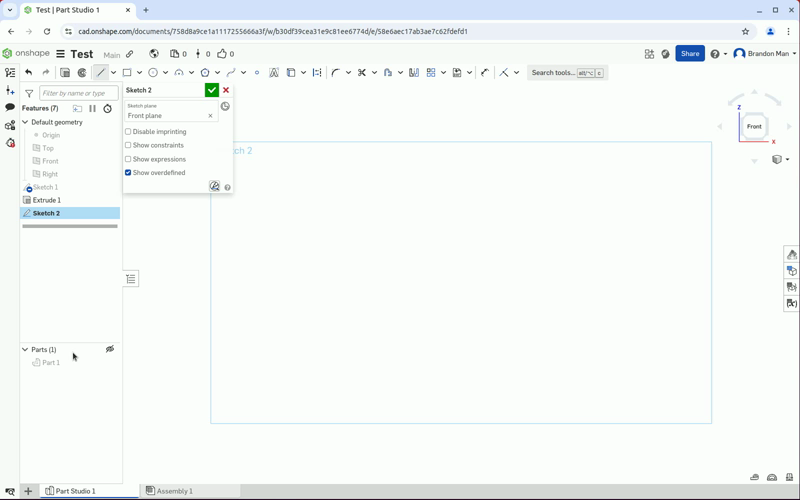
mouse_move(359, 305)
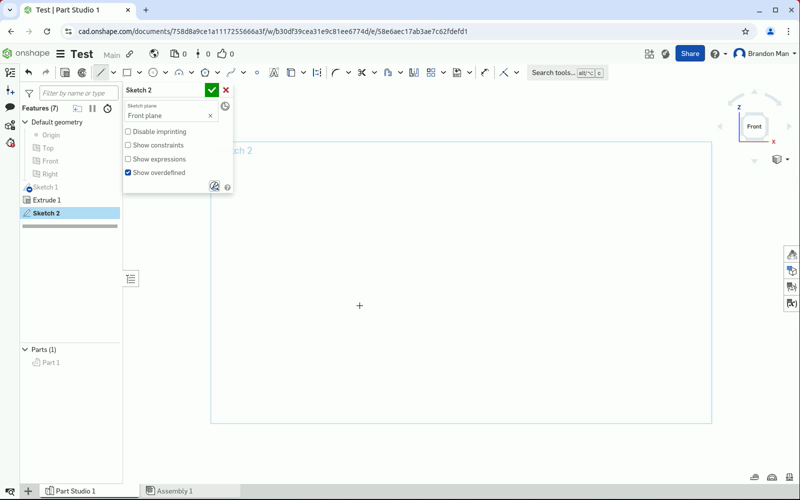
click(359, 305)
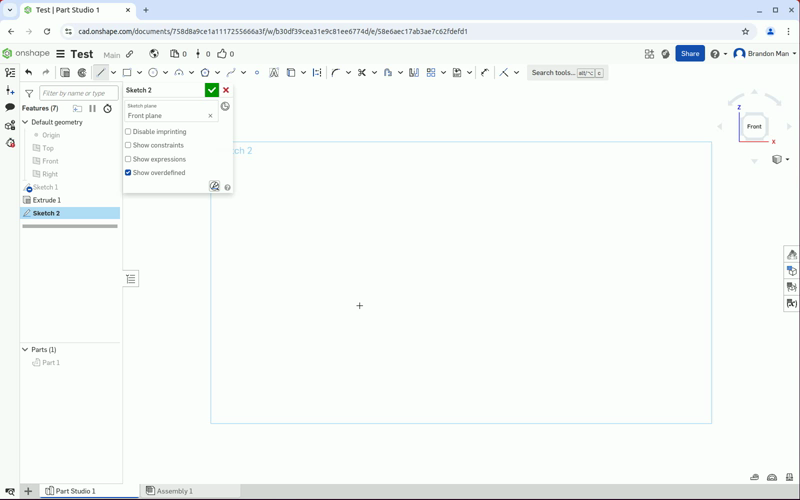
key_up(shift)
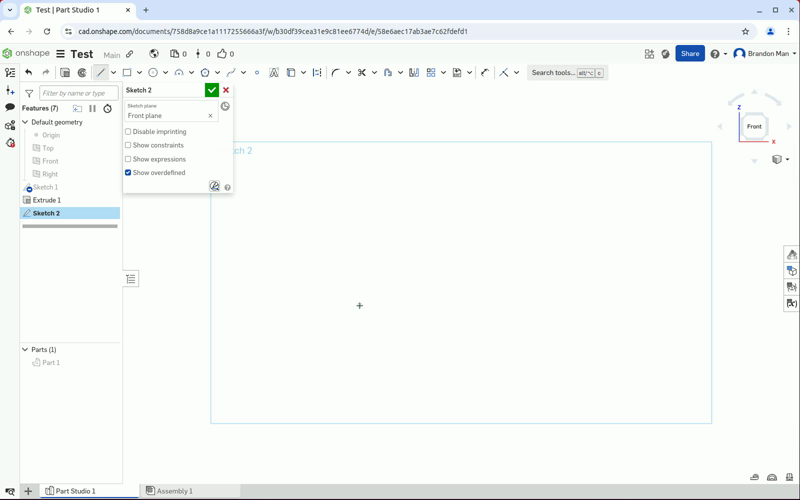
key_down(shift)
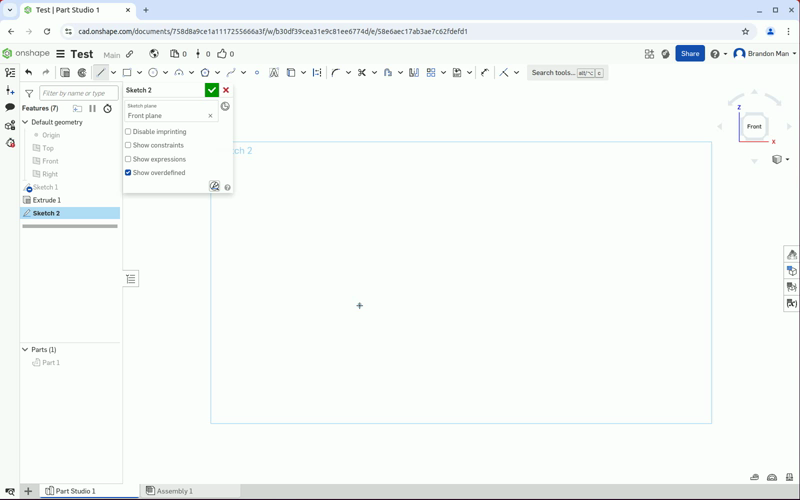
mouse_move(389, 305)
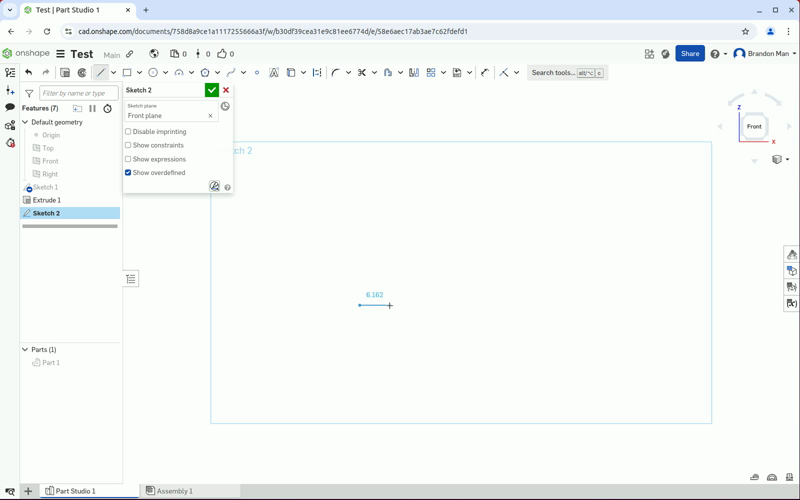
mouse_move(405, 305)
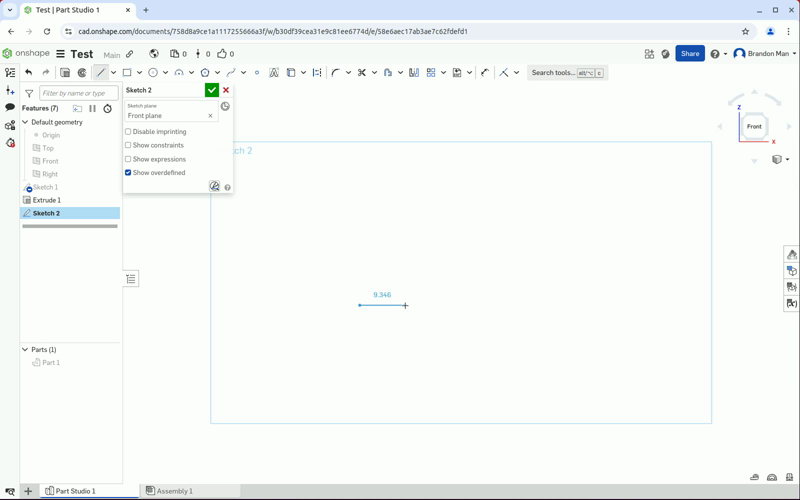
click(405, 305)
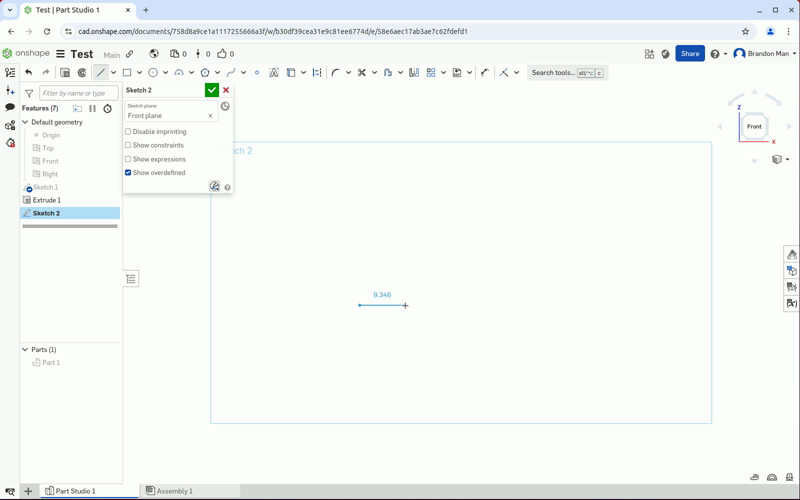
key_up(shift)
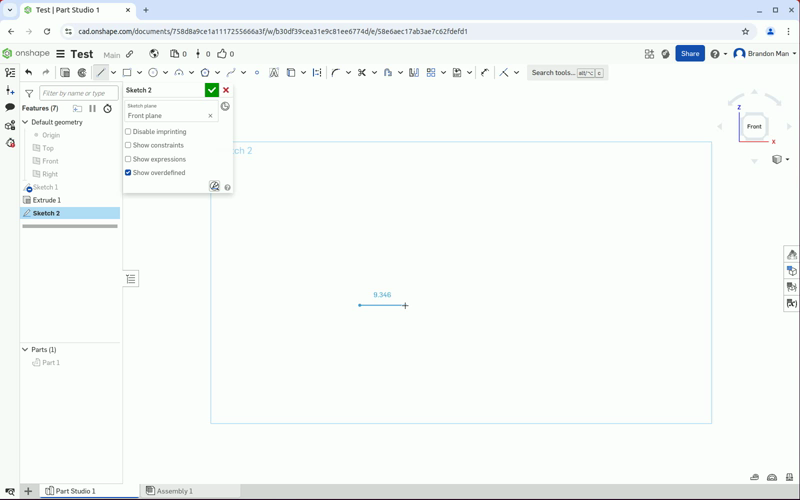
key_down(shift)
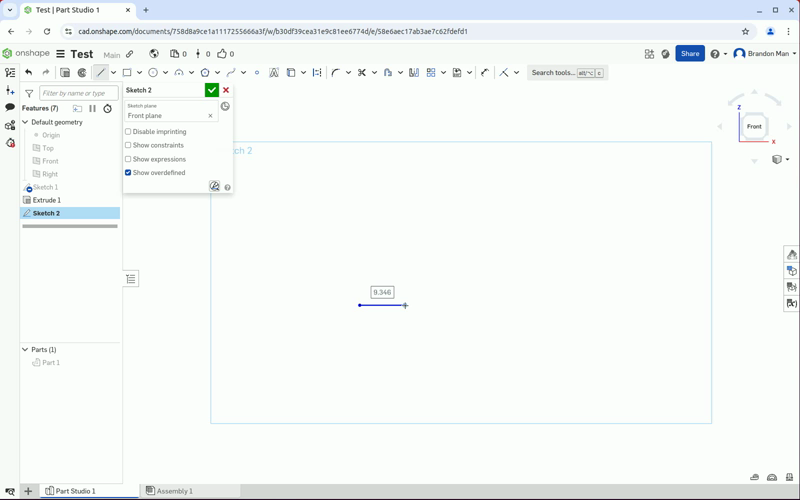
mouse_move(435, 305)
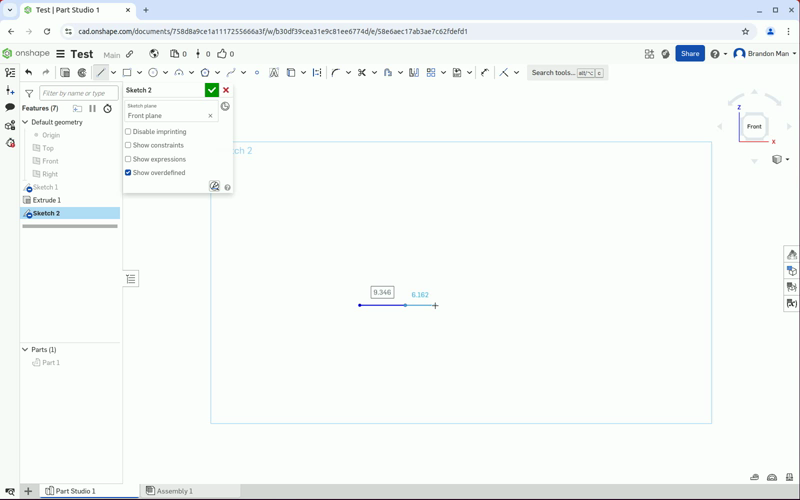
mouse_move(405, 350)
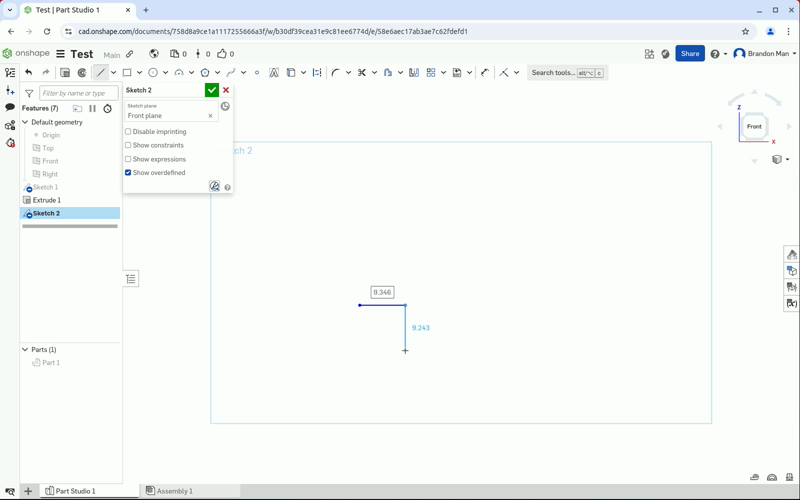
click(405, 350)
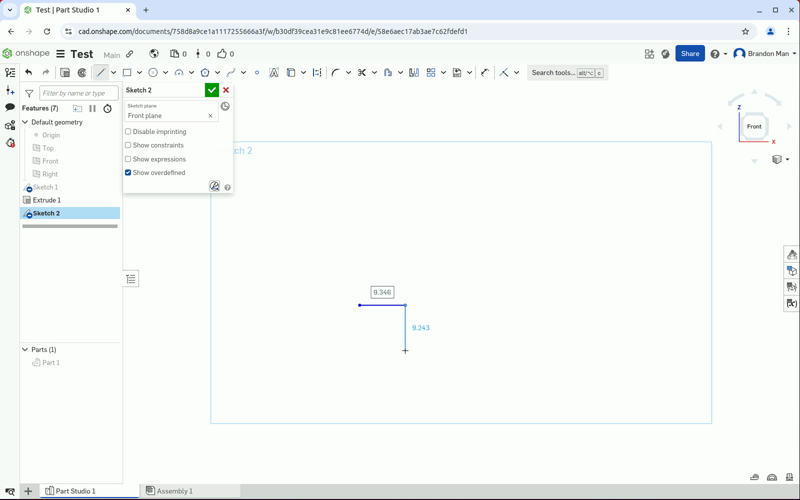
key_up(shift)
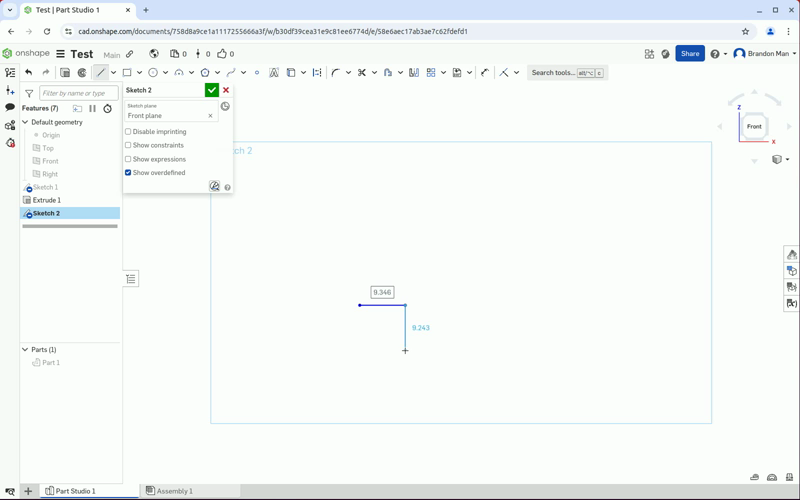
key_down(shift)
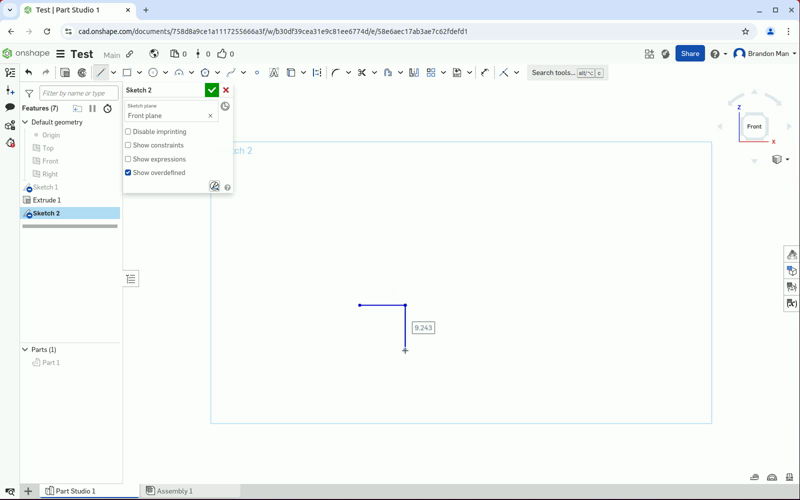
mouse_move(435, 350)
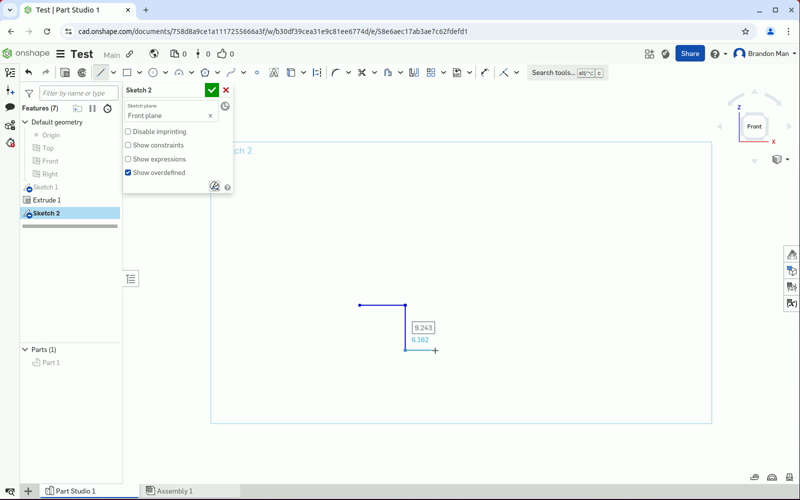
mouse_move(405, 394)
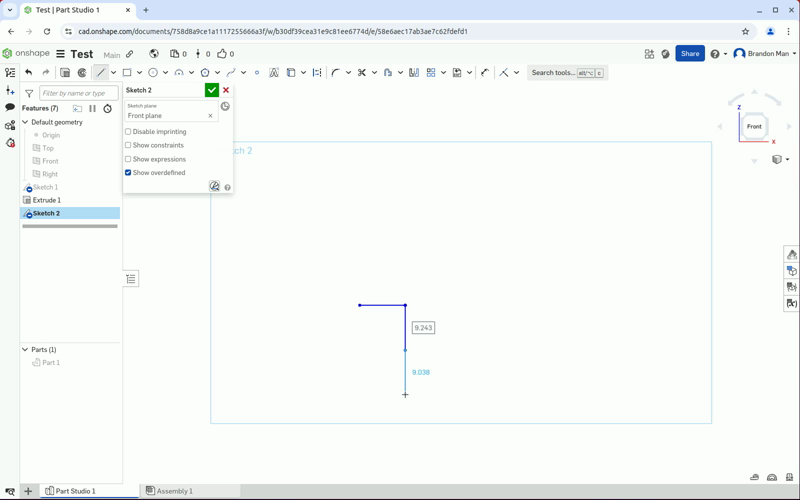
click(405, 394)
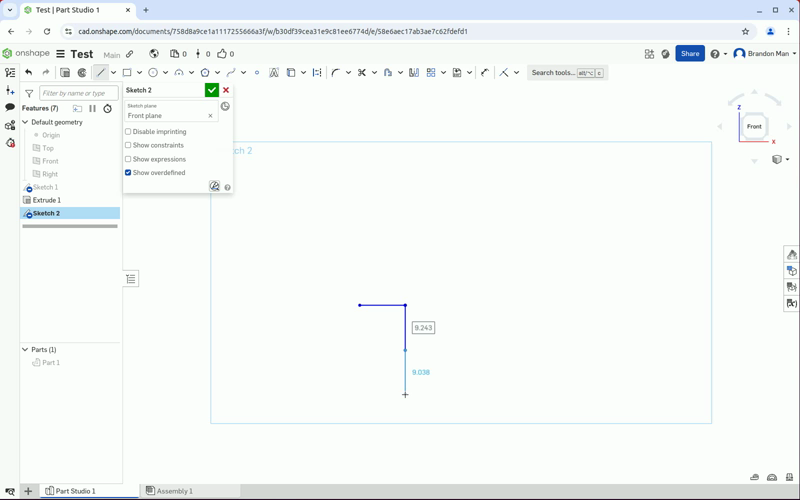
key_up(shift)
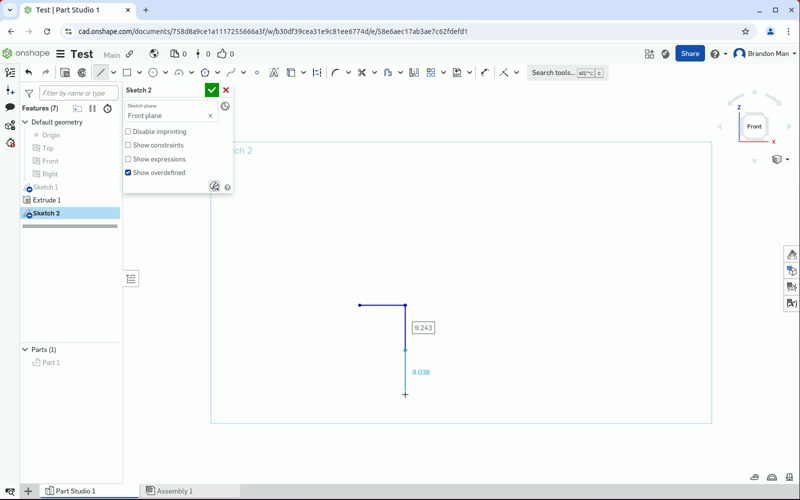
key_down(shift)
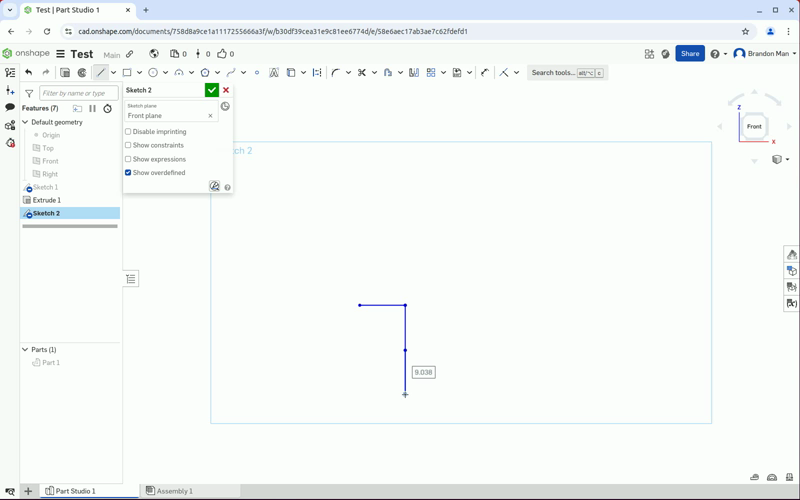
mouse_move(435, 394)
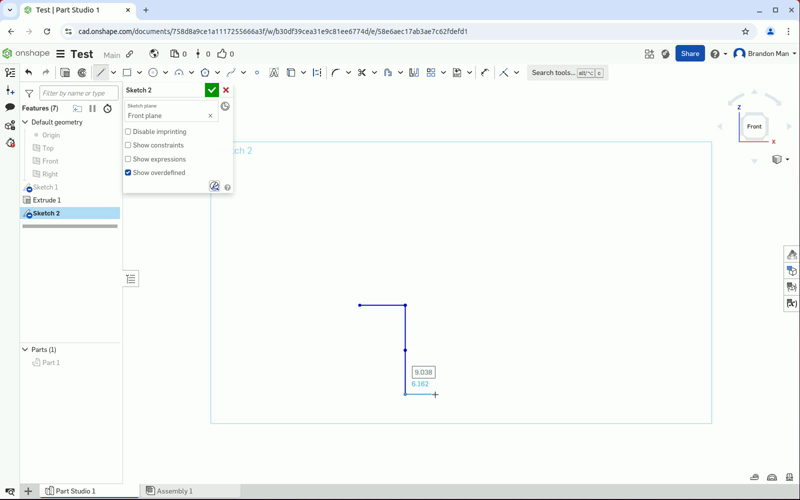
mouse_move(460, 394)
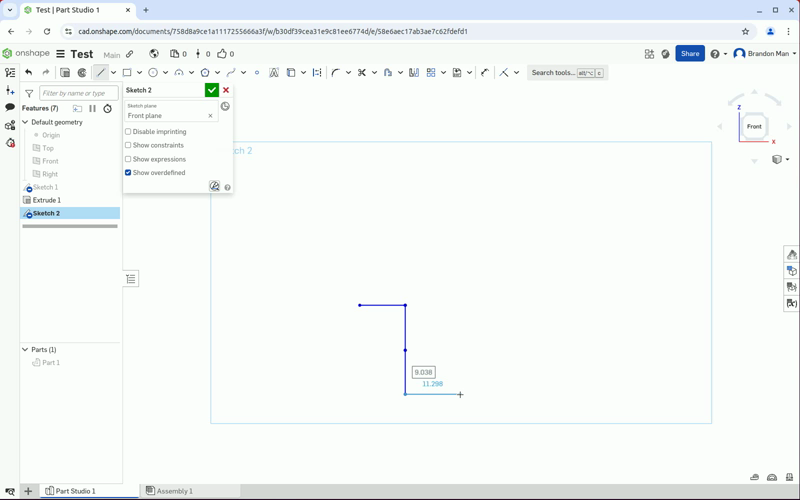
click(460, 394)
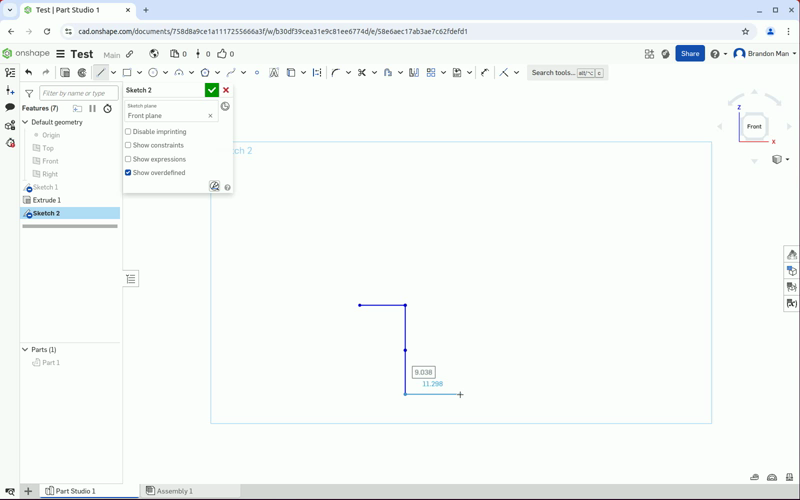
key_up(shift)
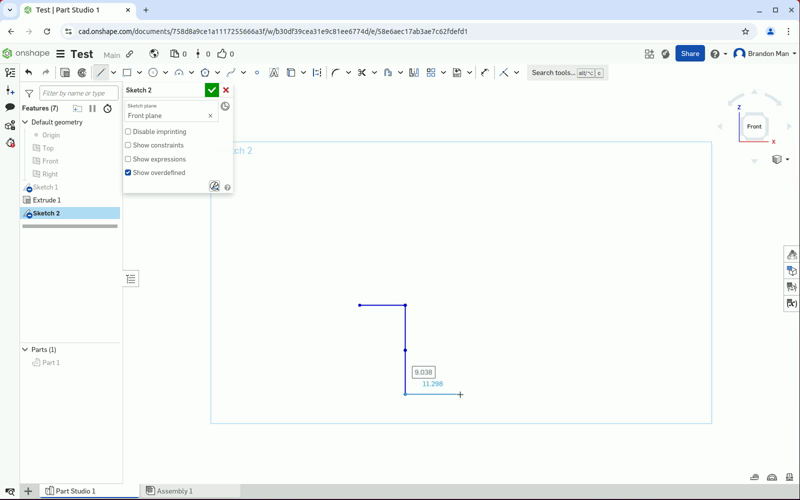
key_down(shift)
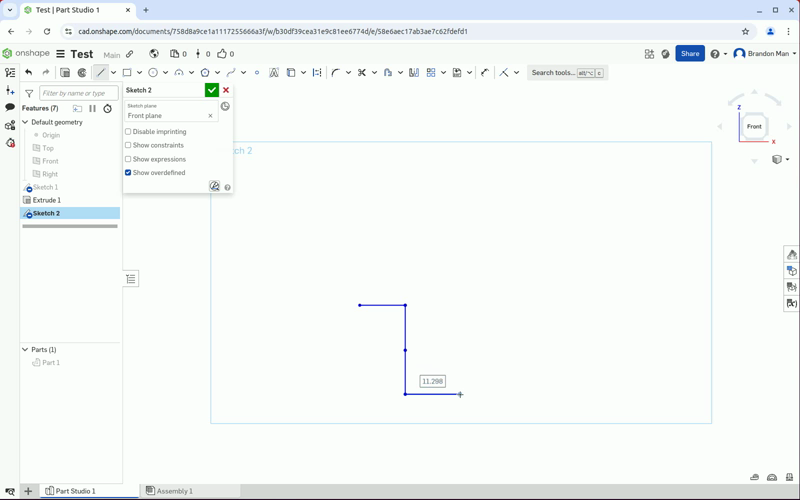
mouse_move(460, 282)
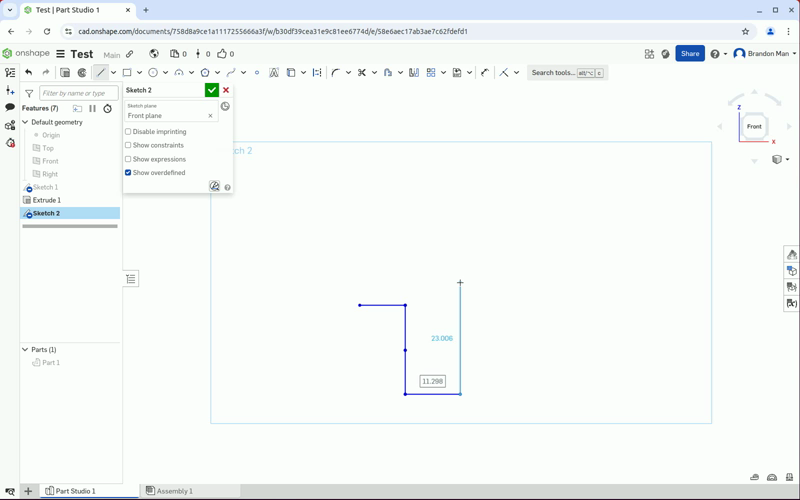
click(460, 282)
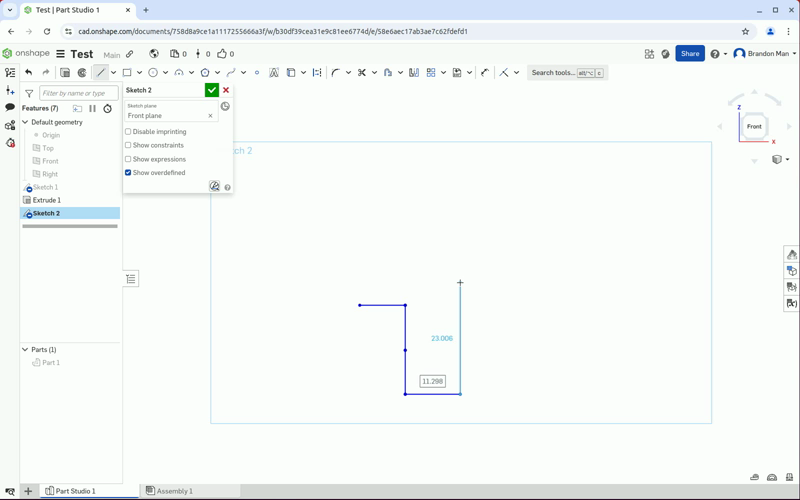
key_up(shift)
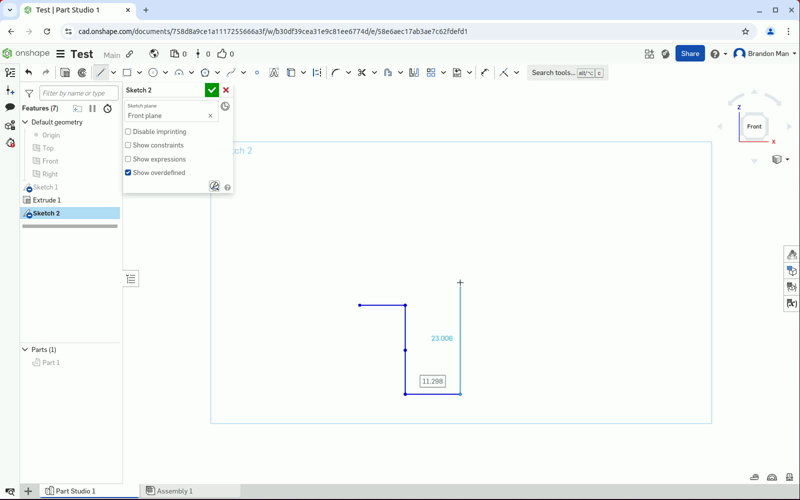
key_down(shift)
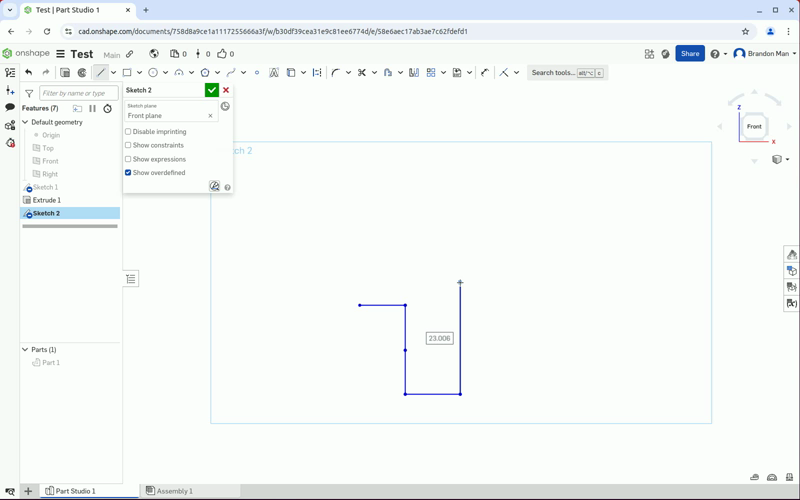
mouse_move(460, 170)
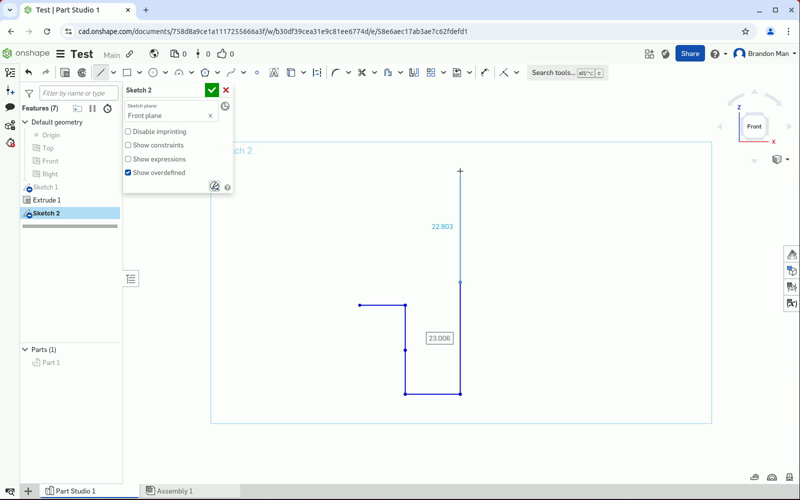
click(460, 170)
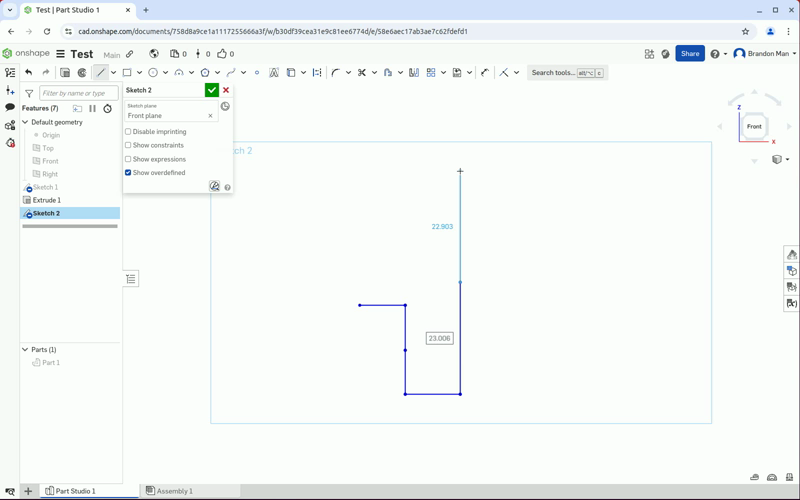
key_up(shift)
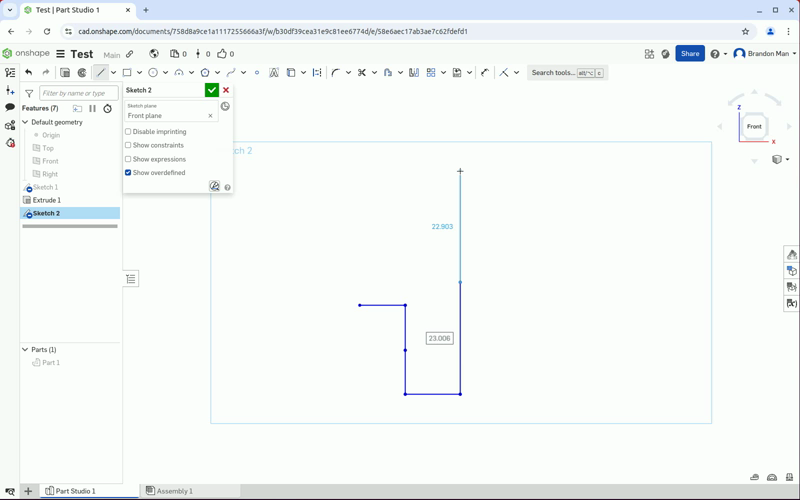
key_down(shift)
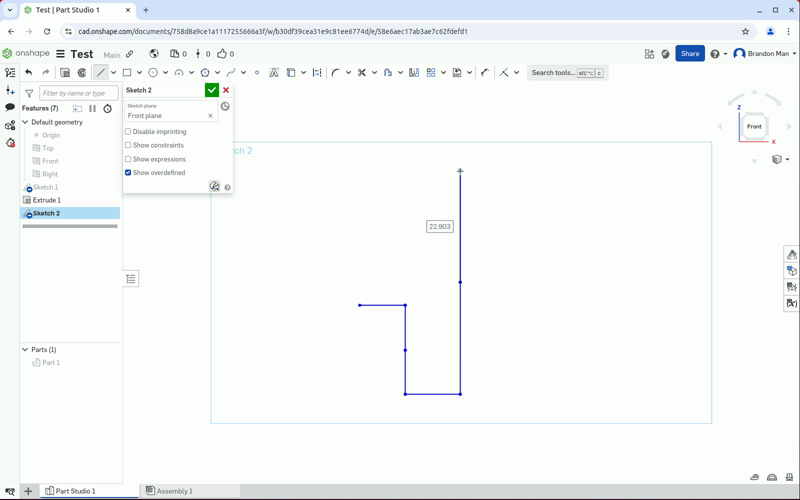
mouse_move(490, 170)
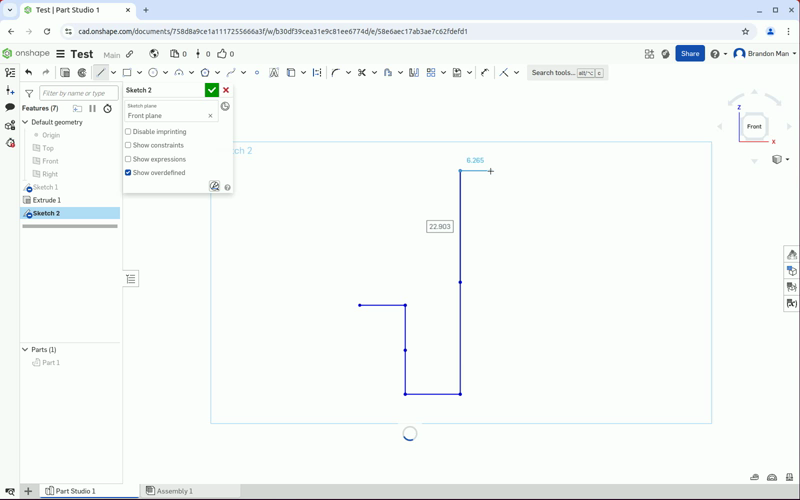
mouse_move(437, 170)
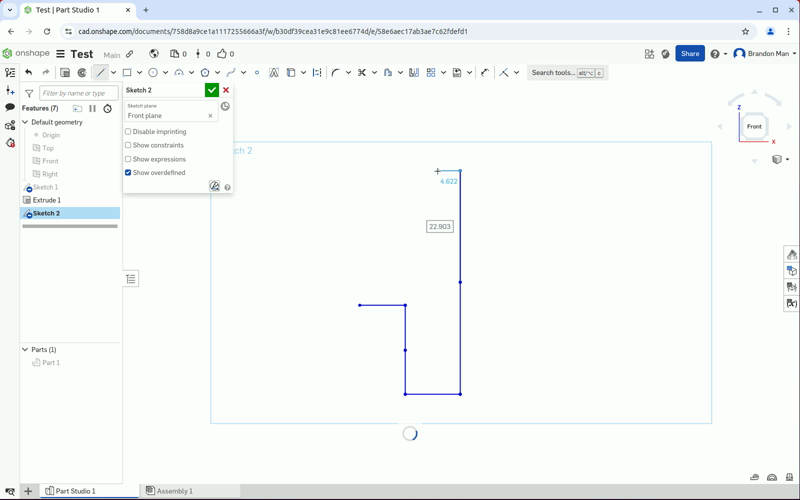
click(437, 170)
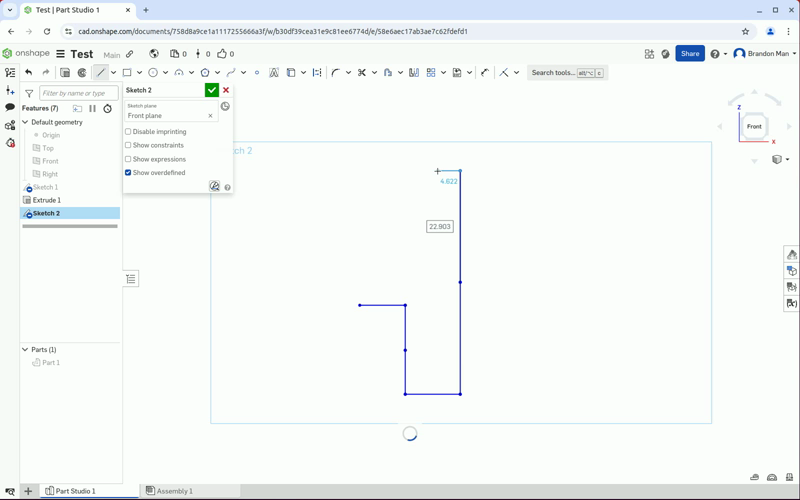
key_up(shift)
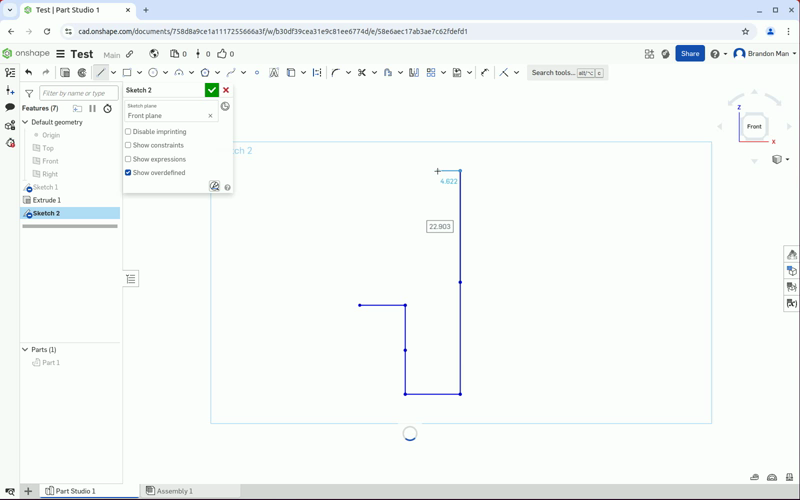
key_down(shift)
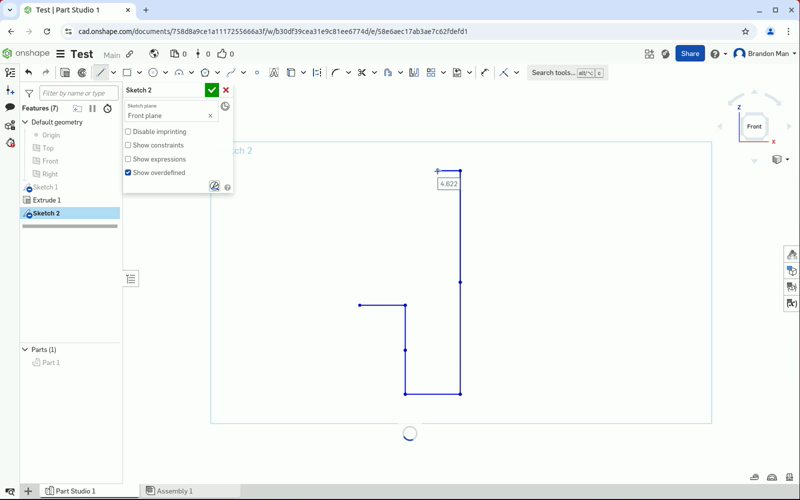
mouse_move(467, 170)
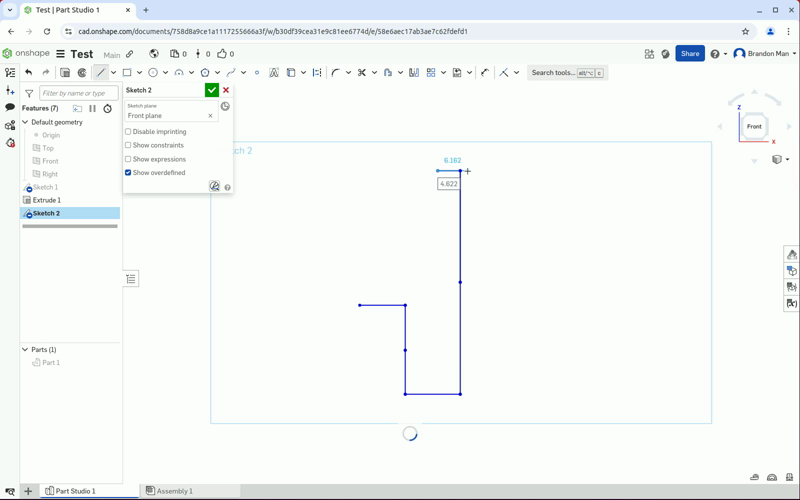
mouse_move(437, 193)
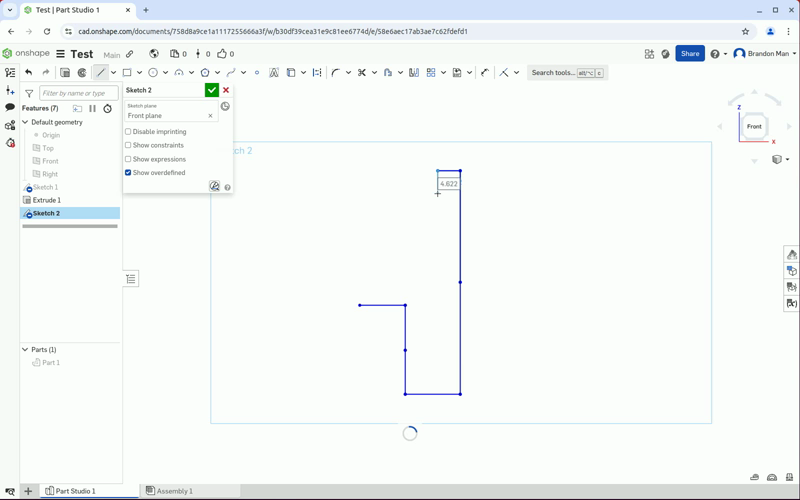
click(437, 193)
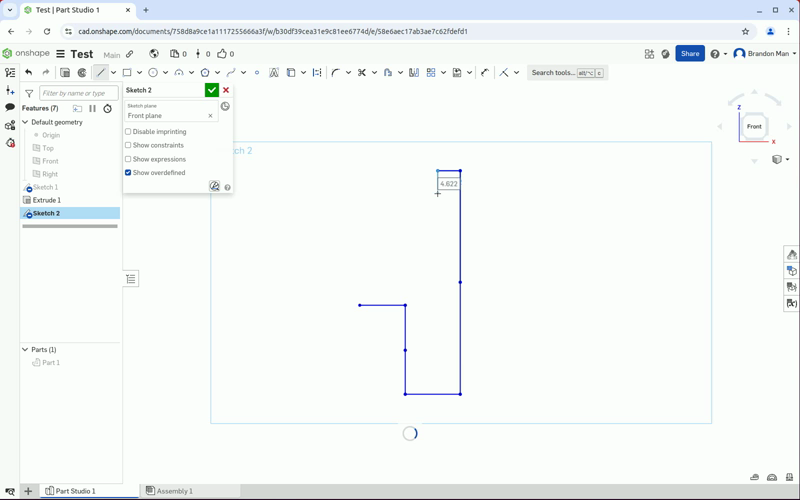
key_up(shift)
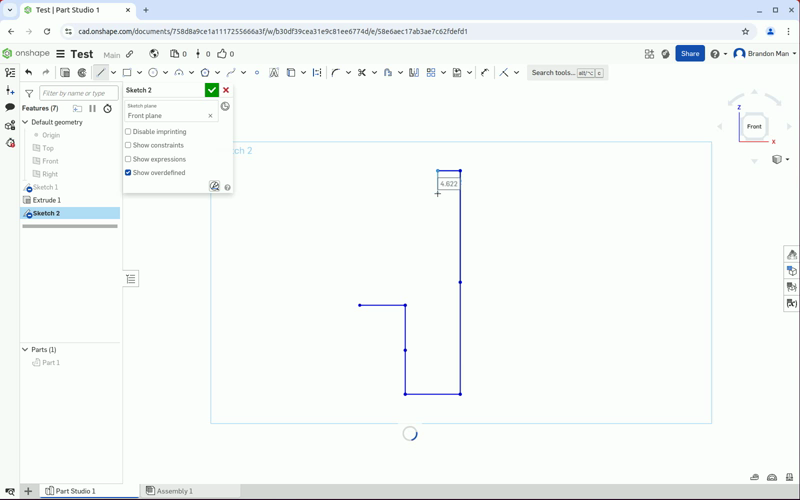
key_down(shift)
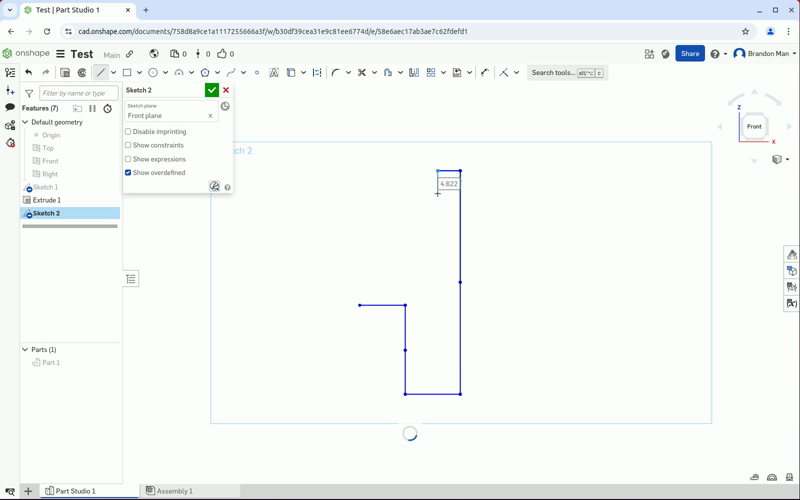
mouse_move(467, 193)
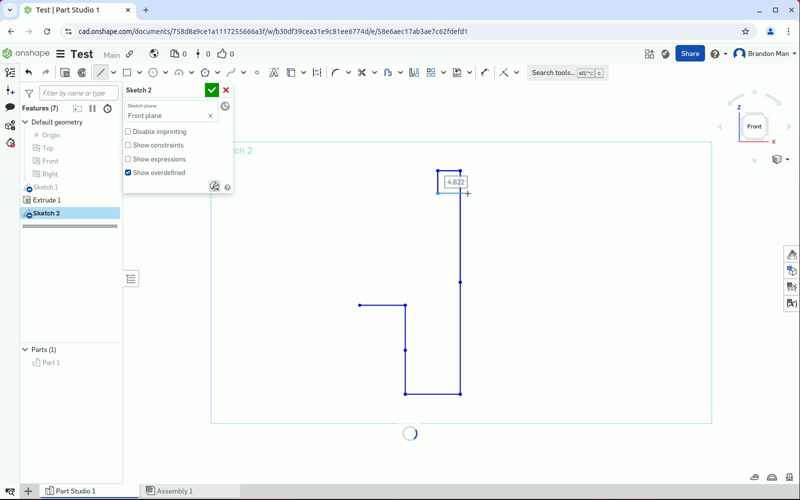
mouse_move(432, 193)
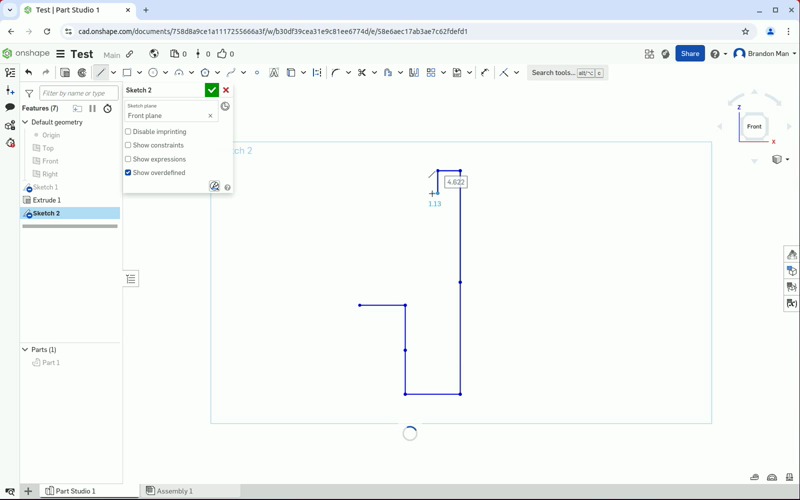
scroll(6)
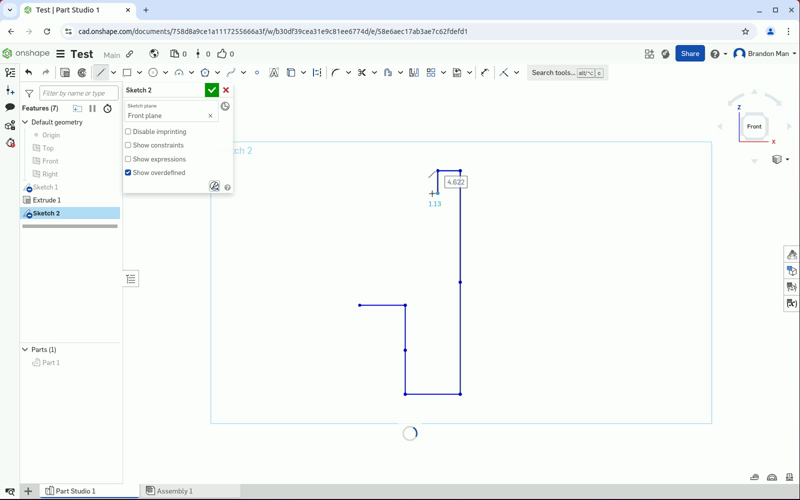
scroll(6)
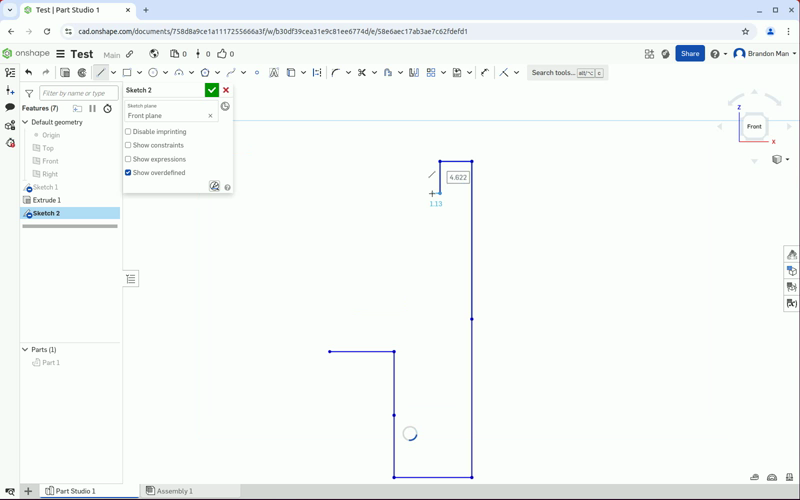
scroll(6)
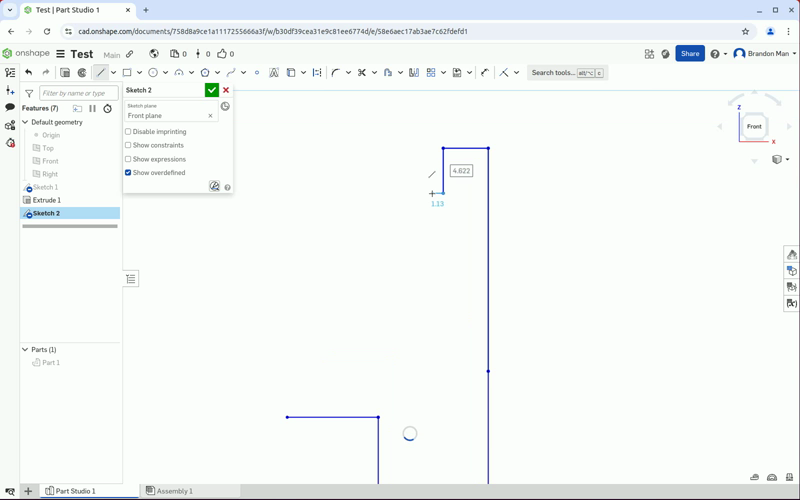
scroll(6)
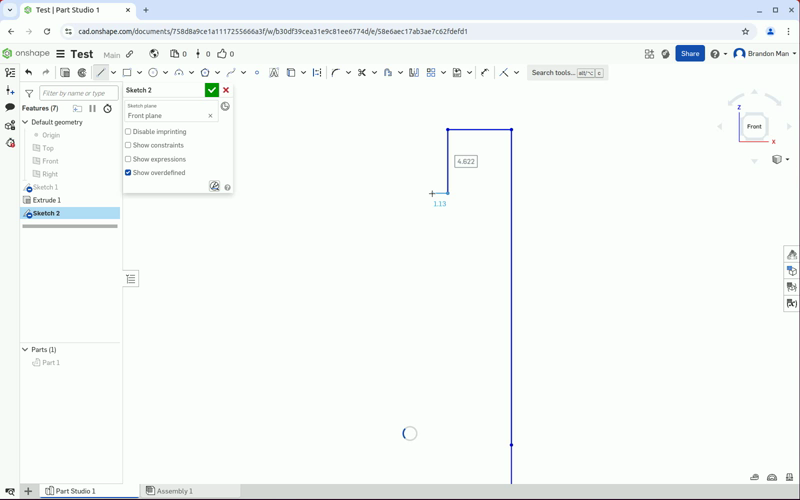
scroll(6)
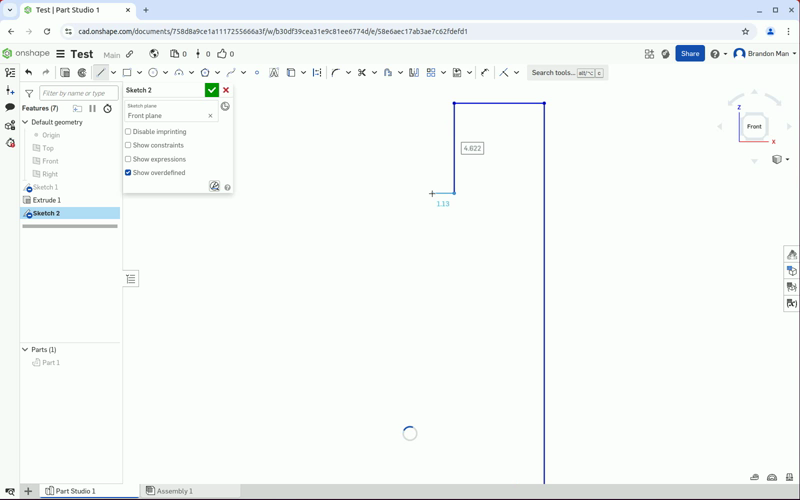
scroll(6)
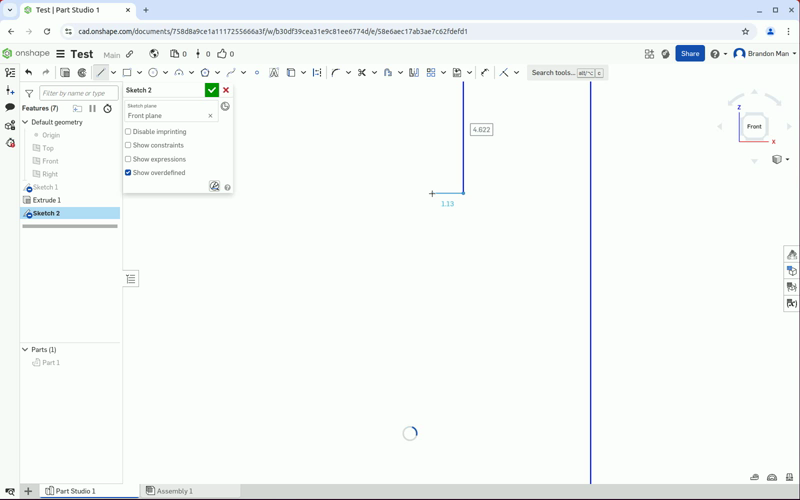
scroll(6)
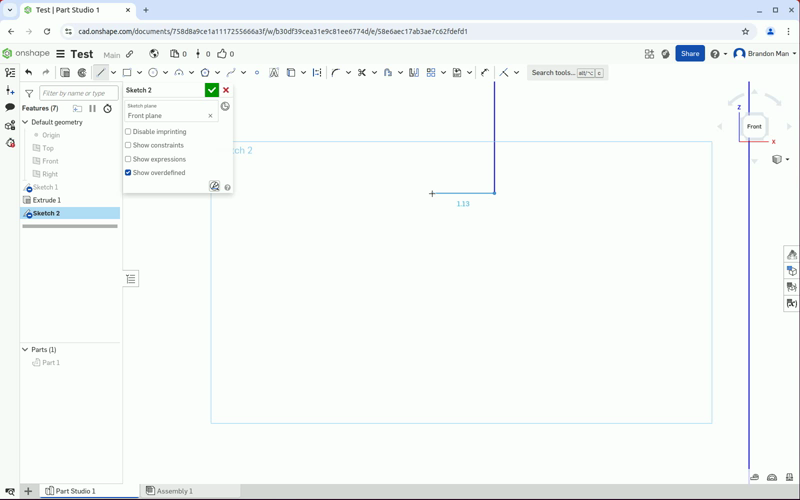
click(432, 193)
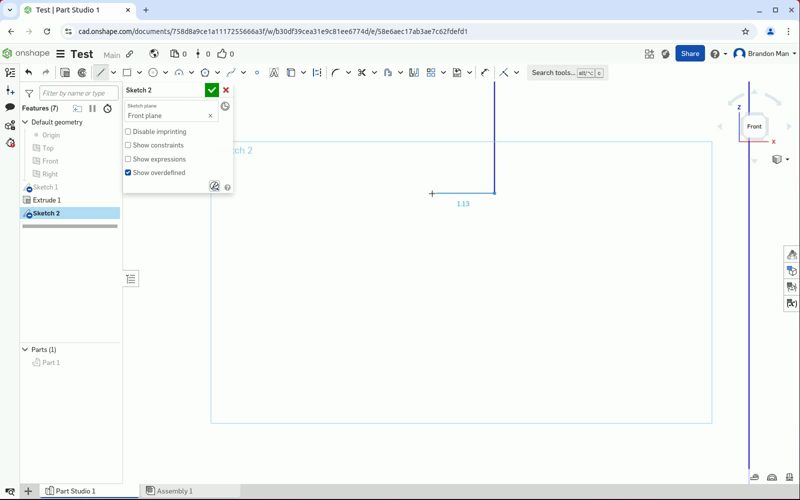
scroll(-6)
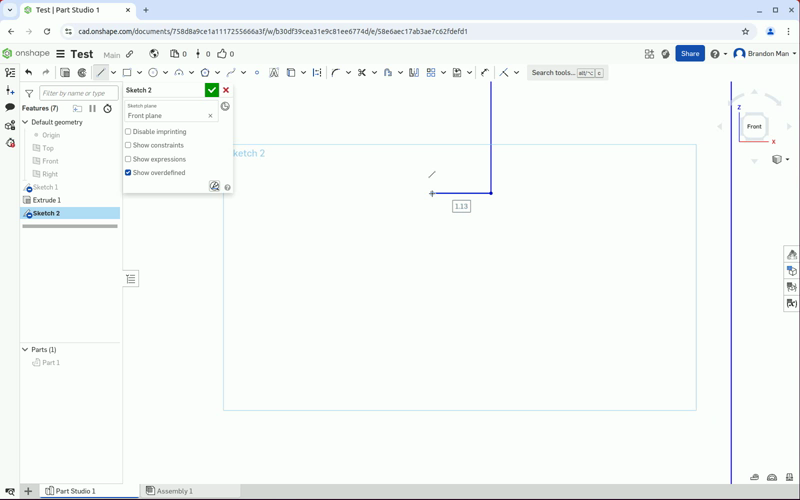
scroll(-6)
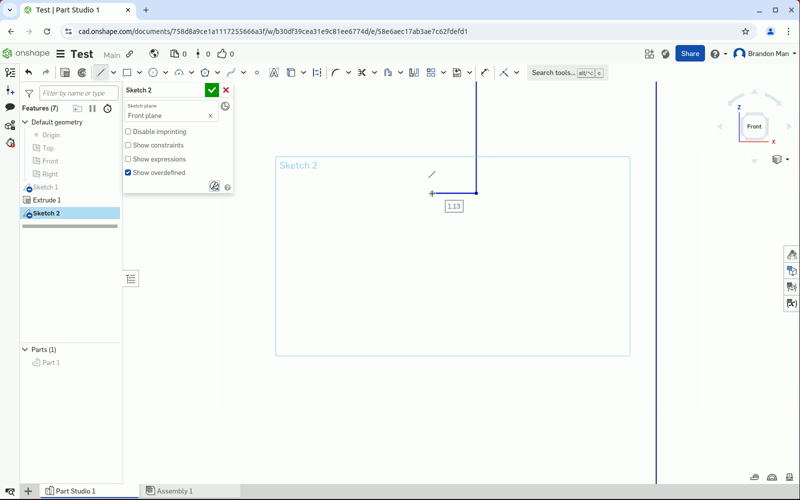
scroll(-6)
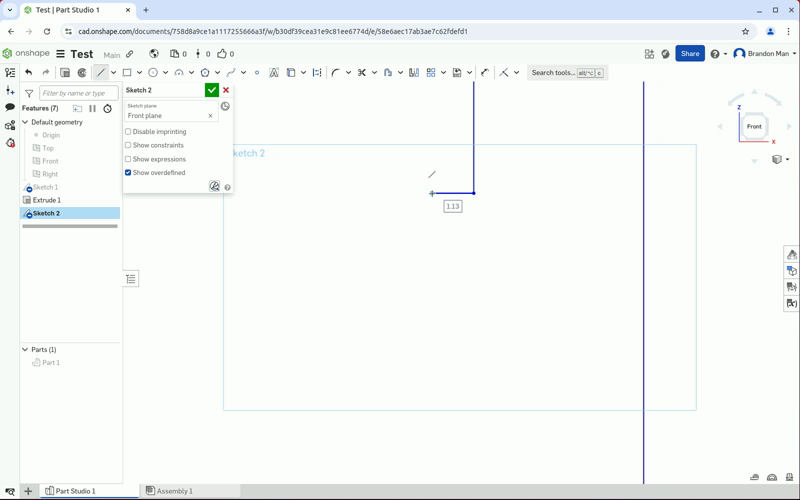
scroll(-6)
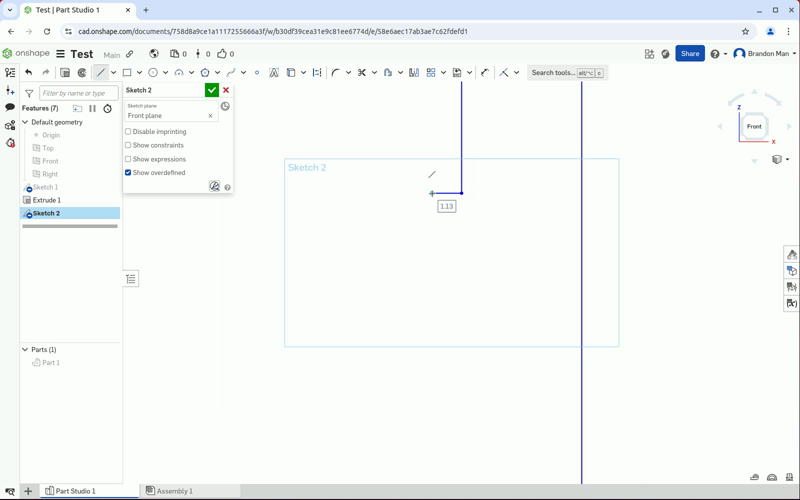
scroll(-6)
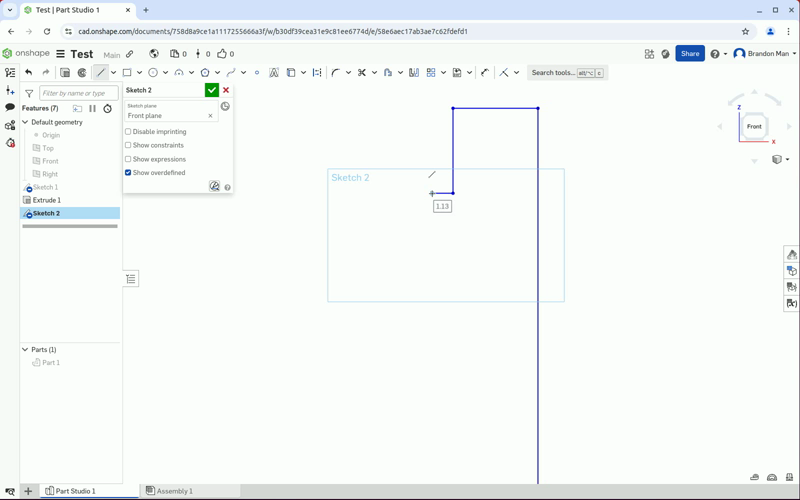
scroll(-6)
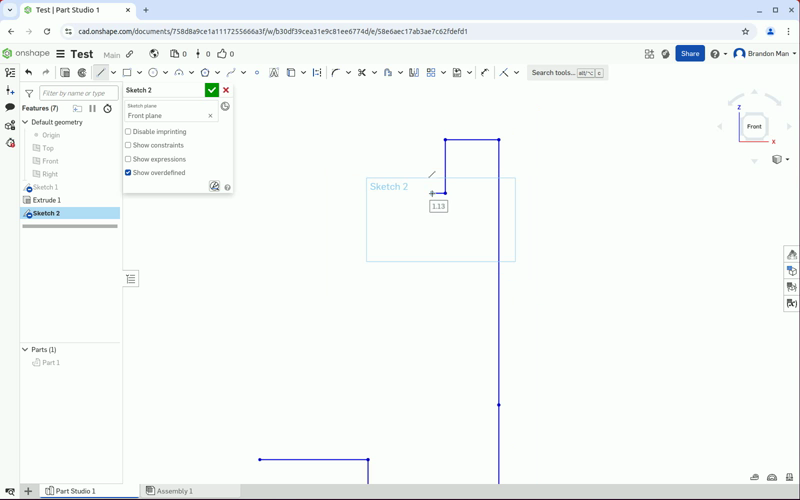
scroll(-6)
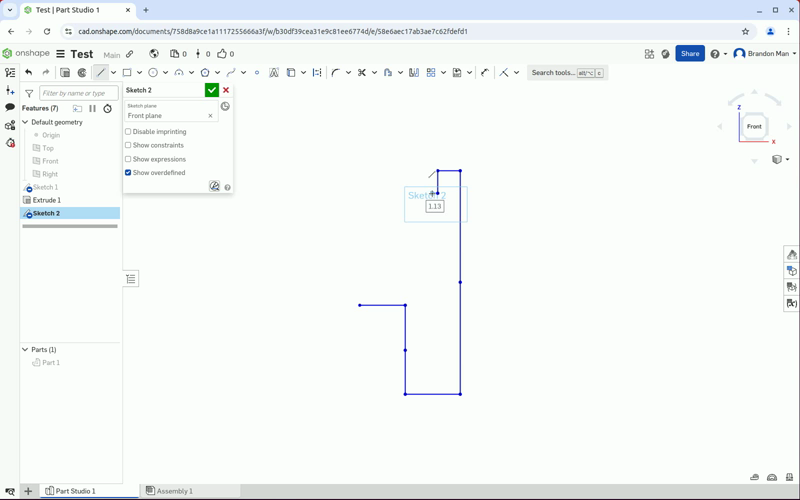
key_up(shift)
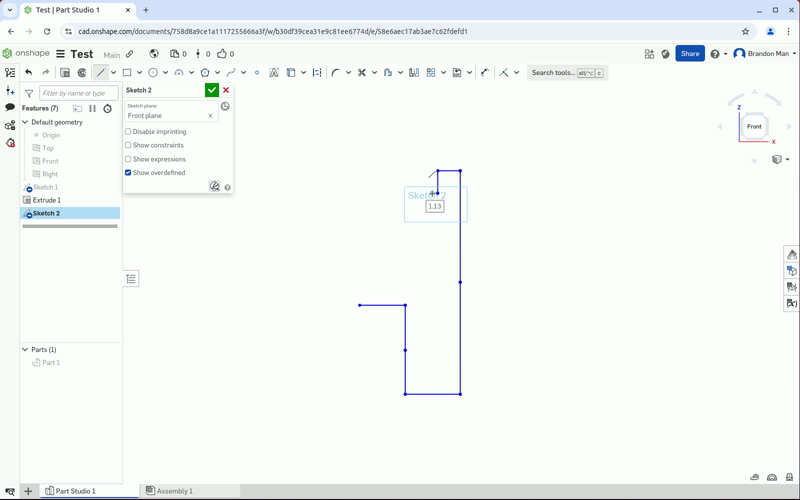
key_down(shift)
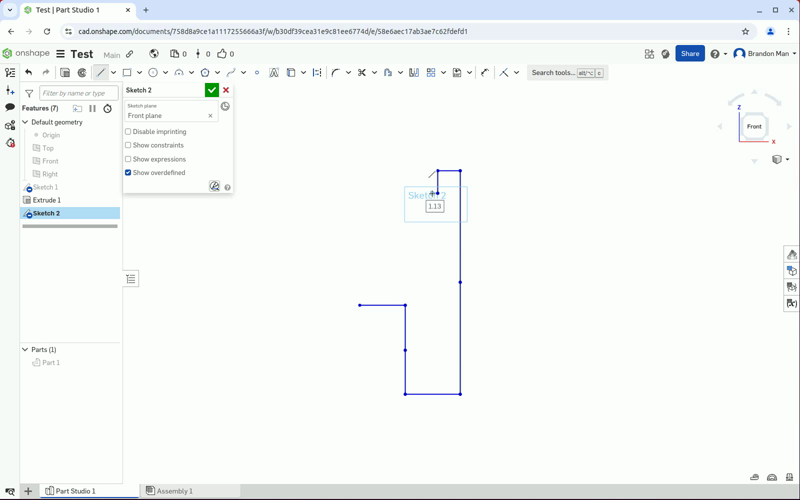
mouse_move(462, 193)
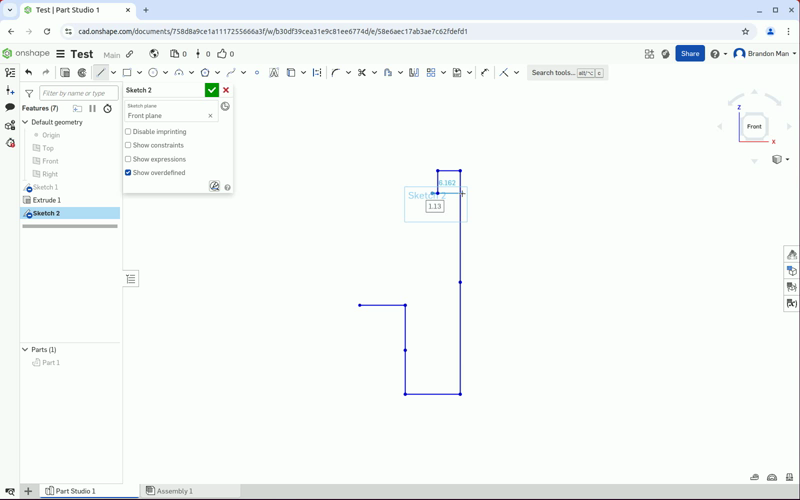
mouse_move(432, 170)
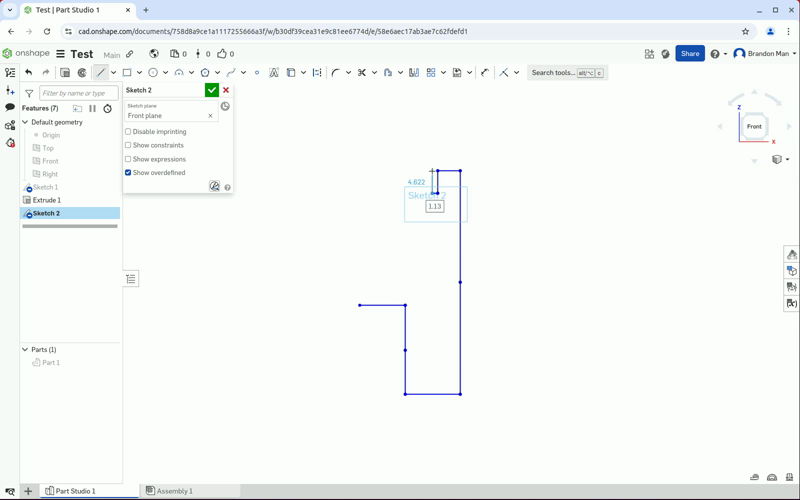
click(432, 170)
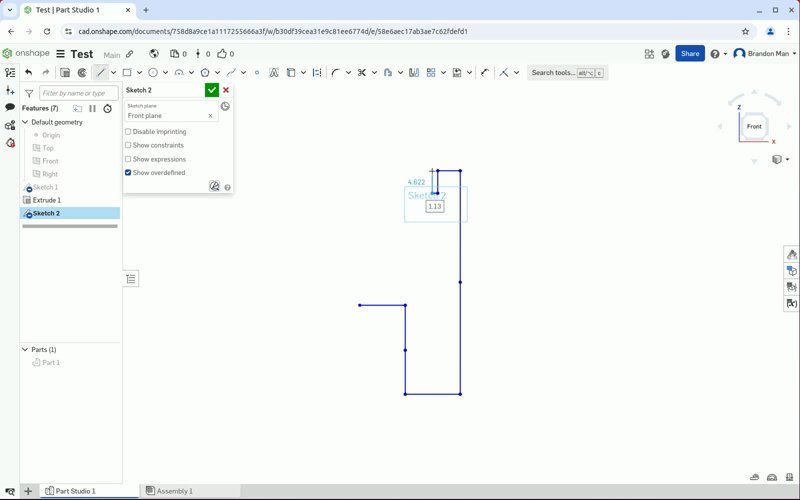
key_up(shift)
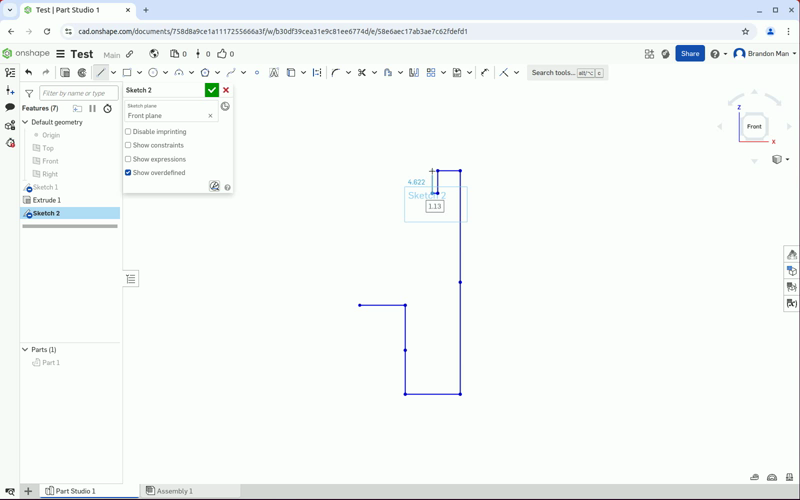
key_down(shift)
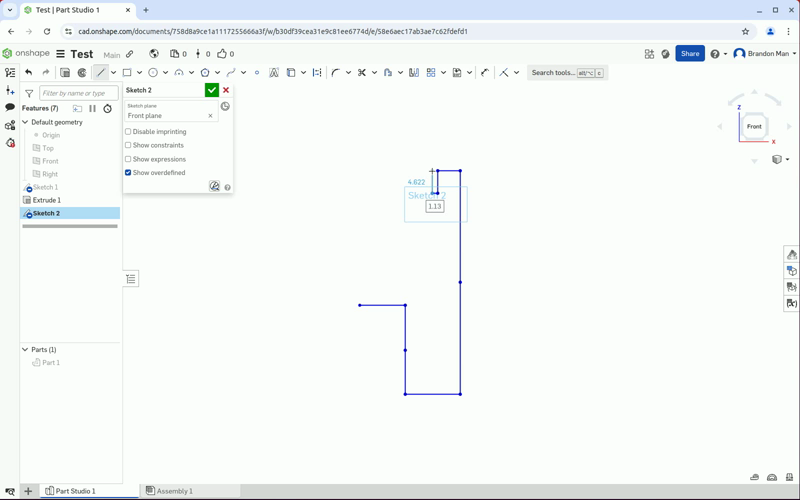
mouse_move(359, 170)
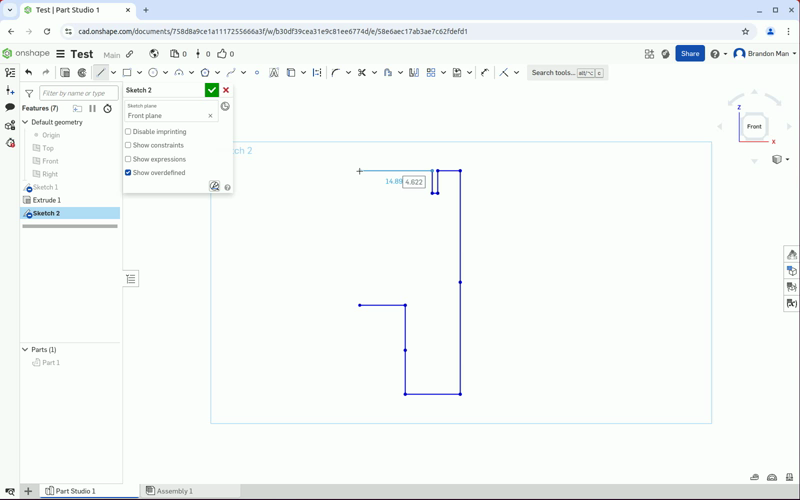
click(359, 170)
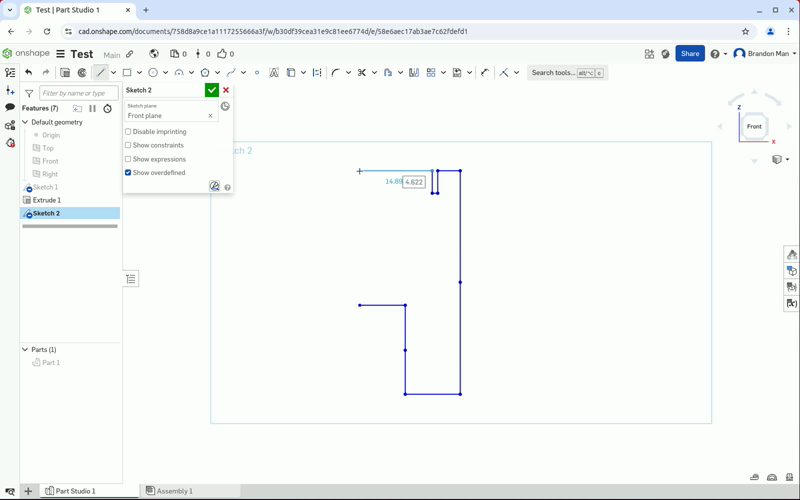
key_up(shift)
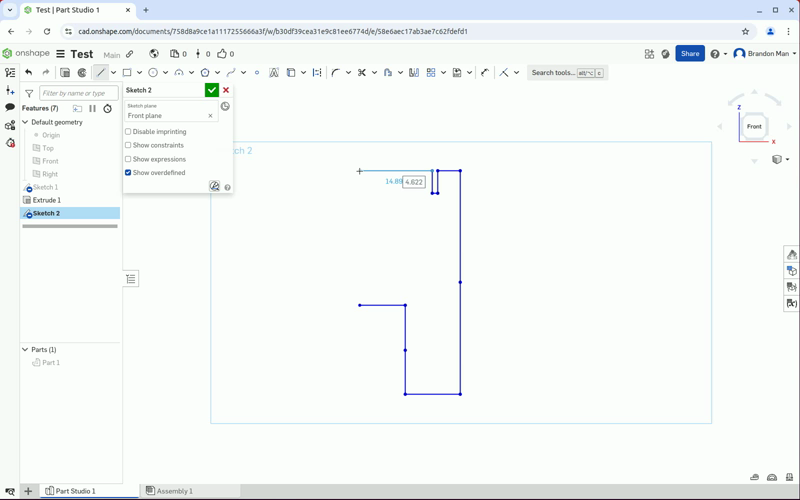
key_down(shift)
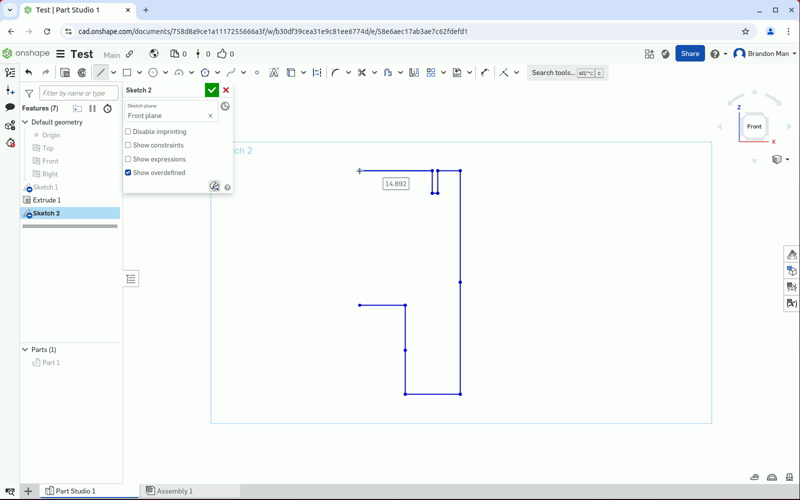
mouse_move(359, 305)
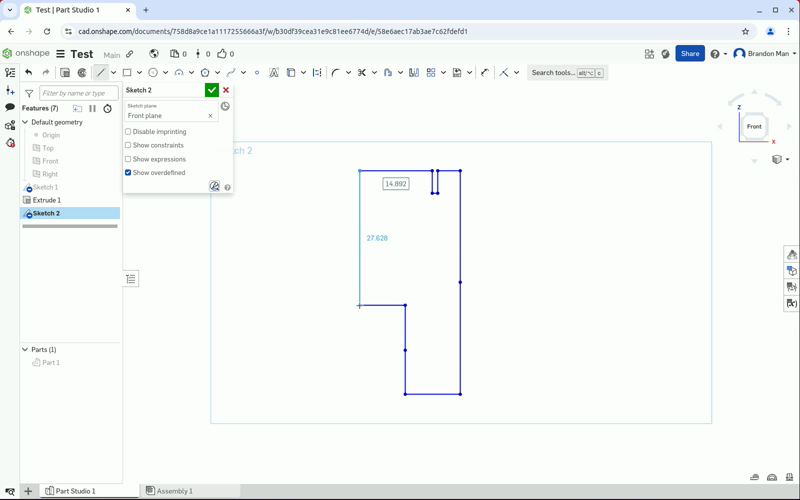
key_up(shift)
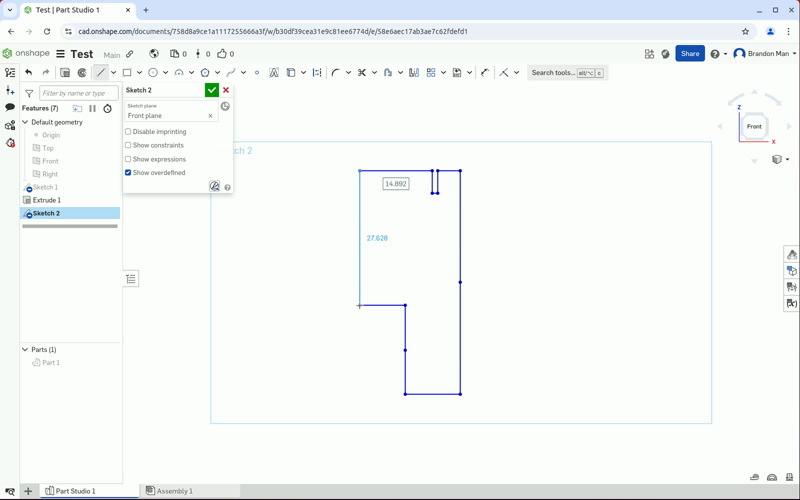
click(359, 305)
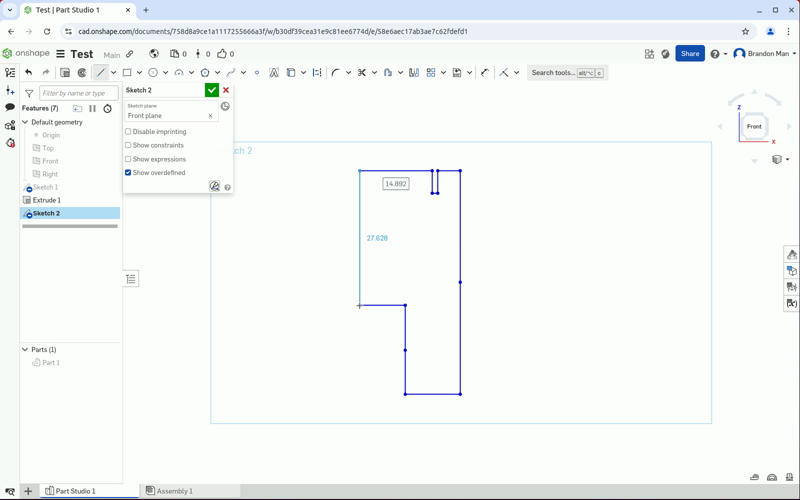
key(esc)
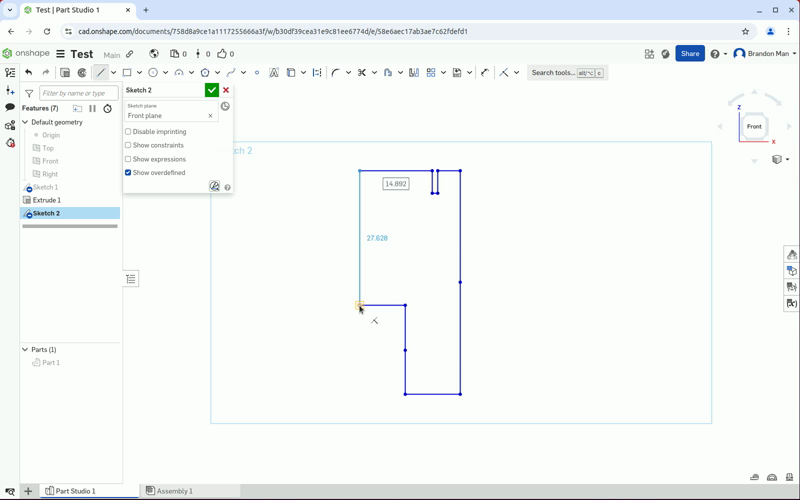
key(l)
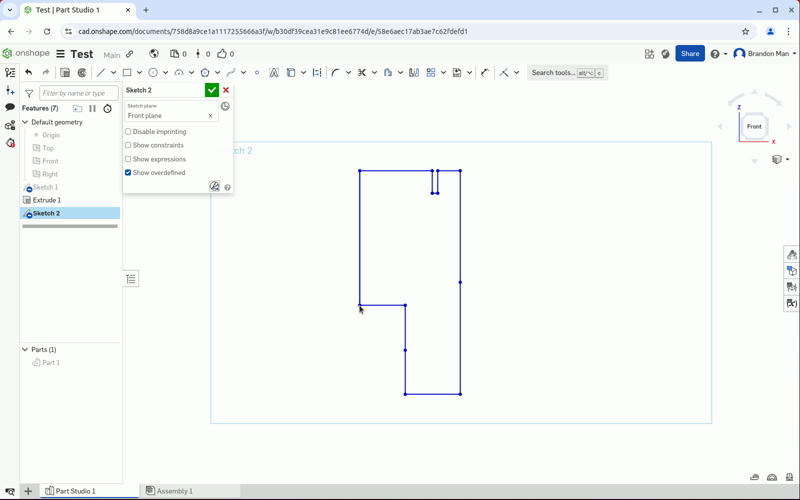
key_down(shift)
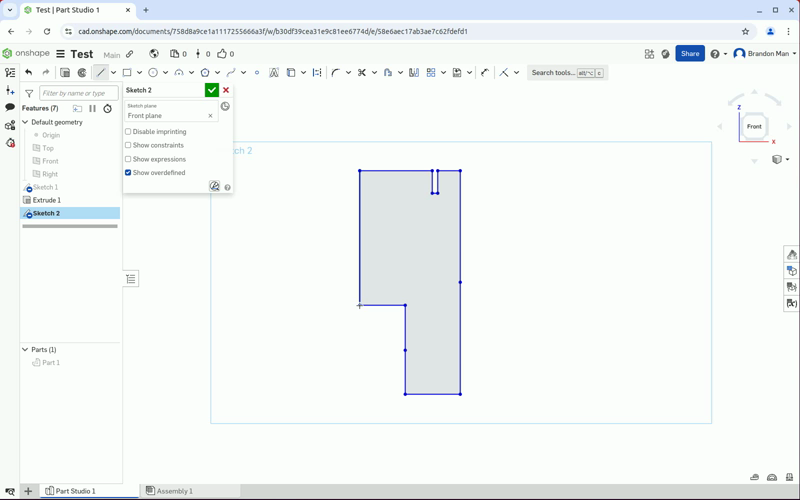
mouse_move(432, 371)
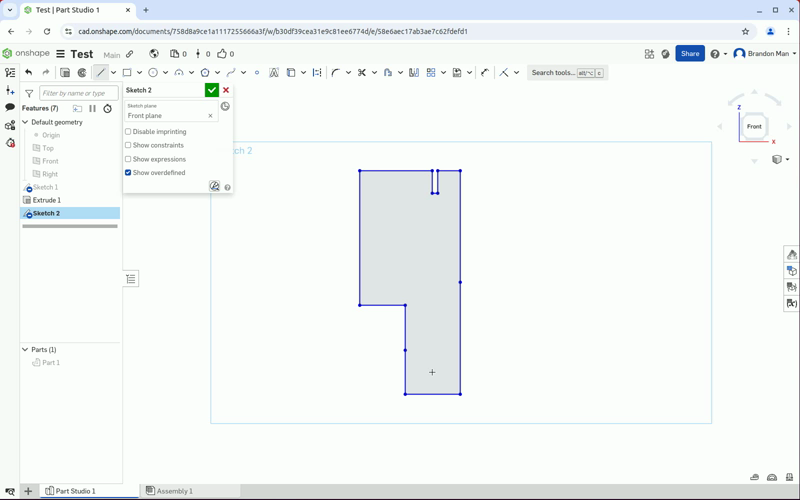
click(432, 371)
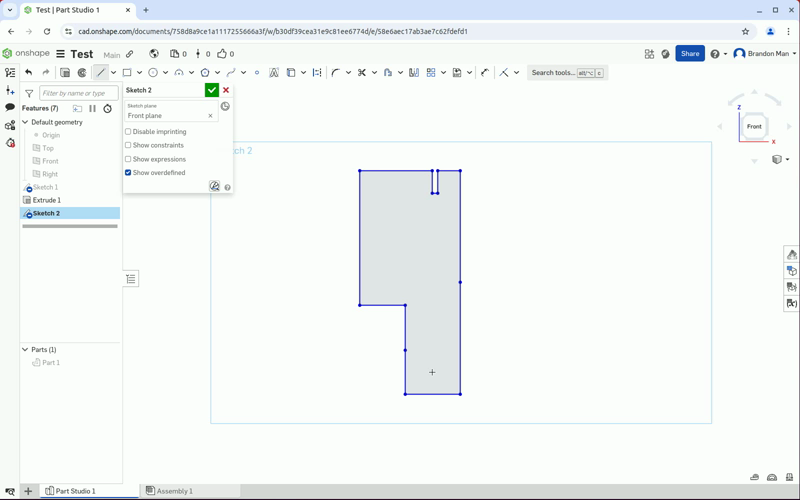
key_up(shift)
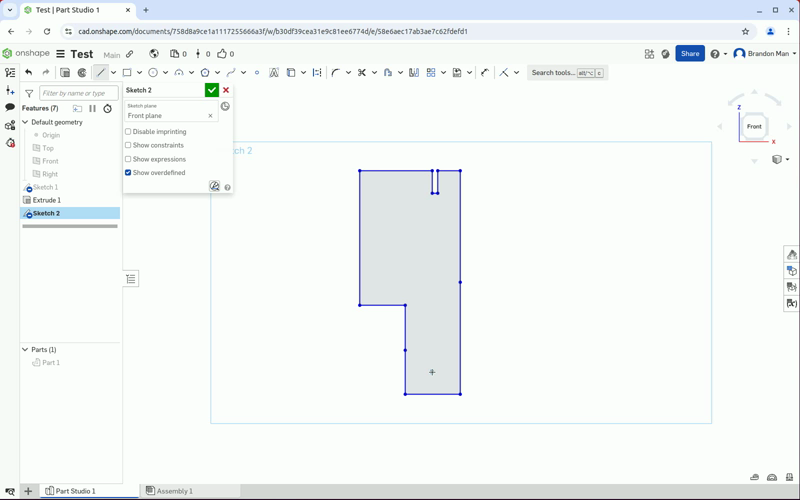
key_down(shift)
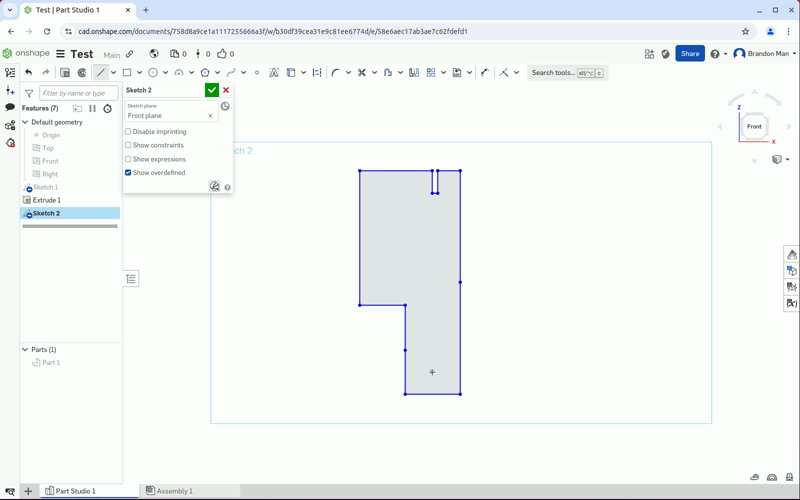
mouse_move(462, 371)
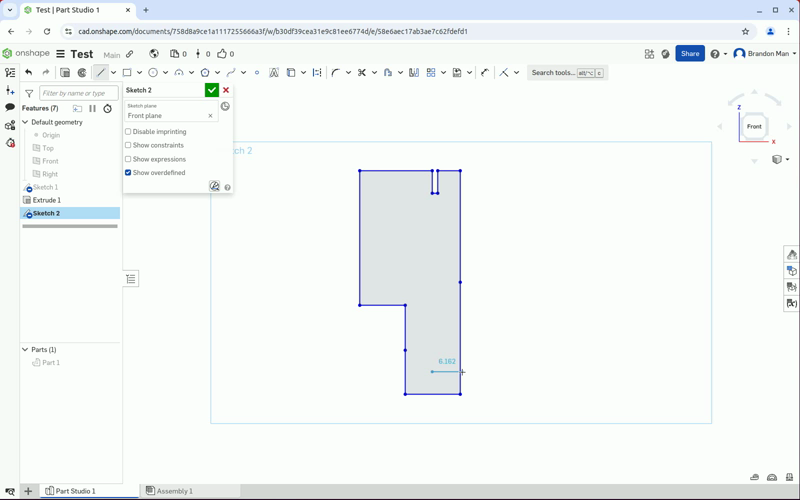
mouse_move(437, 371)
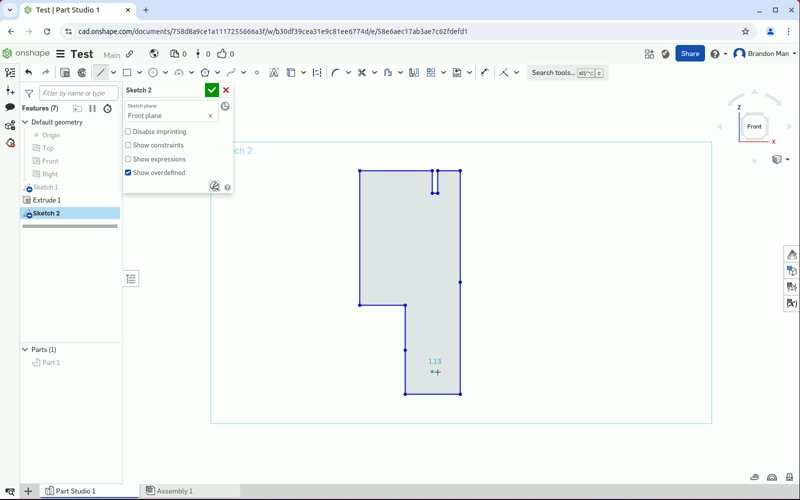
scroll(6)
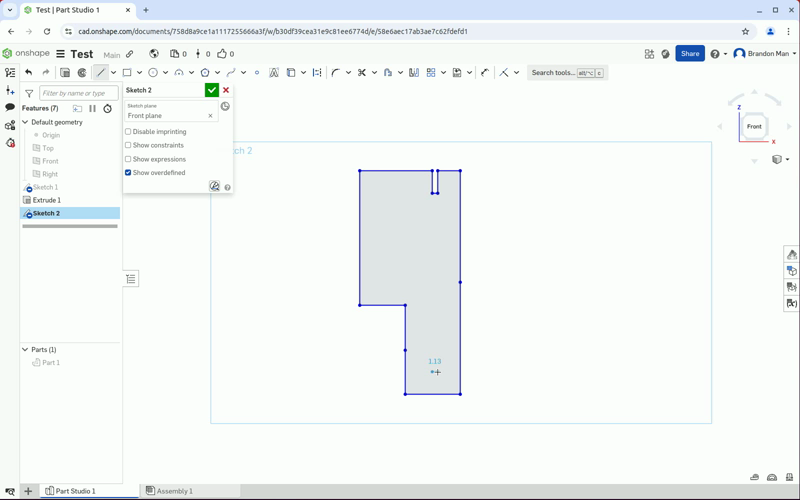
scroll(6)
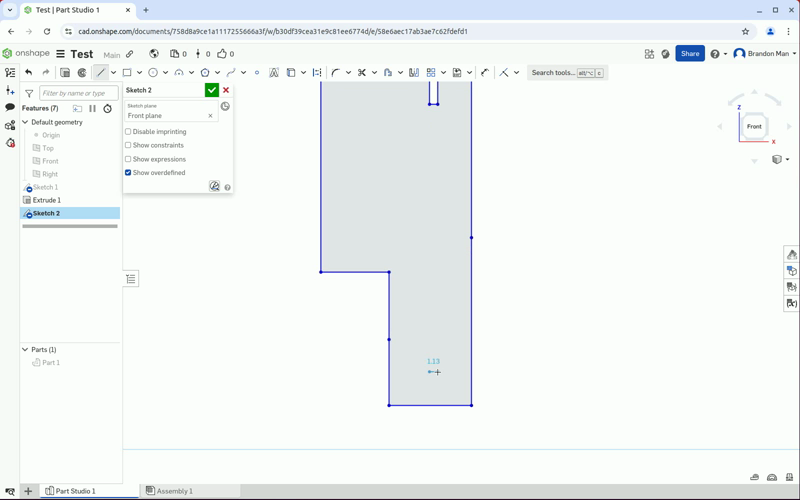
scroll(6)
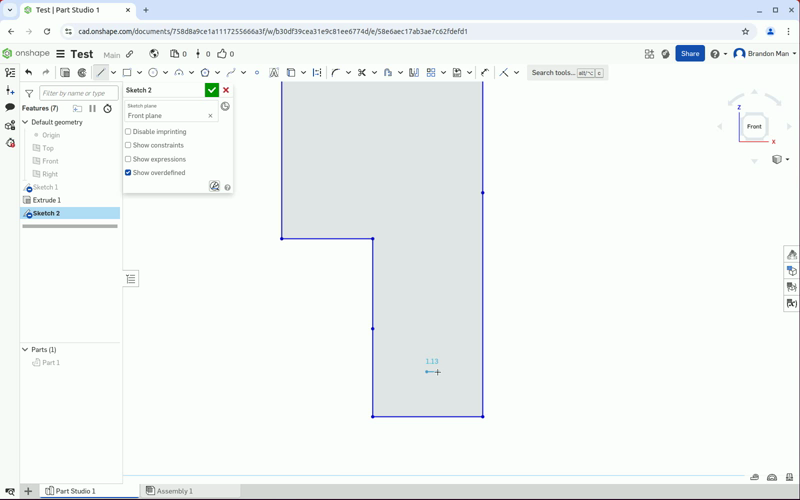
scroll(6)
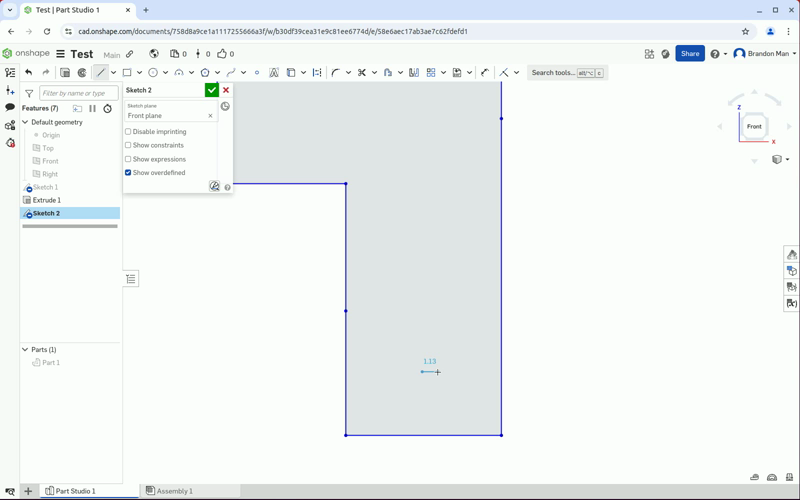
scroll(6)
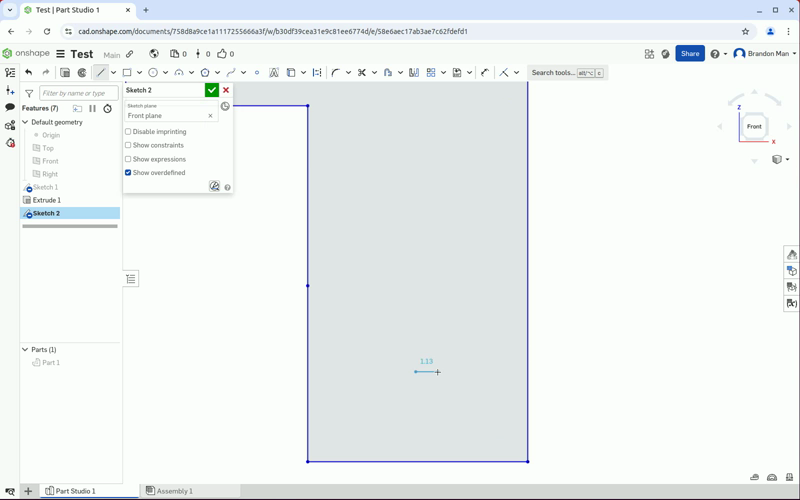
scroll(6)
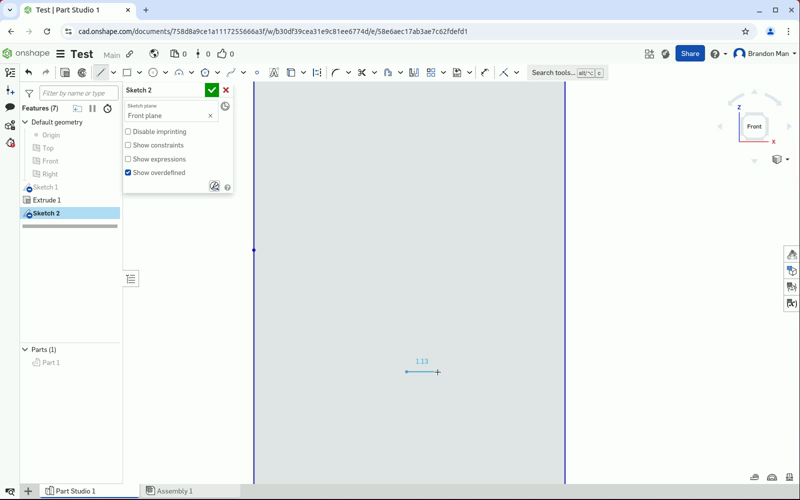
scroll(6)
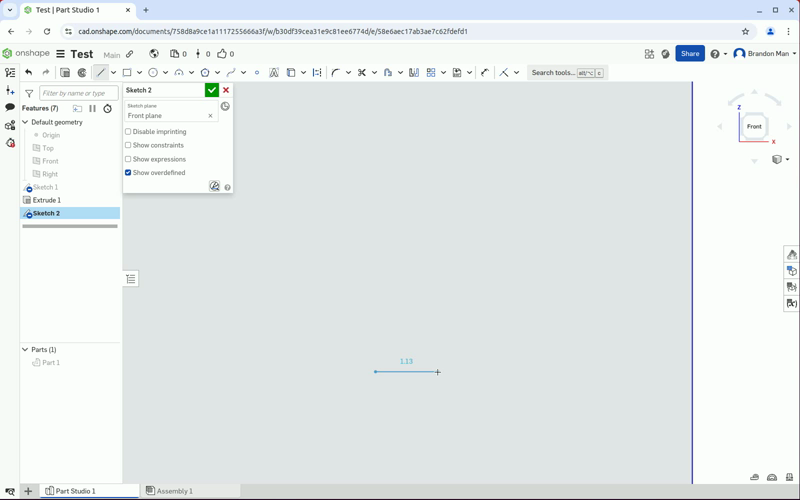
click(437, 371)
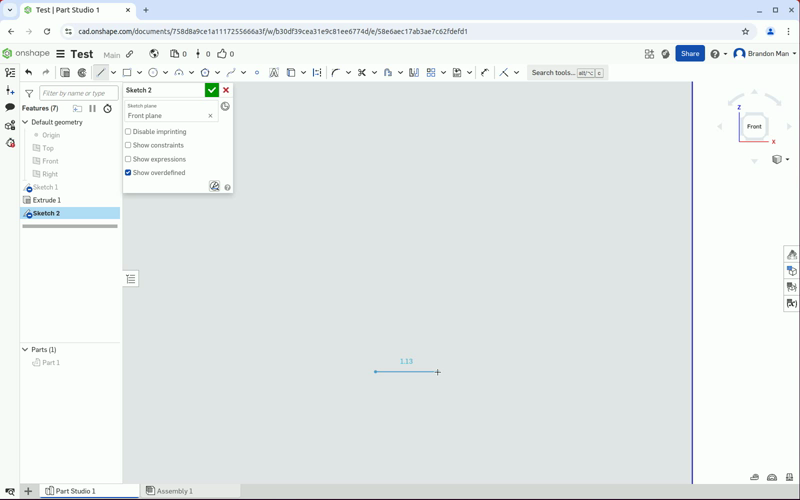
scroll(-6)
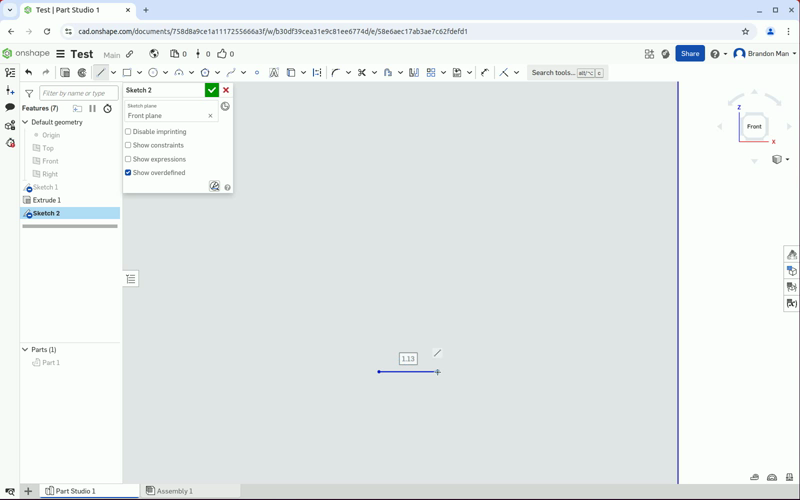
scroll(-6)
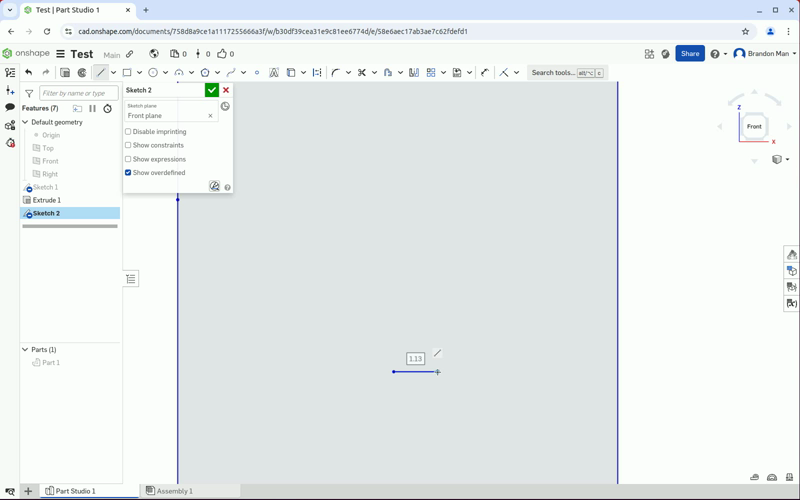
scroll(-6)
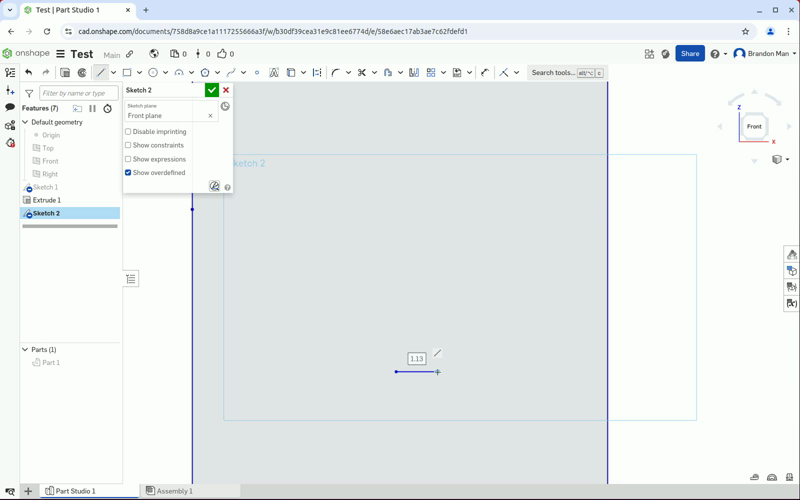
scroll(-6)
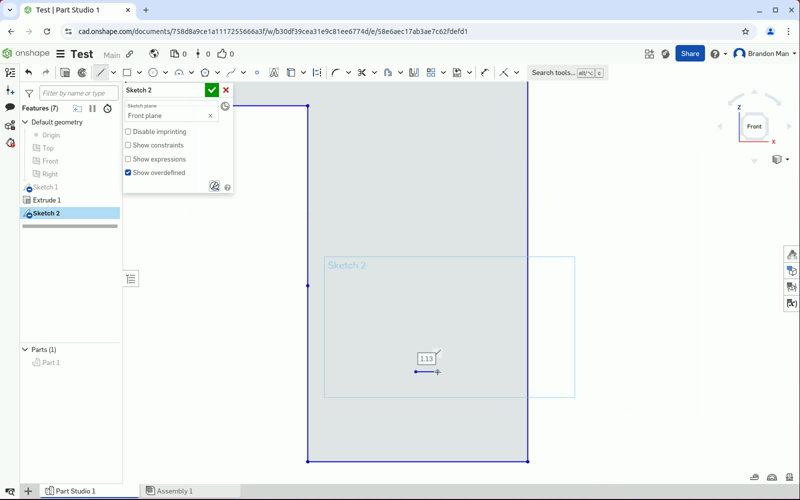
scroll(-6)
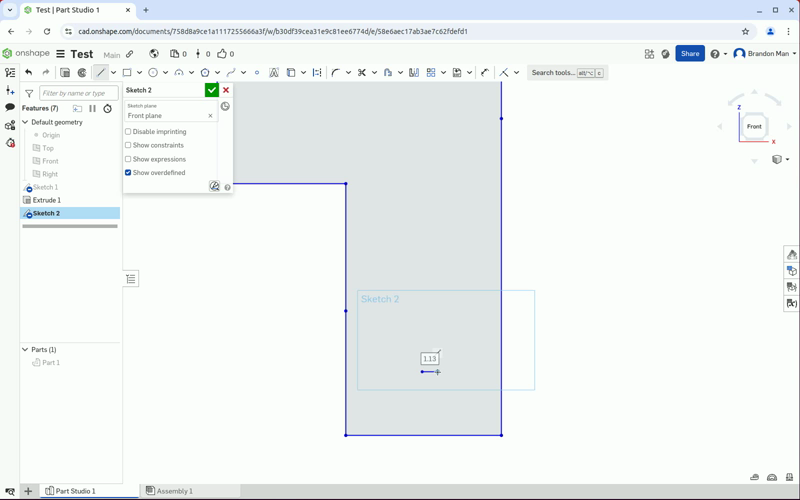
scroll(-6)
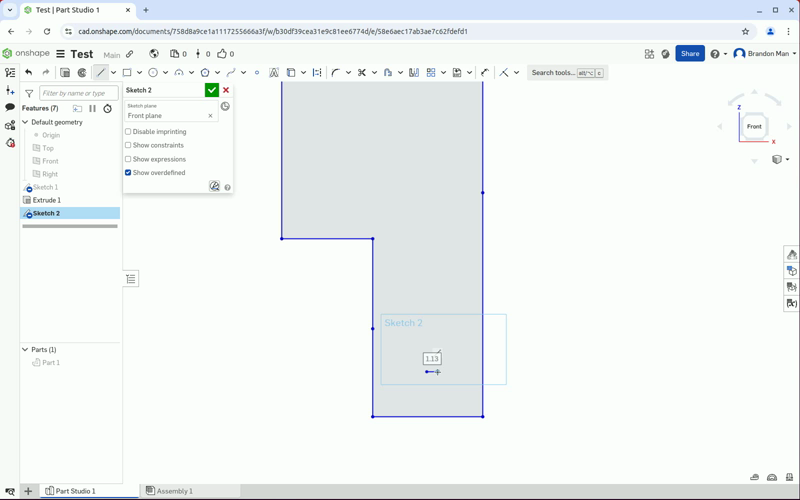
scroll(-6)
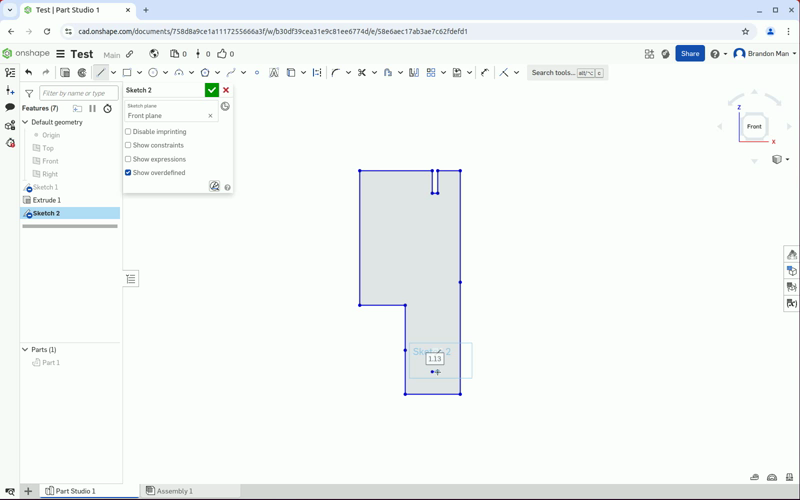
key_up(shift)
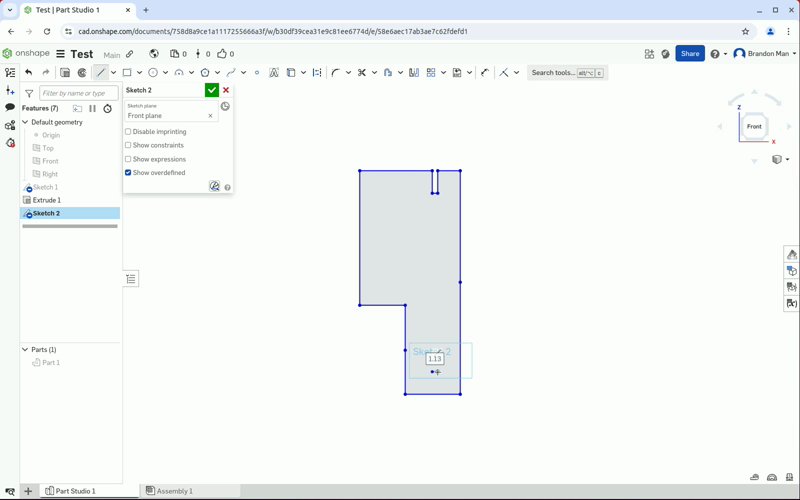
key_down(shift)
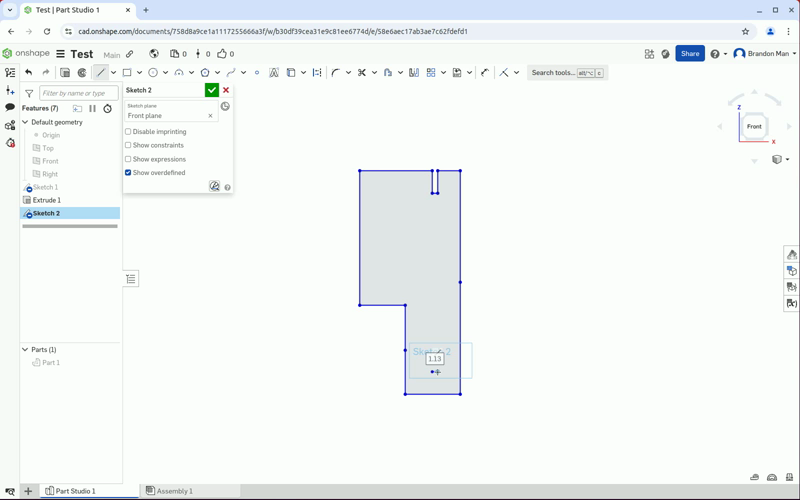
mouse_move(467, 371)
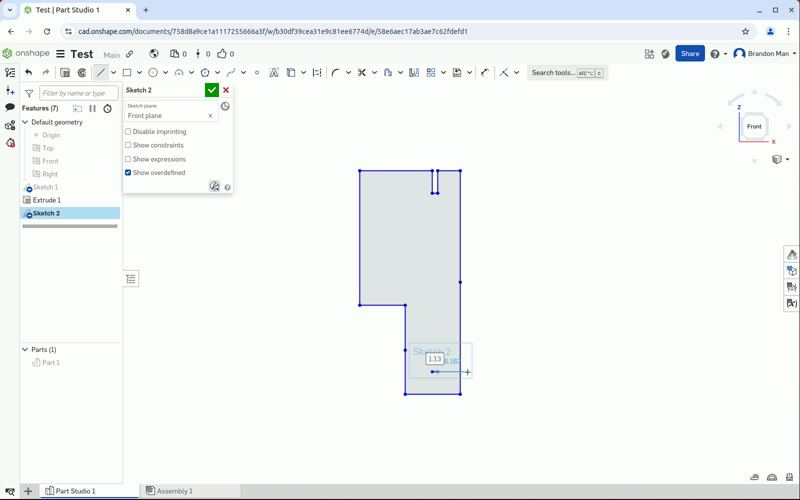
mouse_move(437, 350)
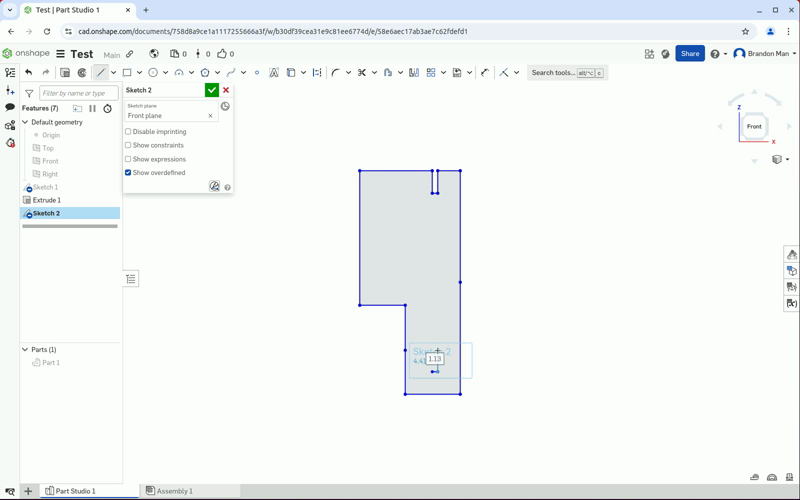
click(437, 350)
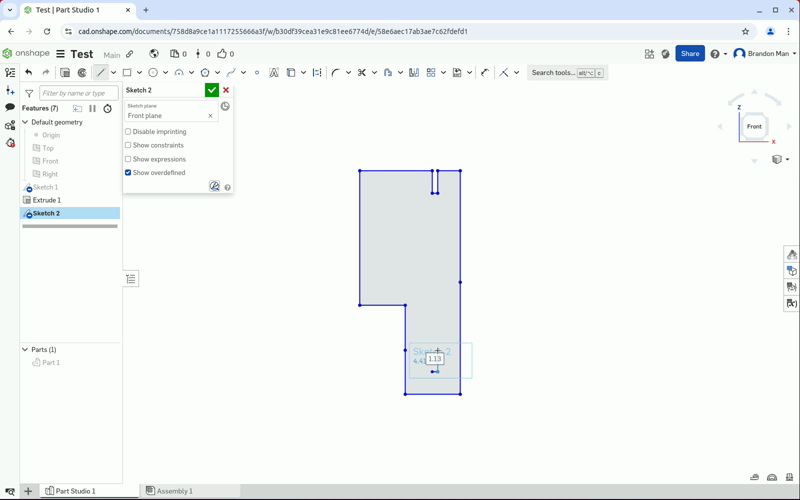
key_up(shift)
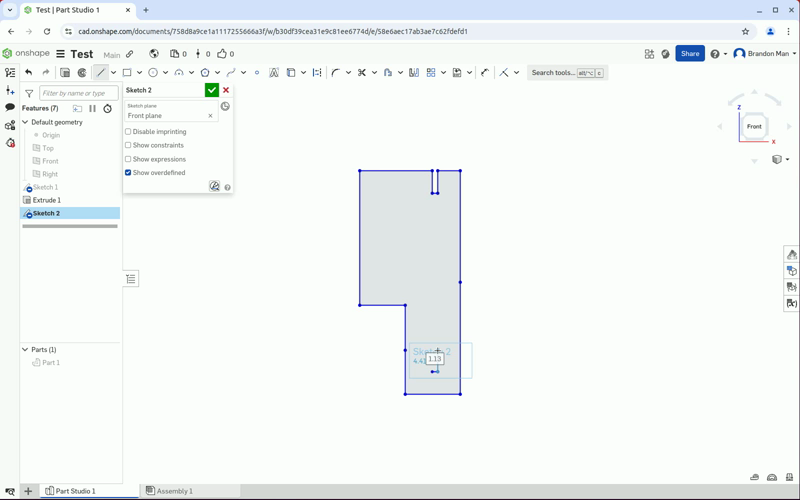
key_down(shift)
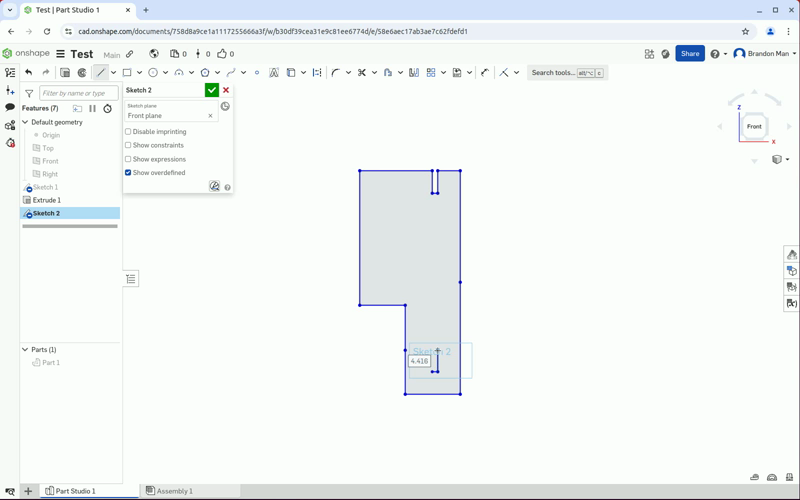
mouse_move(467, 350)
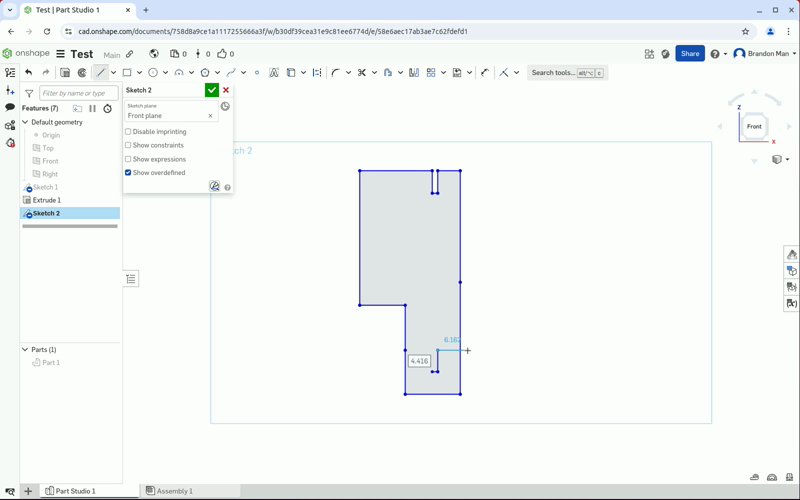
mouse_move(432, 350)
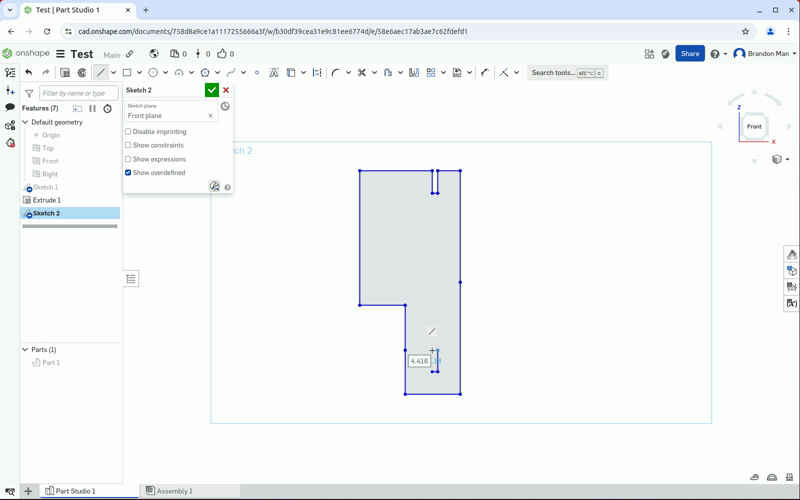
scroll(6)
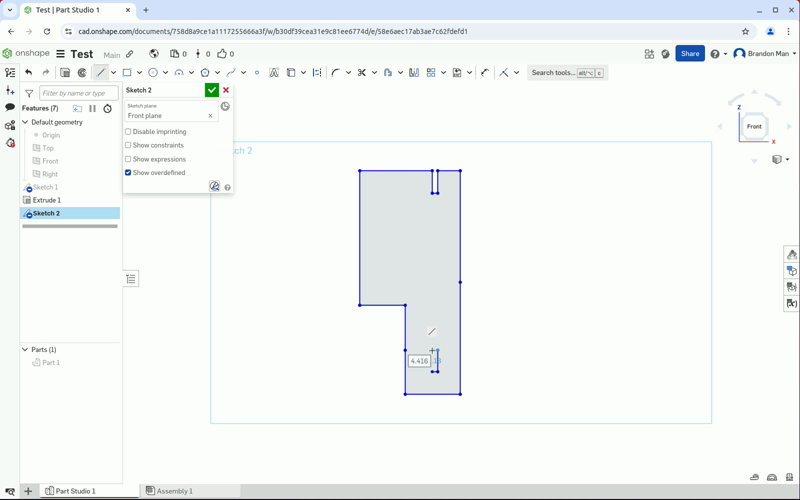
scroll(6)
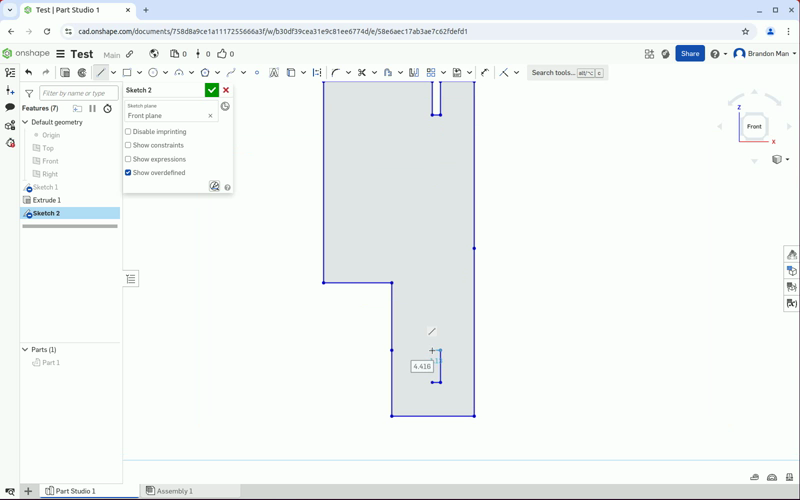
scroll(6)
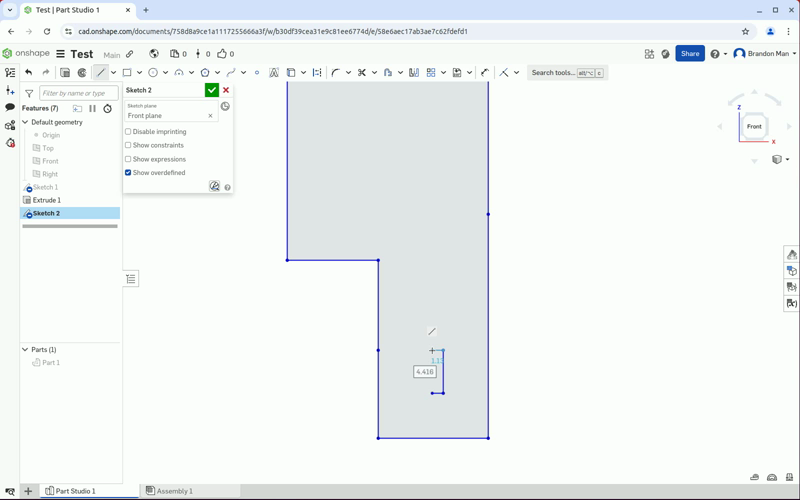
scroll(6)
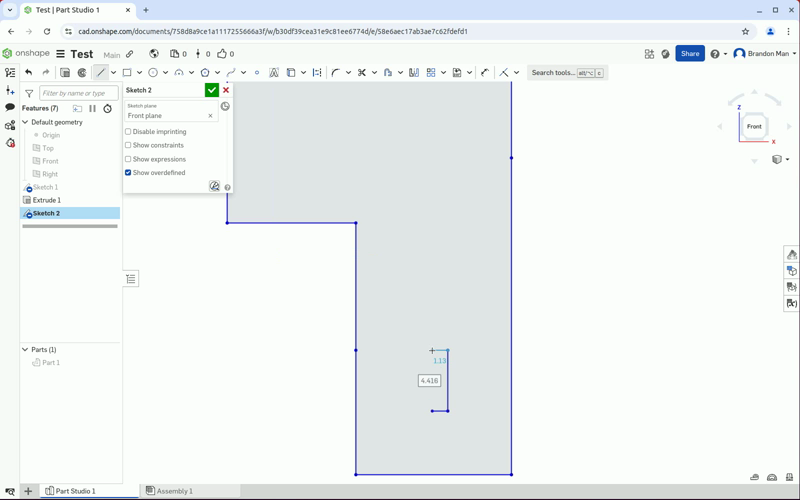
scroll(6)
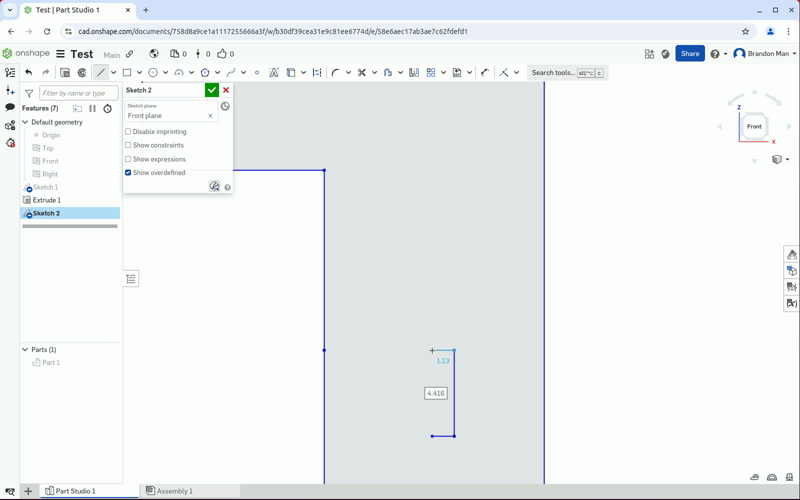
scroll(6)
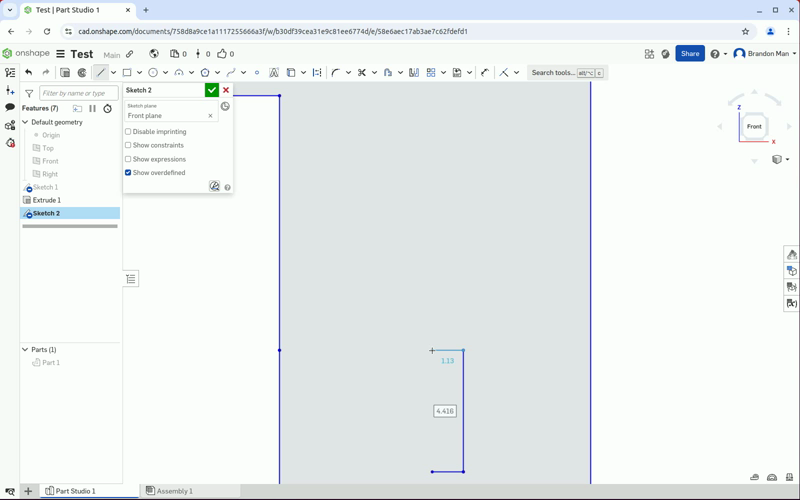
scroll(6)
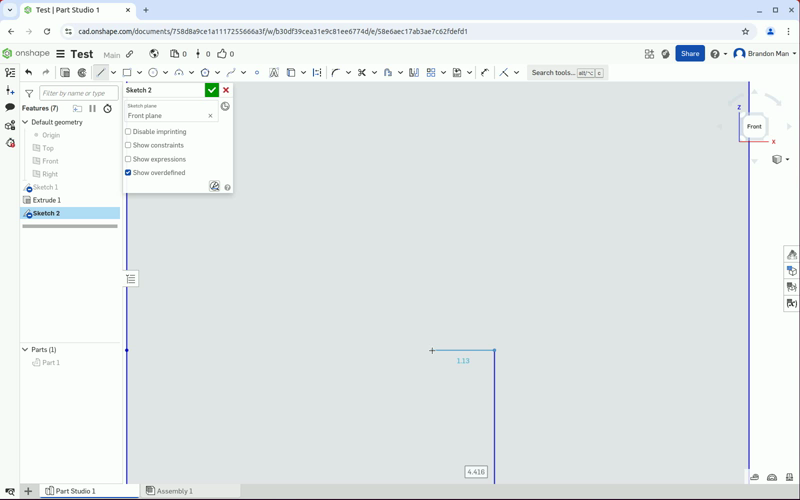
click(432, 350)
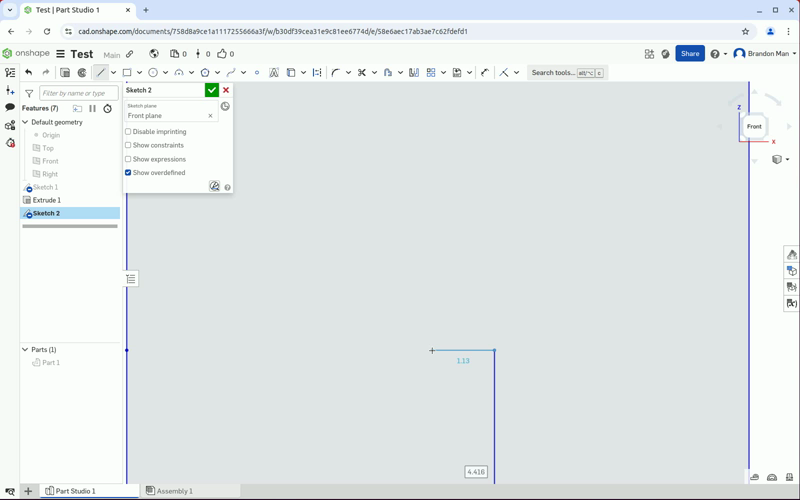
scroll(-6)
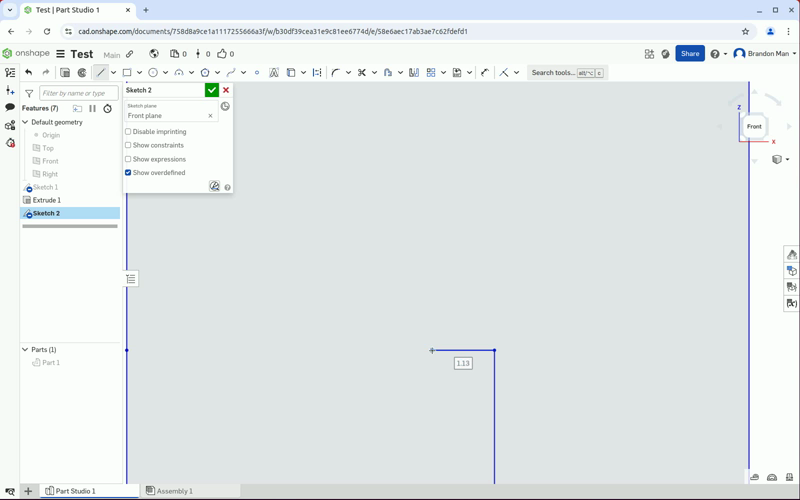
scroll(-6)
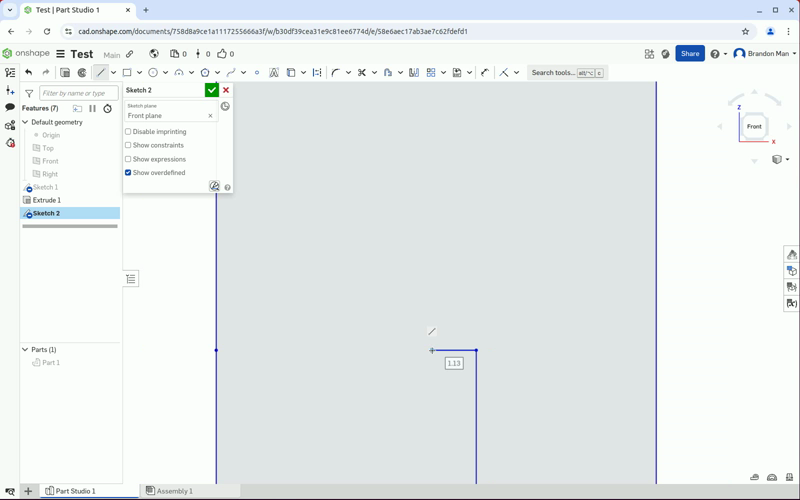
scroll(-6)
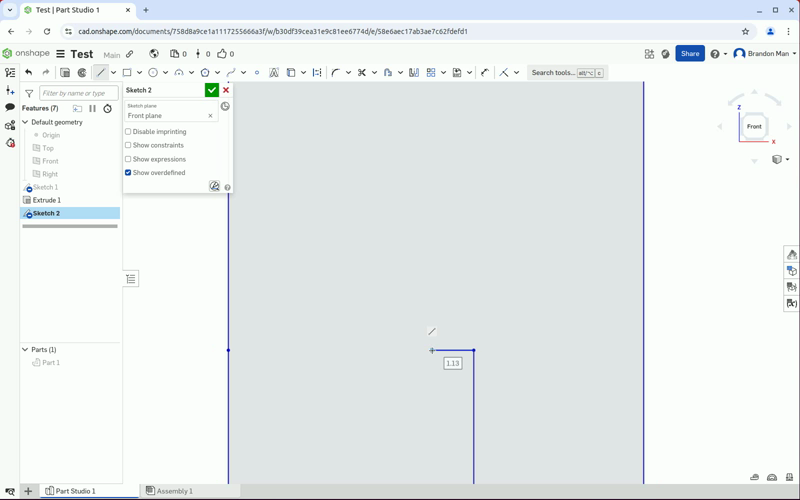
scroll(-6)
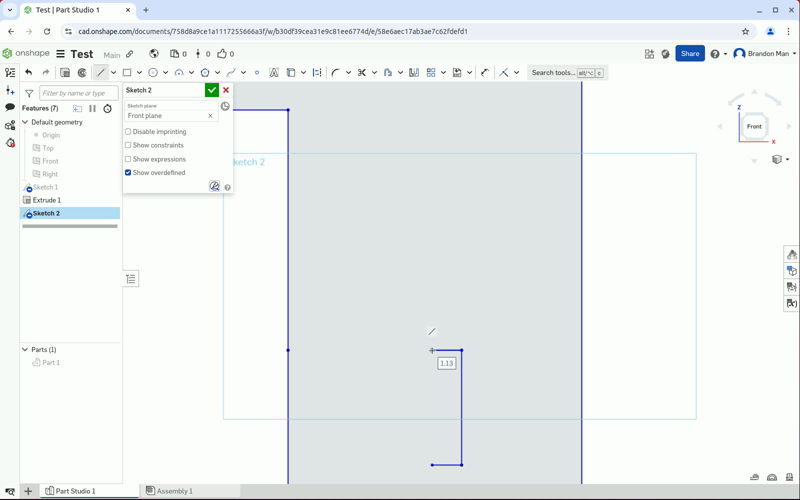
scroll(-6)
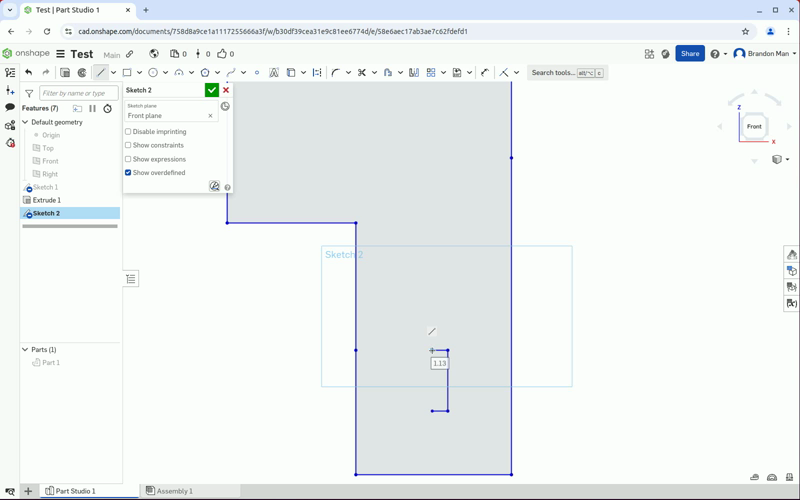
scroll(-6)
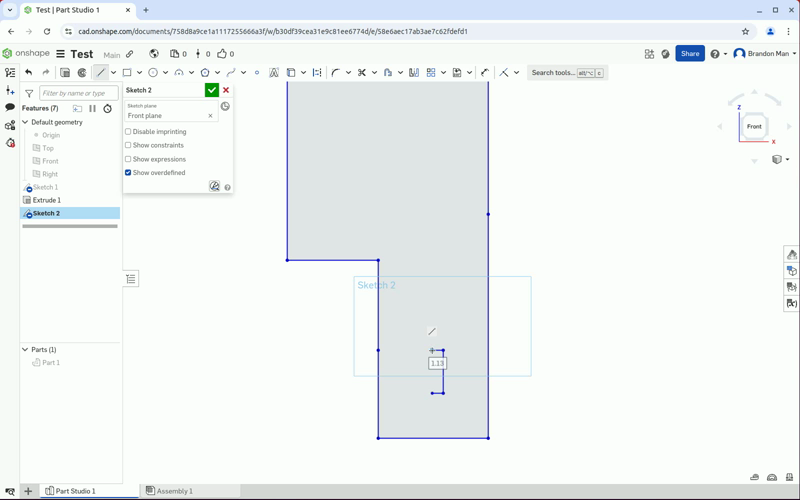
scroll(-6)
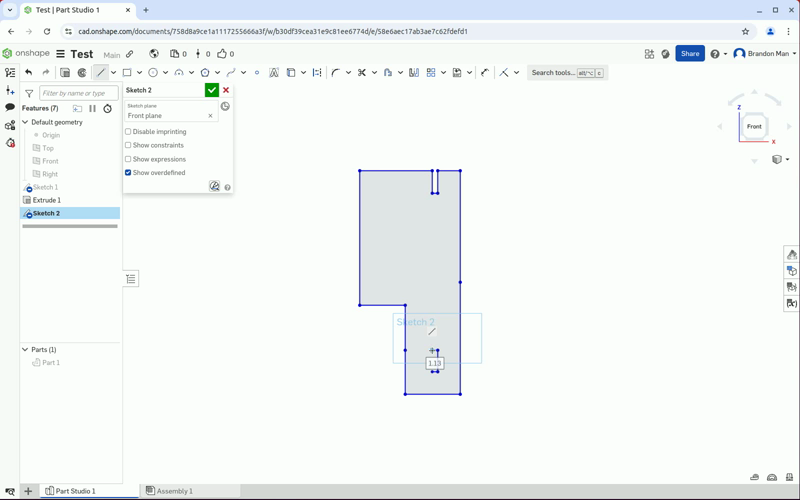
key_up(shift)
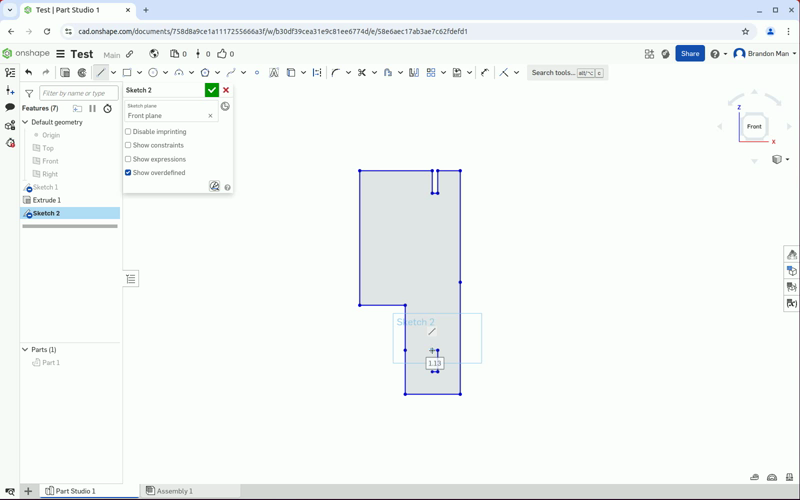
mouse_move(462, 350)
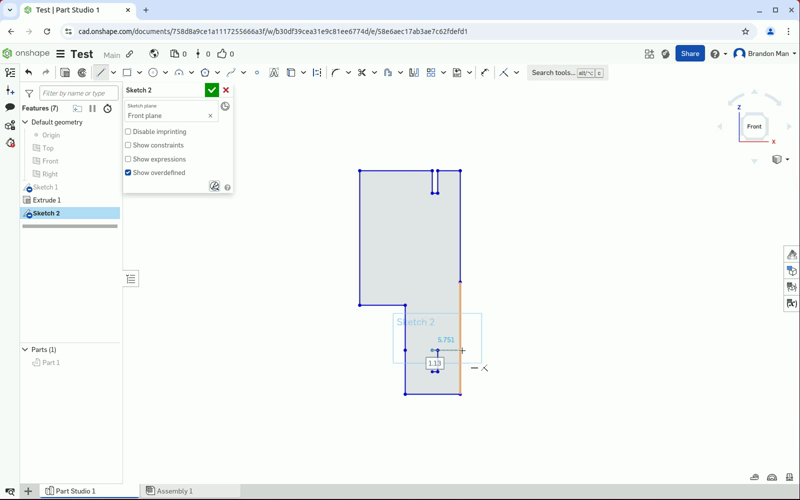
key_down(shift)
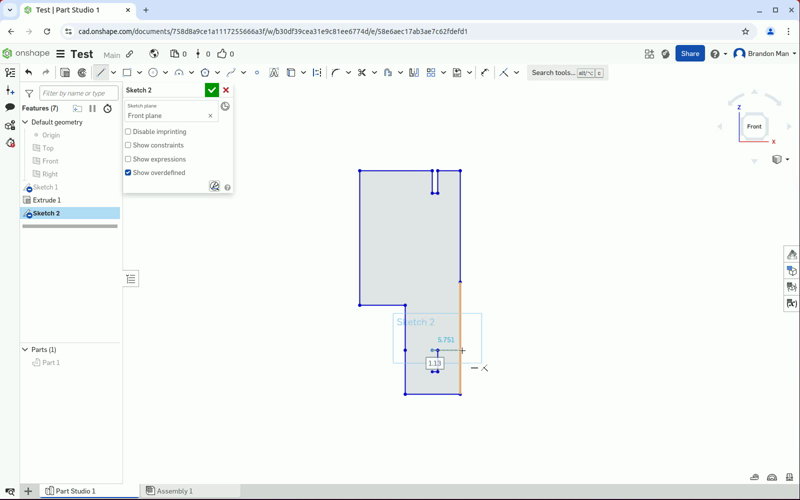
mouse_move(432, 371)
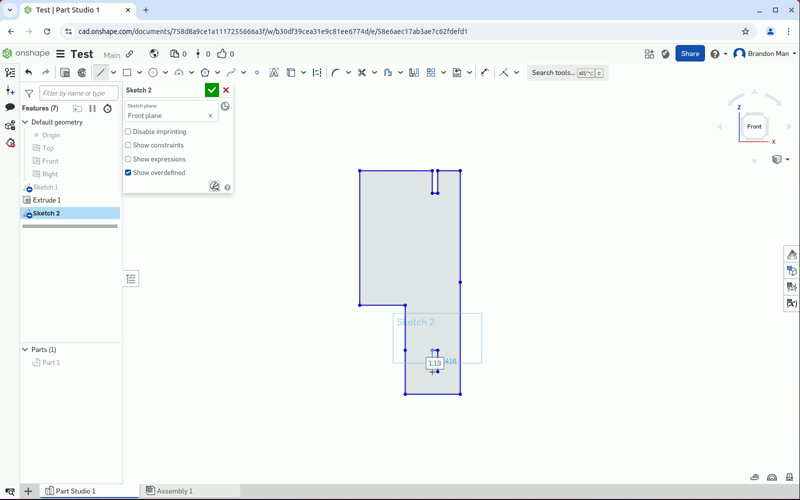
key_up(shift)
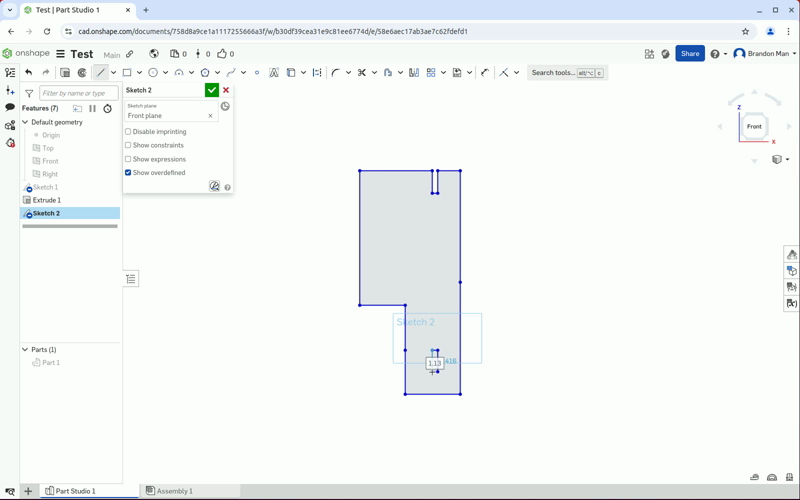
click(432, 371)
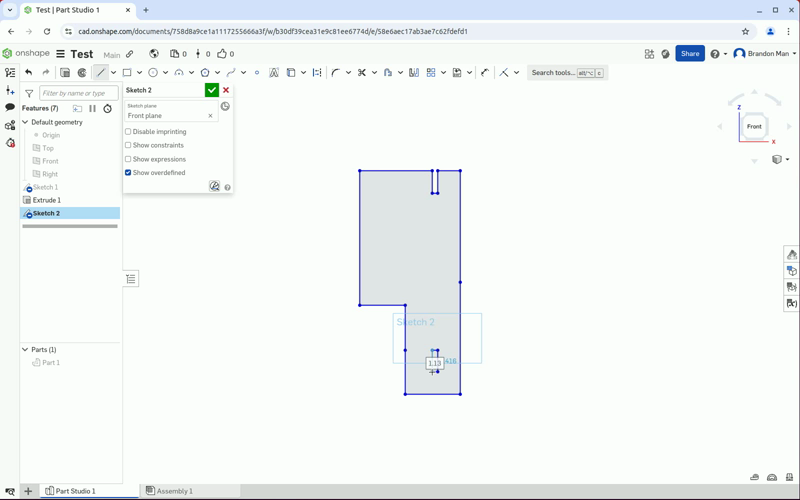
key(esc)
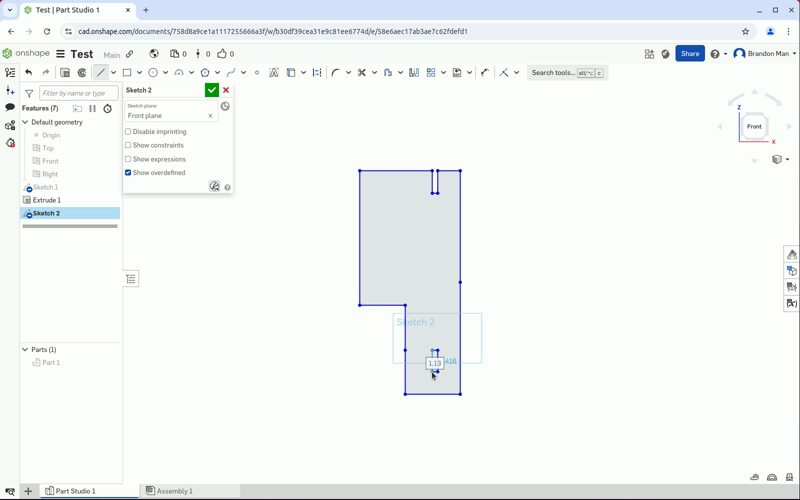
key(l)
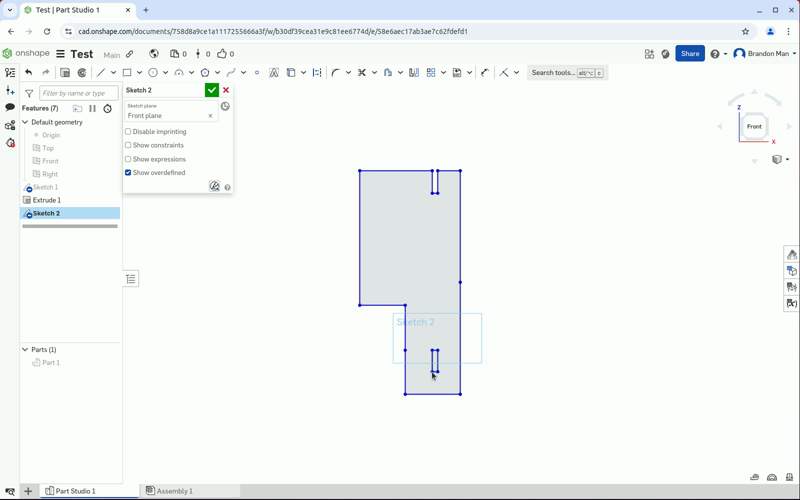
key_down(shift)
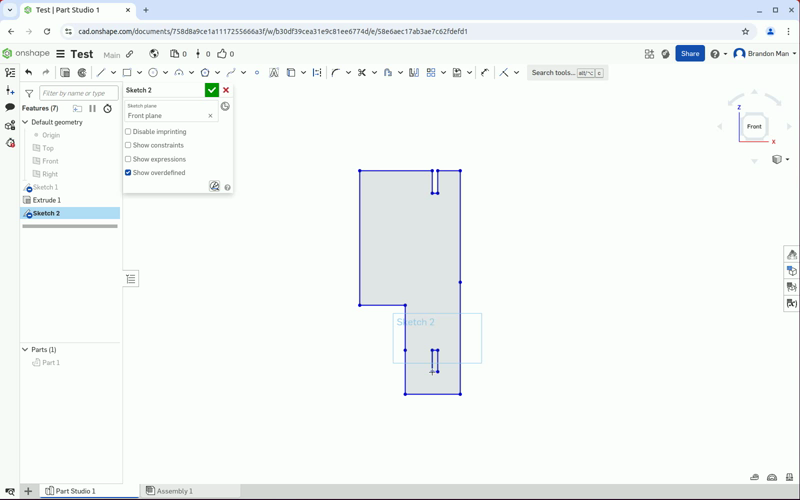
mouse_move(432, 282)
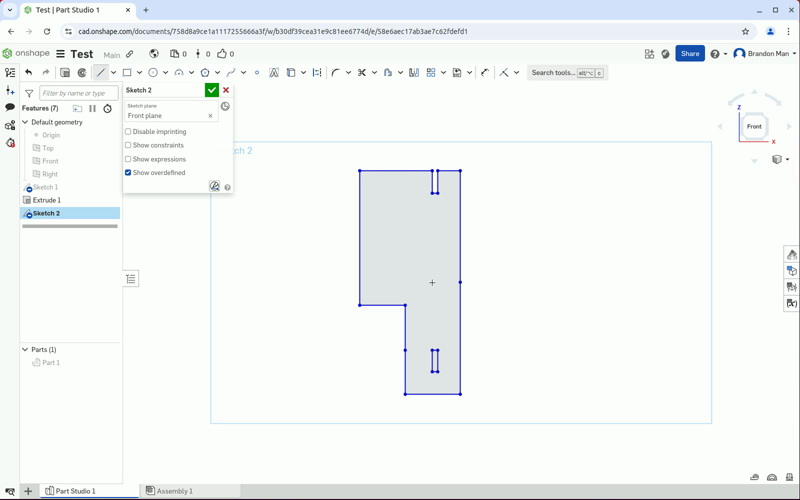
click(432, 282)
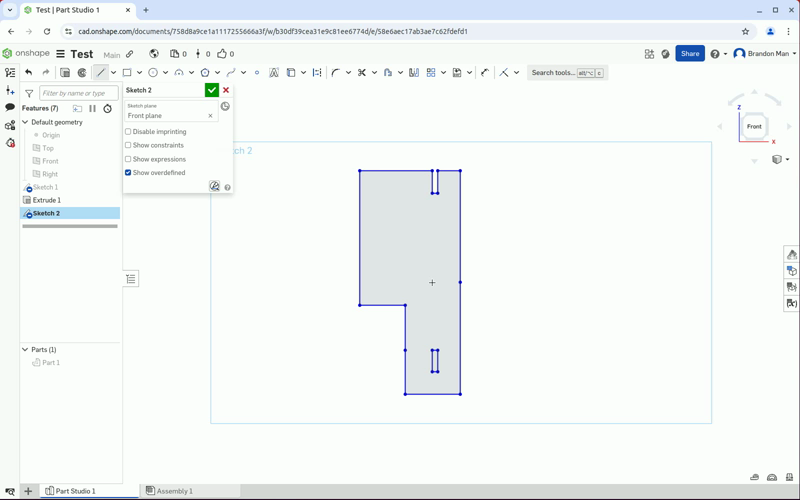
key_up(shift)
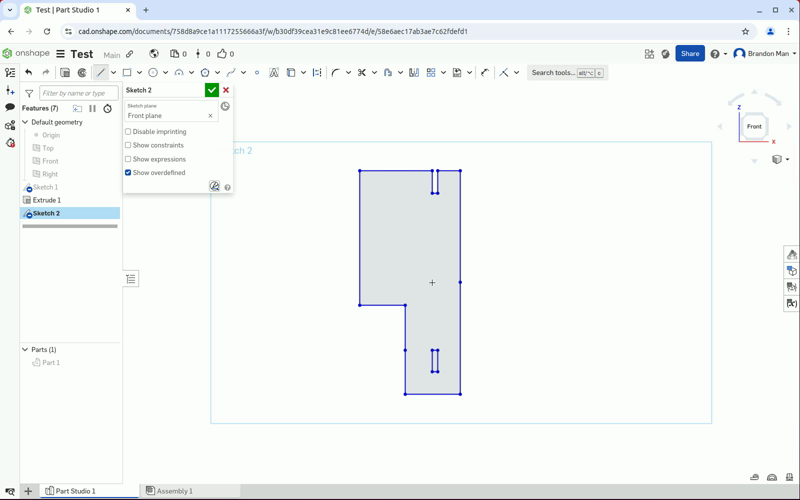
key_down(shift)
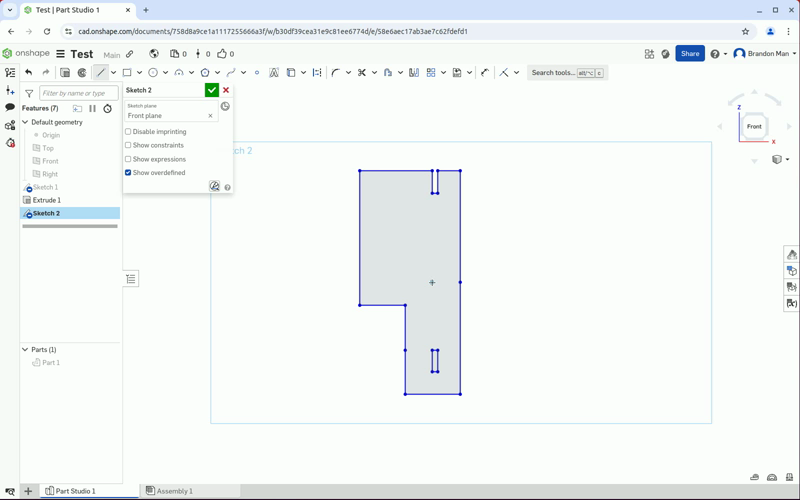
mouse_move(462, 282)
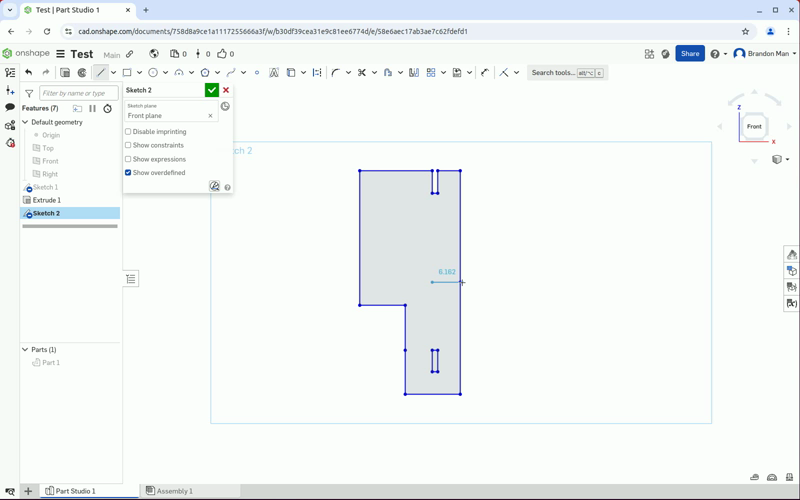
mouse_move(437, 282)
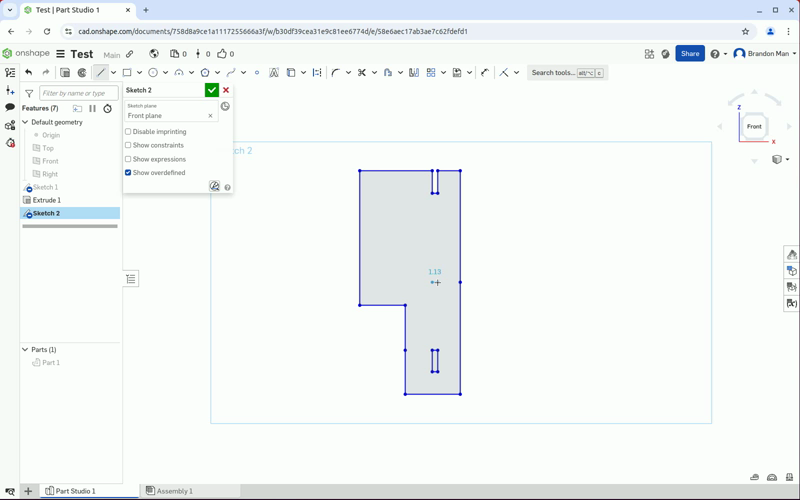
scroll(6)
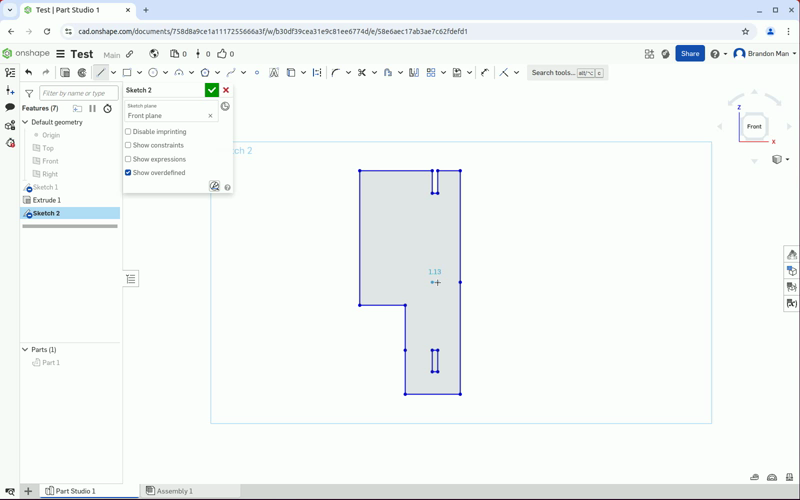
scroll(6)
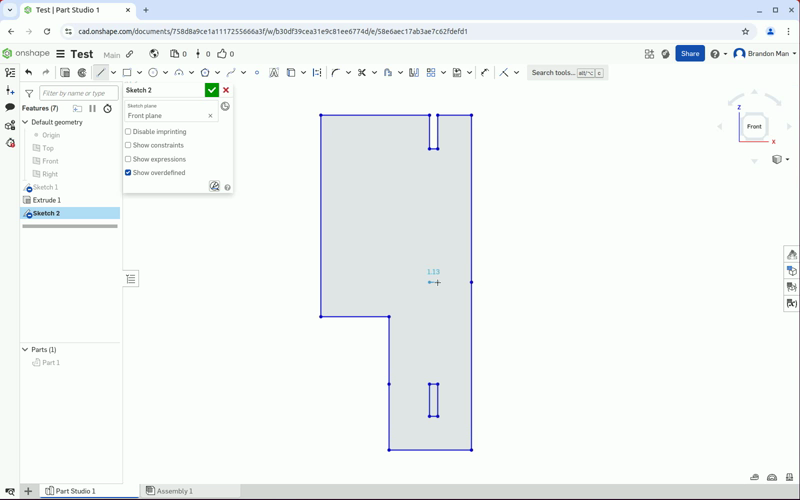
scroll(6)
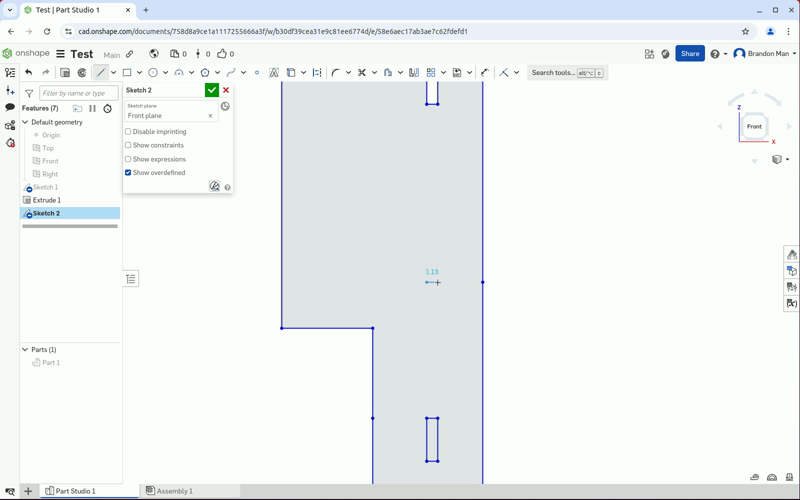
scroll(6)
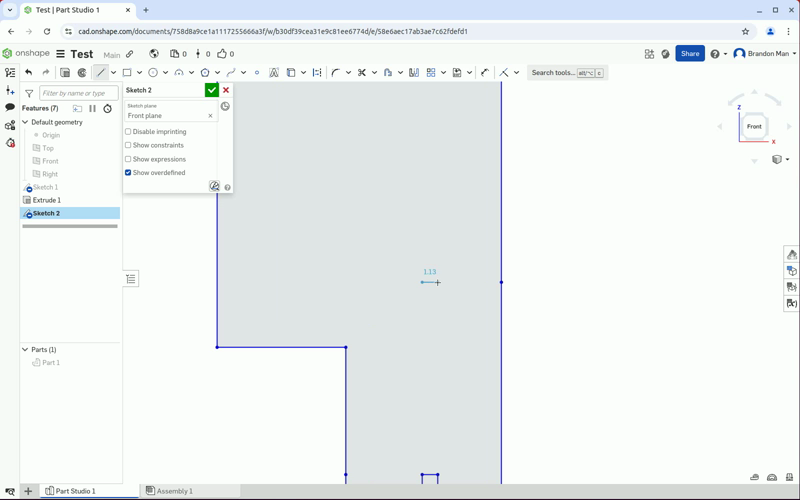
scroll(6)
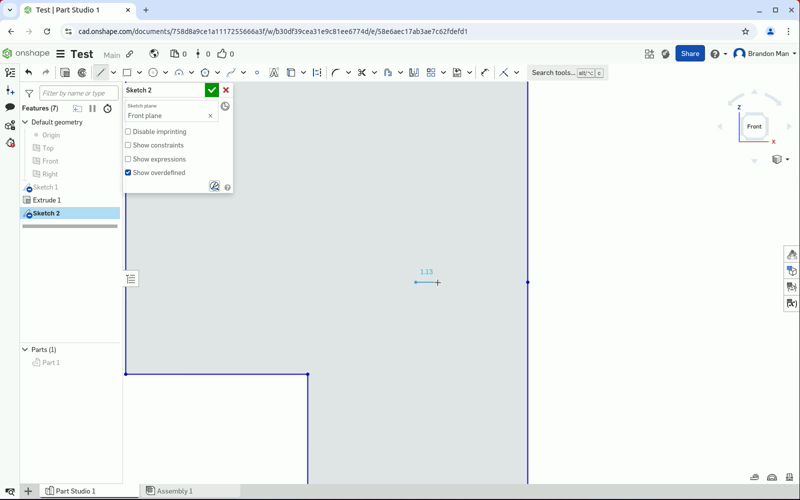
scroll(6)
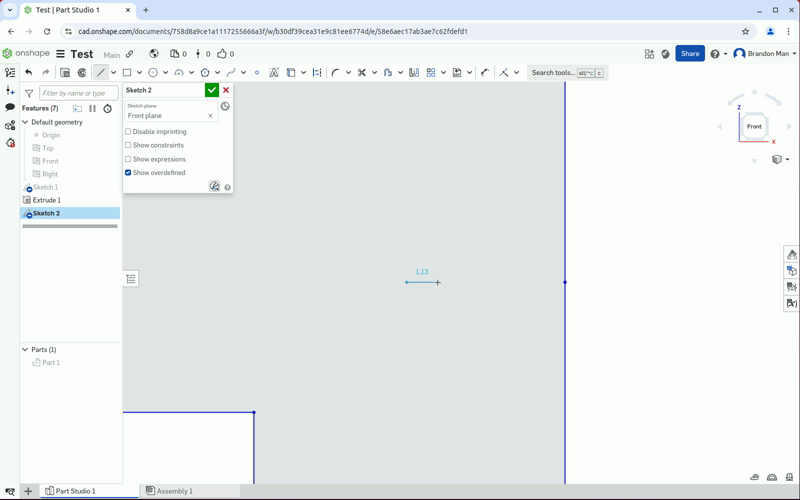
scroll(6)
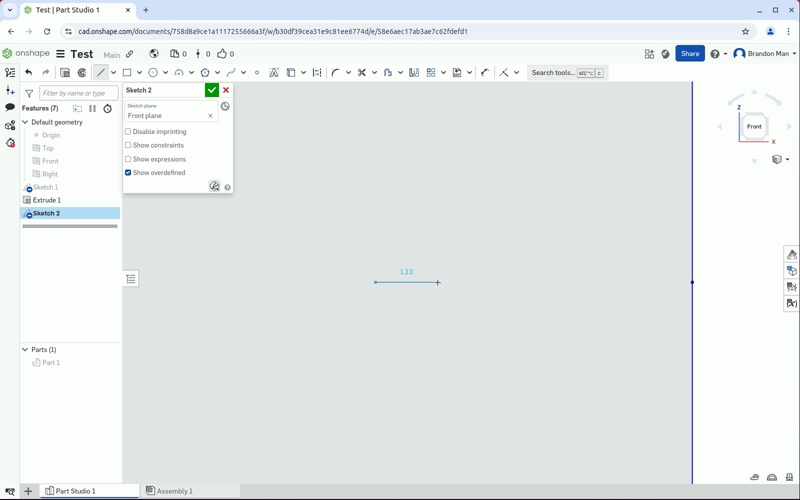
click(437, 282)
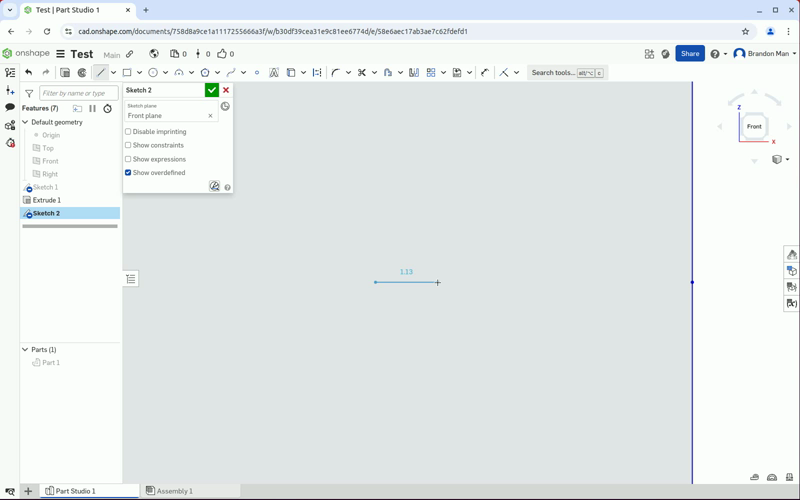
scroll(-6)
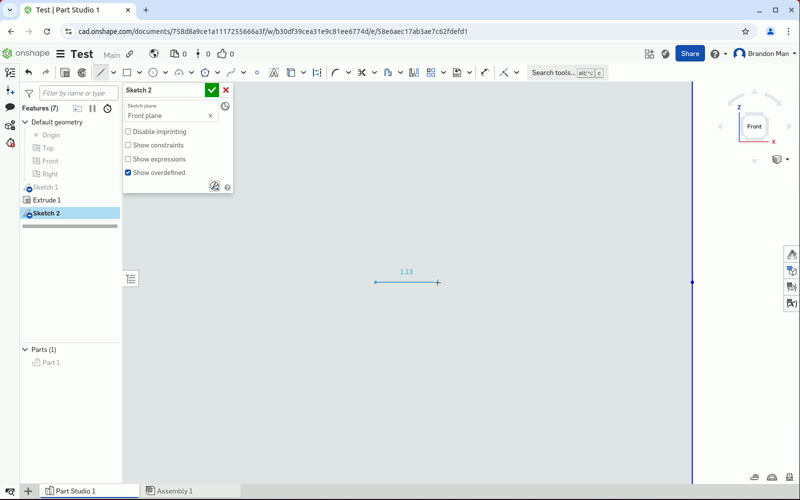
scroll(-6)
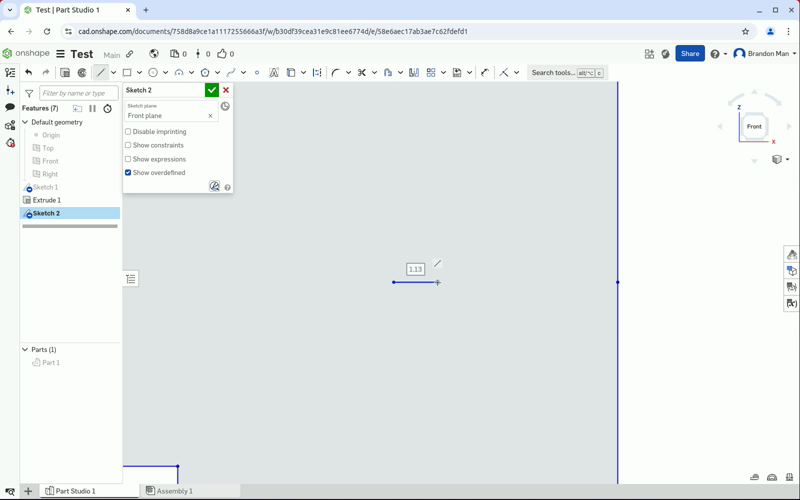
scroll(-6)
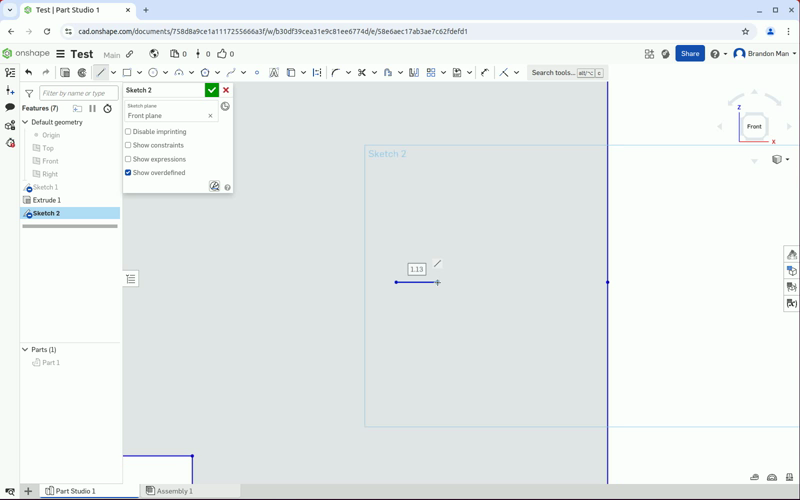
scroll(-6)
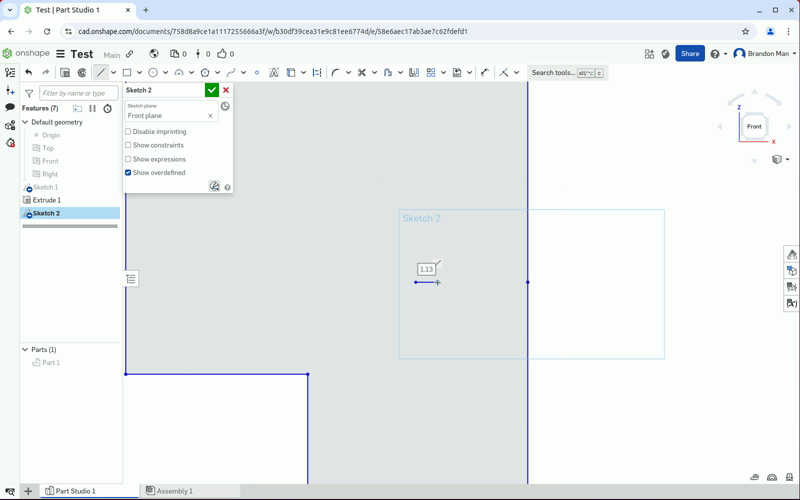
scroll(-6)
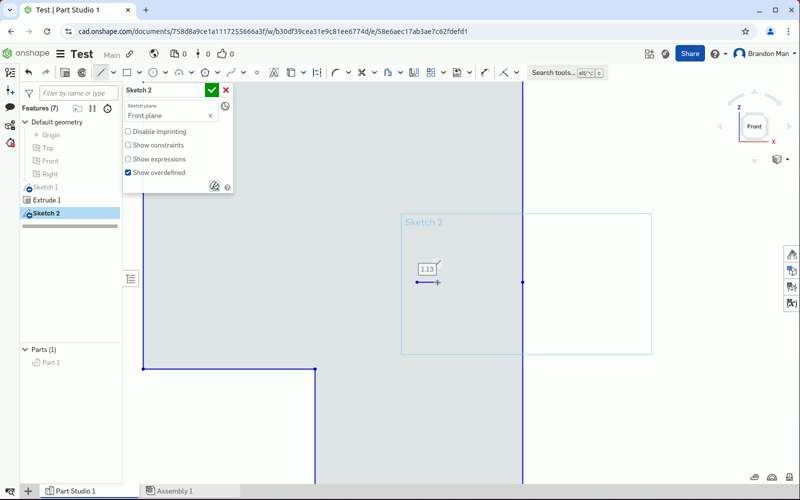
scroll(-6)
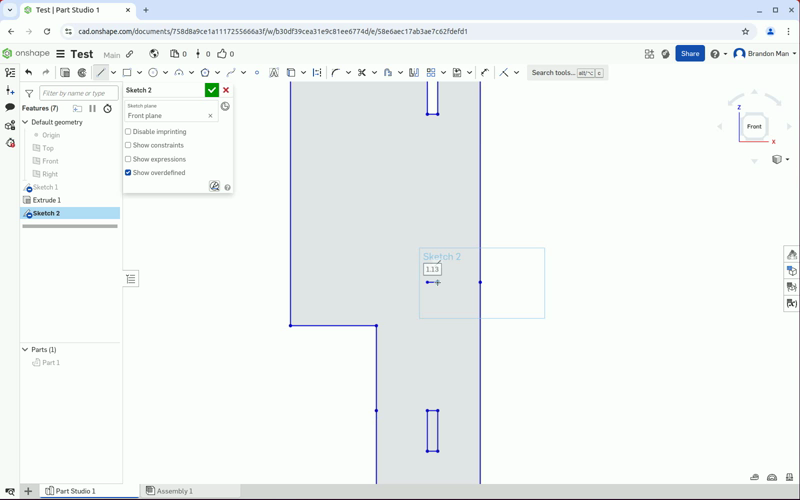
scroll(-6)
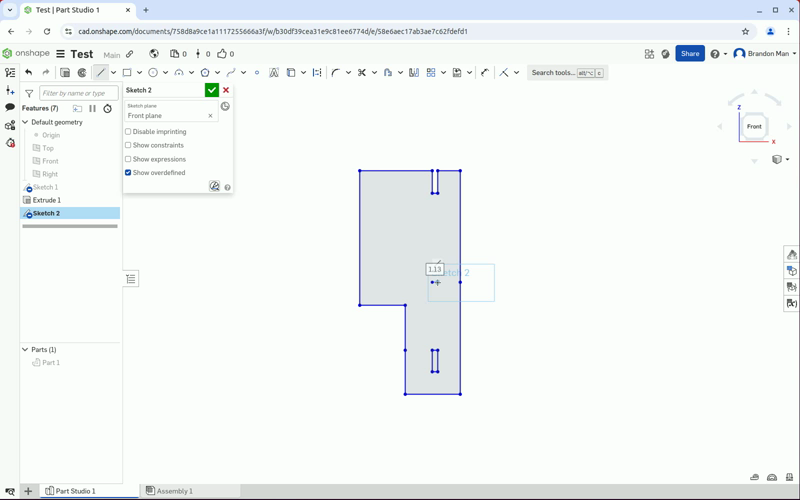
key_up(shift)
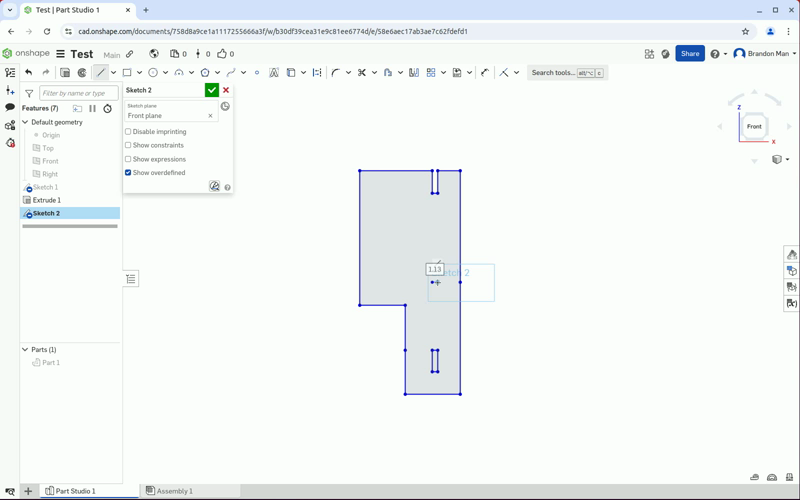
key_down(shift)
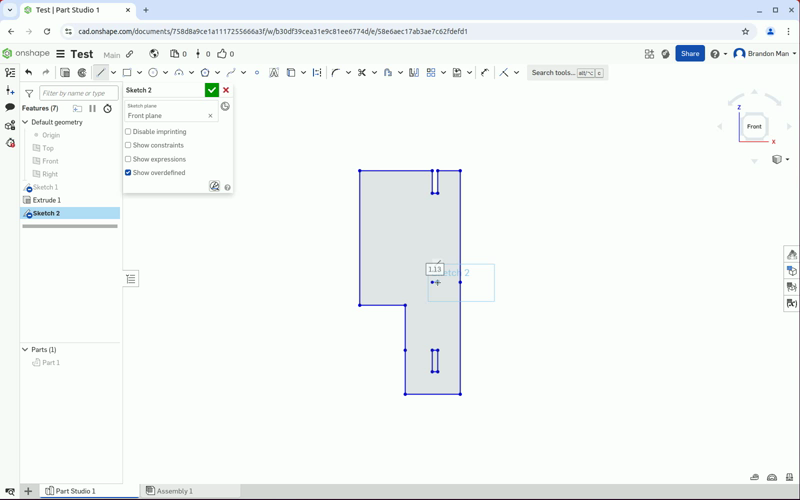
mouse_move(467, 282)
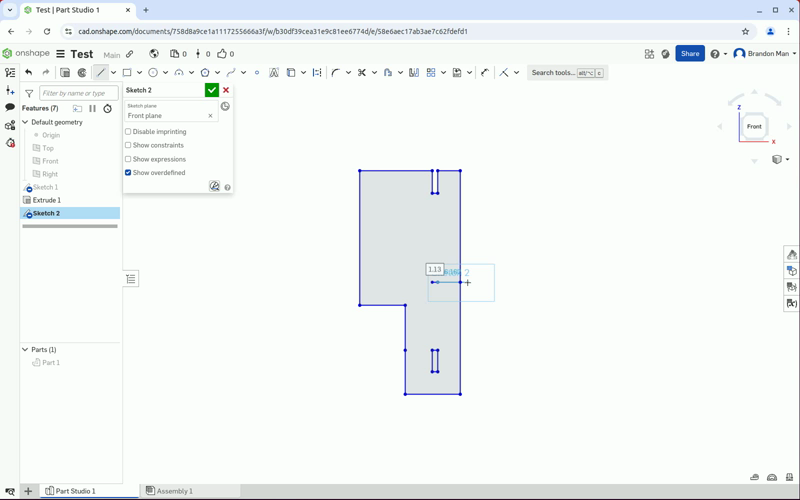
mouse_move(437, 259)
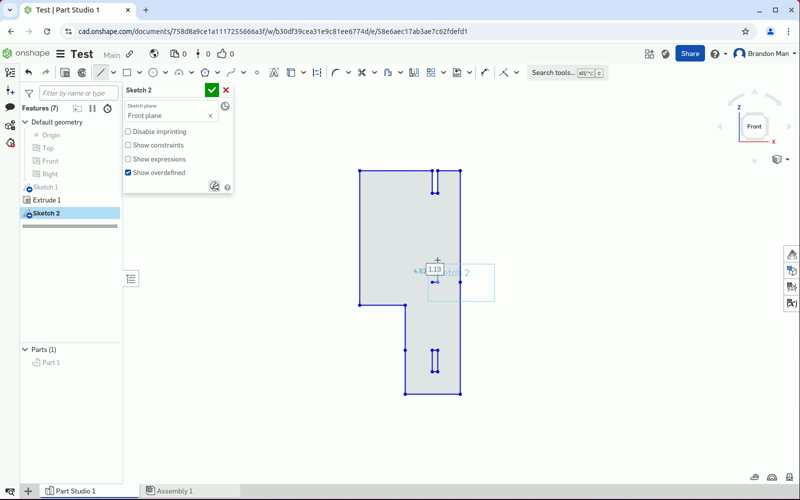
click(437, 259)
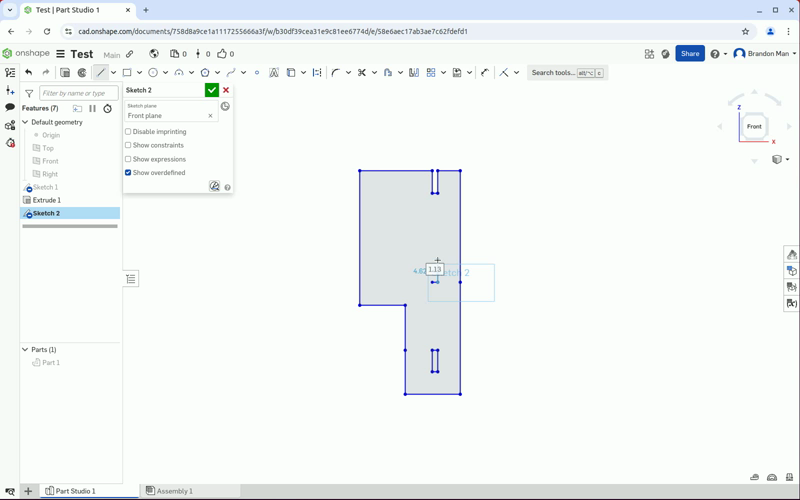
key_up(shift)
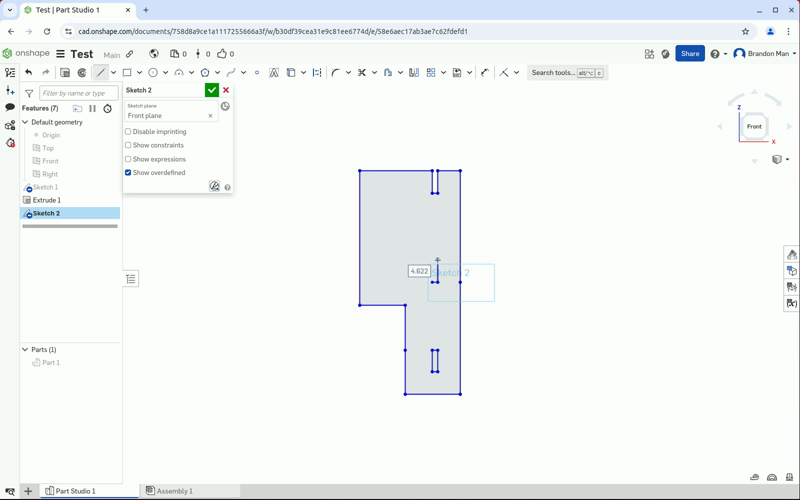
key_down(shift)
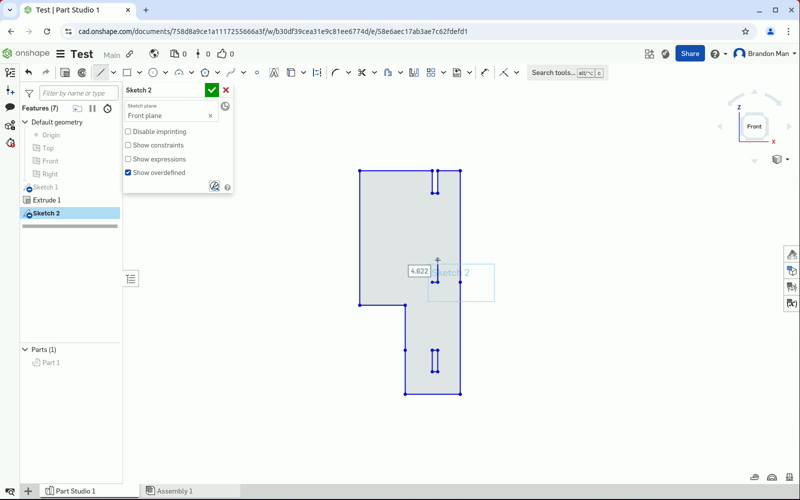
mouse_move(467, 259)
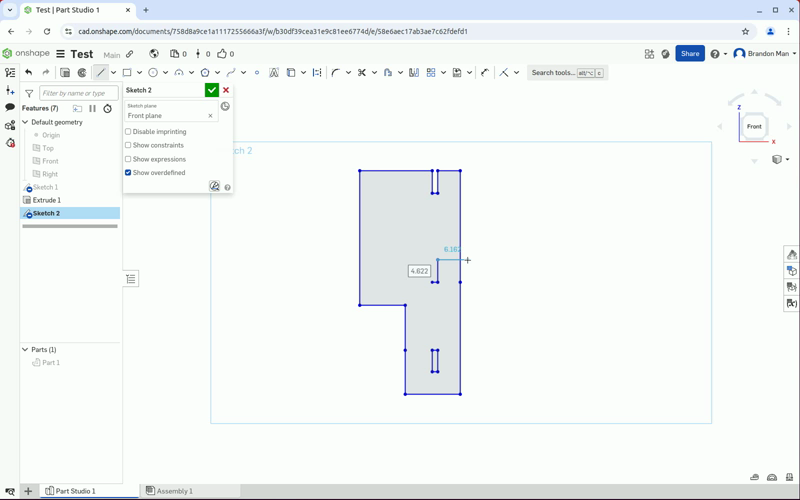
mouse_move(432, 259)
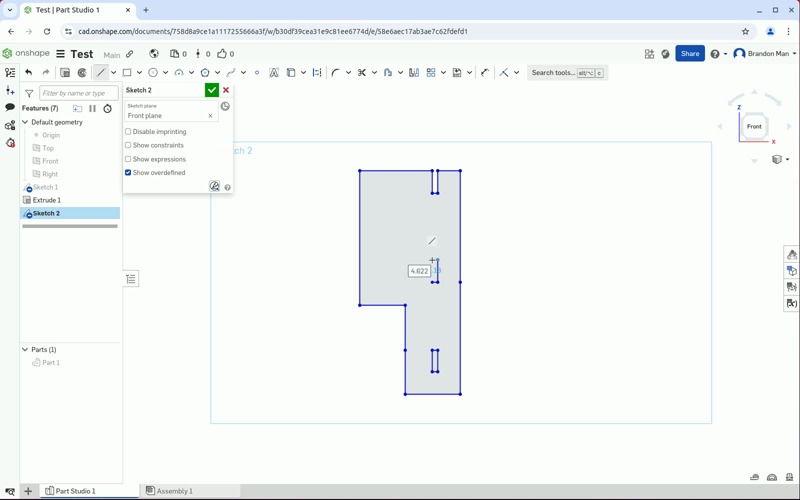
scroll(6)
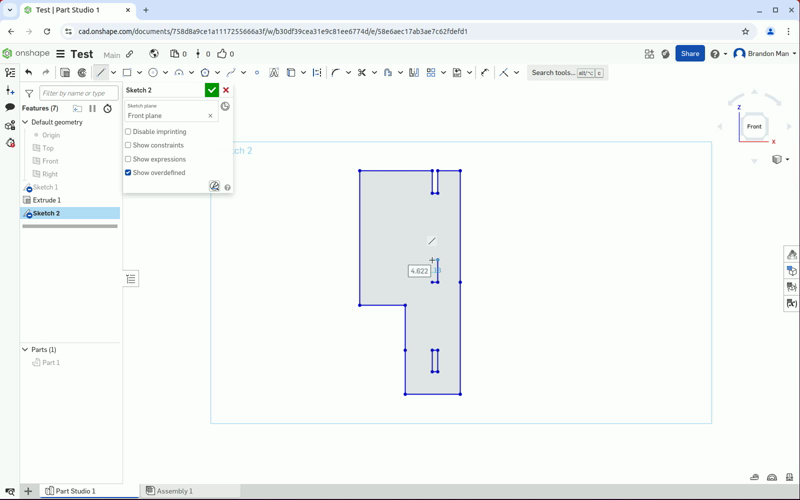
scroll(6)
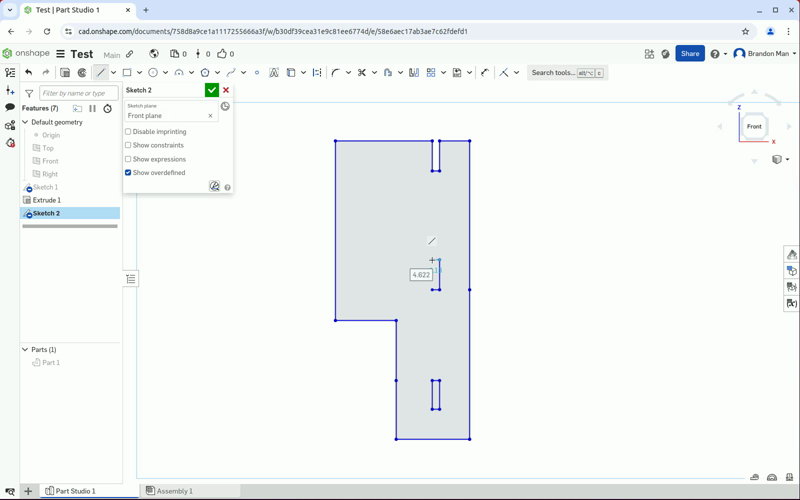
scroll(6)
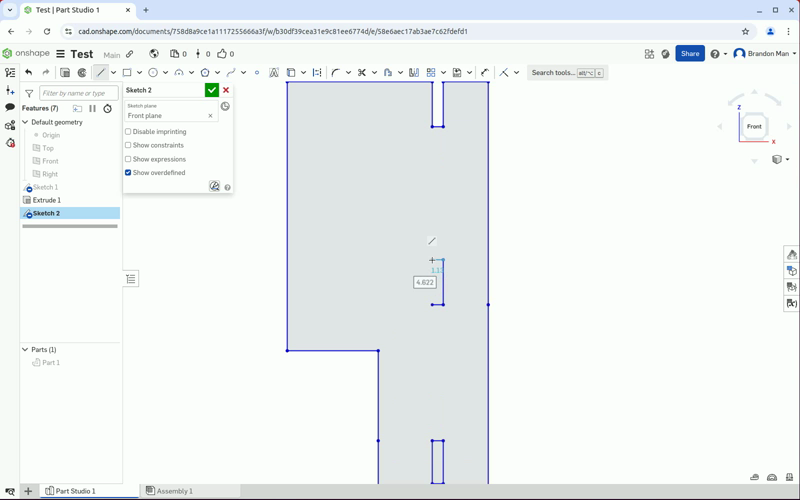
scroll(6)
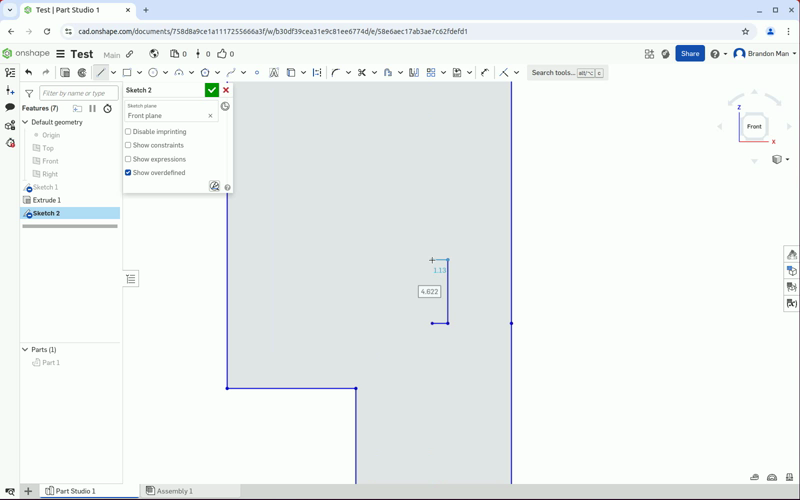
scroll(6)
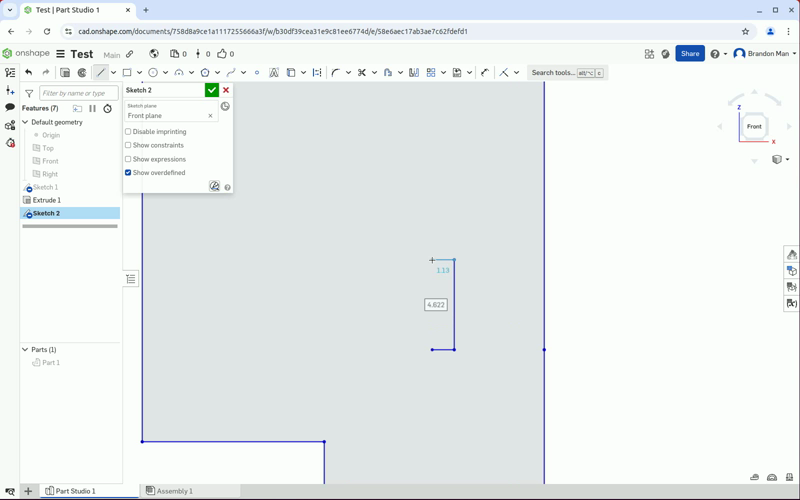
scroll(6)
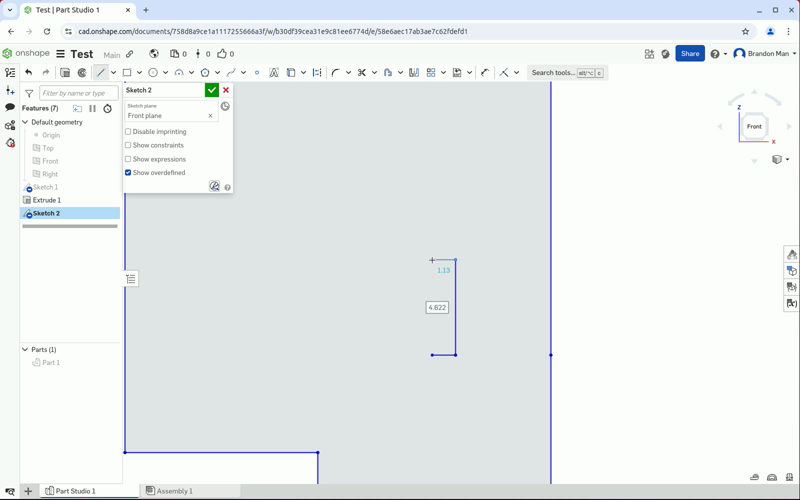
scroll(6)
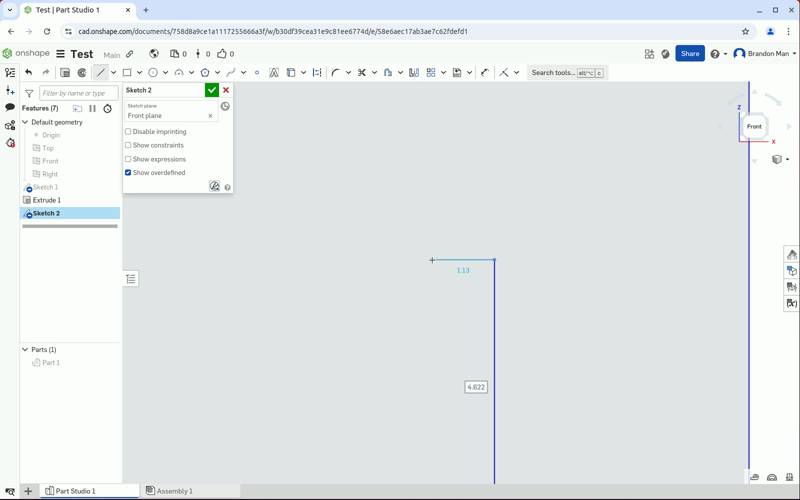
click(432, 259)
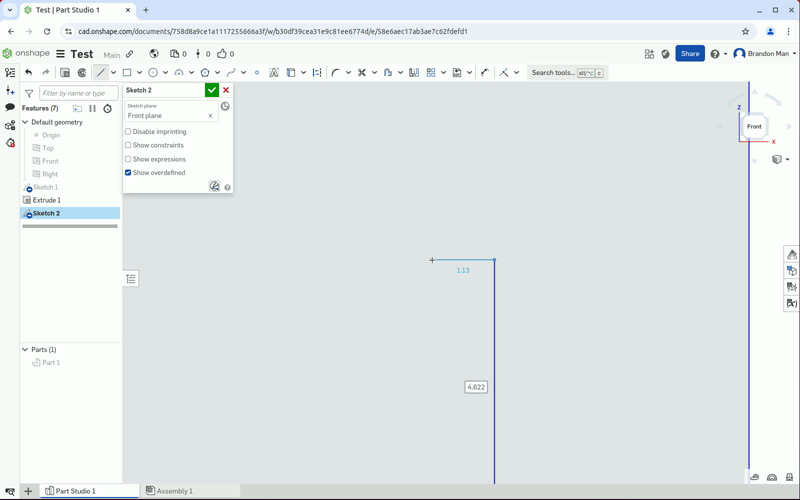
scroll(-6)
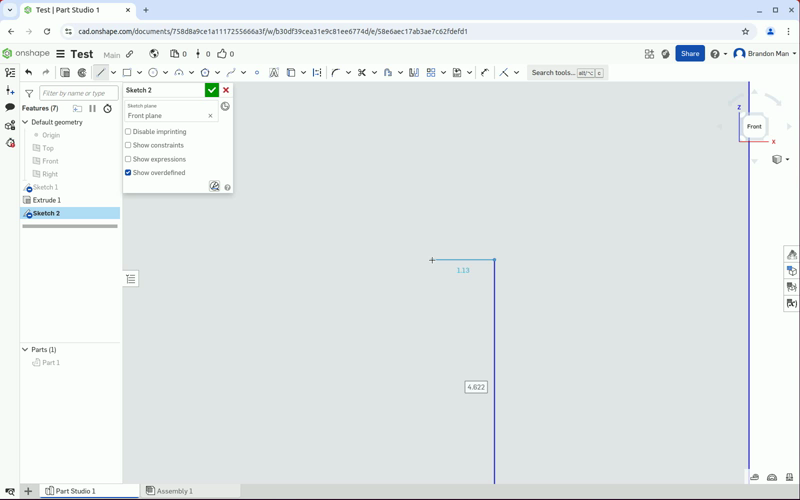
scroll(-6)
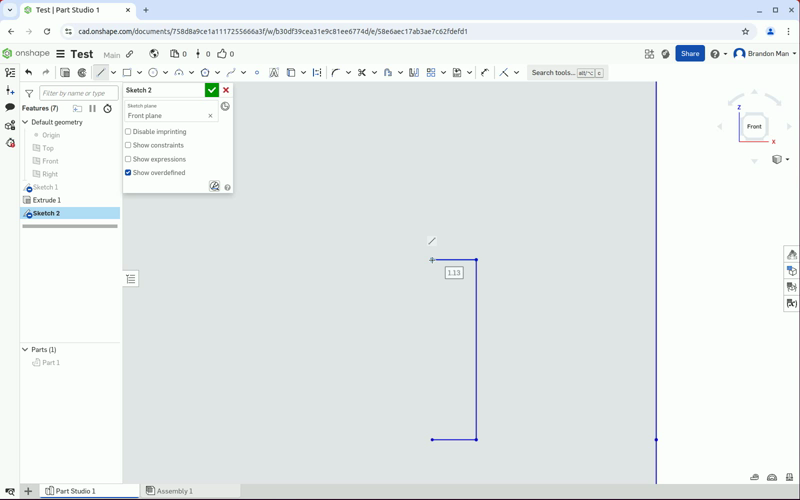
scroll(-6)
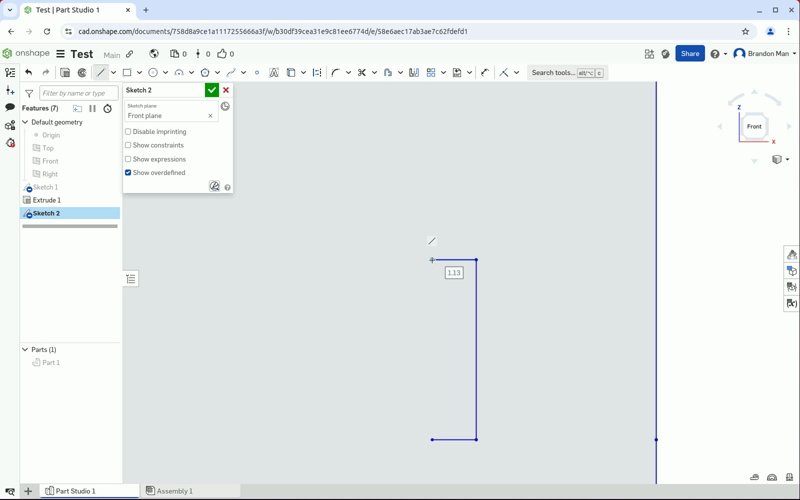
scroll(-6)
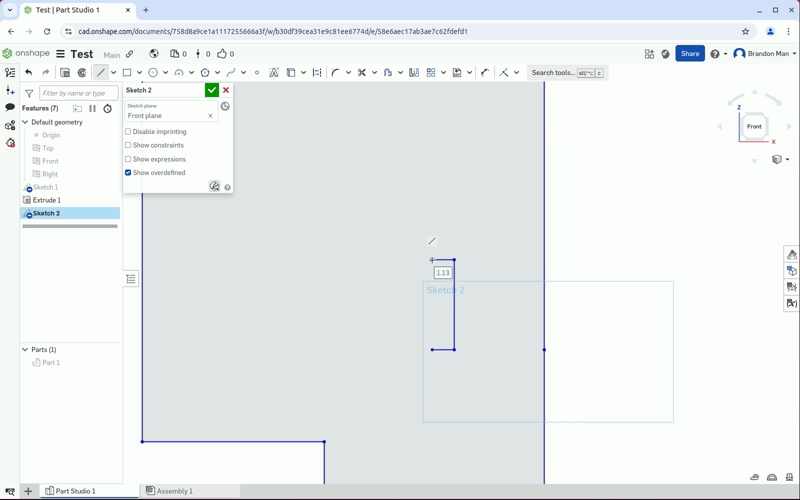
scroll(-6)
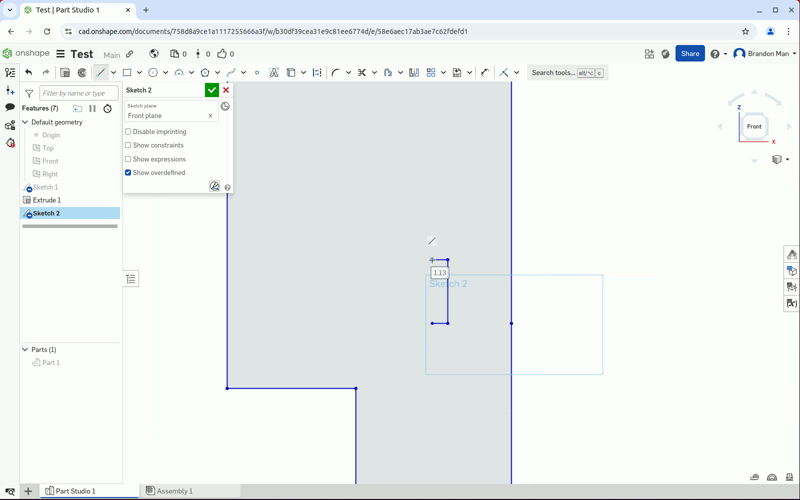
scroll(-6)
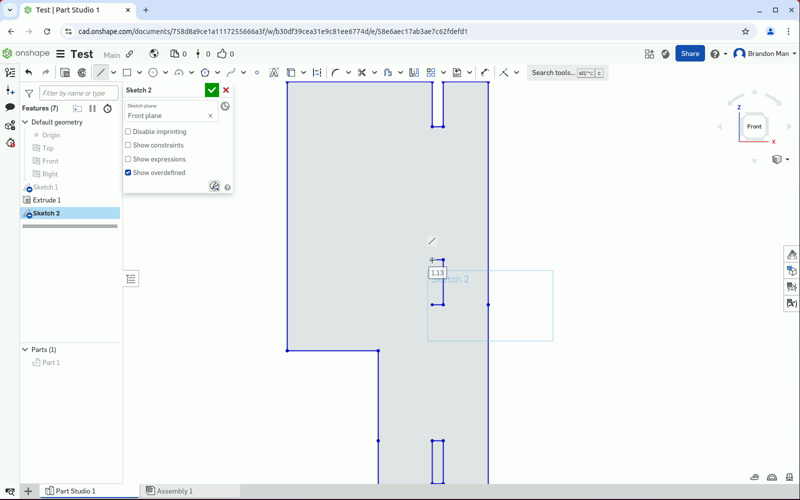
scroll(-6)
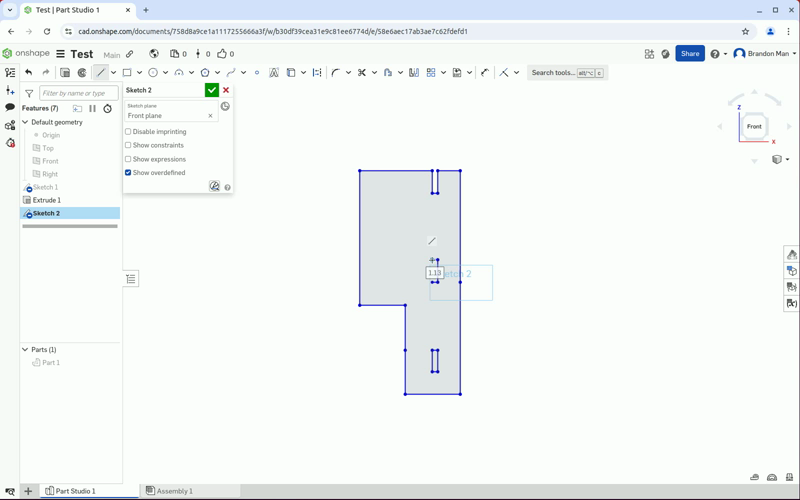
key_up(shift)
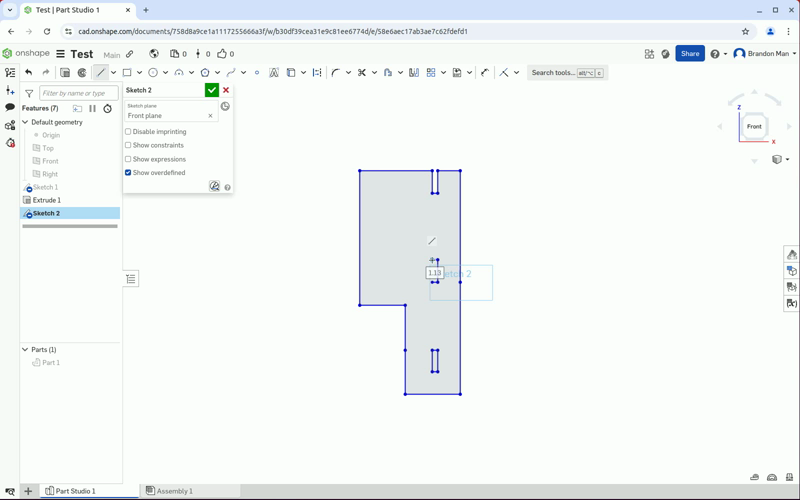
mouse_move(462, 259)
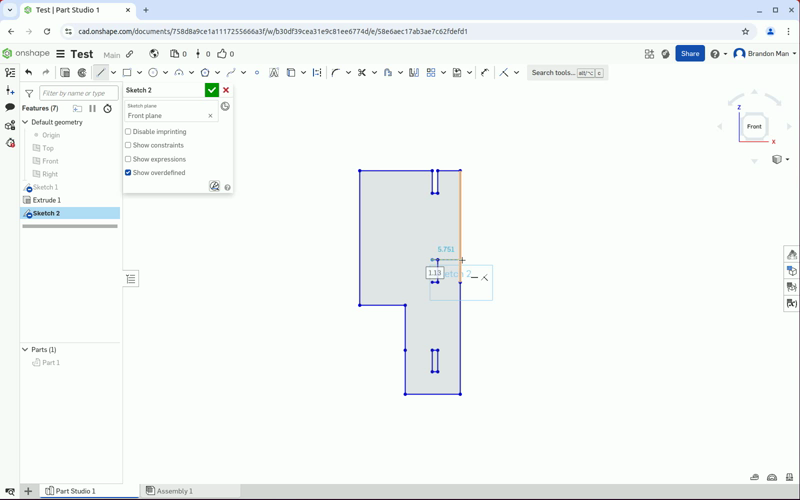
key_down(shift)
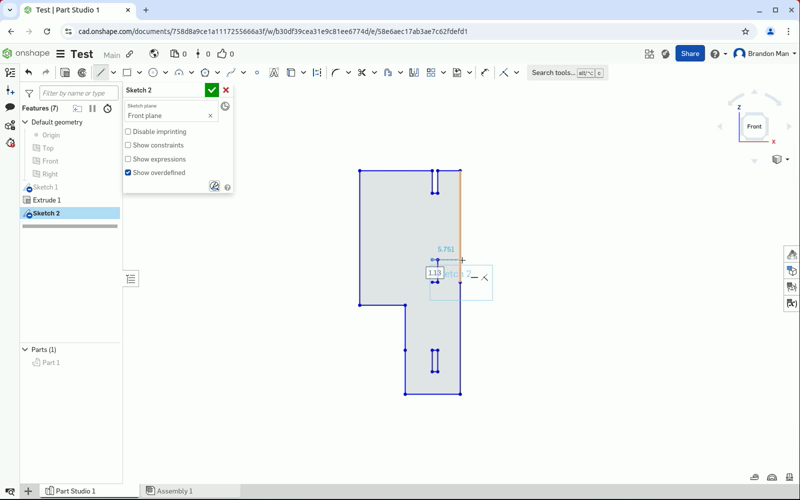
mouse_move(432, 282)
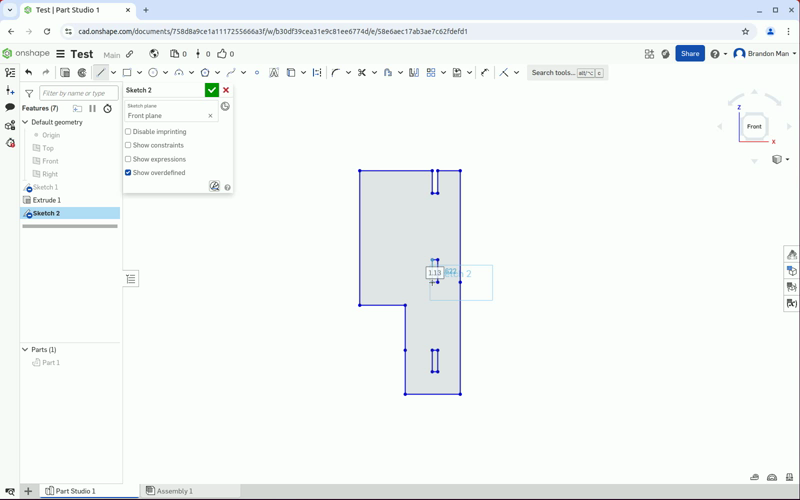
key_up(shift)
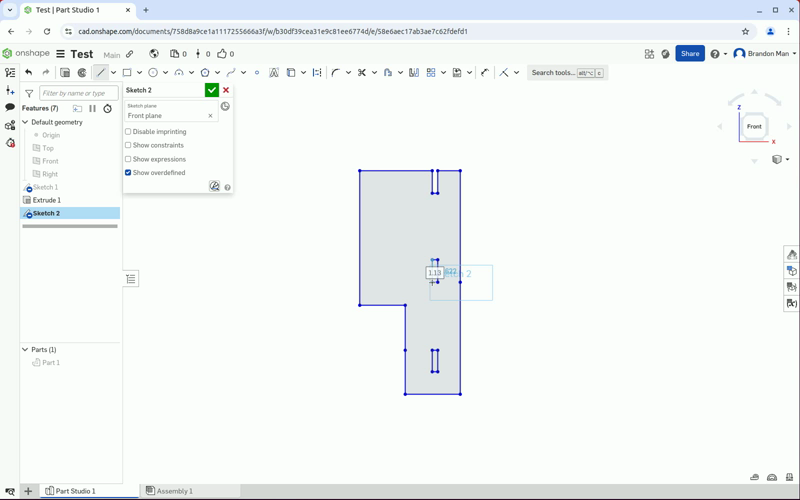
click(432, 282)
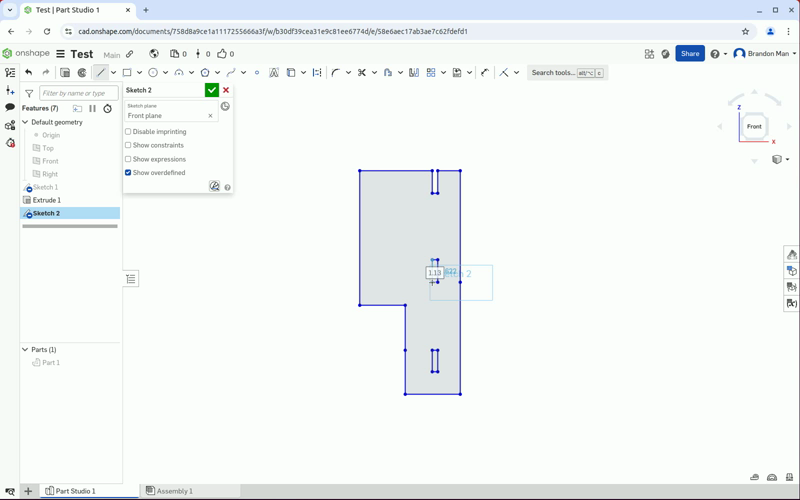
key(esc)
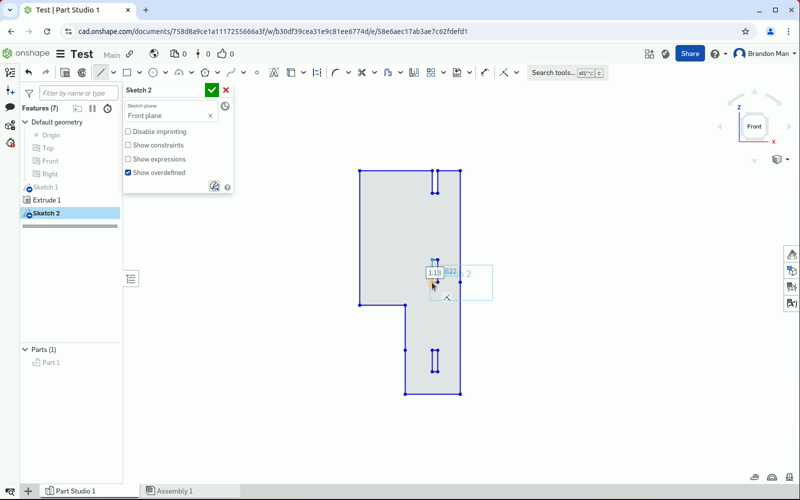
mouse_move(392, 206)
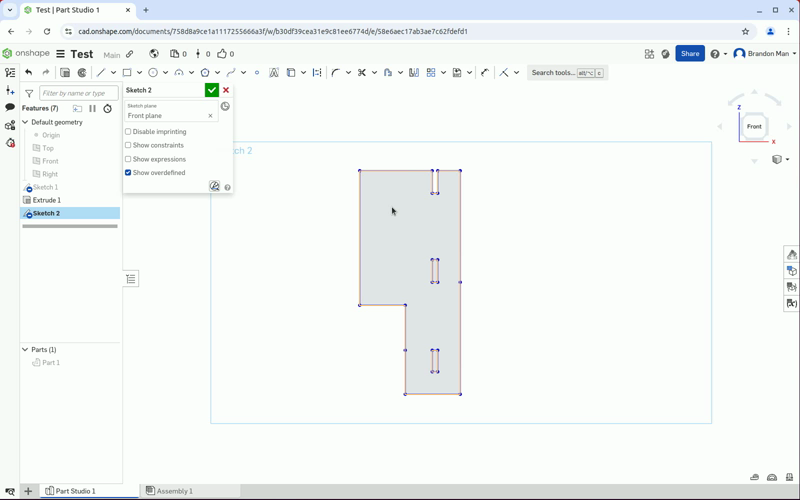
click(392, 206)
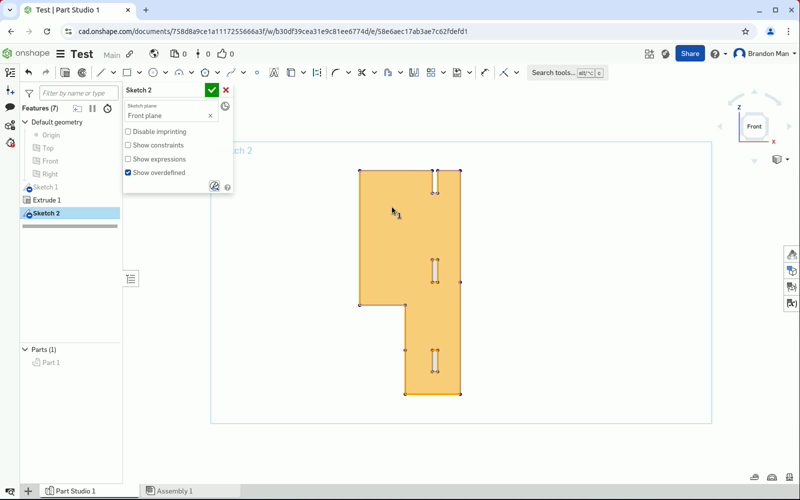
mouse_move(73, 352)
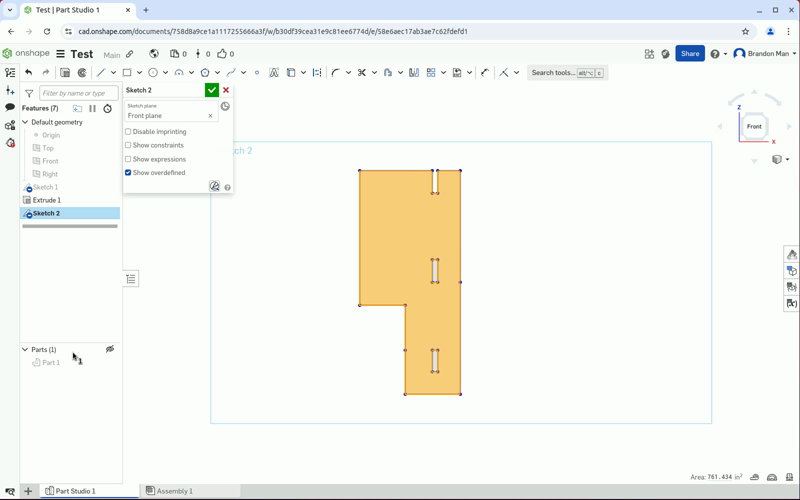
key(shift+y)
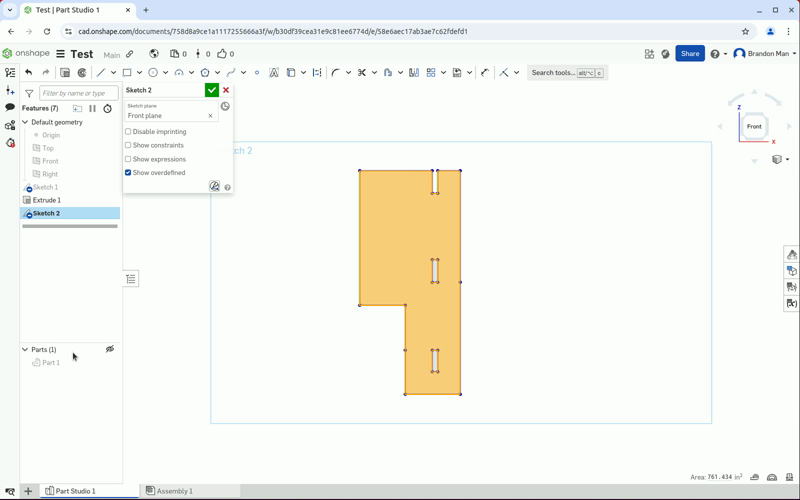
key(shift+e)
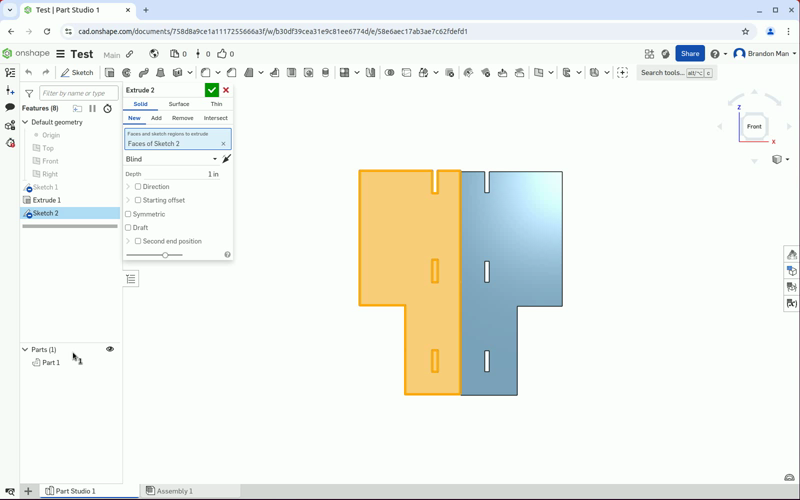
mouse_move(143, 106)
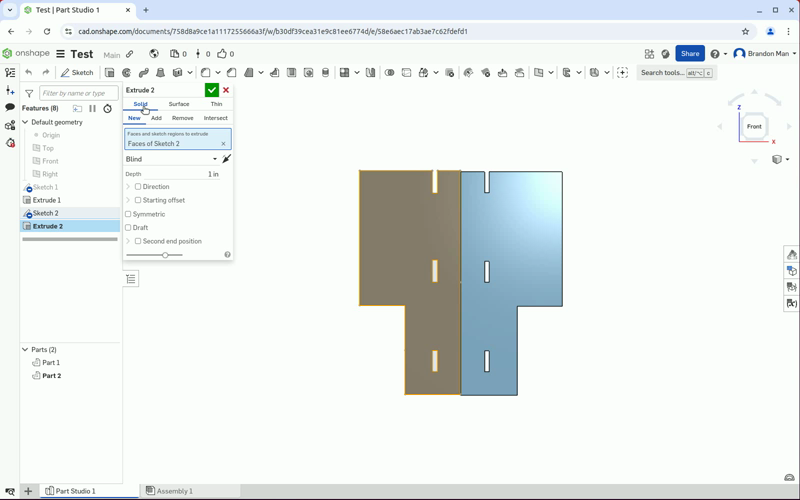
click(143, 106)
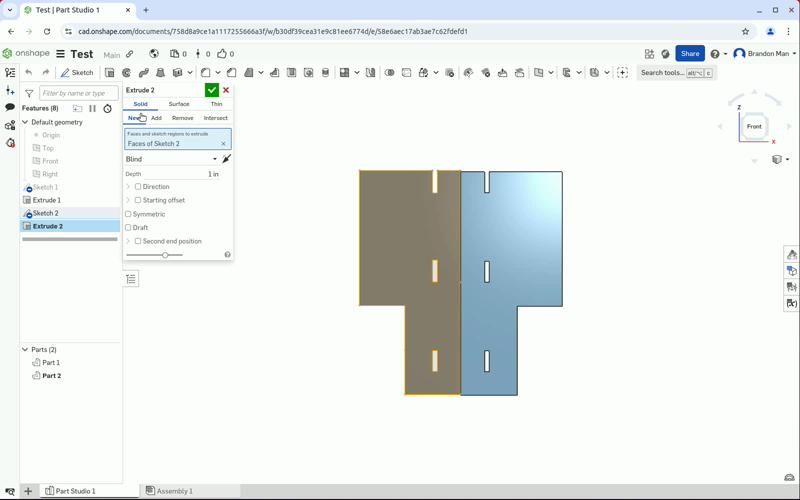
mouse_move(137, 120)
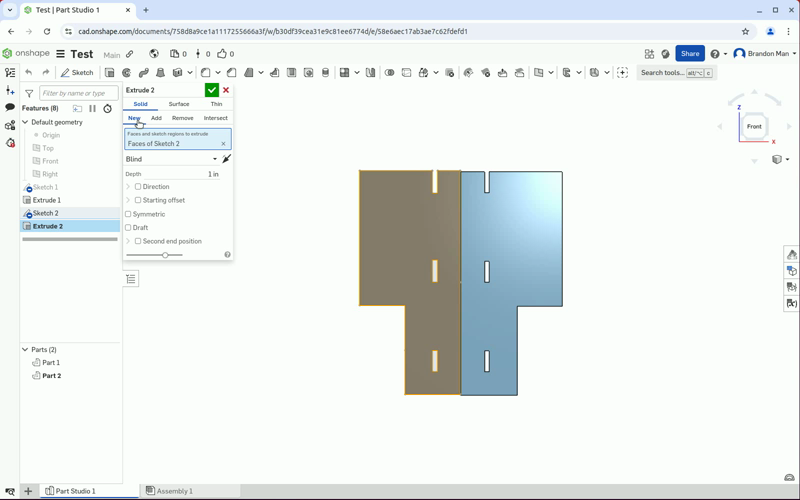
click(137, 120)
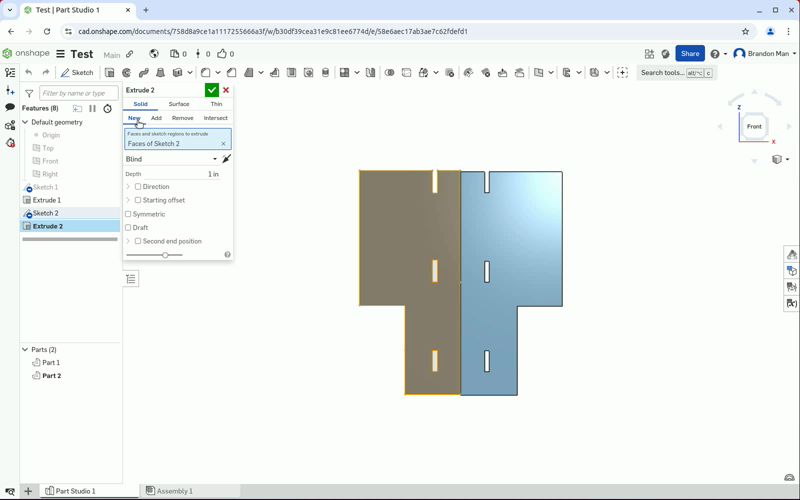
key(tab, 4)
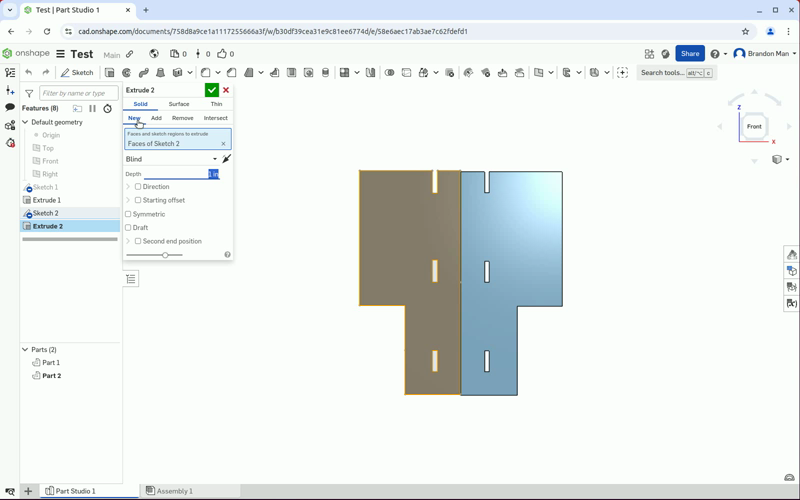
text(1.204)
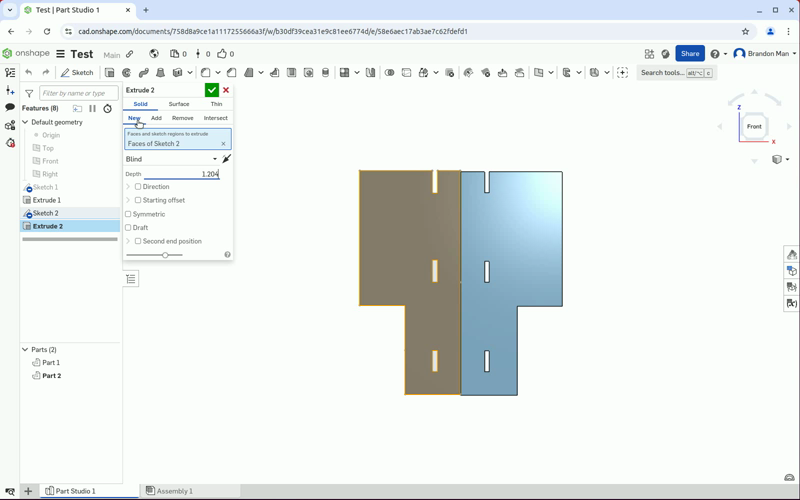
key(enter)
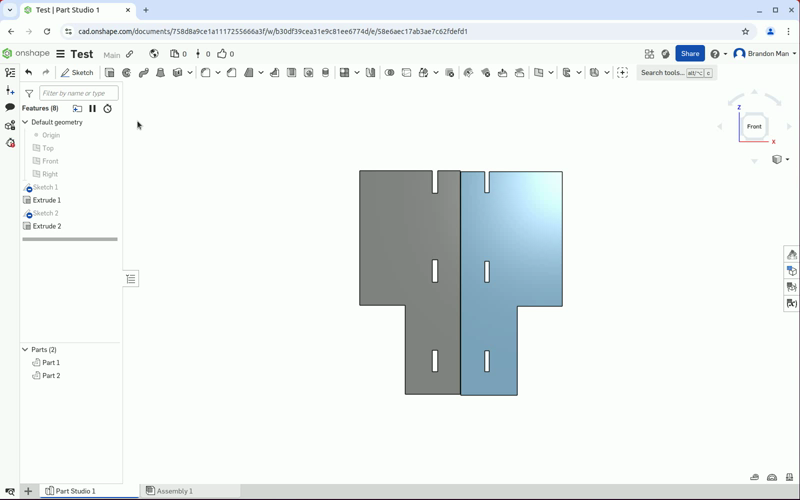
key(shift+h)
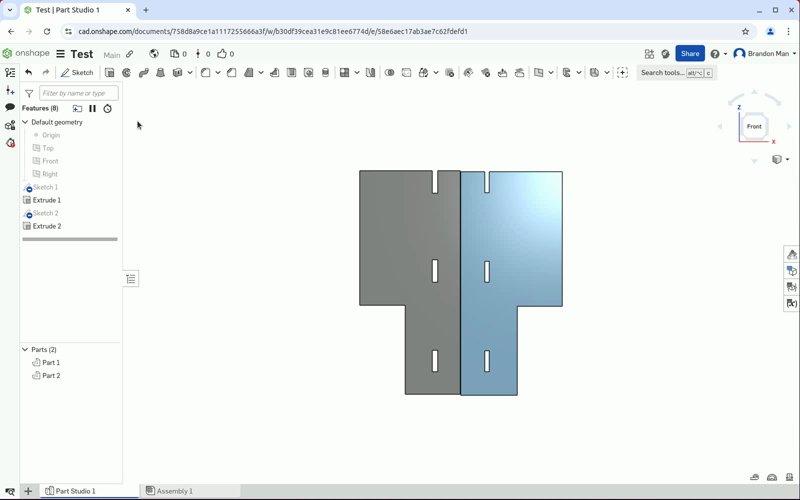
key(shift+h)
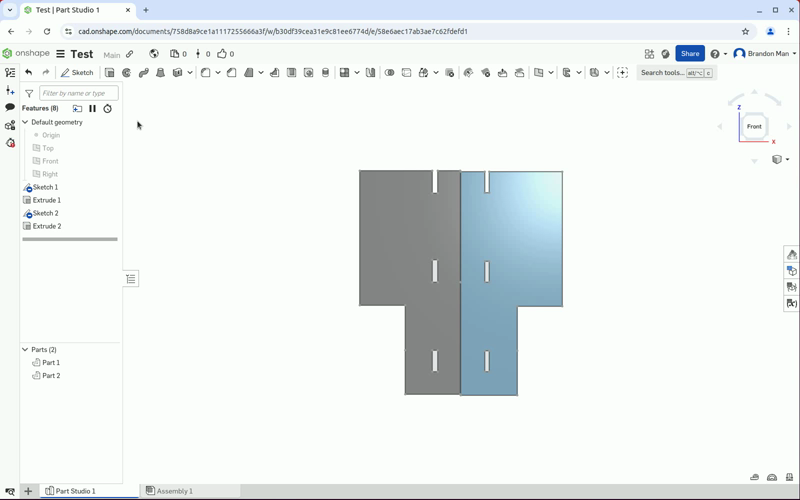
key(shift+7)
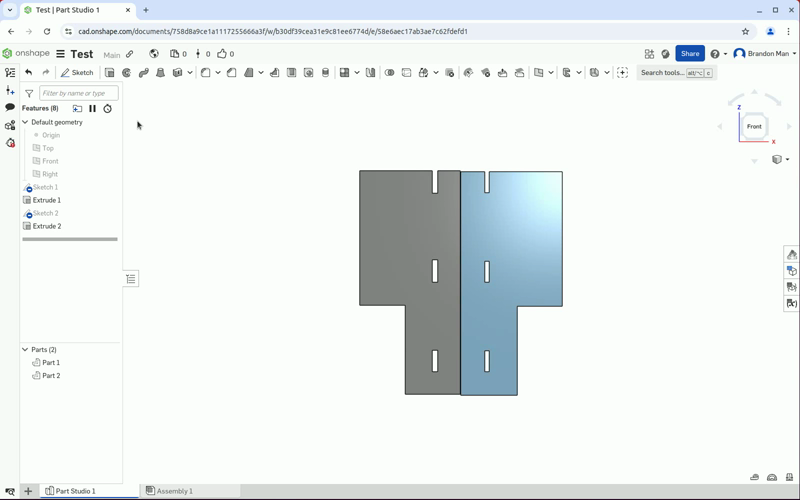
key(left, 2)
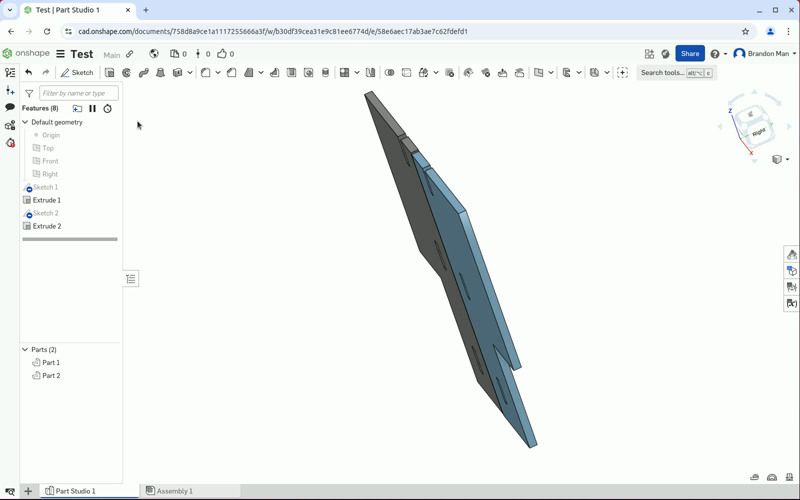
key(down, 2)
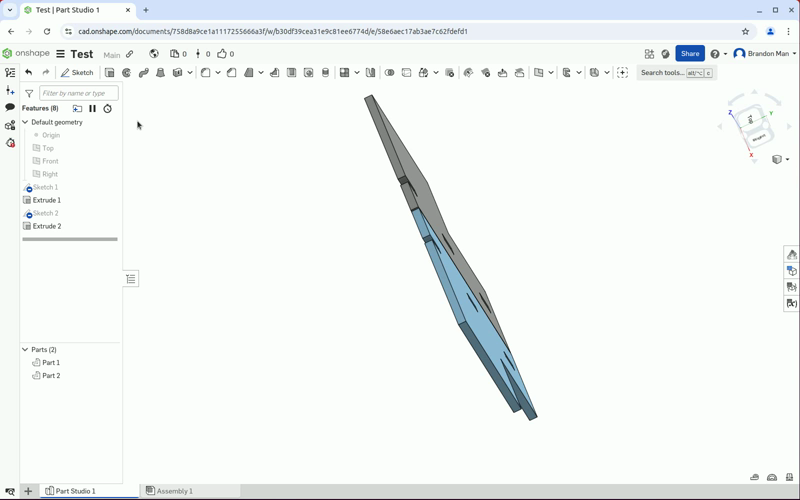
key(up, 2)
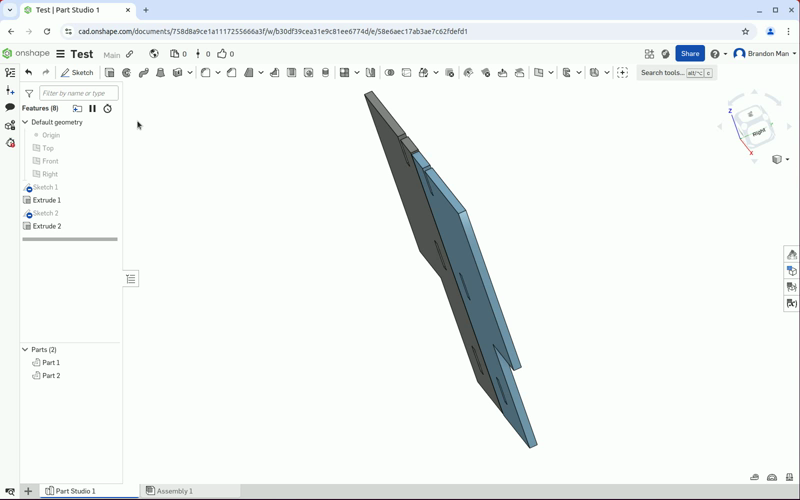
key(right, 2)
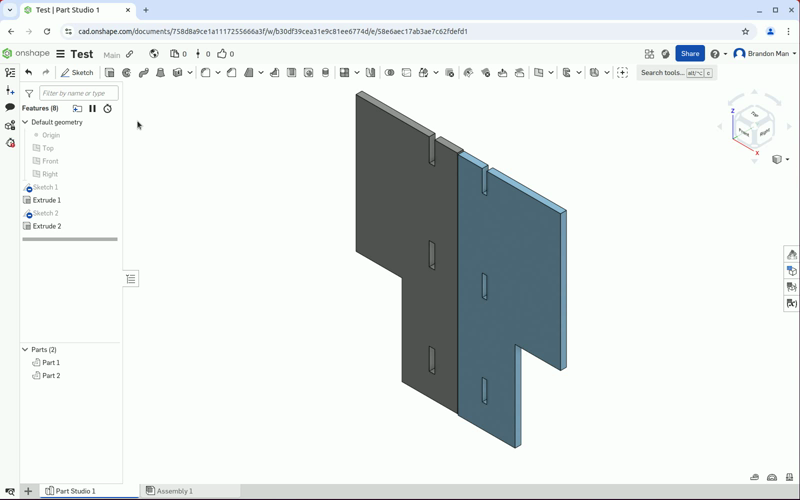
mouse_move(73, 189)
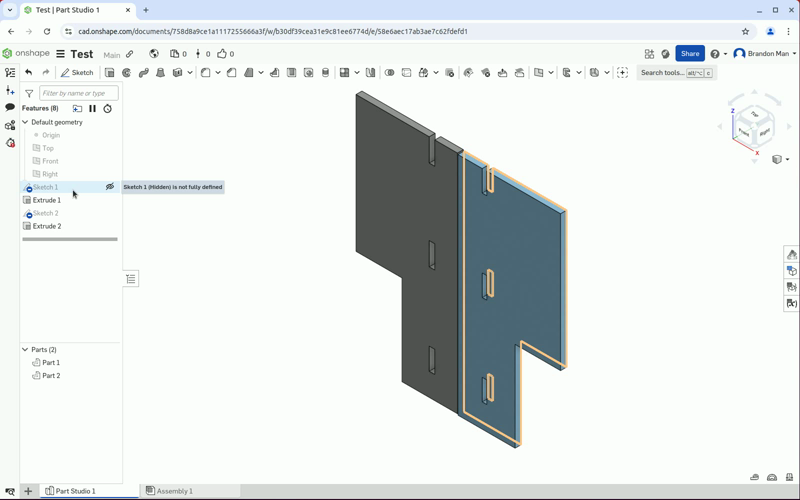
click(73, 189)